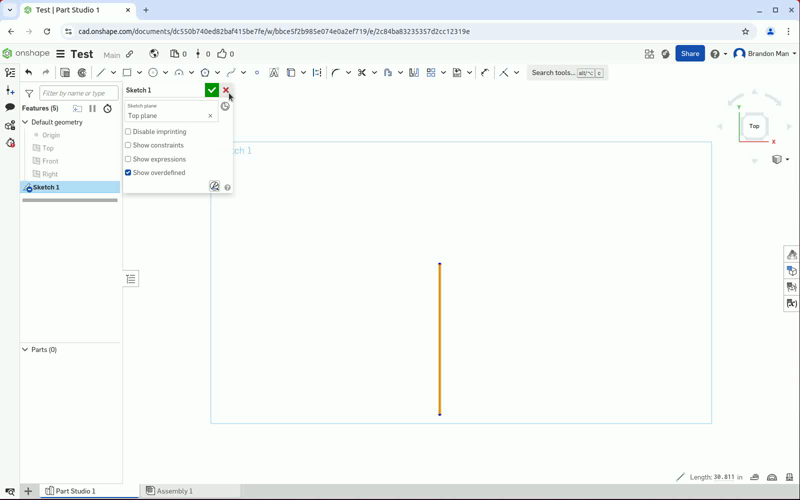
key(shift+h)
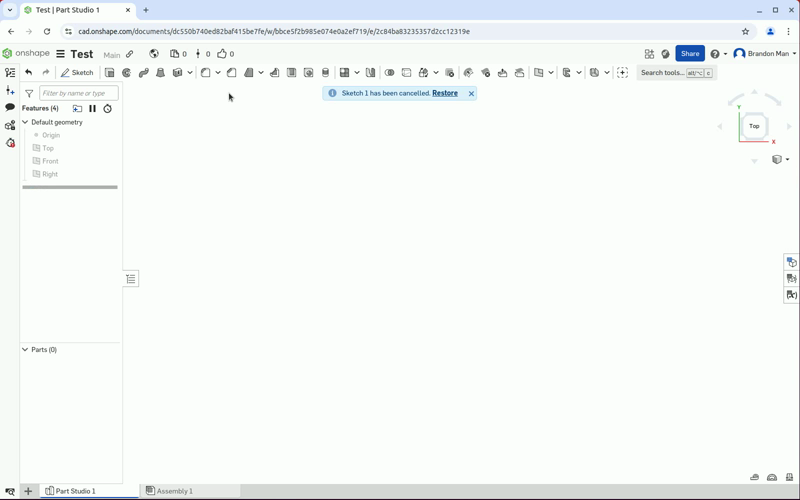
mouse_move(73, 352)
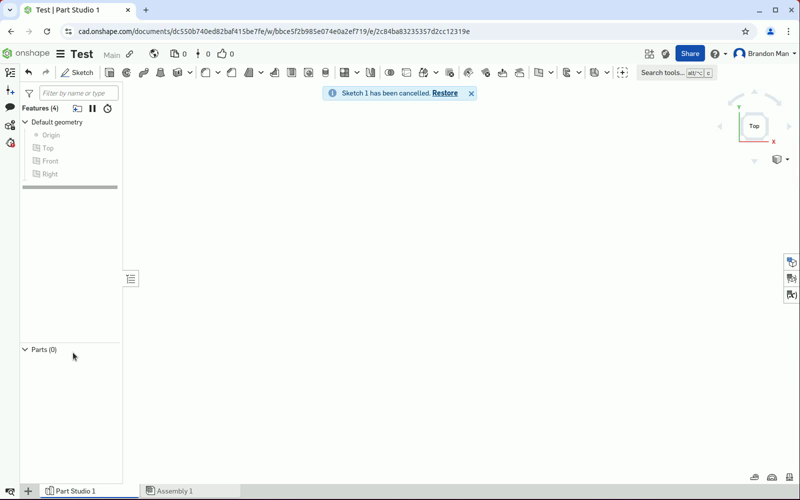
key(y)
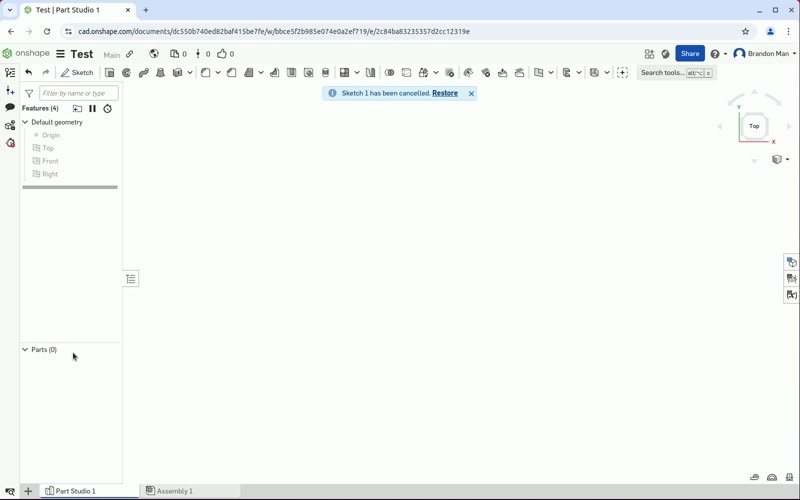
key(shift+p)
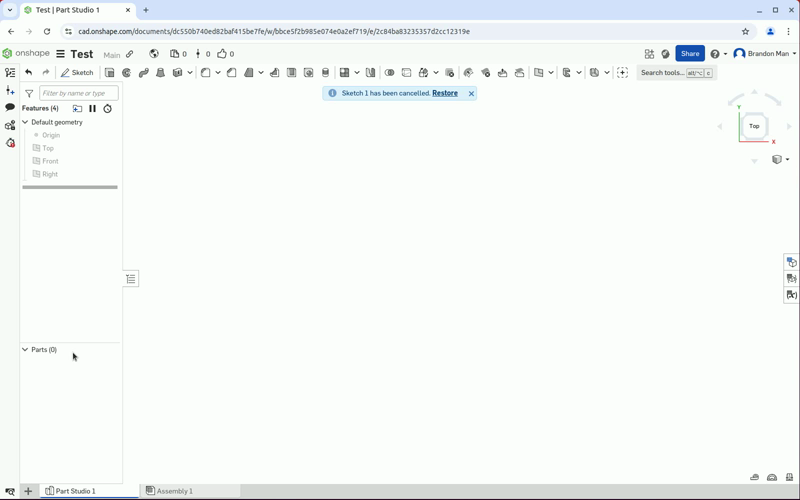
key(space)
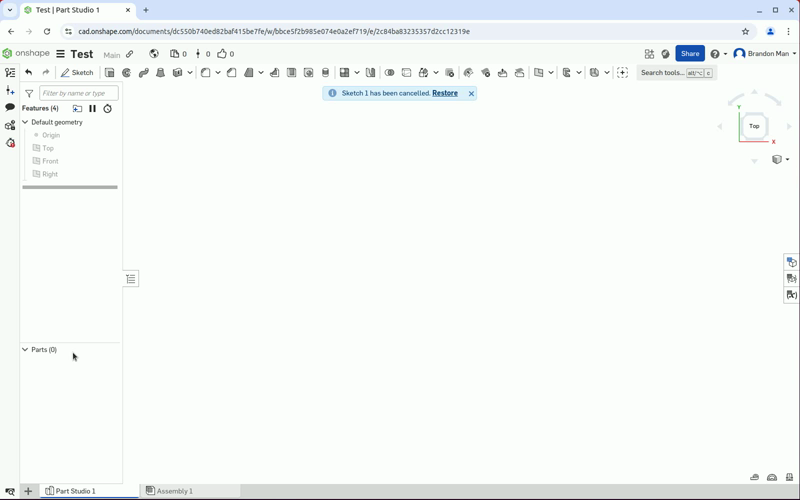
key_down(shift)
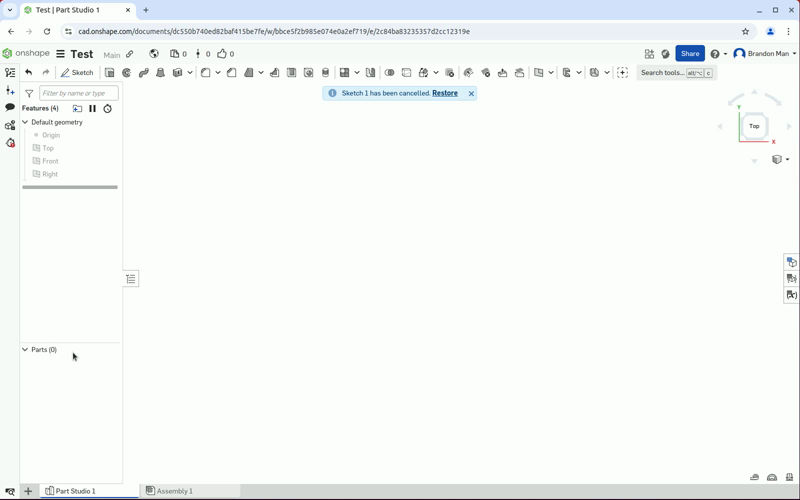
key(up)
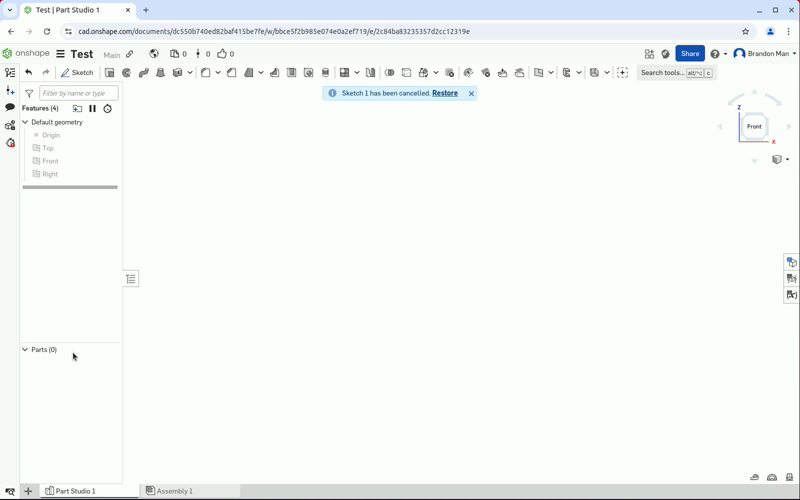
key_up(shift)
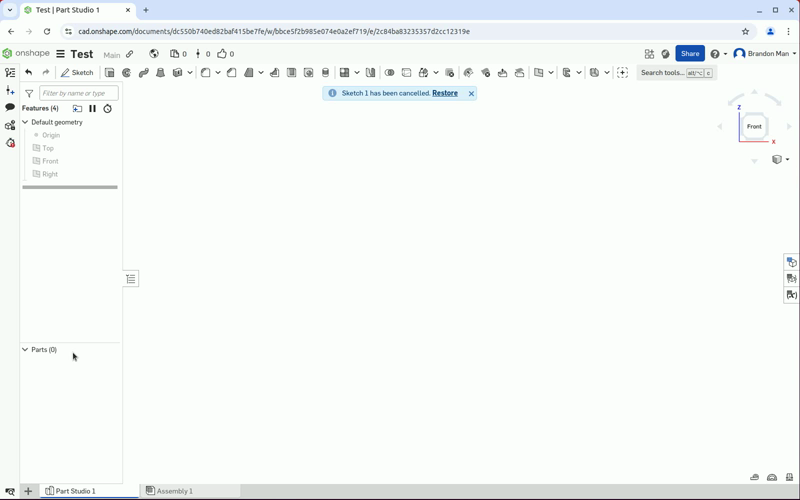
mouse_move(73, 352)
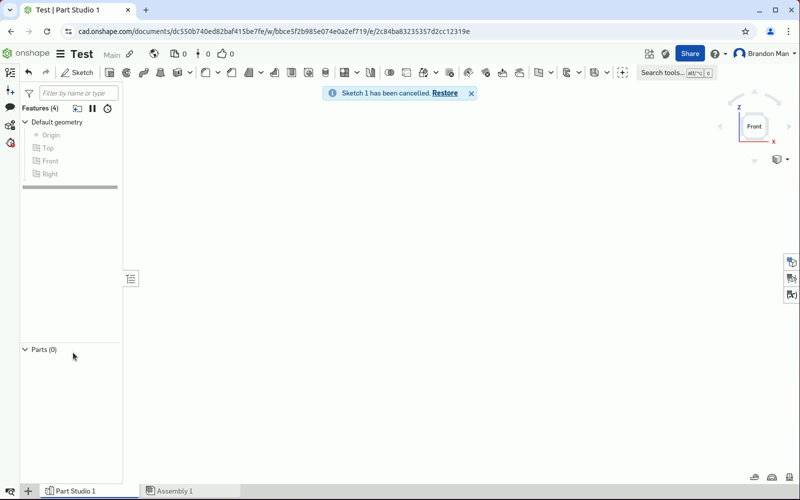
key(shift+y)
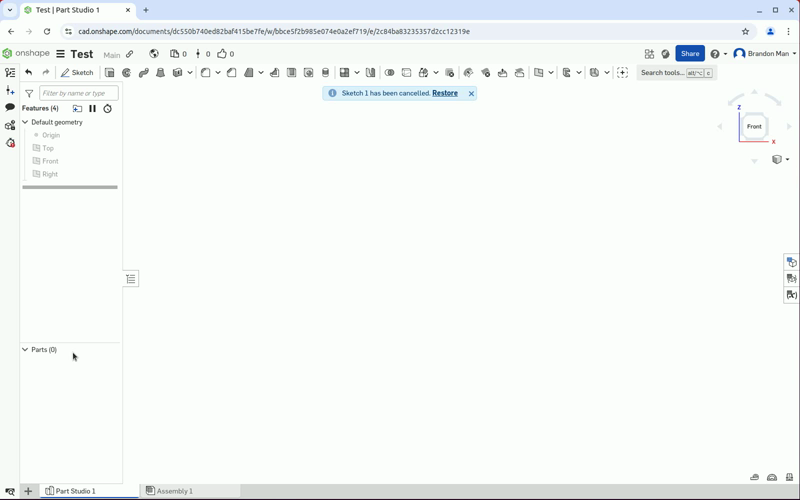
key(shift+s)
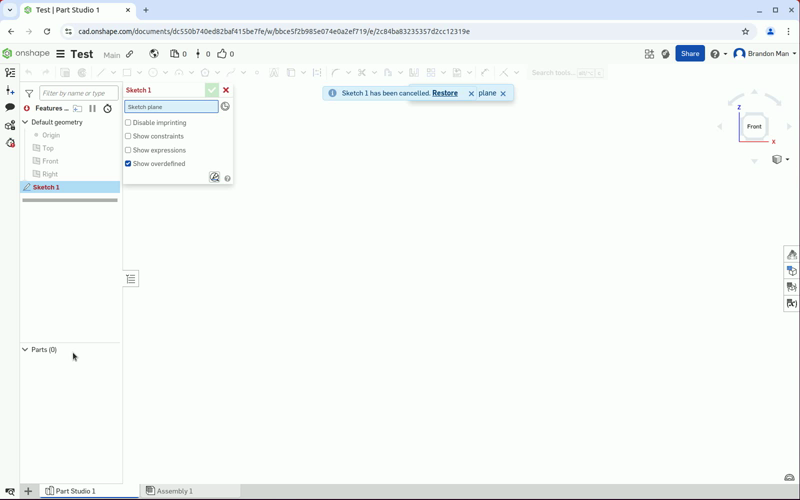
mouse_move(73, 163)
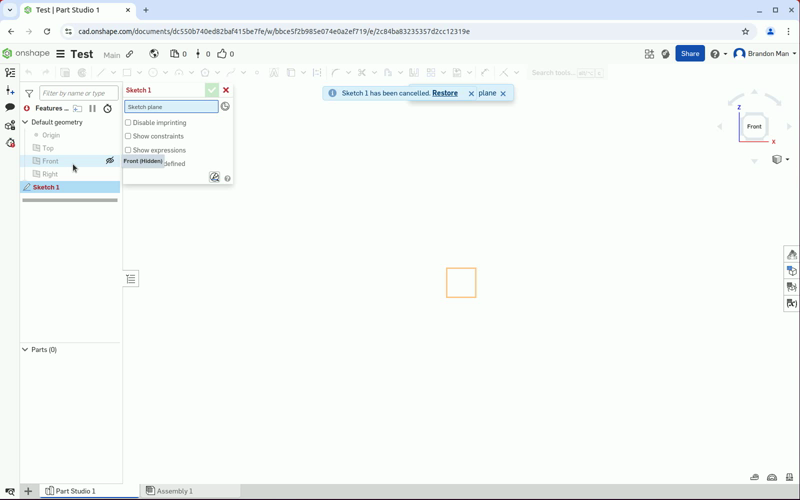
click(73, 163)
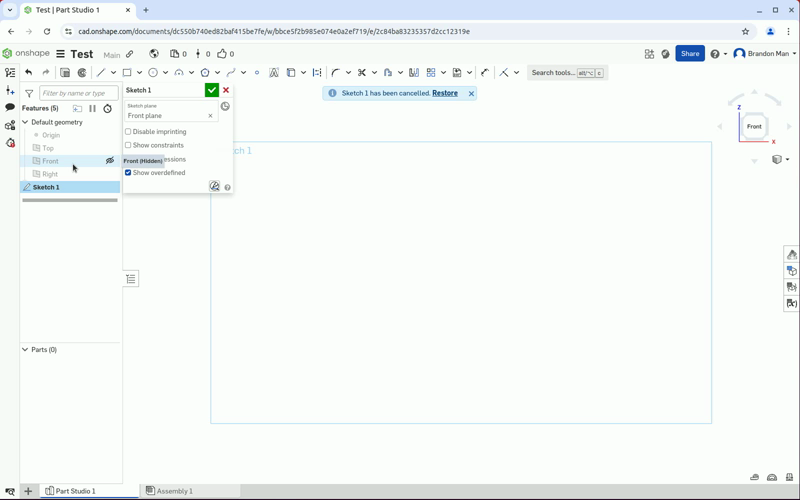
mouse_move(73, 352)
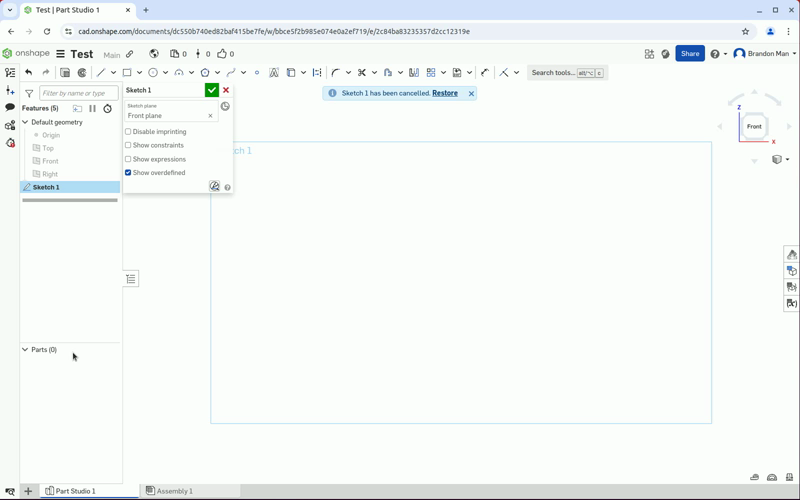
key(y)
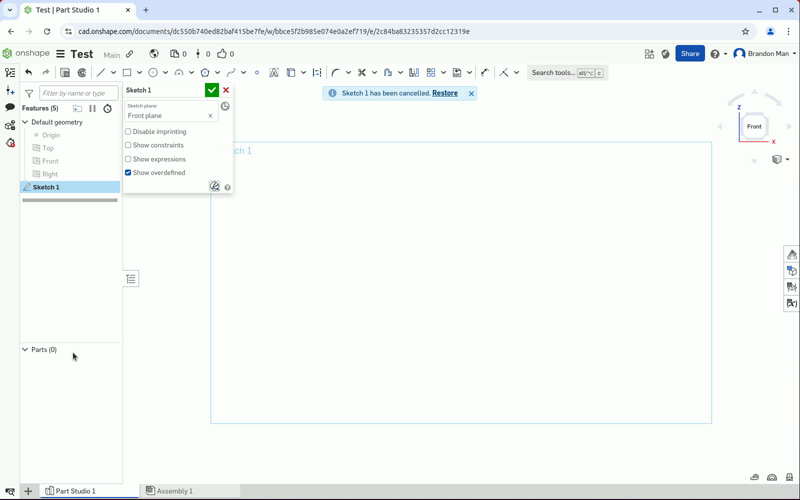
key(l)
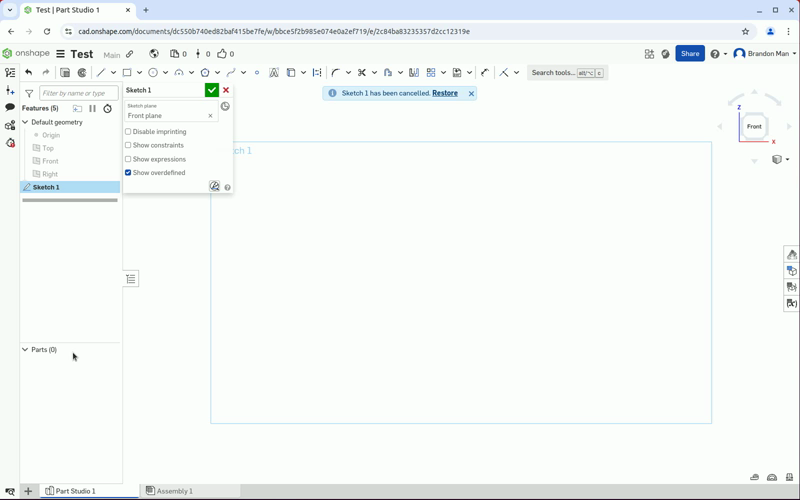
key_down(shift)
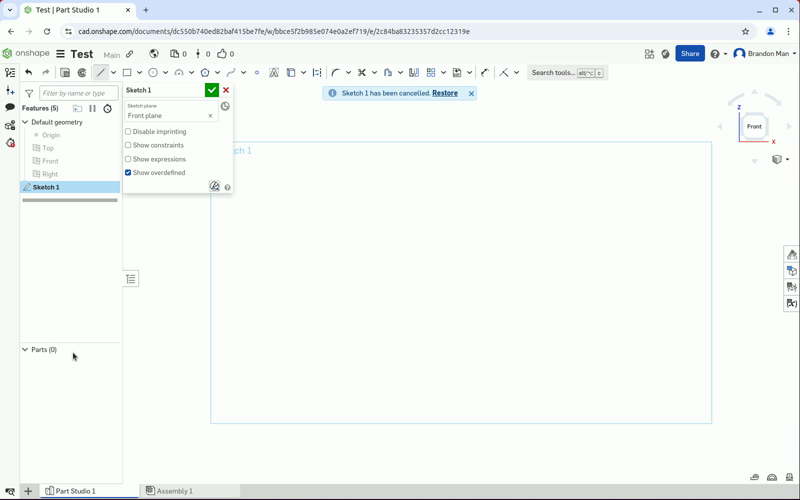
mouse_move(399, 282)
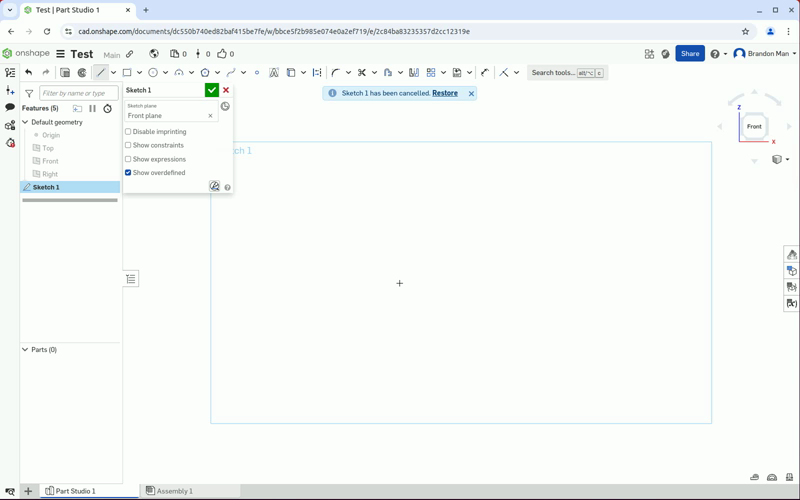
click(399, 282)
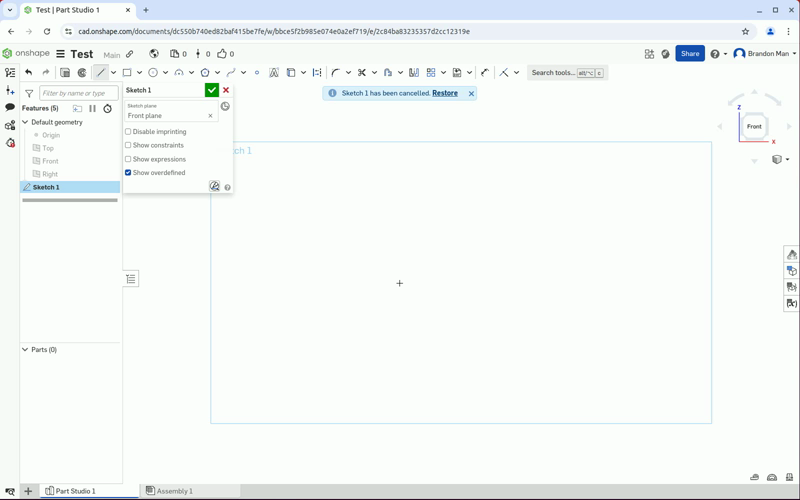
key_up(shift)
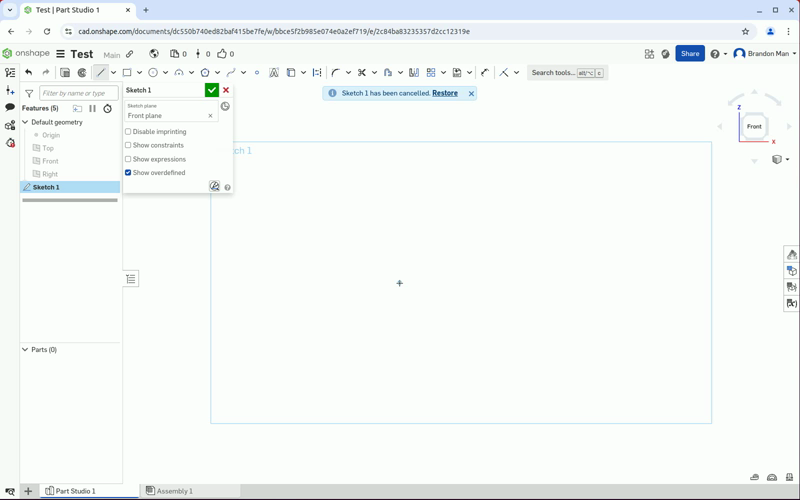
key_down(shift)
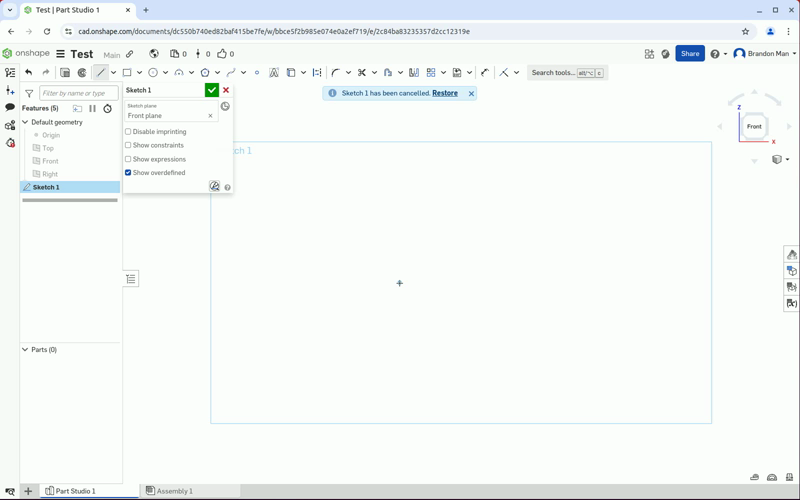
mouse_move(521, 282)
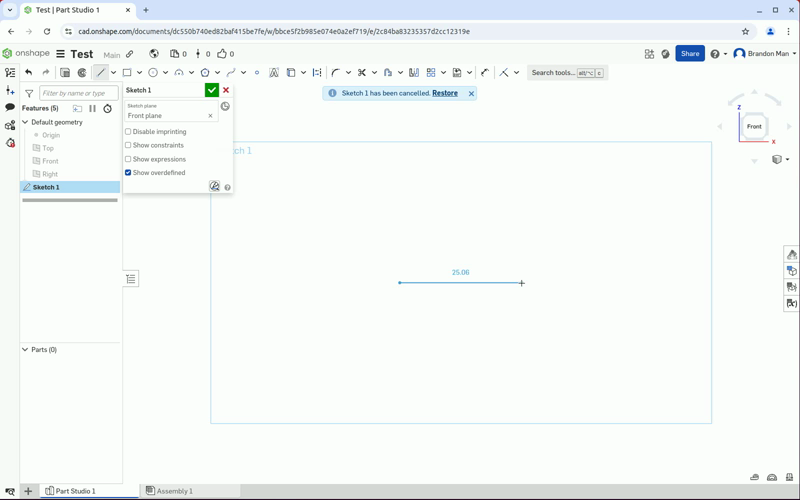
click(521, 282)
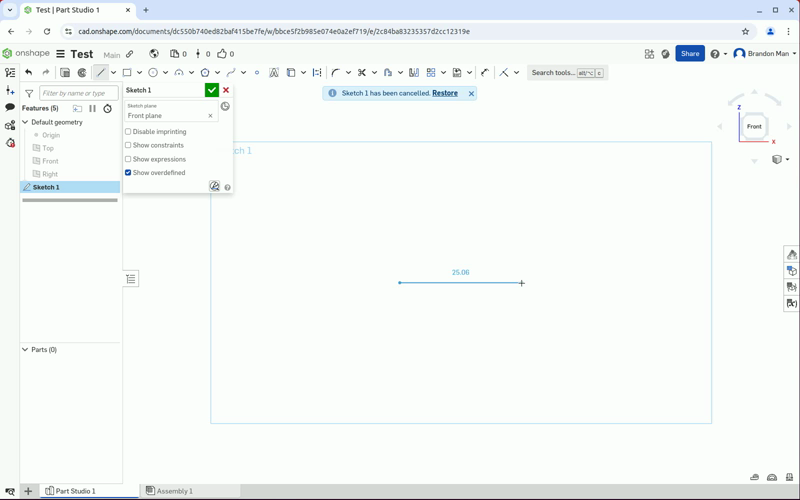
key_up(shift)
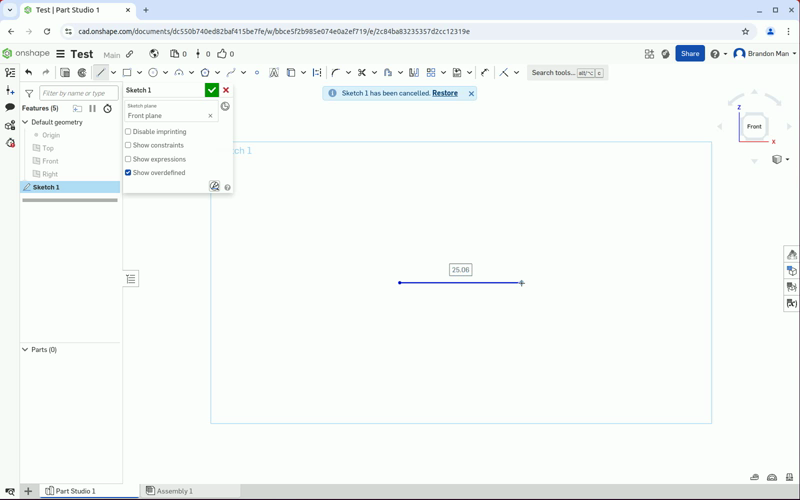
key_down(shift)
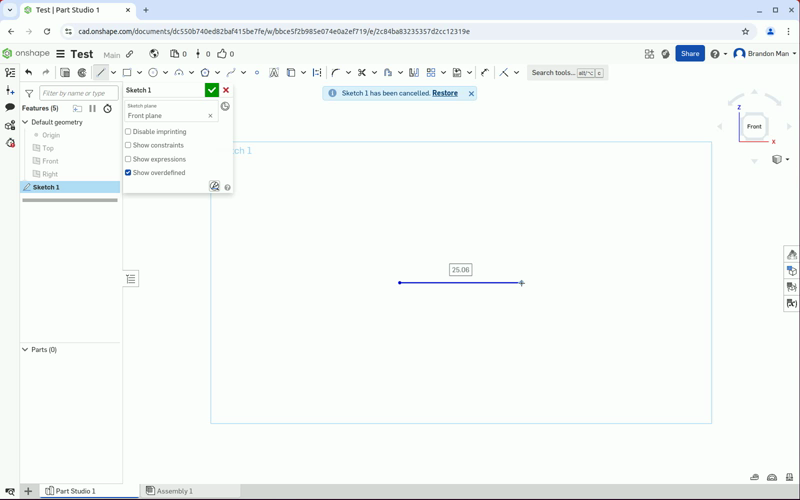
mouse_move(551, 282)
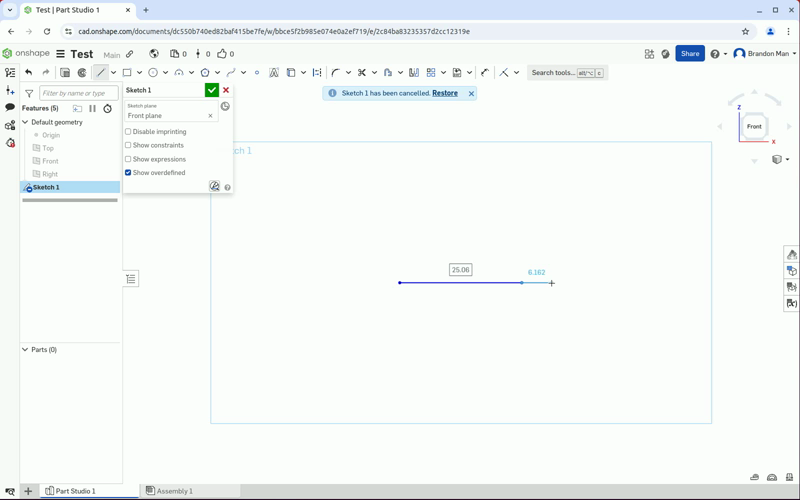
mouse_move(521, 271)
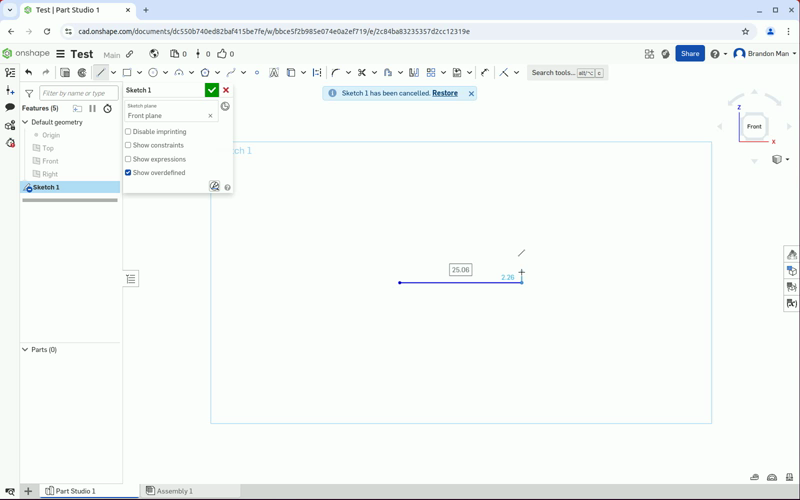
click(521, 271)
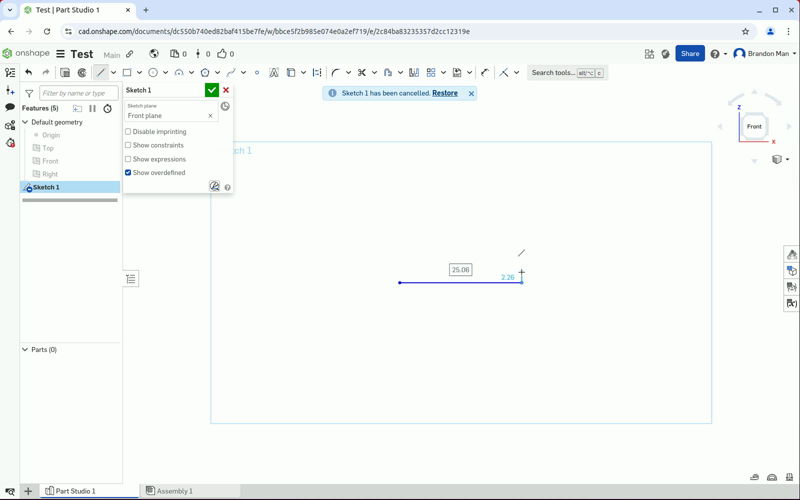
key_up(shift)
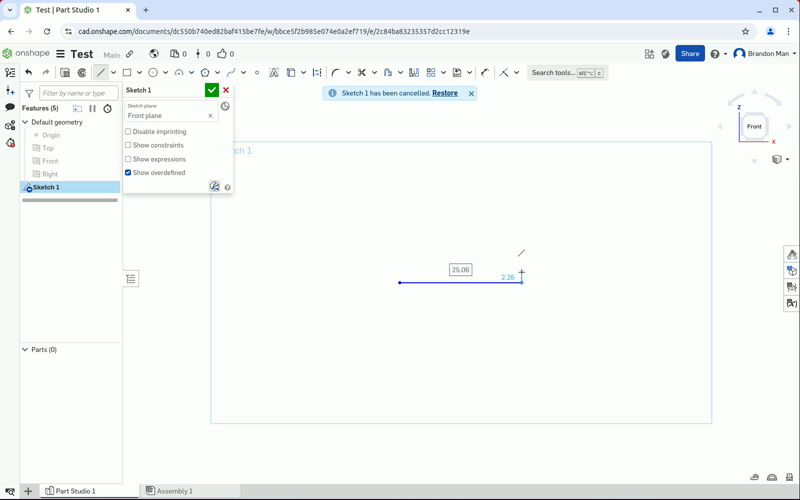
key(esc)
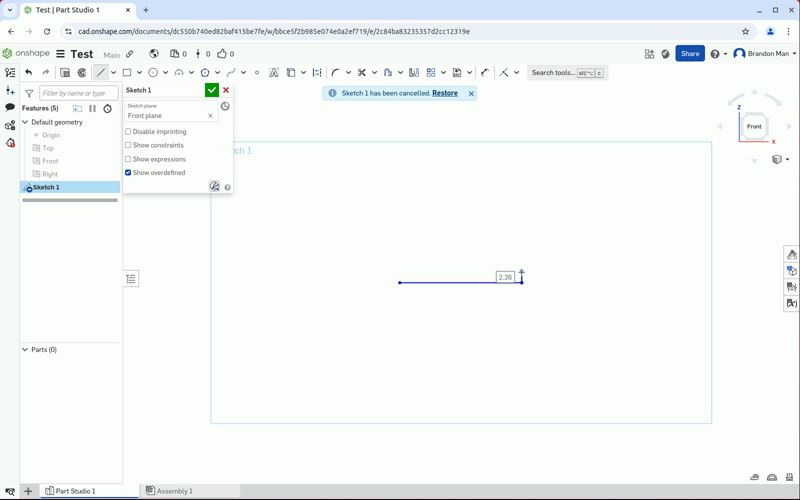
key(a)
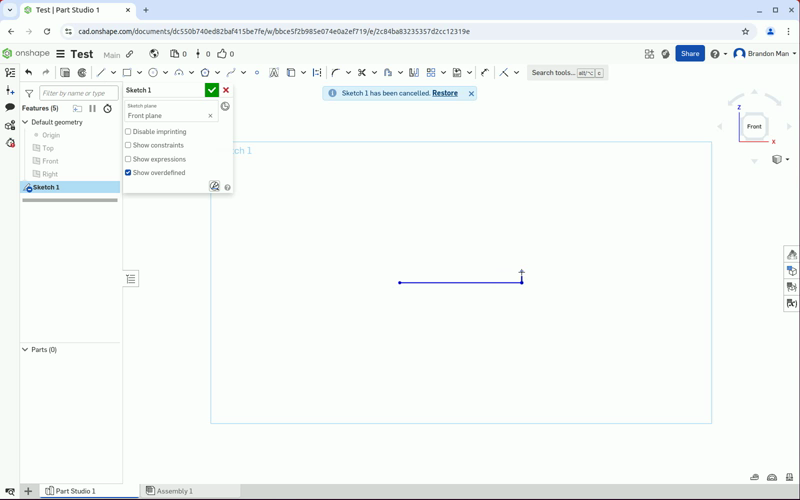
mouse_move(521, 271)
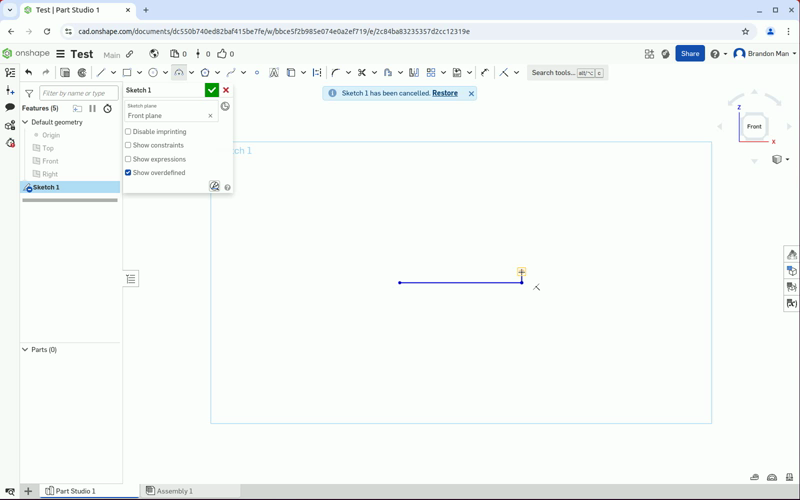
click(521, 271)
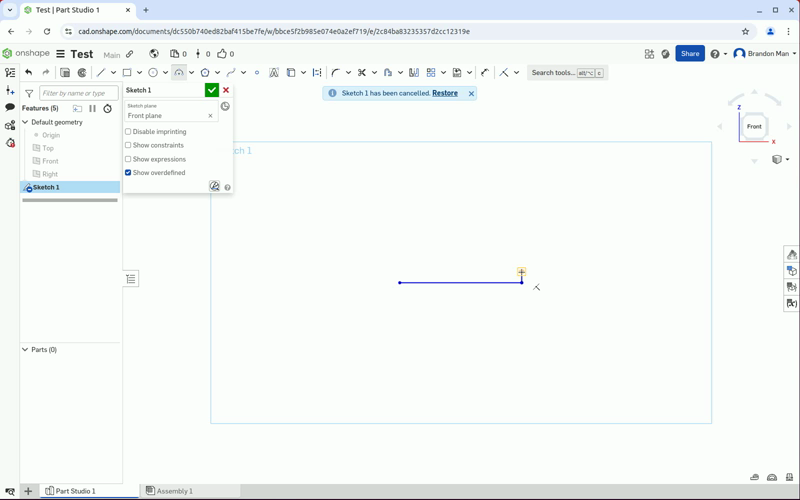
key_down(shift)
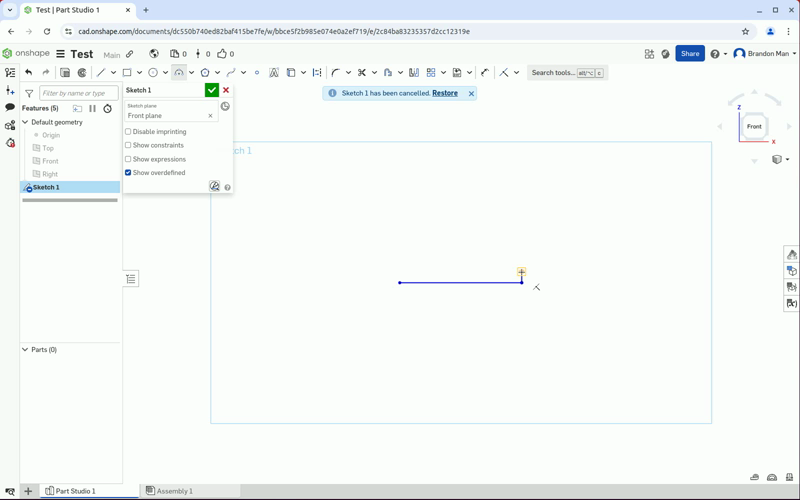
mouse_move(502, 252)
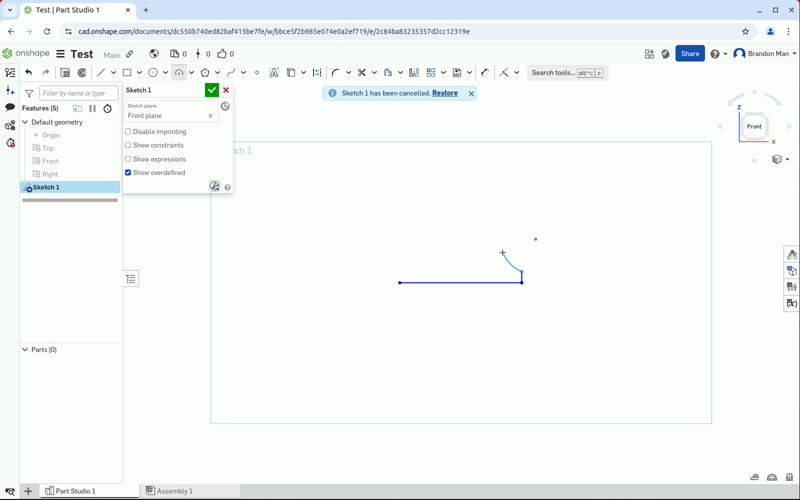
click(502, 252)
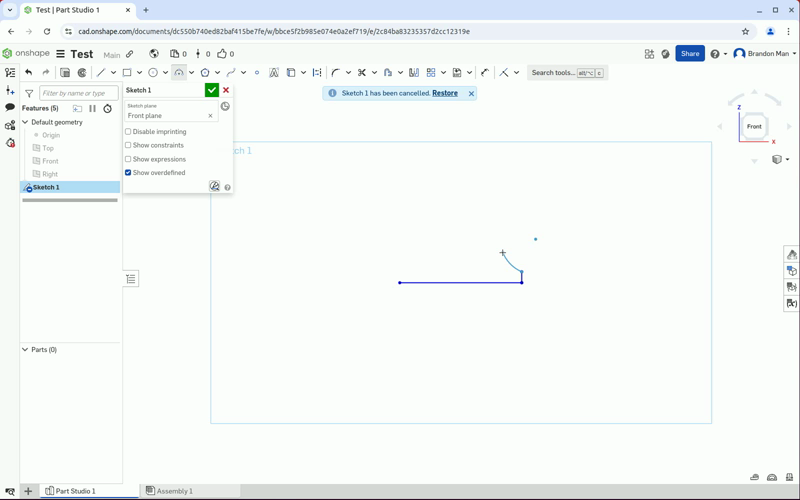
mouse_move(516, 257)
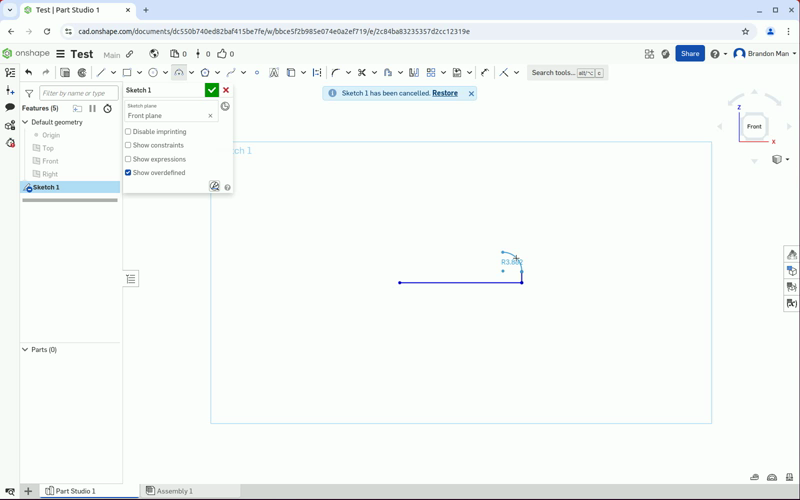
click(516, 257)
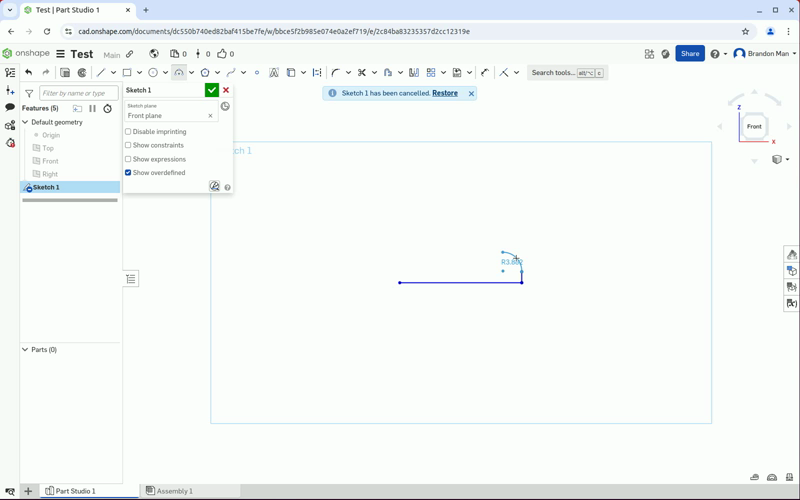
key_up(shift)
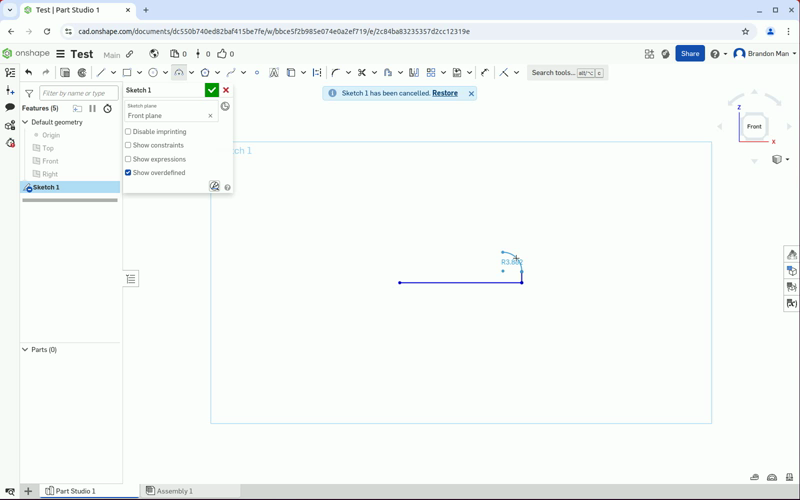
key(esc)
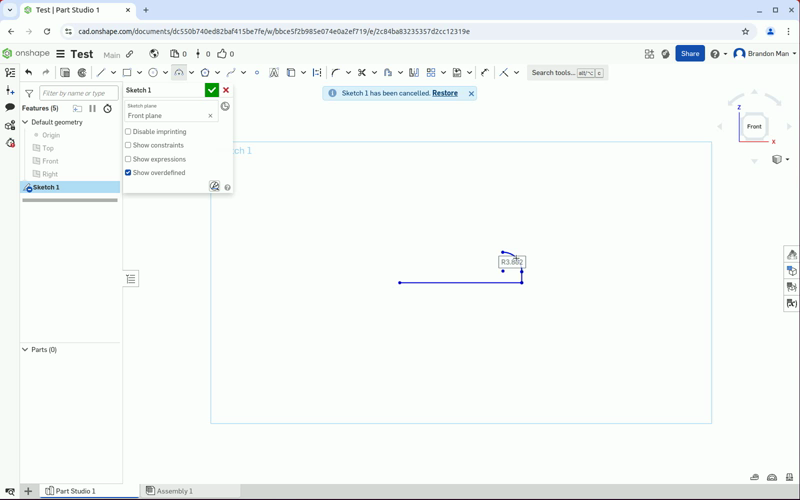
key(l)
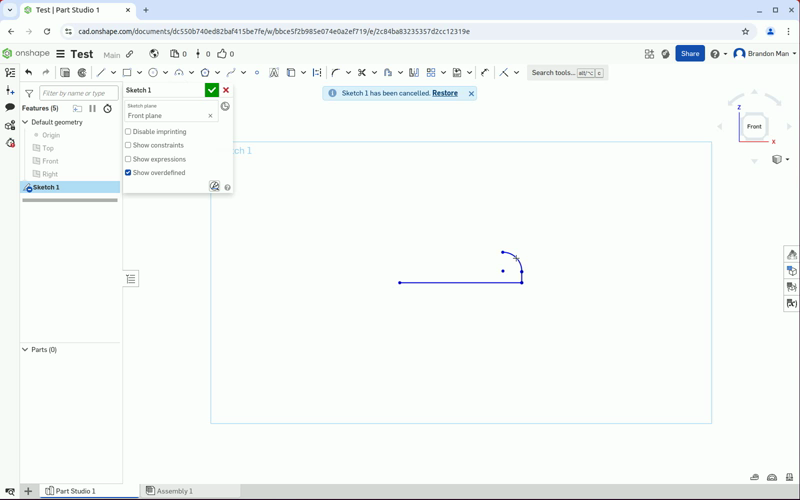
mouse_move(502, 252)
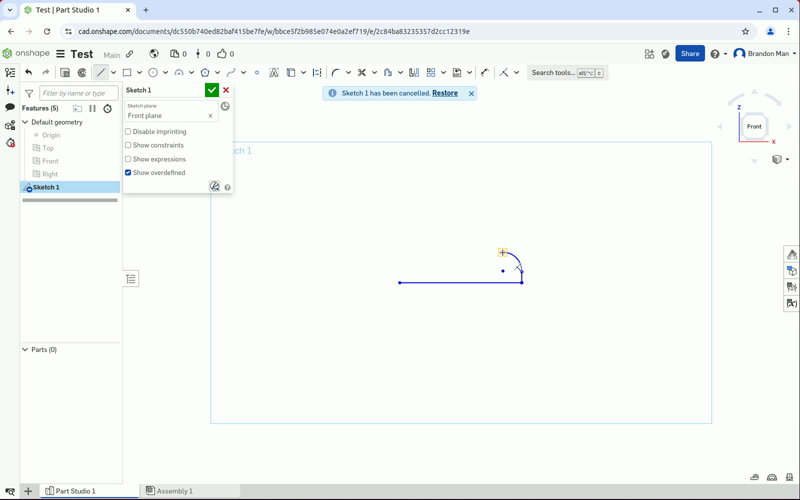
click(502, 252)
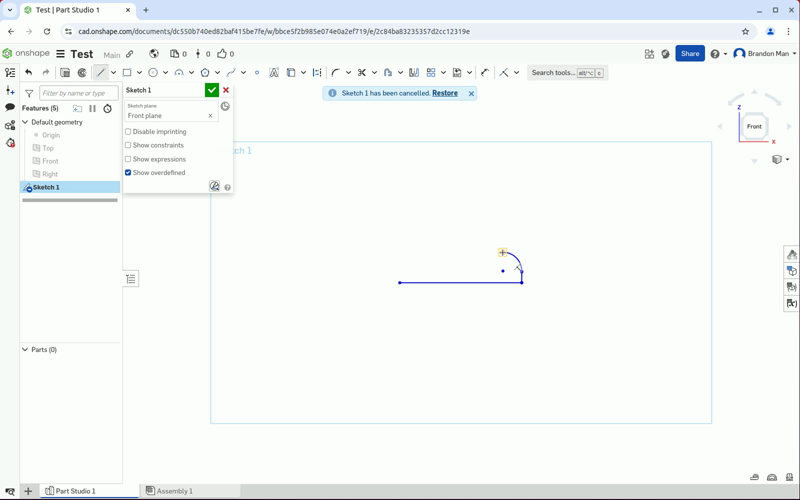
key_down(shift)
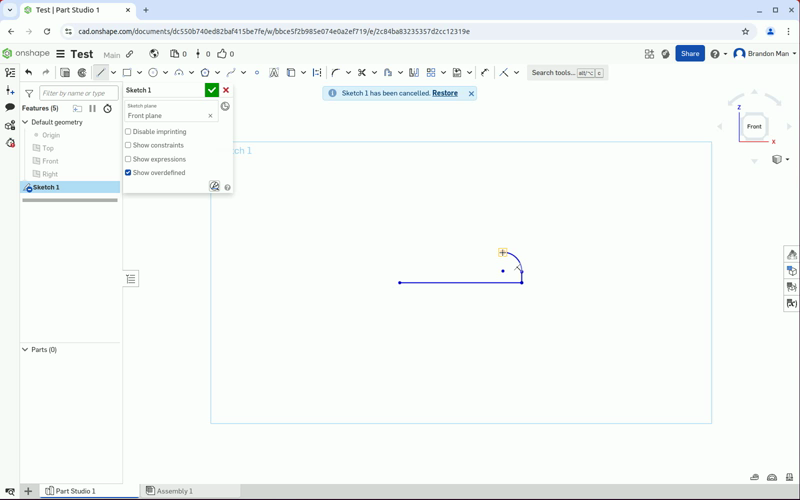
mouse_move(419, 252)
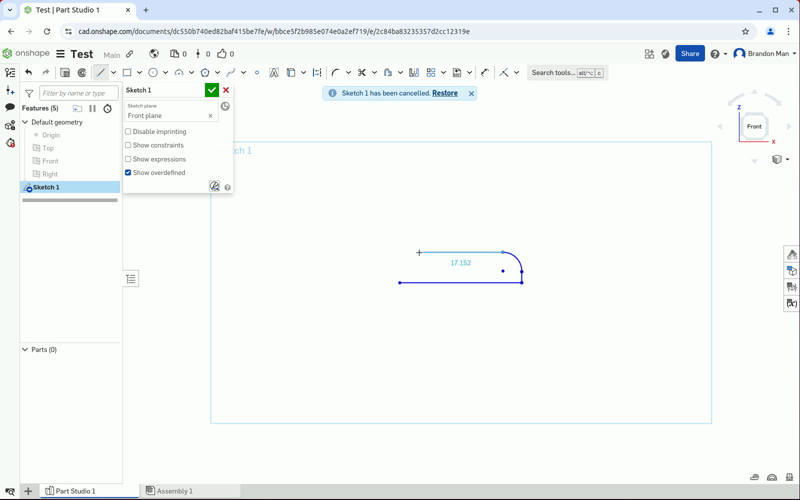
click(419, 252)
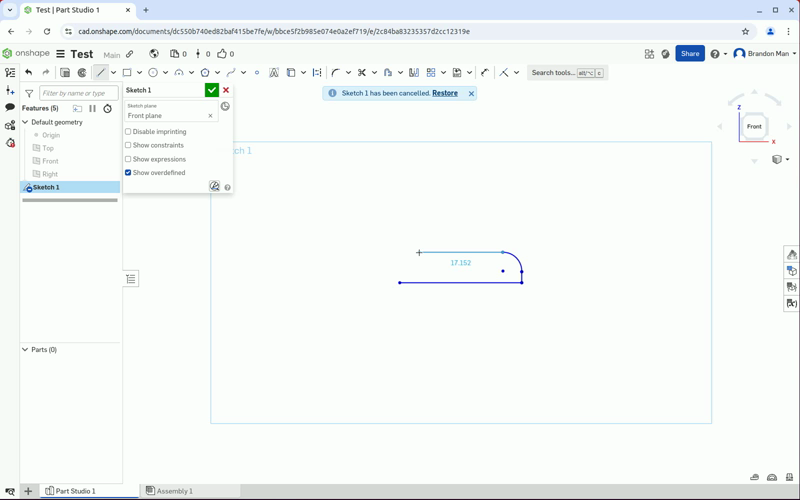
key_up(shift)
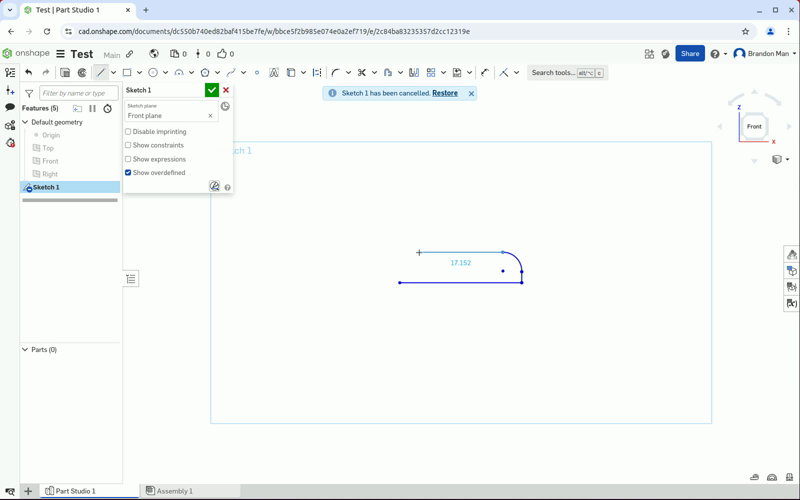
key(esc)
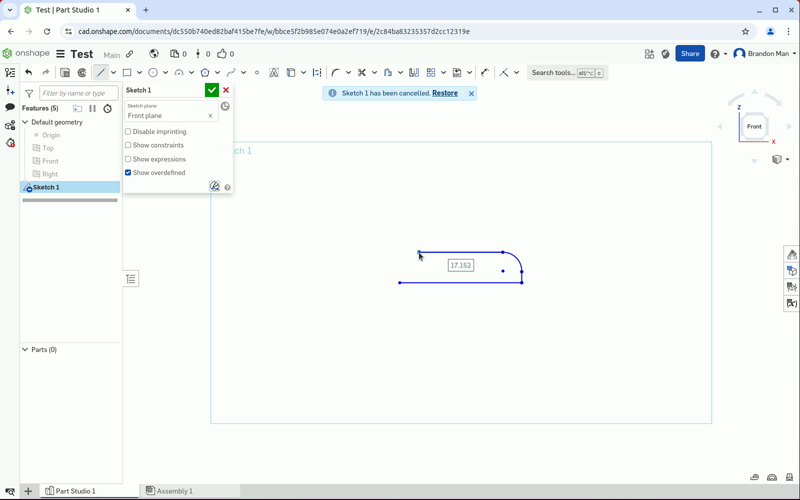
key(a)
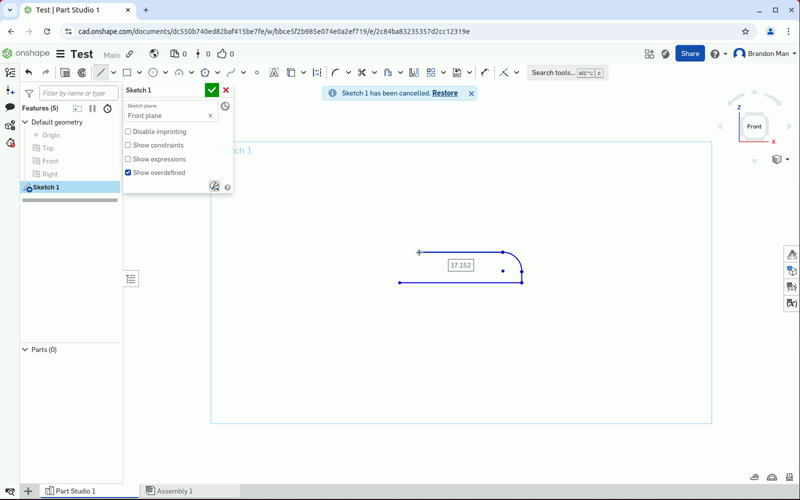
mouse_move(419, 252)
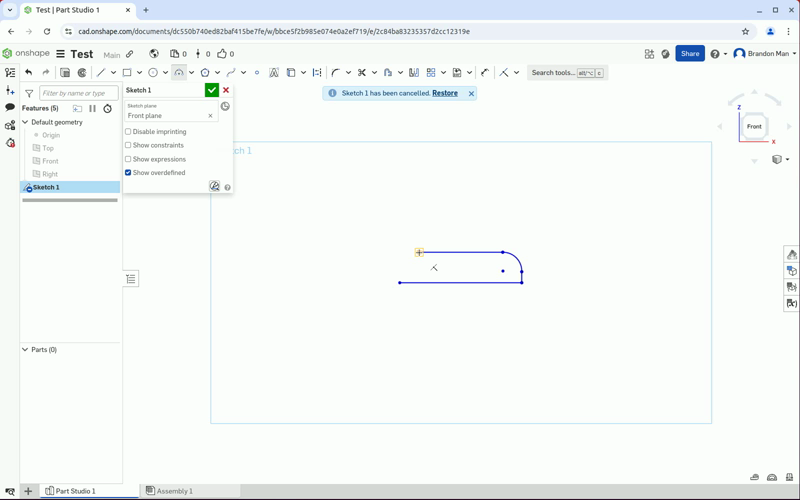
click(419, 252)
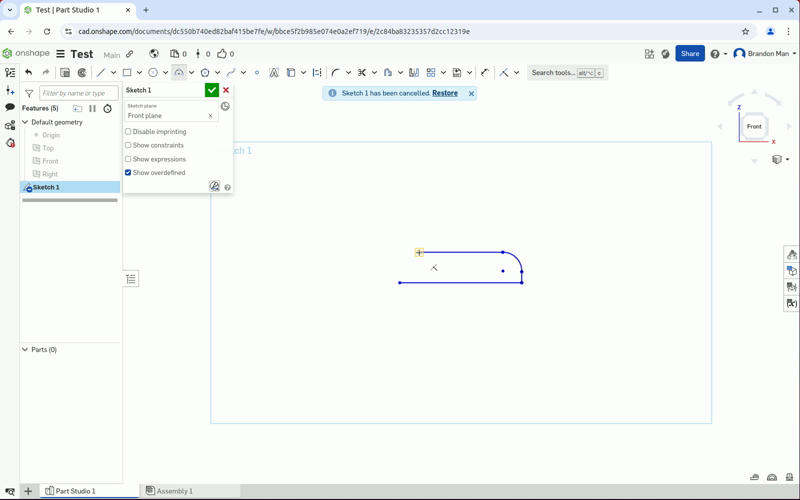
key_down(shift)
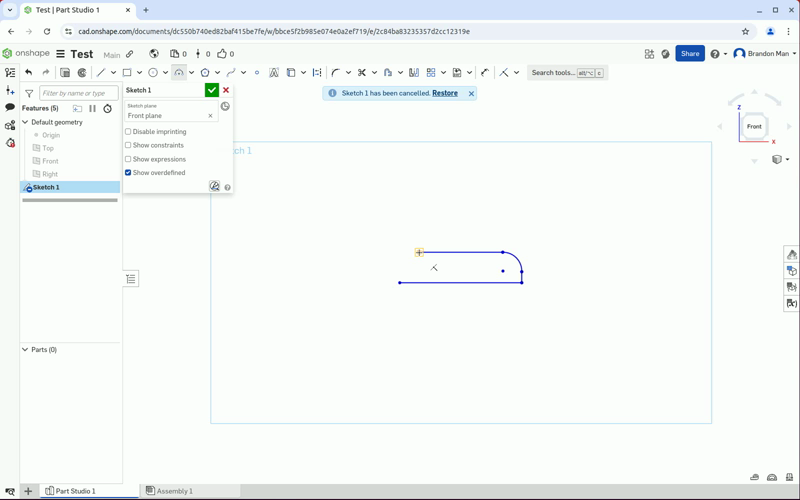
mouse_move(399, 271)
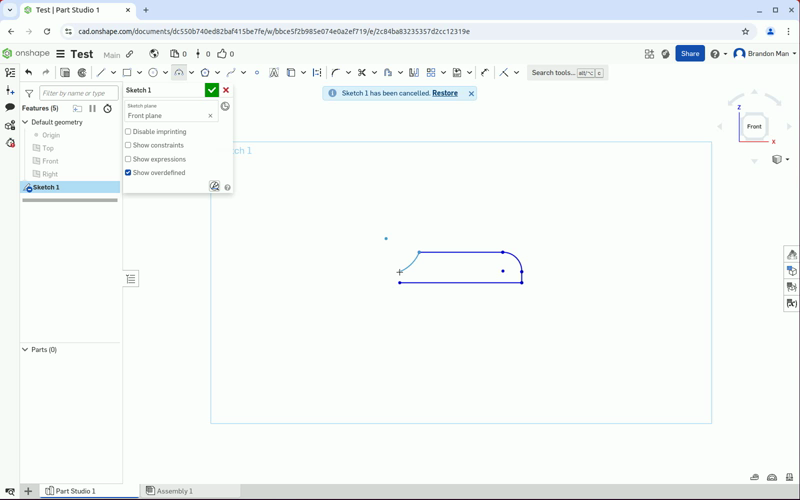
click(399, 271)
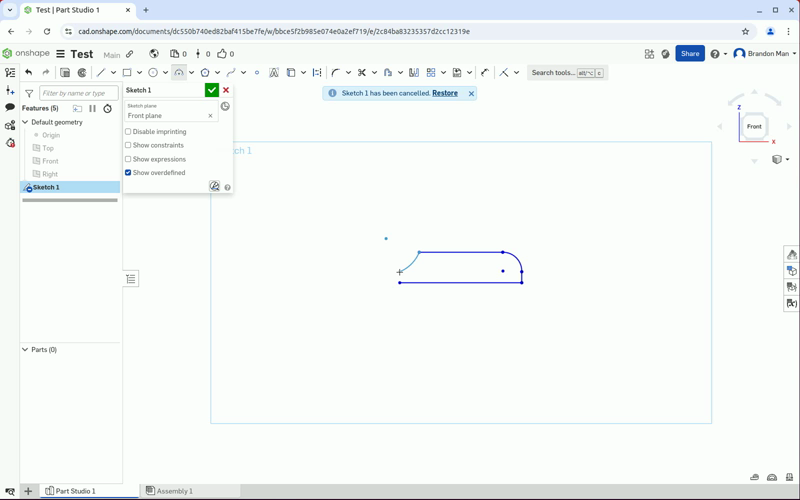
mouse_move(405, 257)
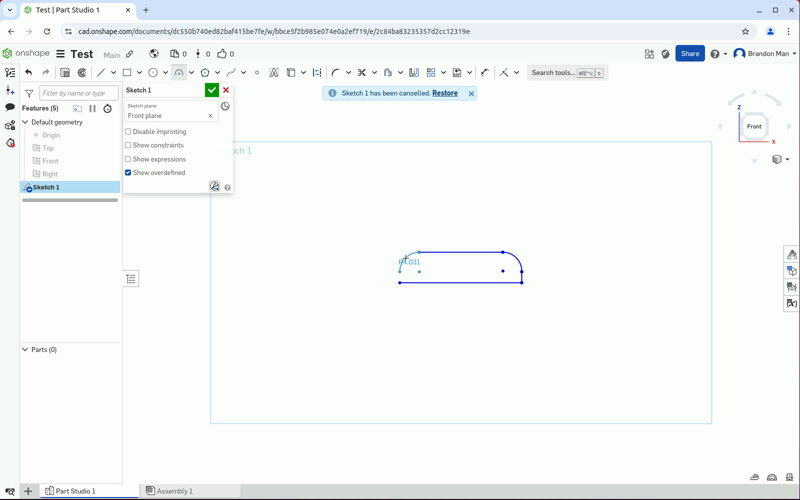
click(405, 257)
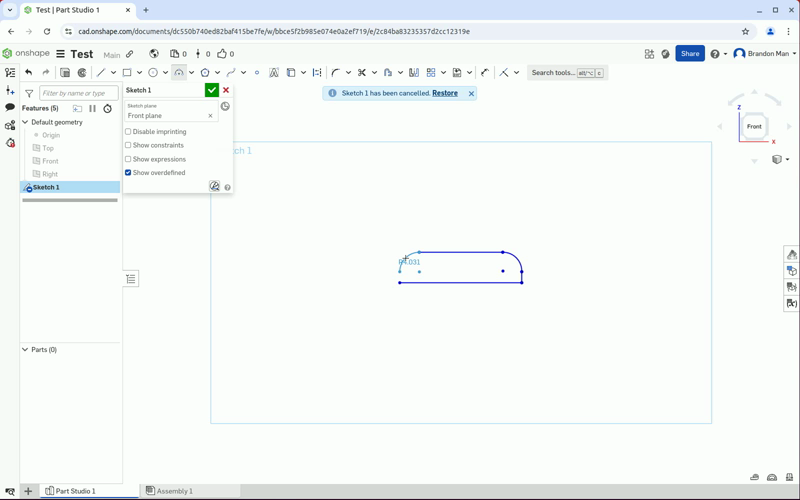
key_up(shift)
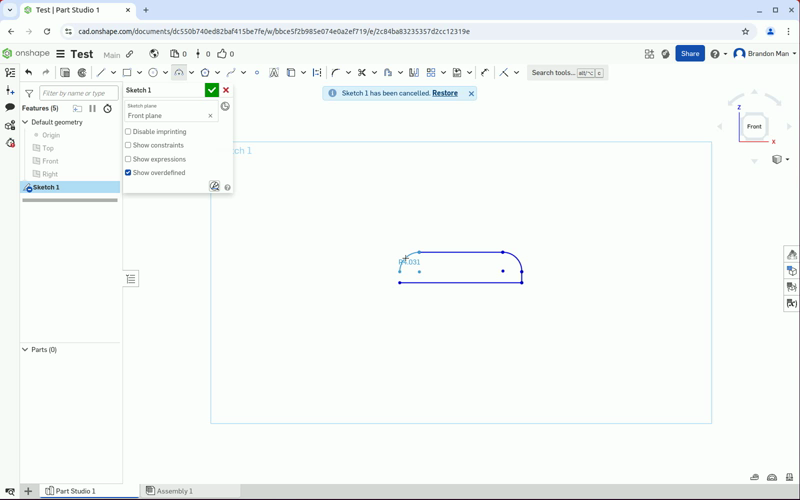
key(esc)
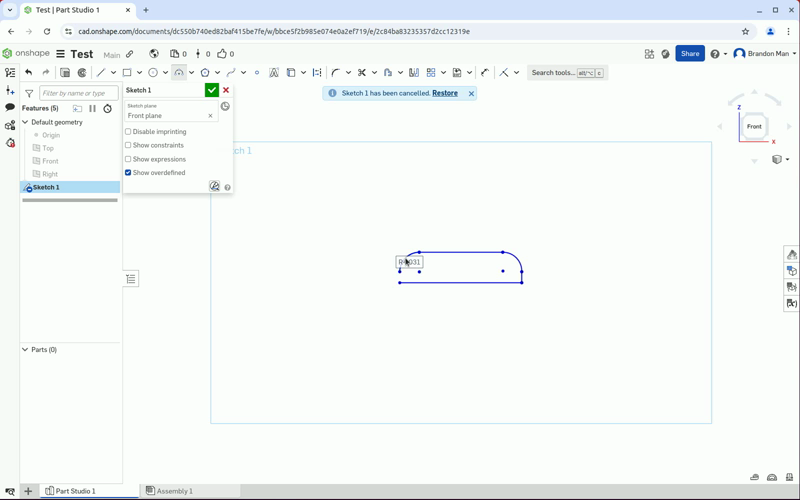
key(l)
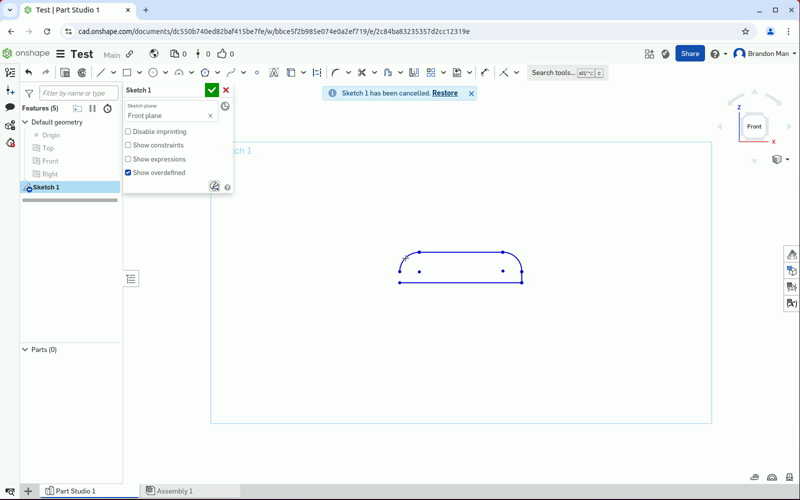
mouse_move(399, 271)
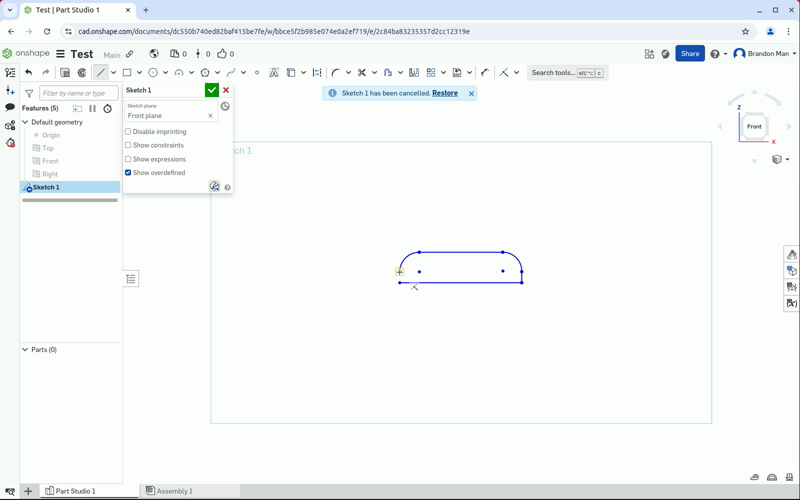
click(399, 271)
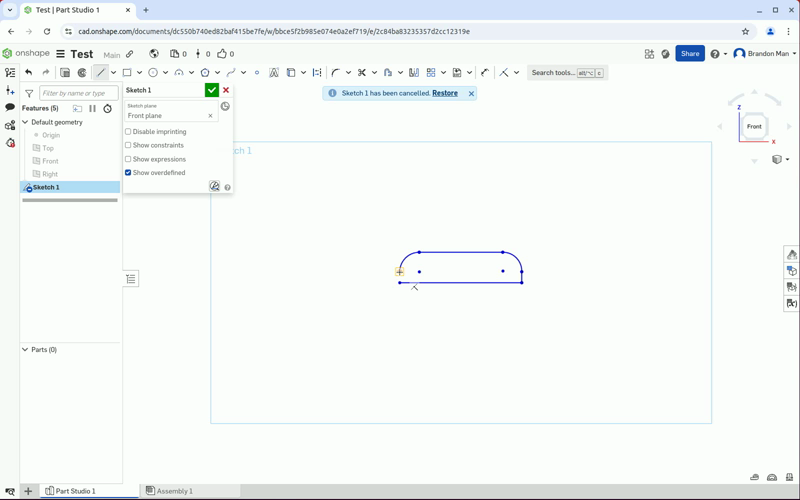
mouse_move(429, 271)
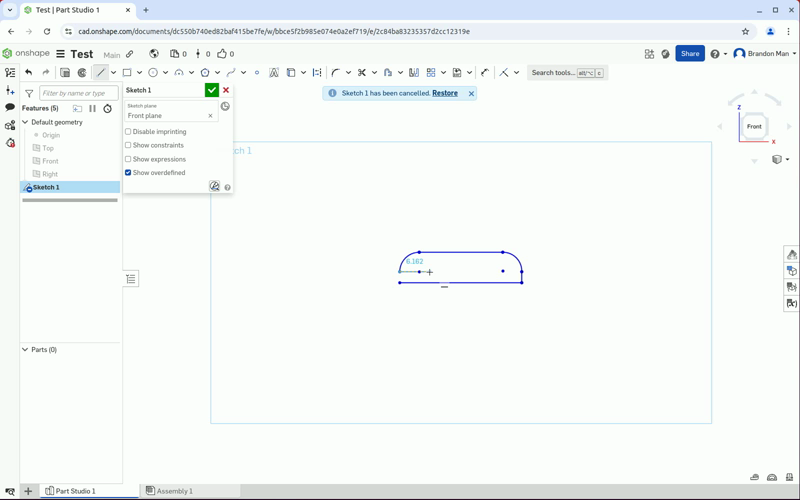
key_down(shift)
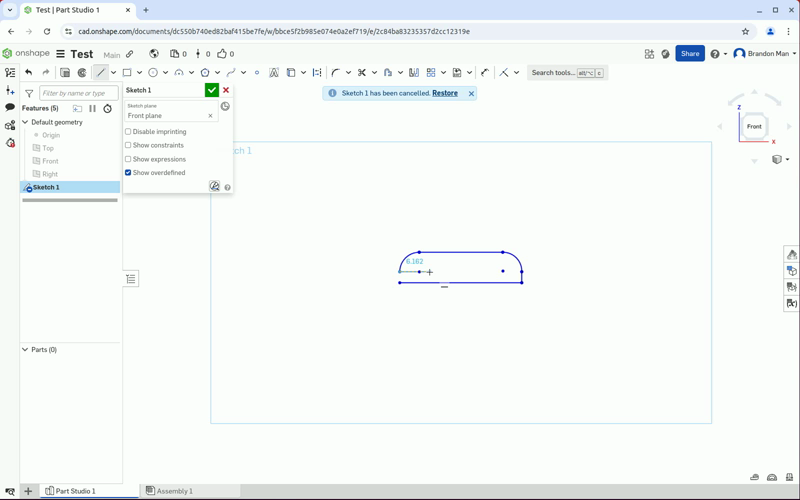
mouse_move(399, 282)
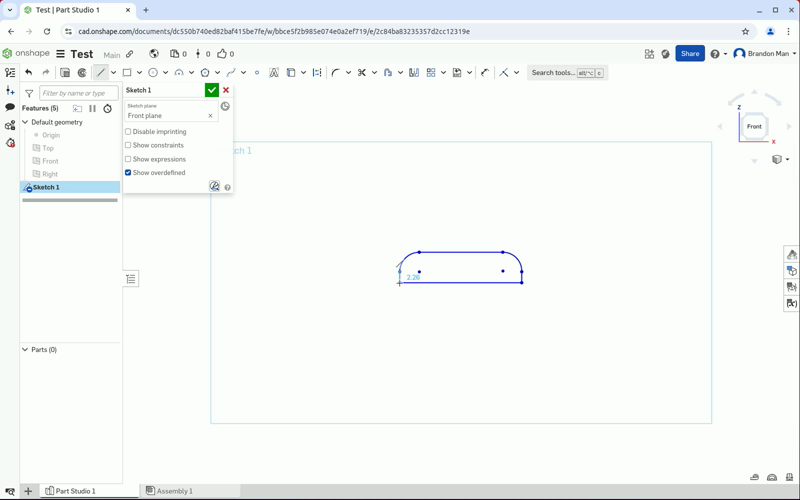
key_up(shift)
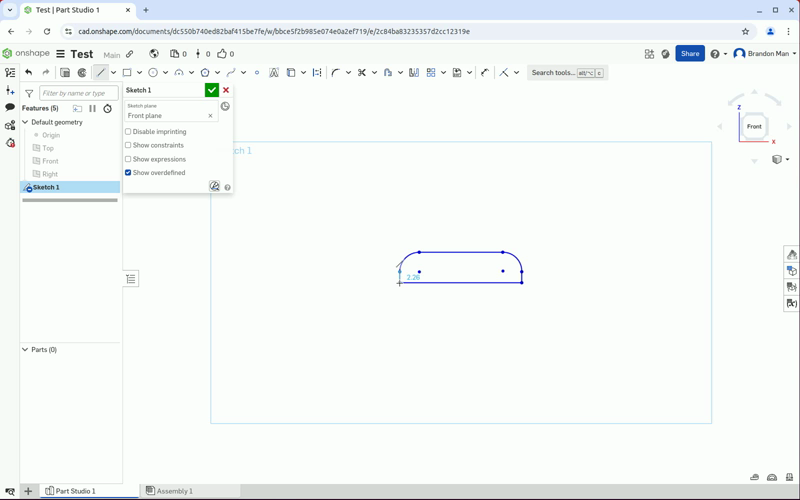
click(399, 282)
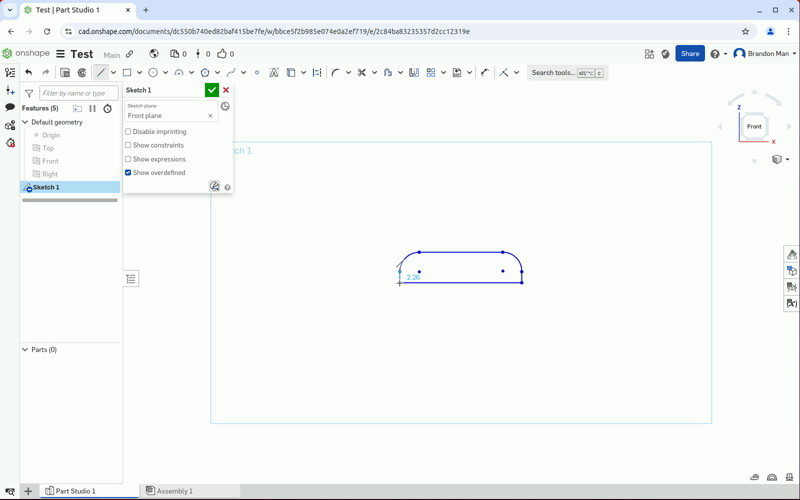
key(esc)
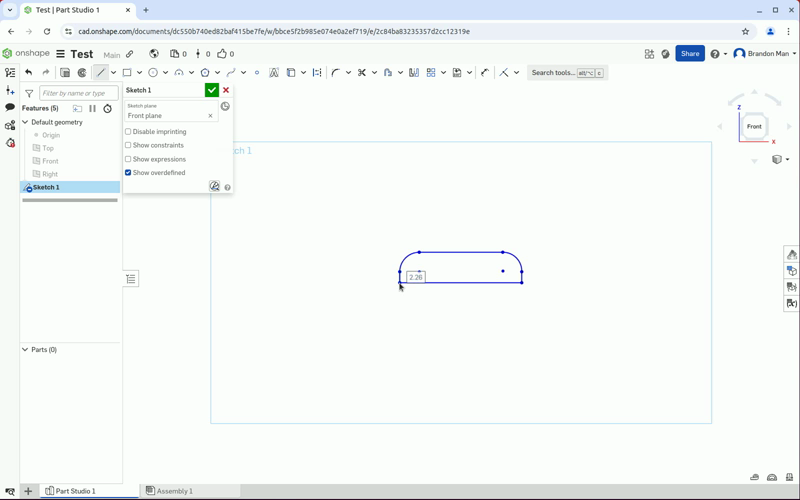
mouse_move(470, 277)
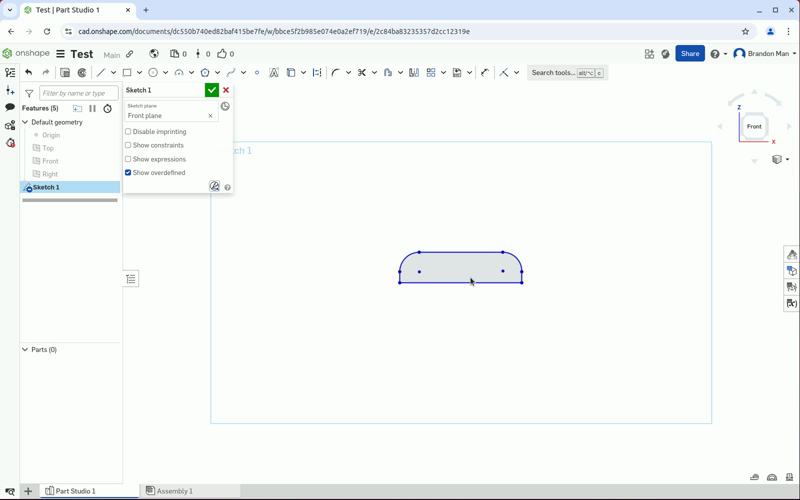
click(470, 277)
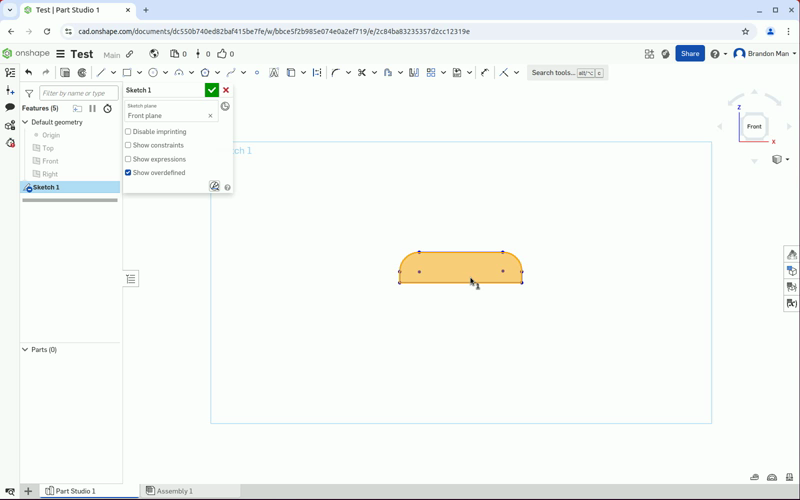
mouse_move(73, 352)
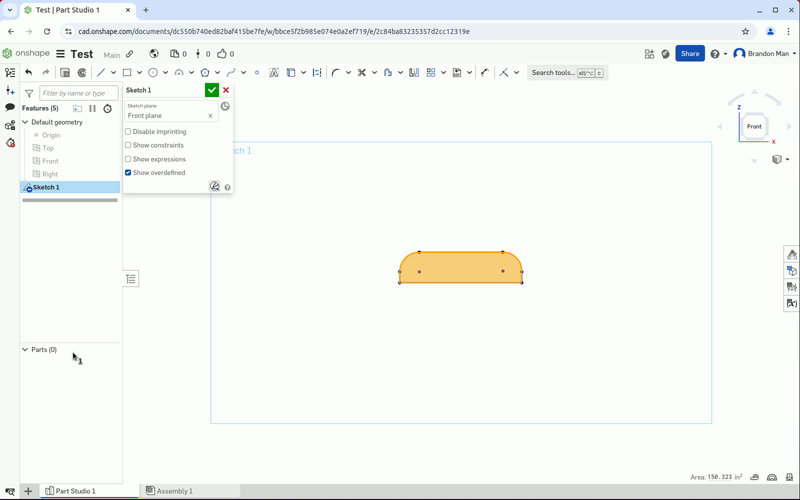
key(shift+y)
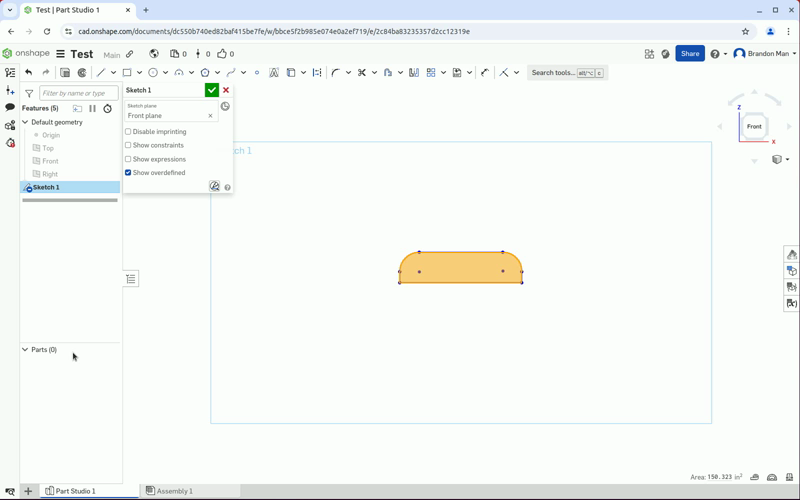
key(shift+e)
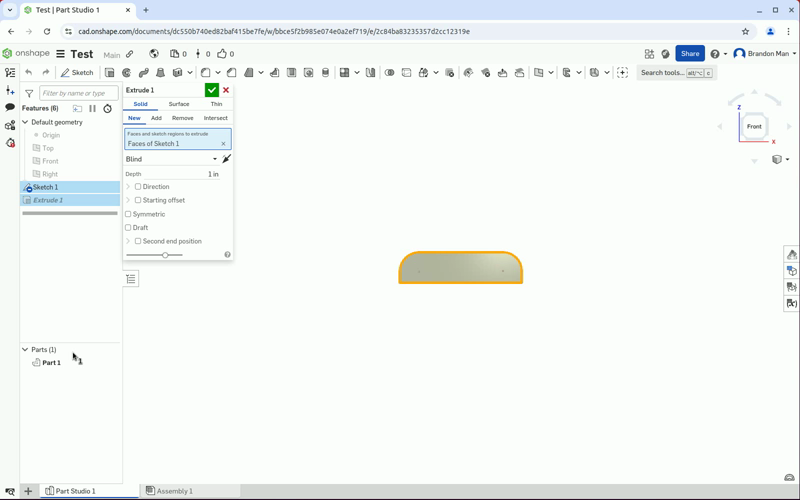
mouse_move(143, 106)
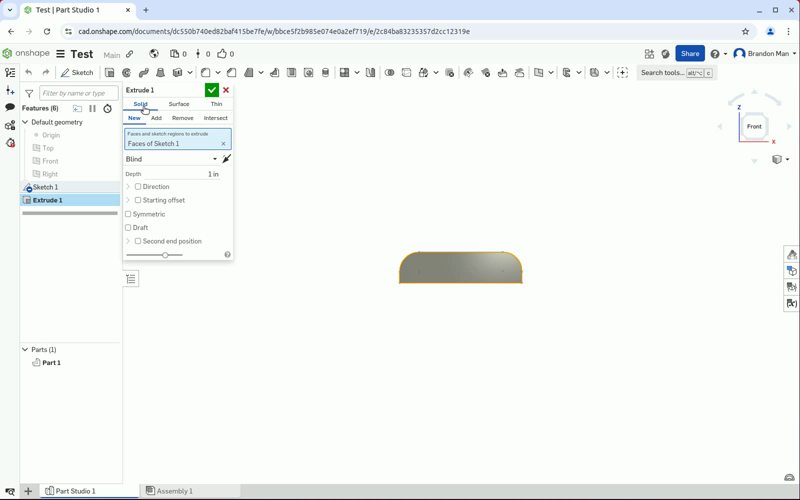
click(143, 106)
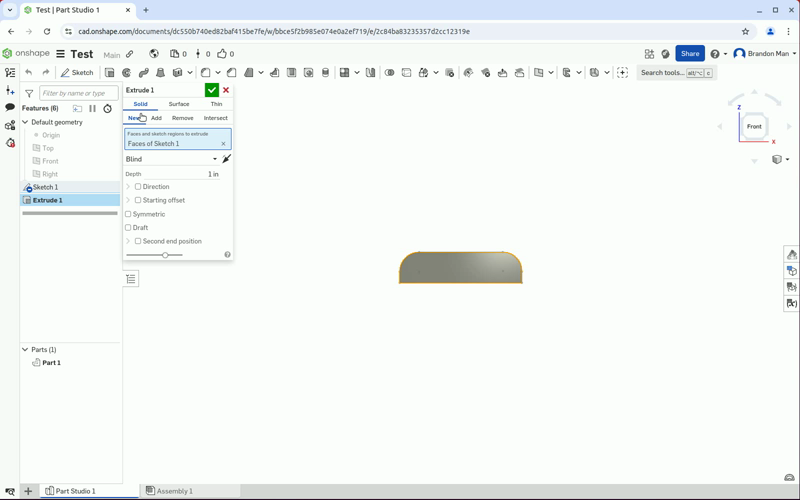
mouse_move(137, 120)
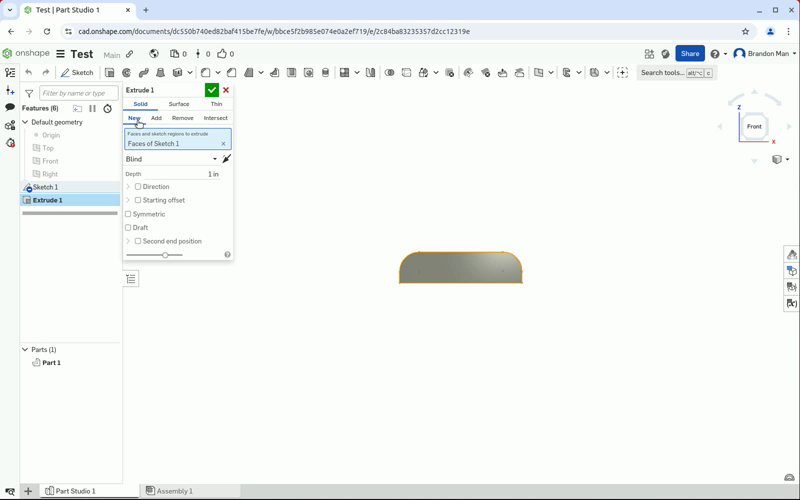
click(137, 120)
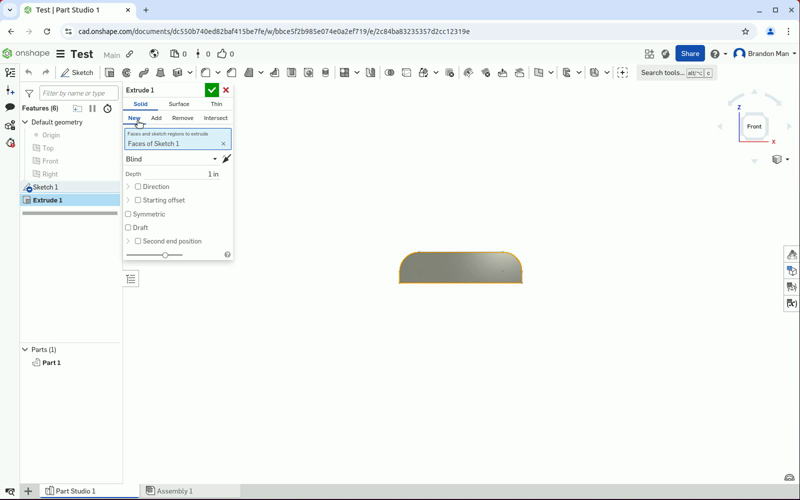
key(tab, 4)
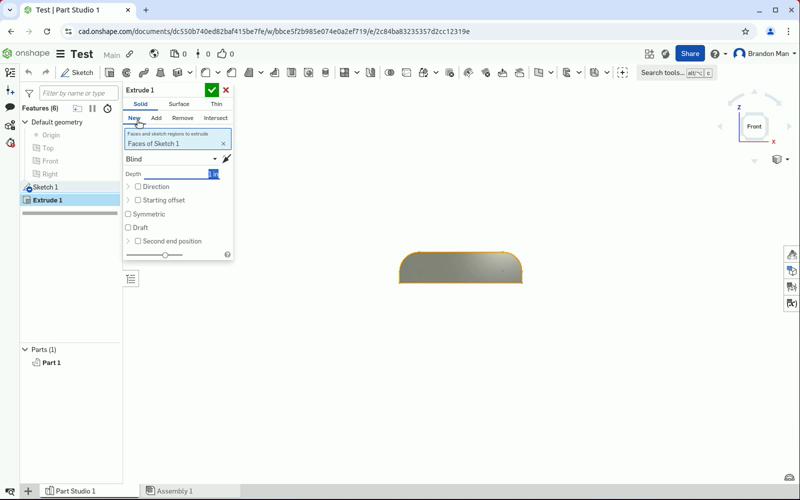
text(23.108)
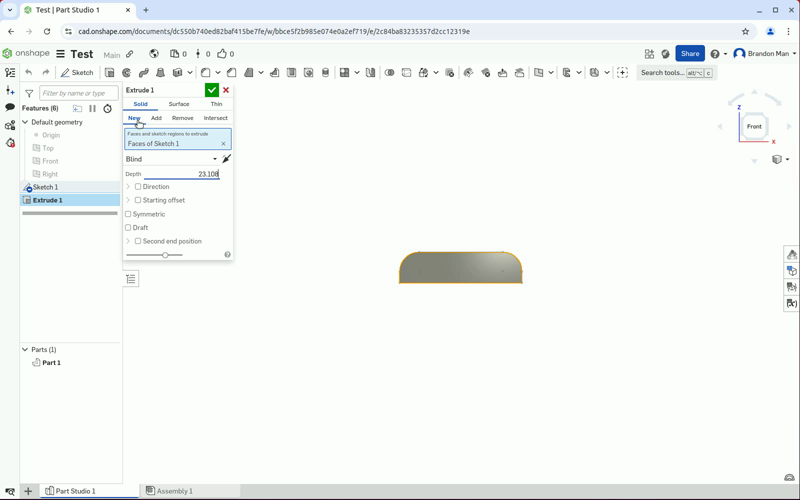
key(enter)
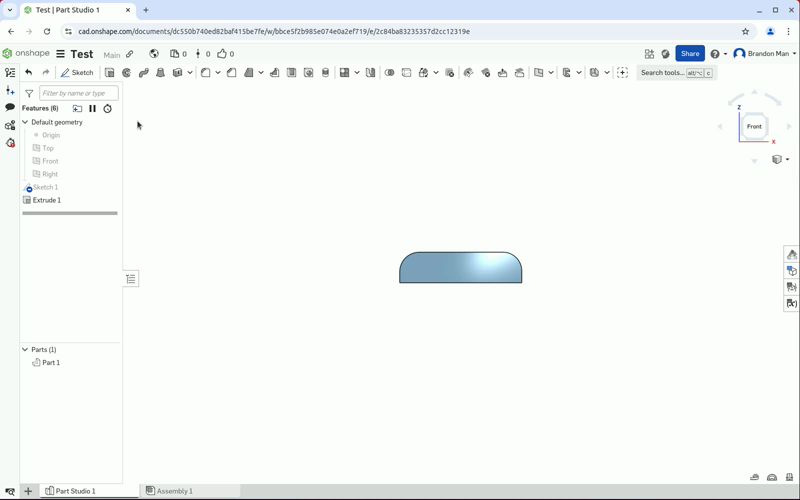
key(shift+h)
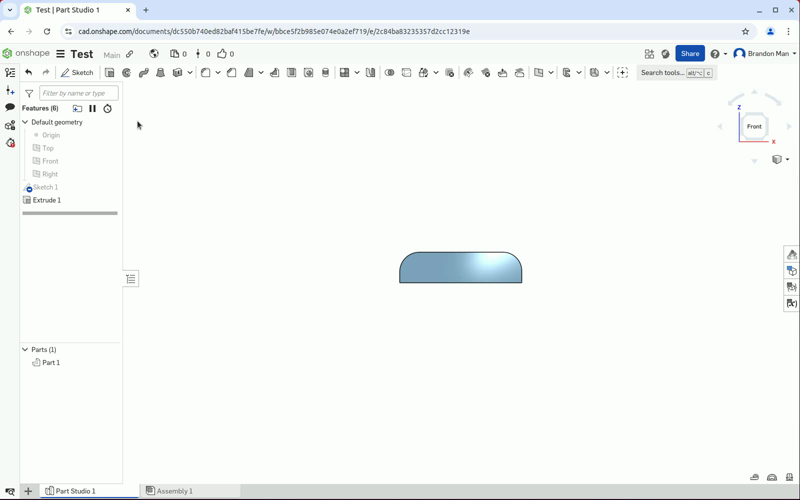
key(shift+h)
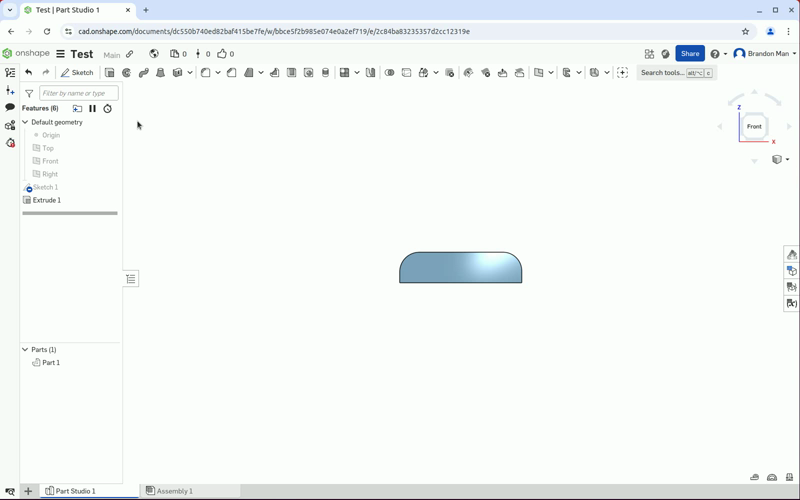
mouse_move(73, 189)
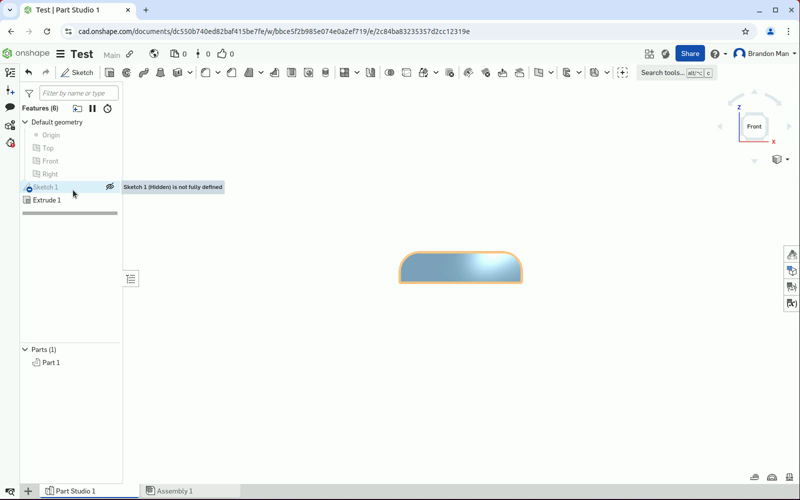
click(73, 189)
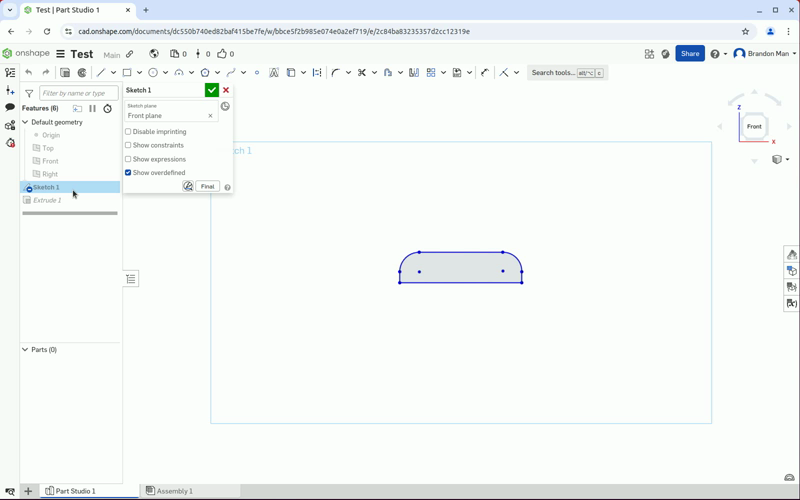
mouse_move(229, 92)
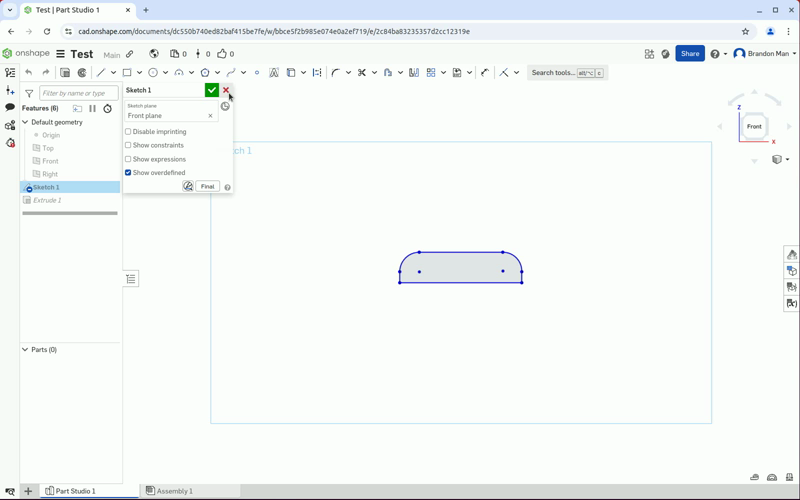
click(229, 92)
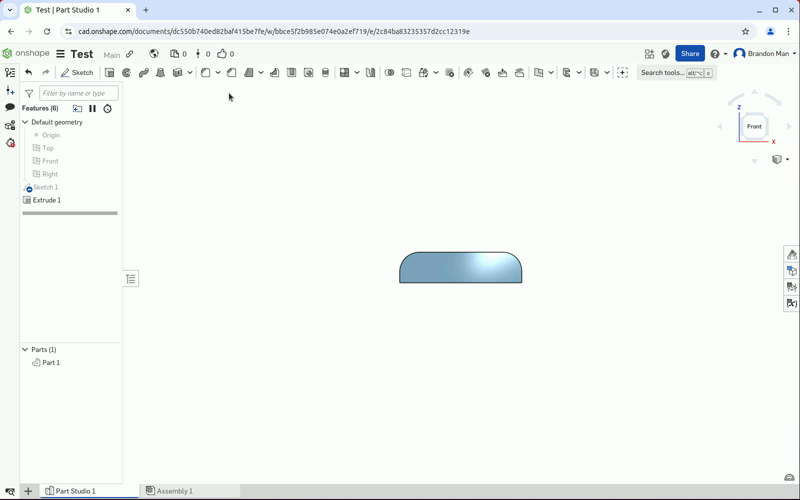
mouse_move(73, 352)
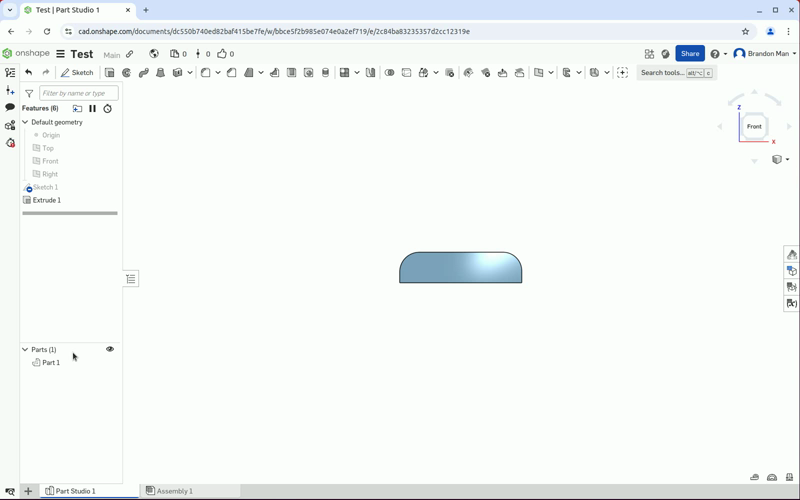
key(y)
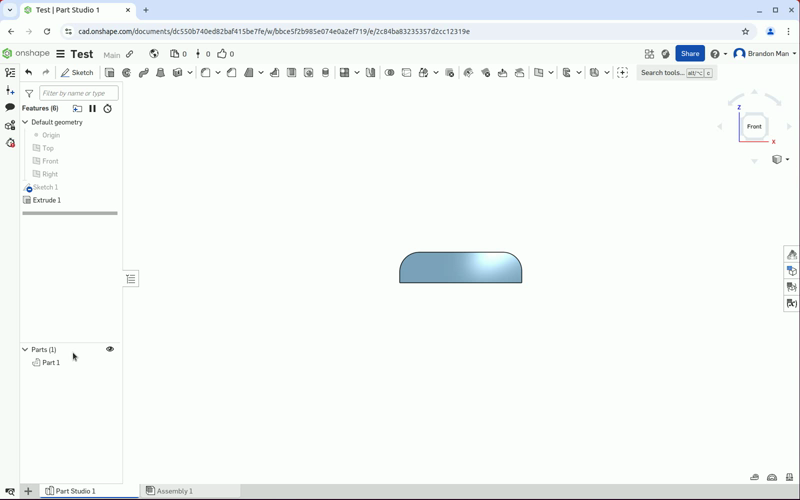
key(shift+p)
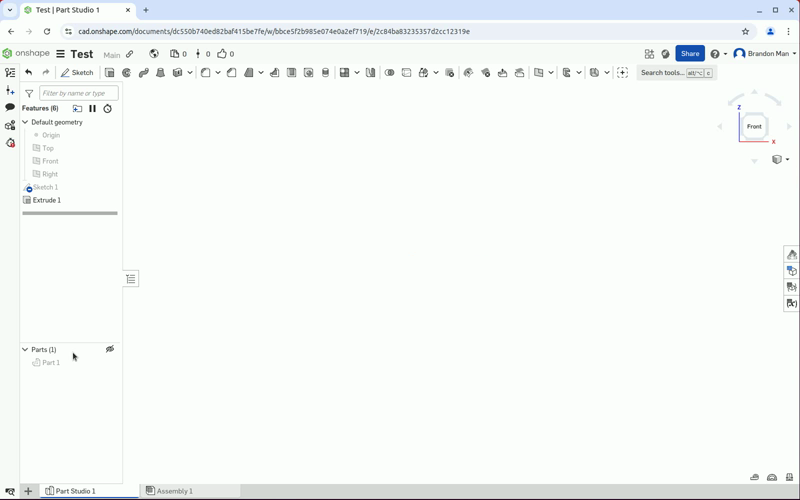
key(space)
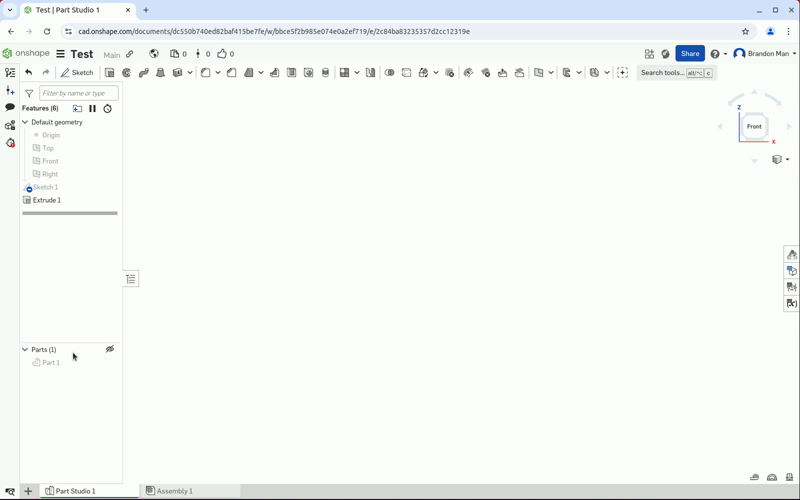
key_down(shift)
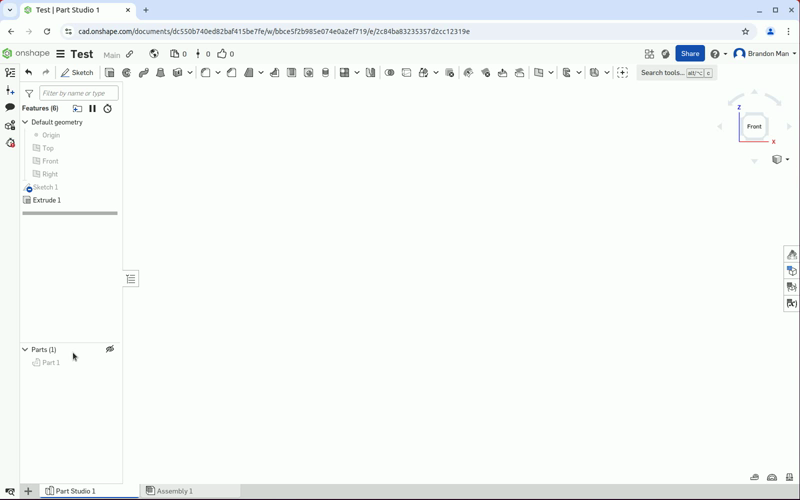
key(left)
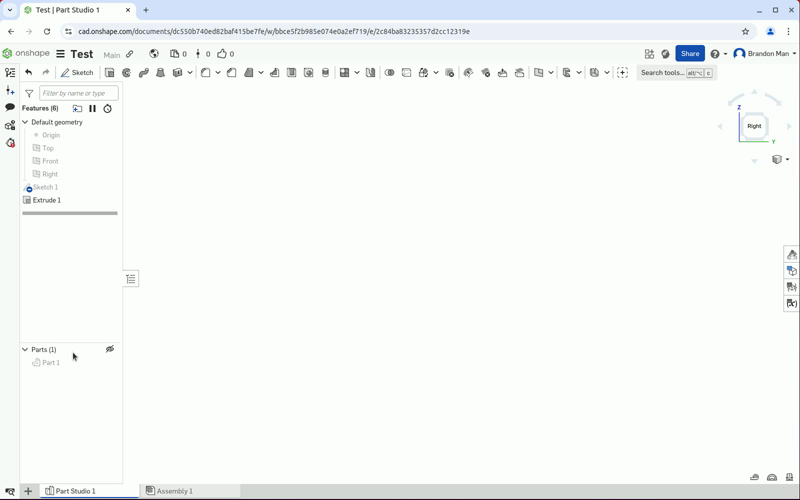
key_up(shift)
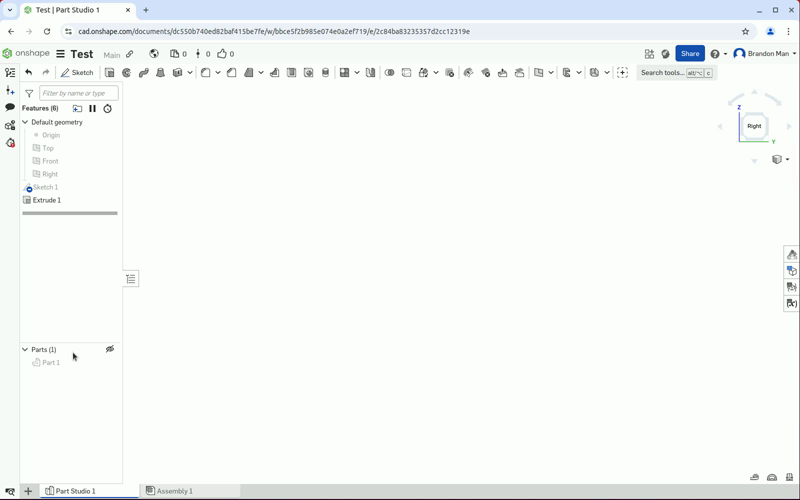
mouse_move(73, 352)
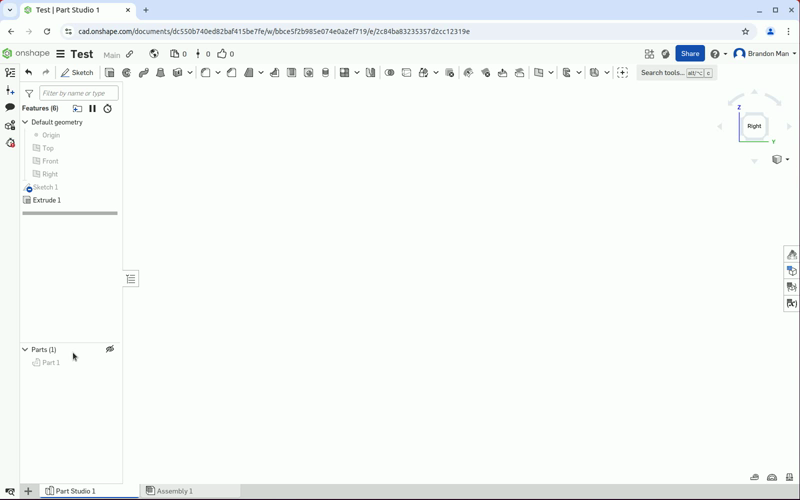
key(shift+y)
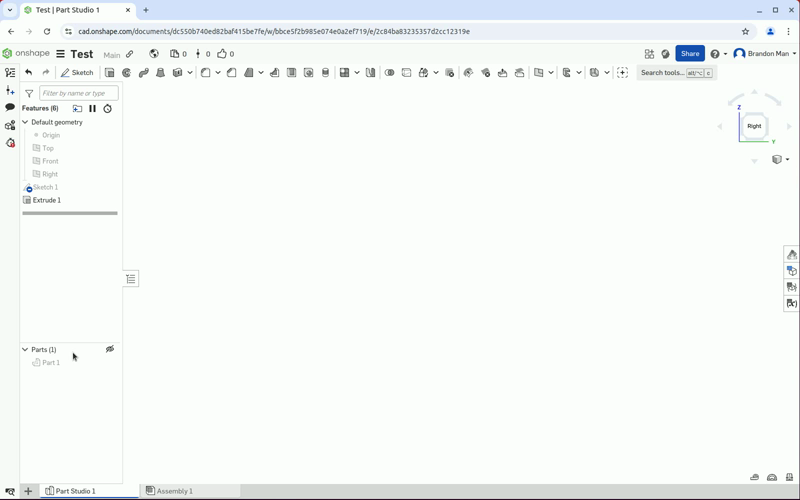
key(shift+s)
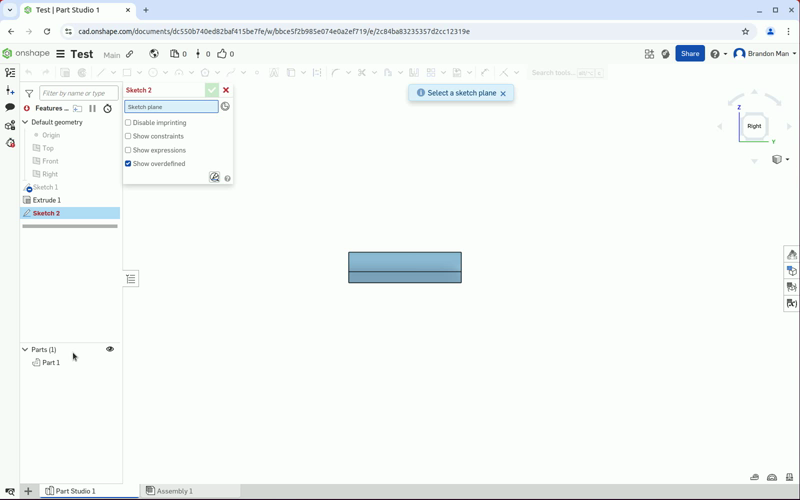
mouse_move(73, 176)
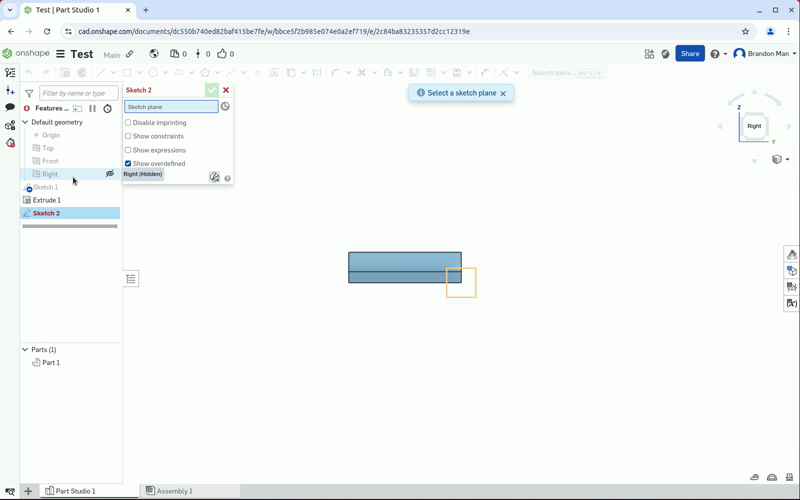
click(73, 176)
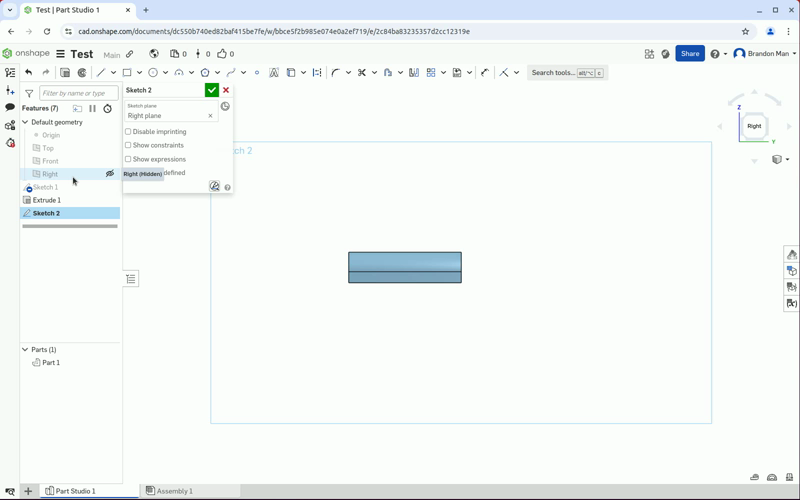
mouse_move(73, 352)
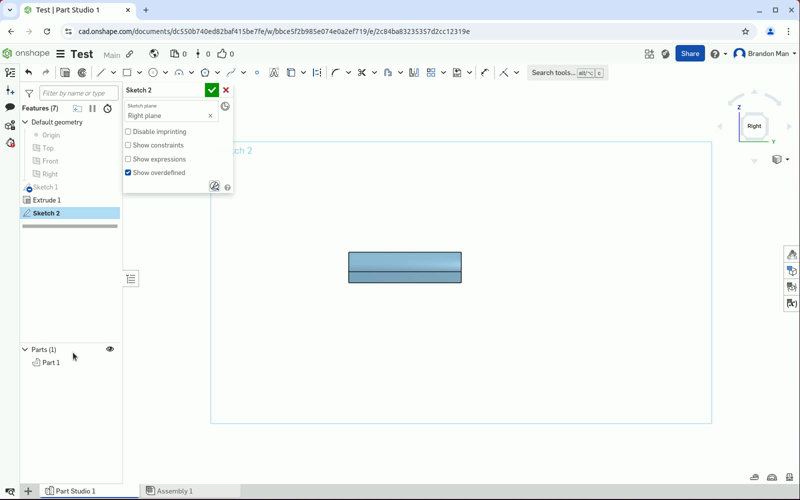
key(y)
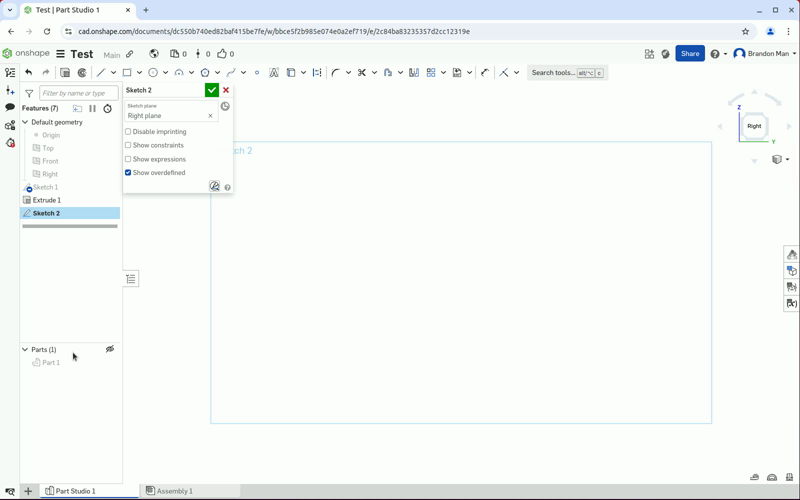
key(l)
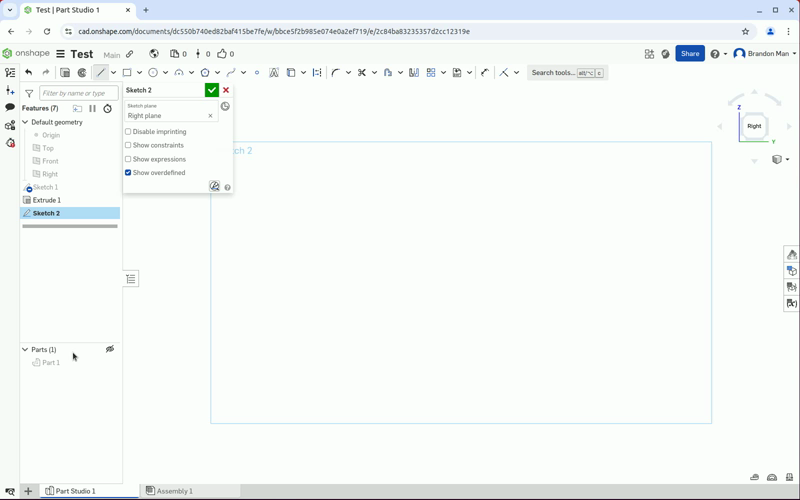
key_down(shift)
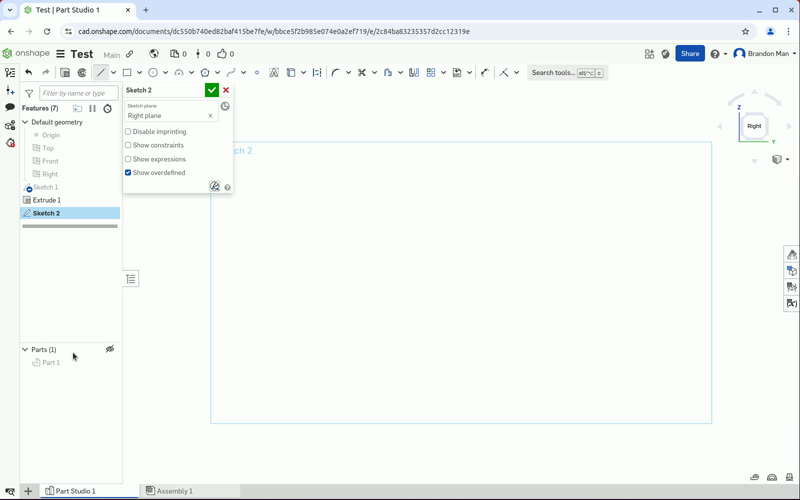
mouse_move(460, 282)
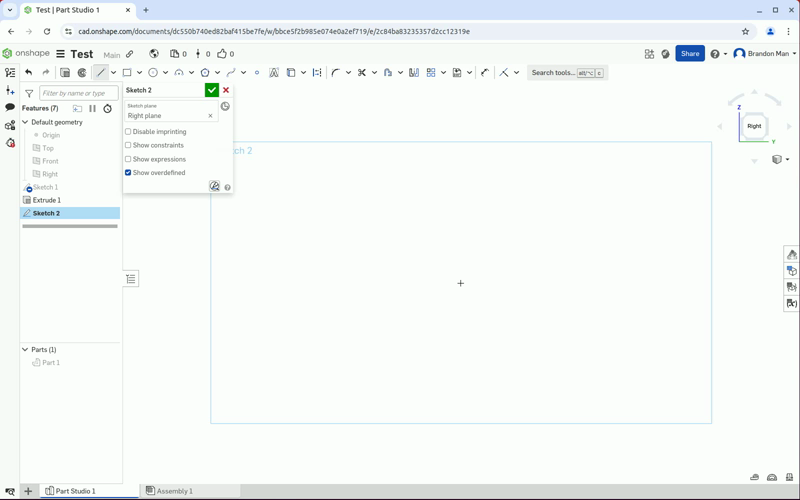
click(460, 282)
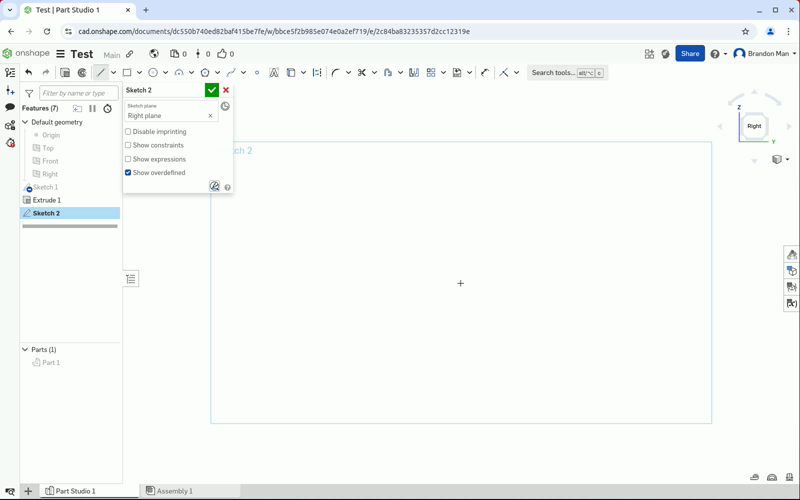
key_up(shift)
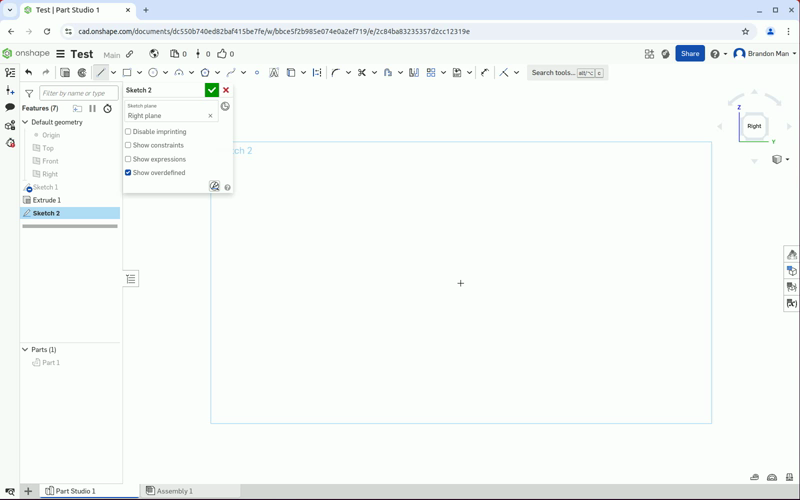
key_down(shift)
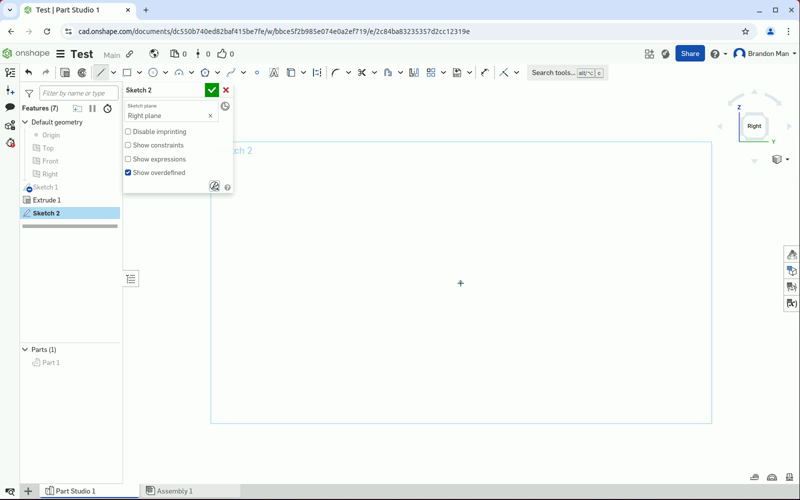
mouse_move(490, 282)
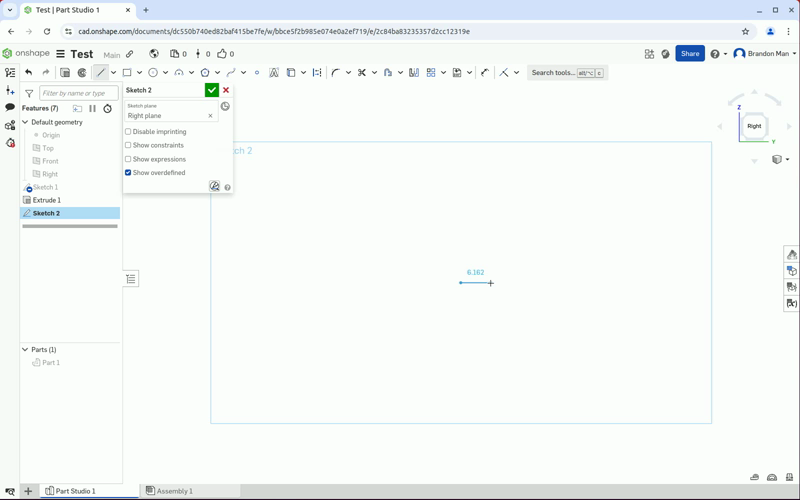
mouse_move(461, 282)
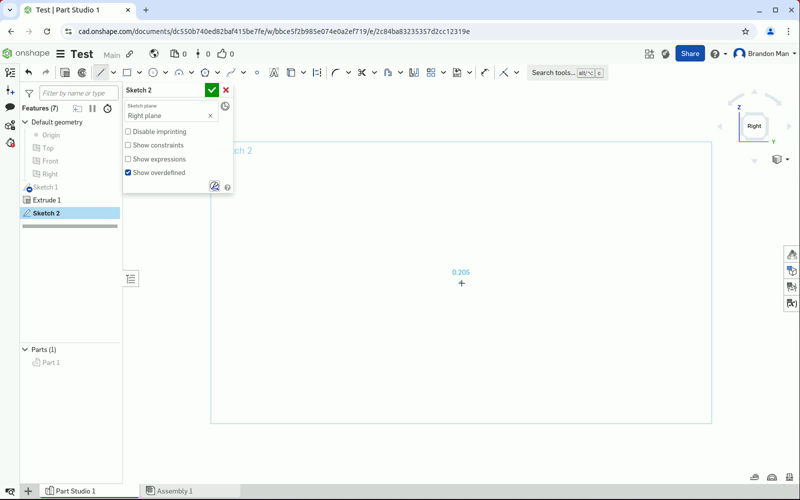
scroll(6)
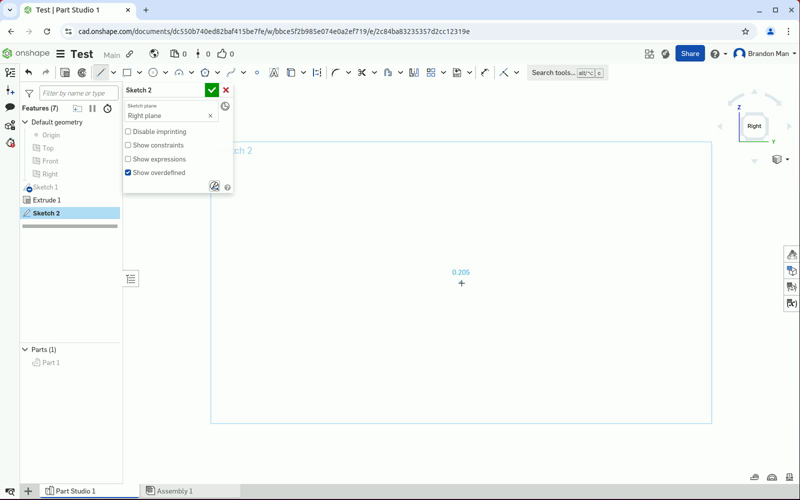
scroll(6)
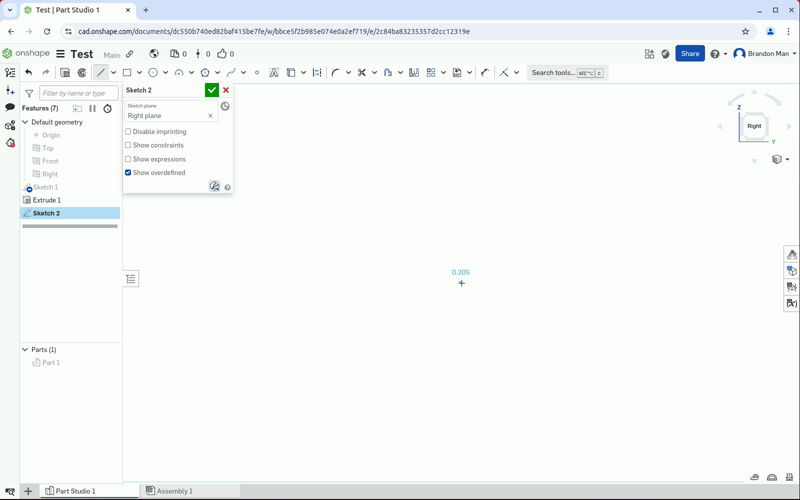
scroll(6)
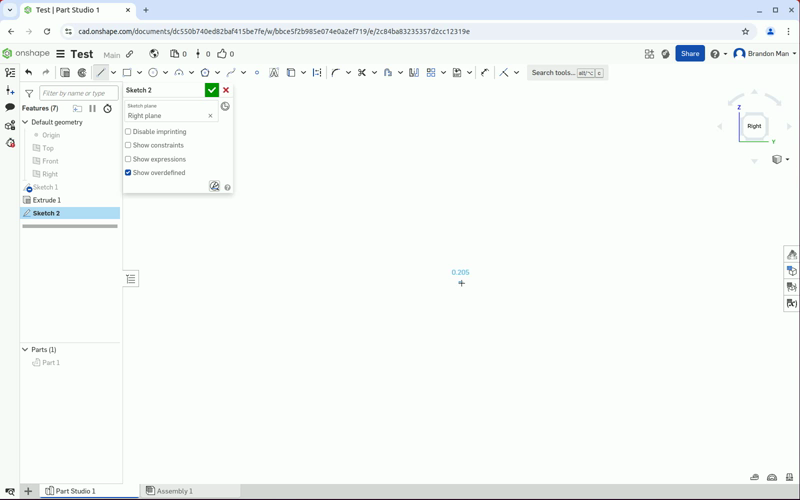
scroll(6)
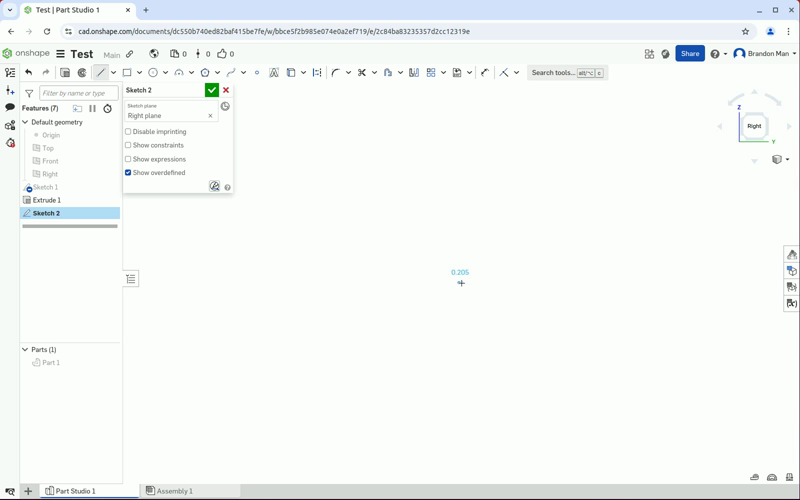
scroll(6)
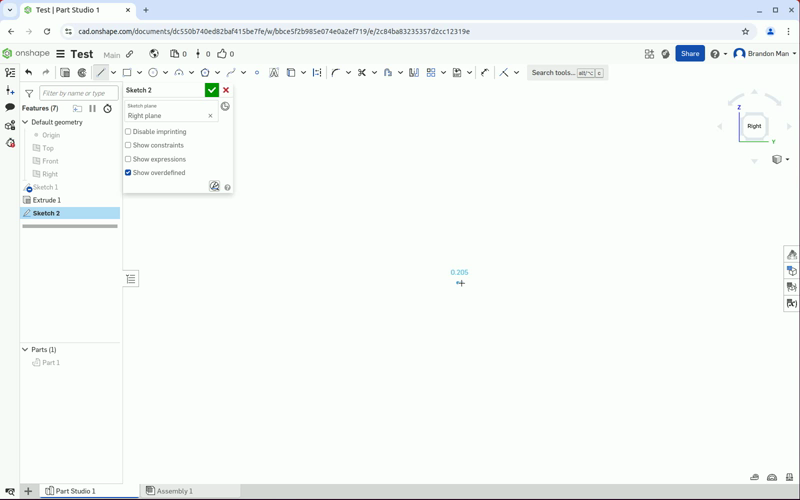
scroll(6)
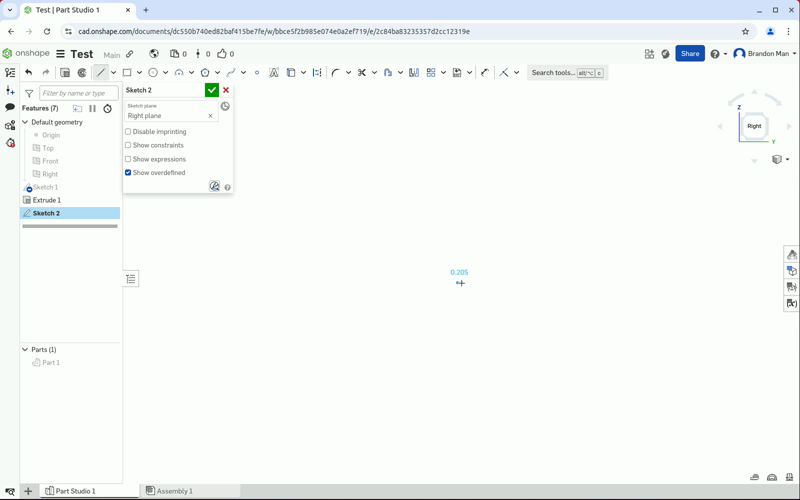
scroll(6)
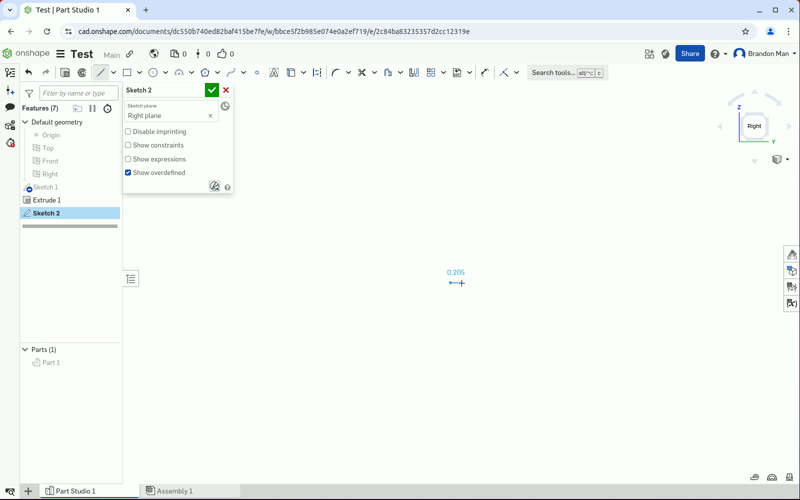
click(461, 282)
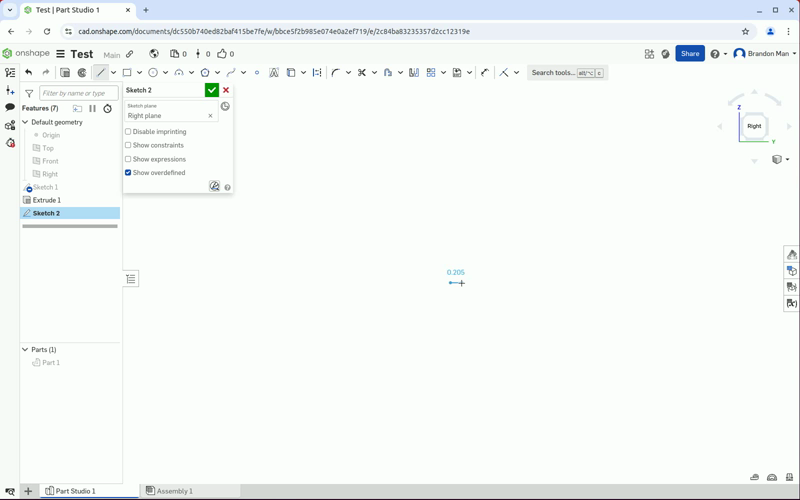
scroll(-6)
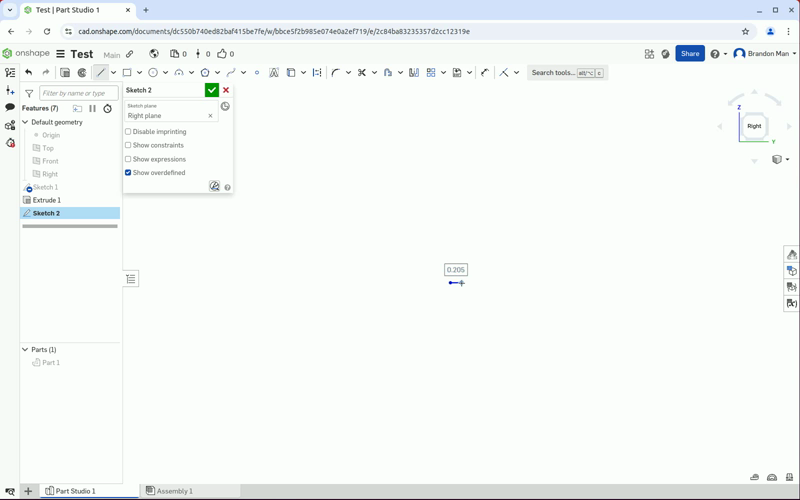
scroll(-6)
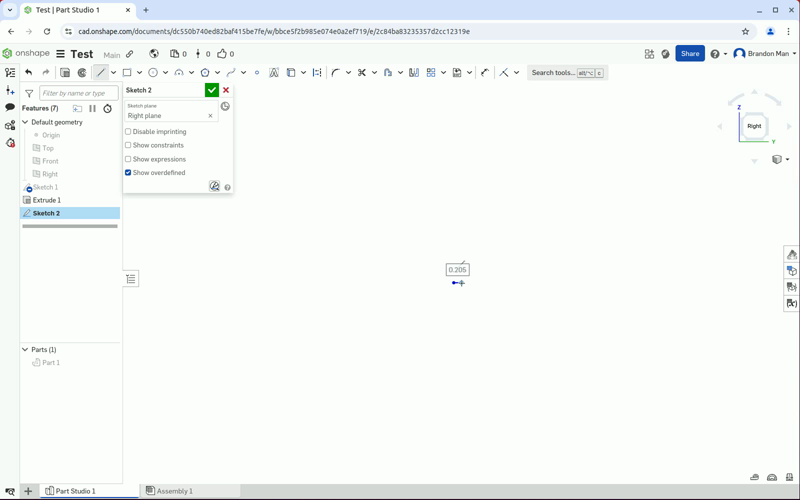
scroll(-6)
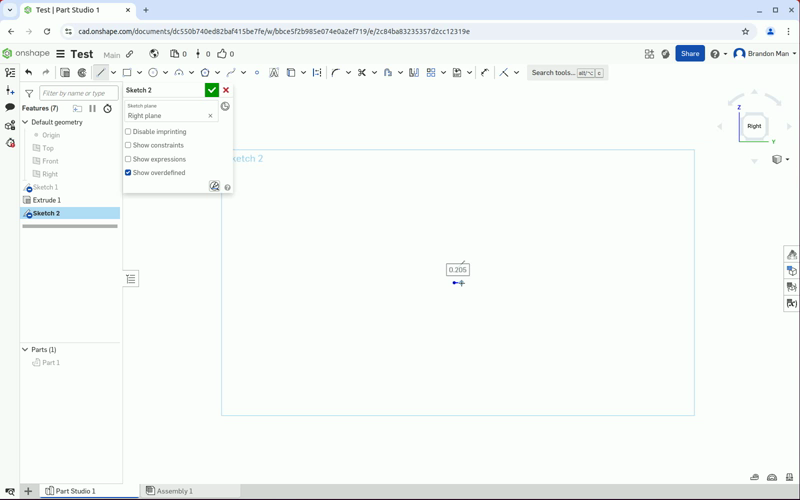
scroll(-6)
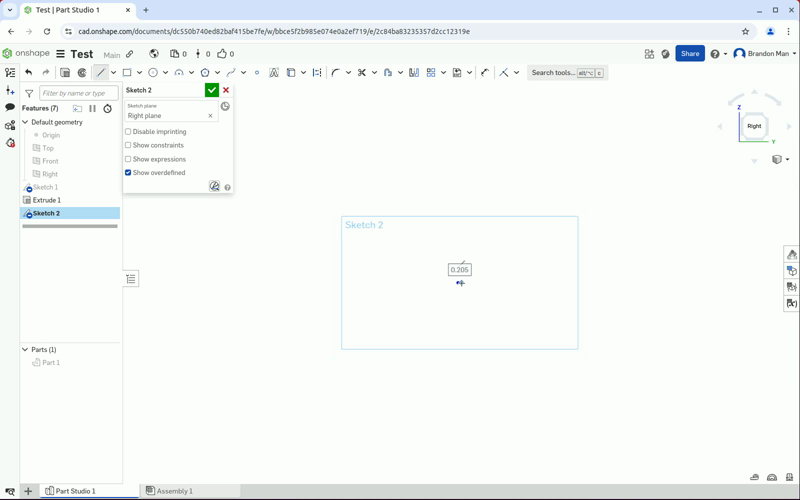
scroll(-6)
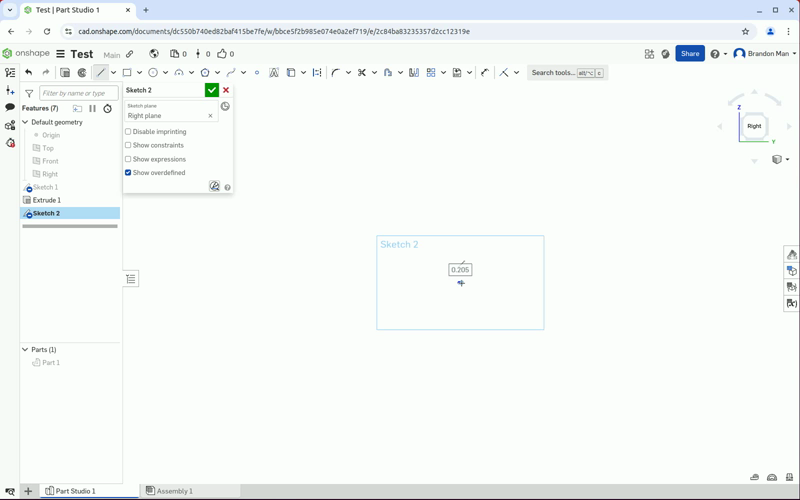
scroll(-6)
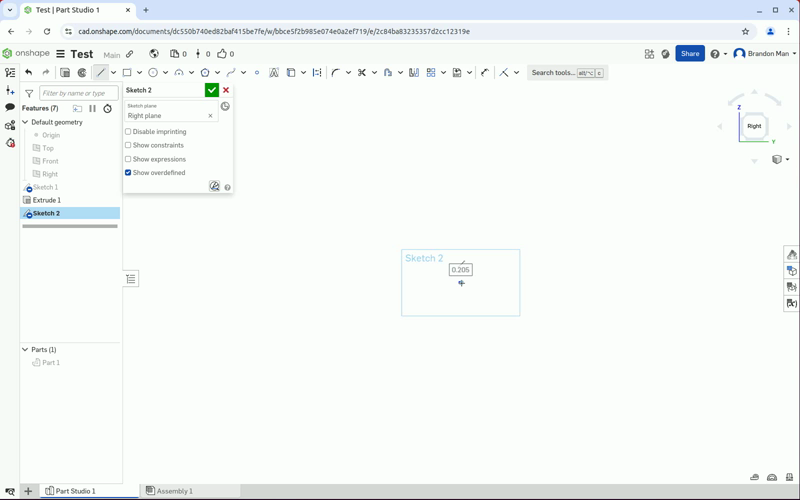
scroll(-6)
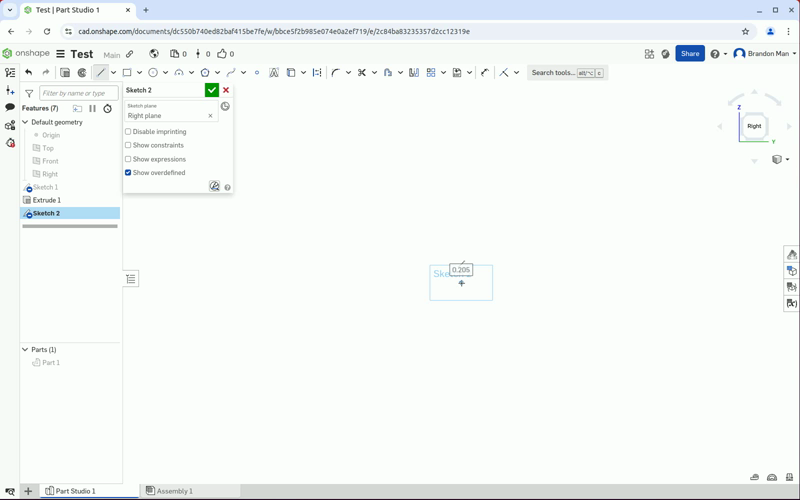
key_up(shift)
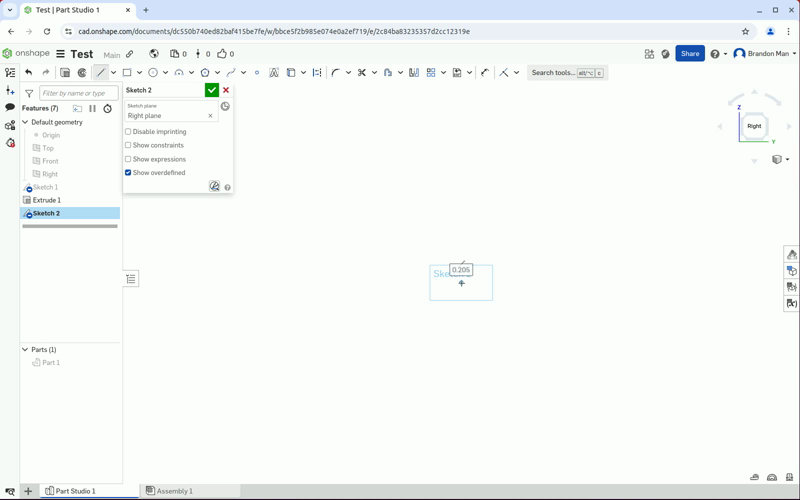
key(esc)
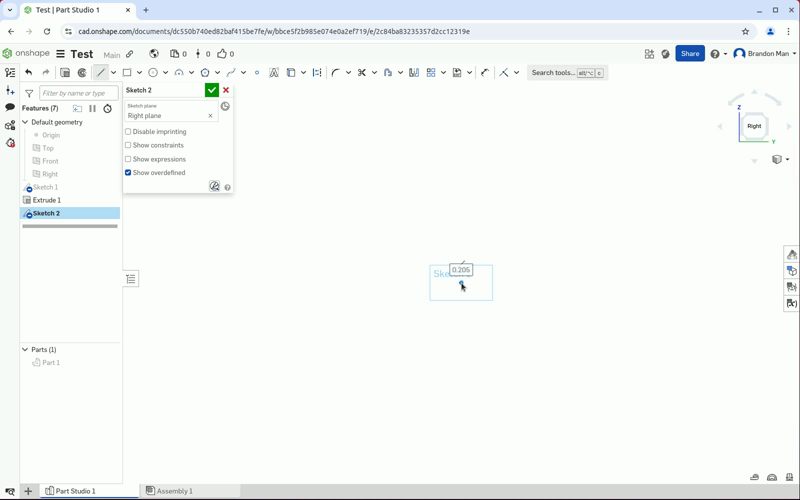
key(a)
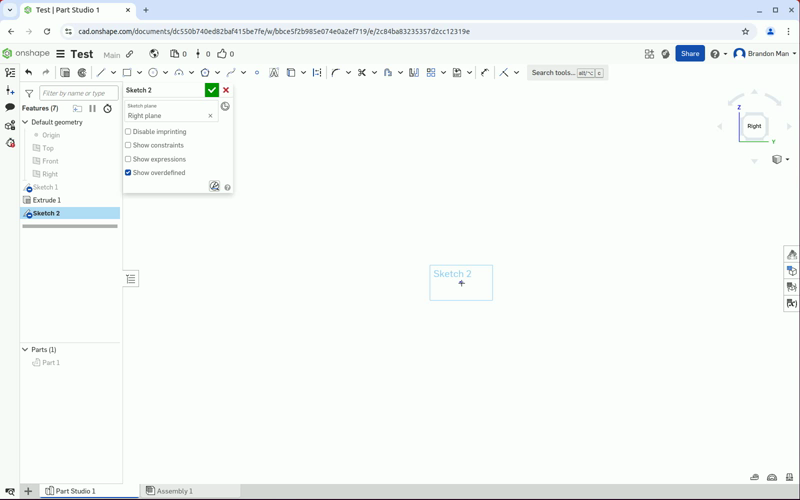
mouse_move(461, 282)
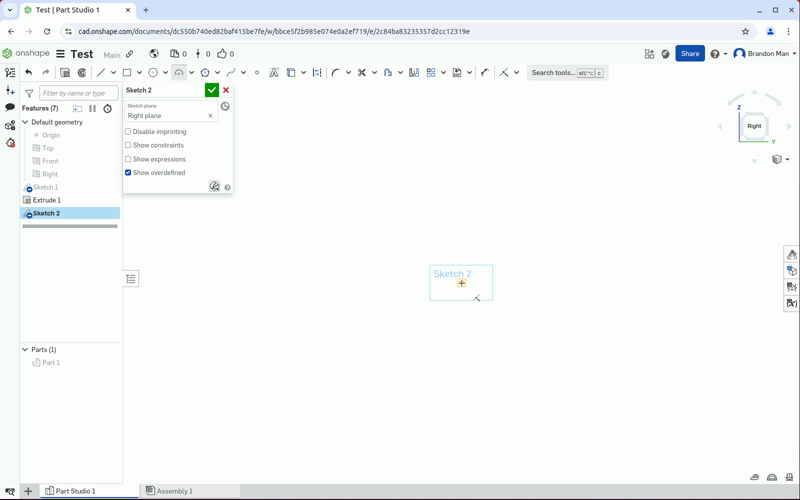
scroll(6)
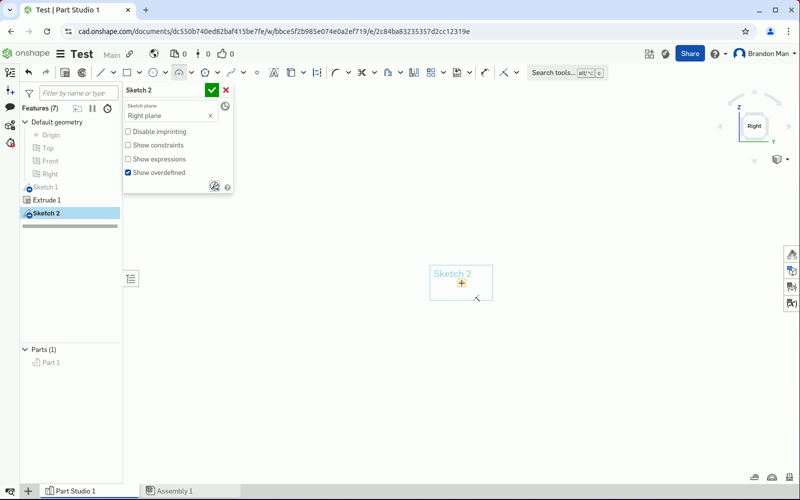
scroll(6)
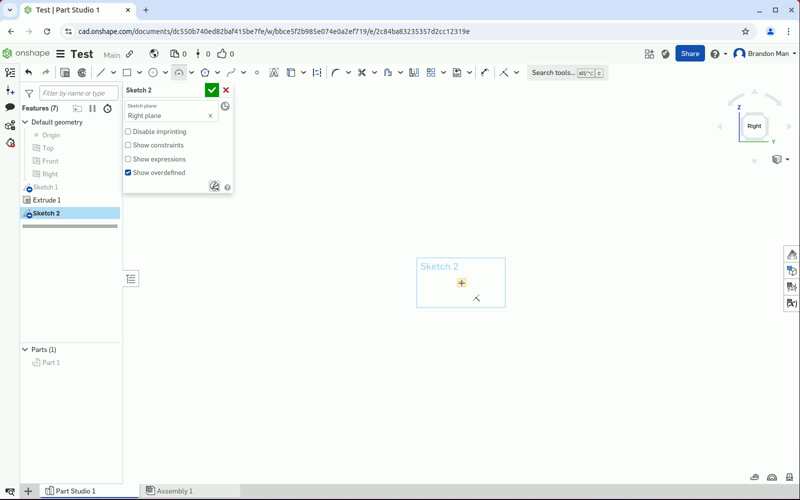
scroll(6)
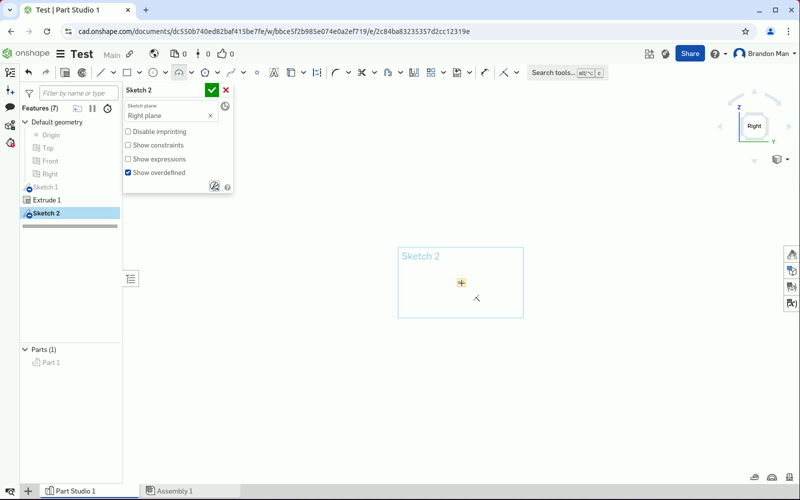
scroll(6)
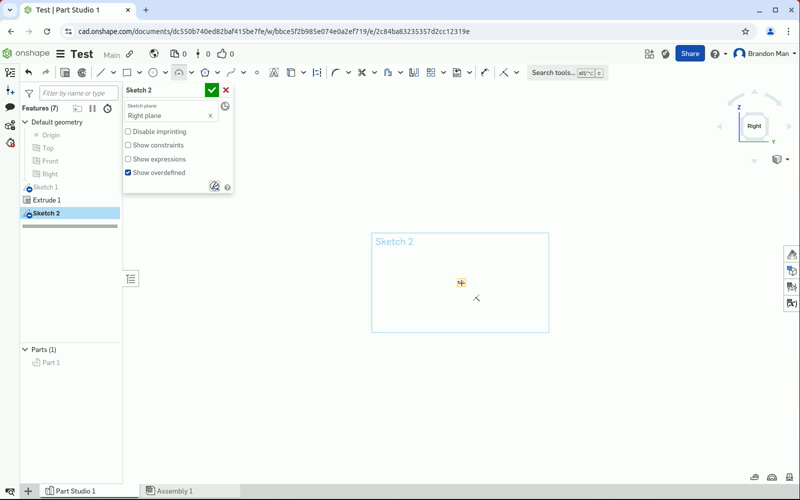
scroll(6)
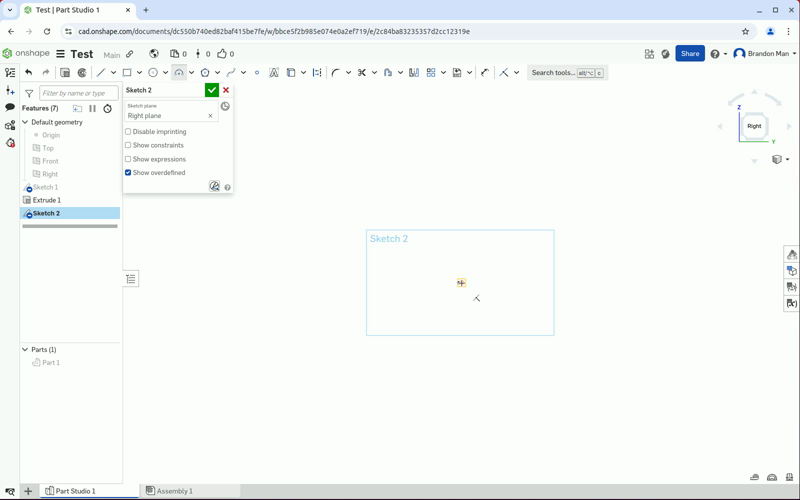
scroll(6)
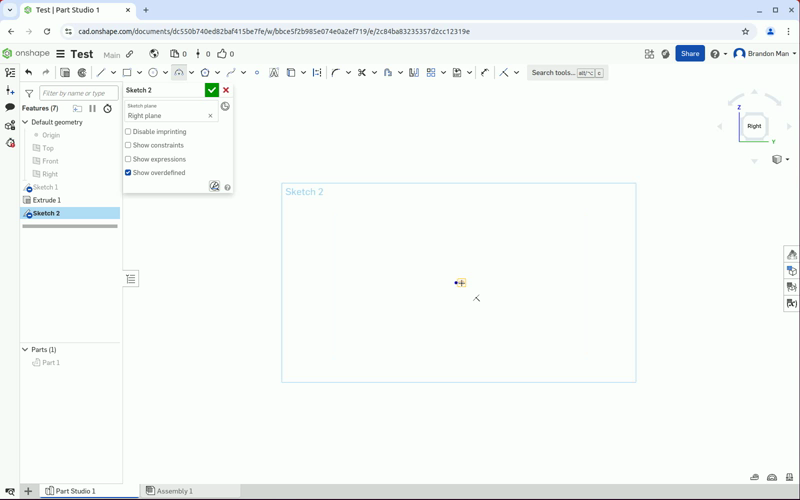
scroll(6)
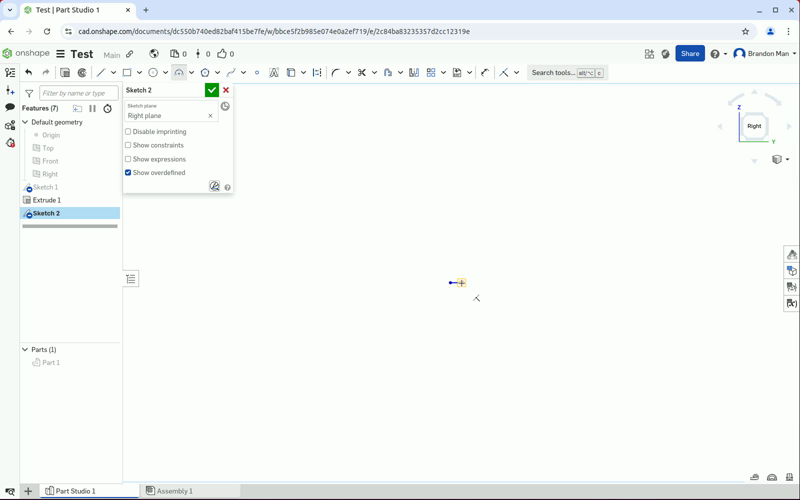
click(461, 282)
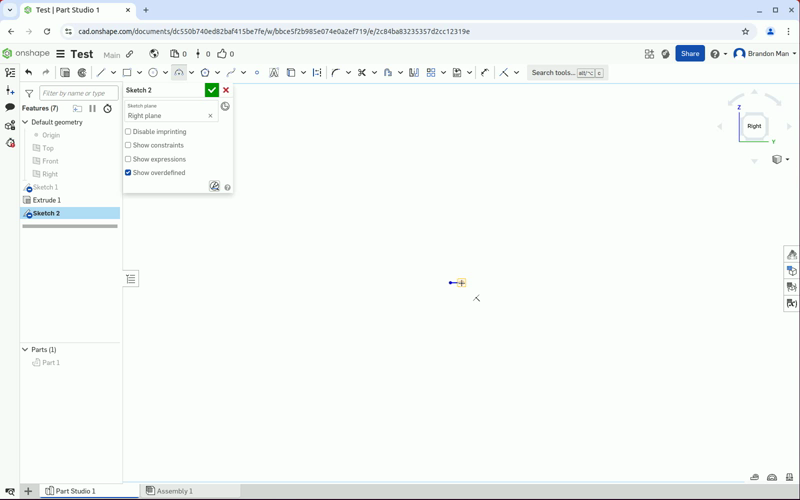
scroll(-6)
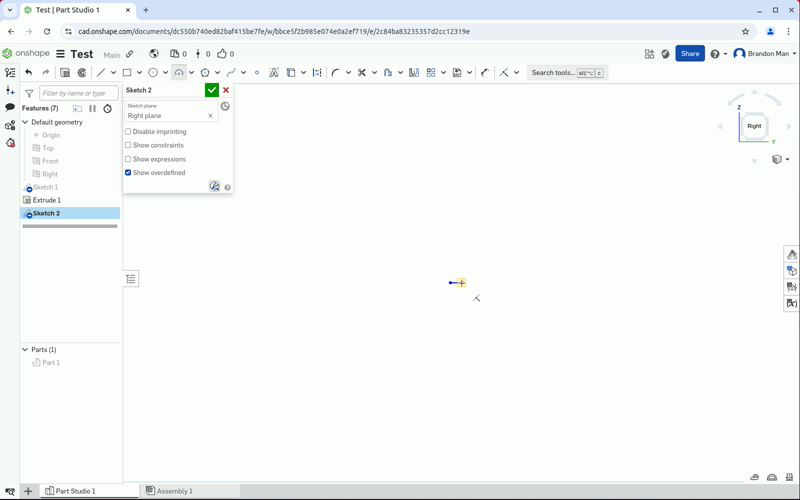
scroll(-6)
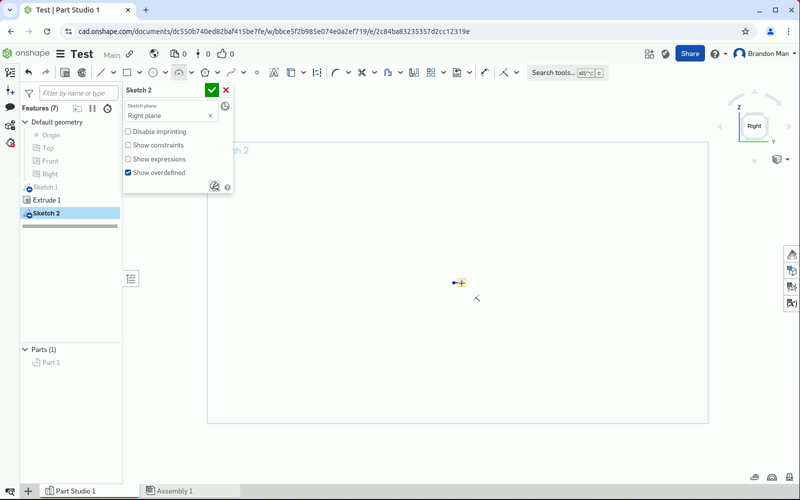
scroll(-6)
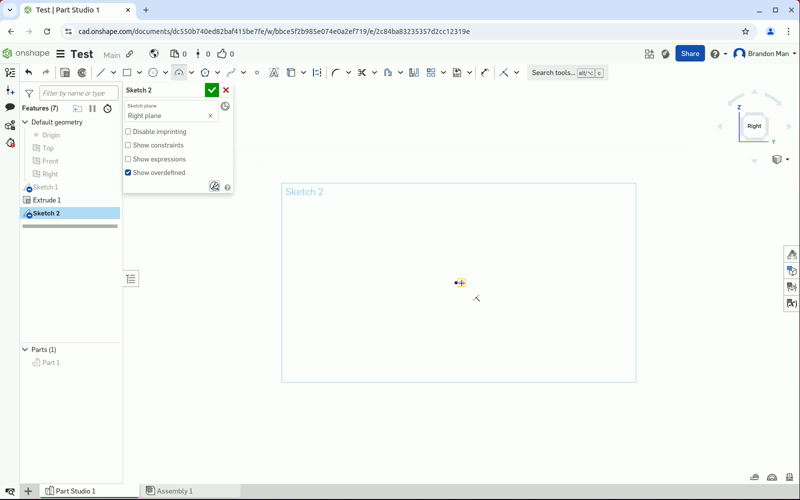
scroll(-6)
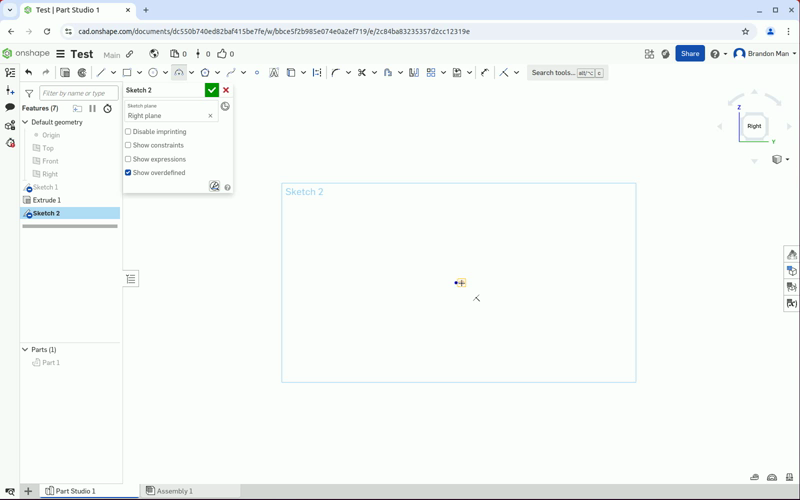
scroll(-6)
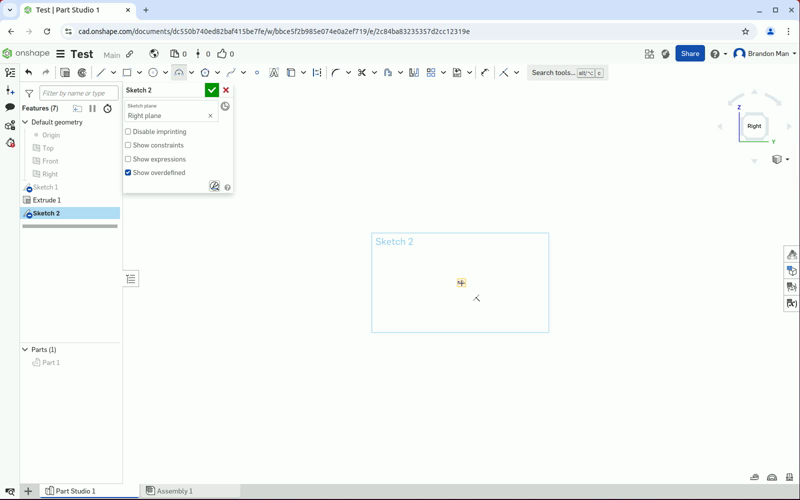
scroll(-6)
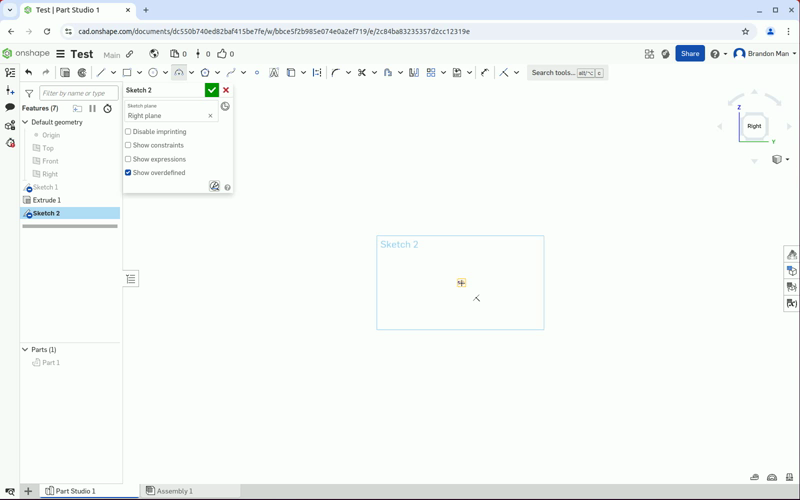
scroll(-6)
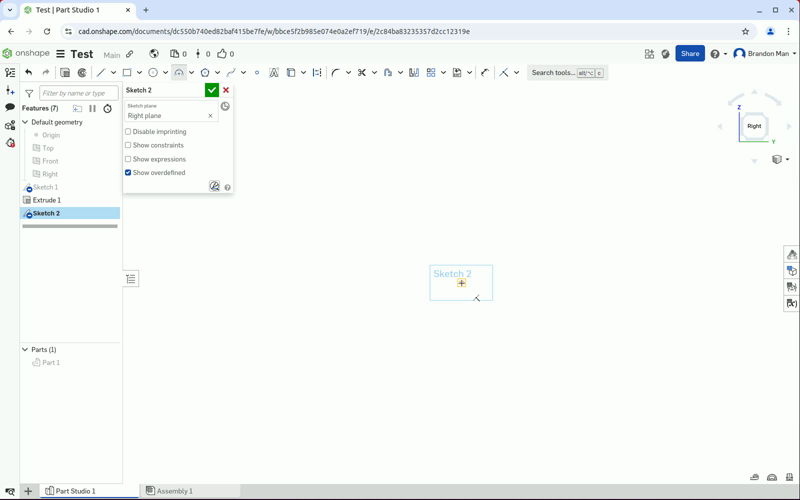
key_down(shift)
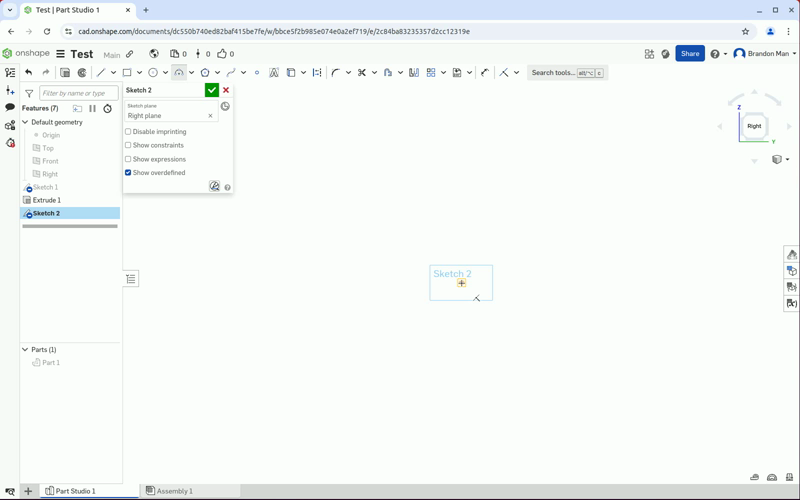
mouse_move(465, 278)
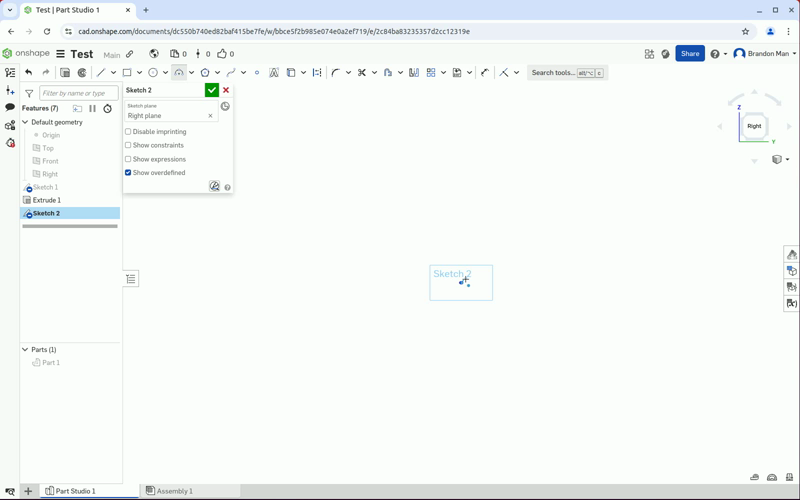
scroll(6)
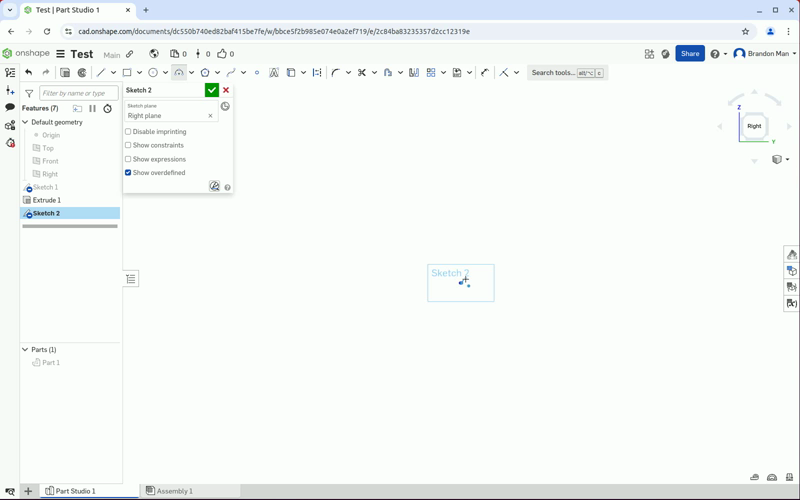
scroll(6)
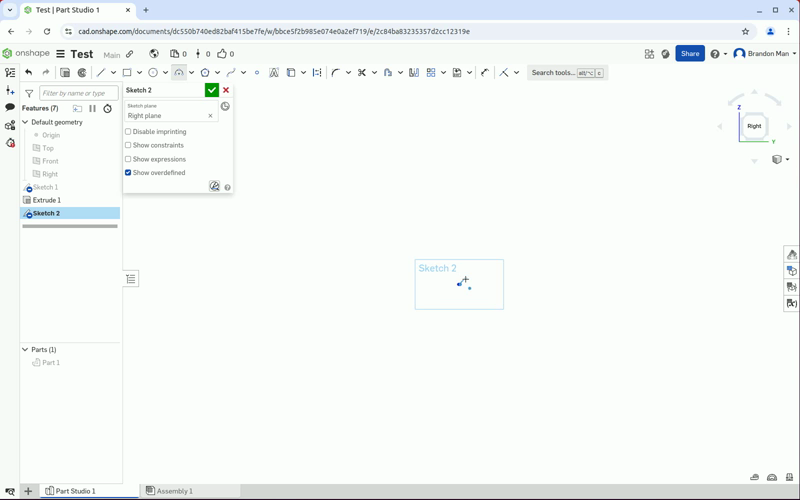
scroll(6)
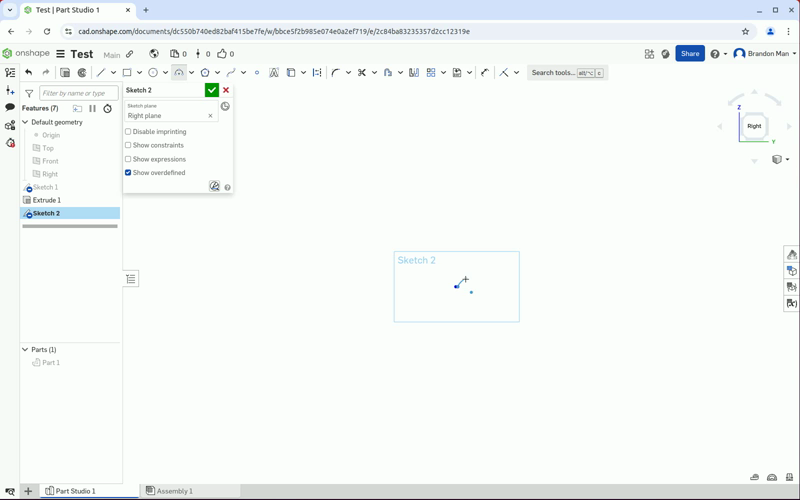
scroll(6)
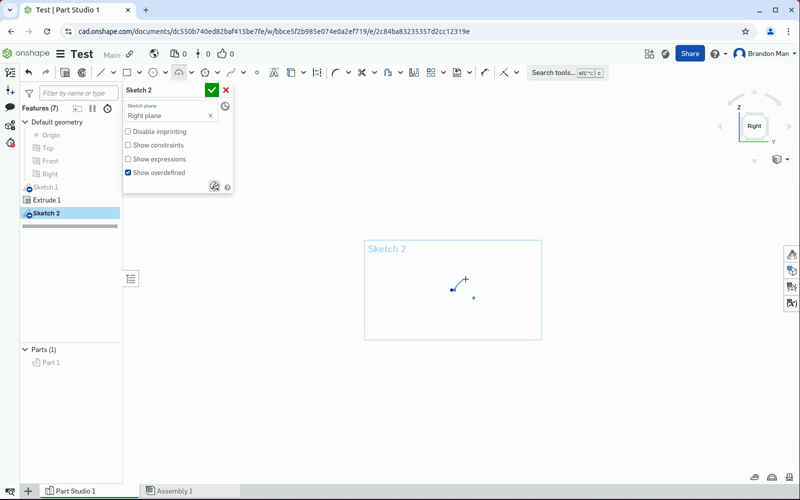
scroll(6)
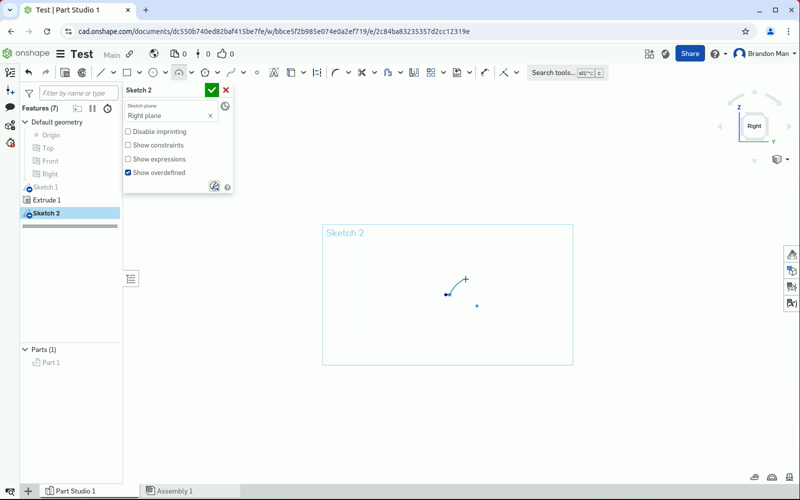
scroll(6)
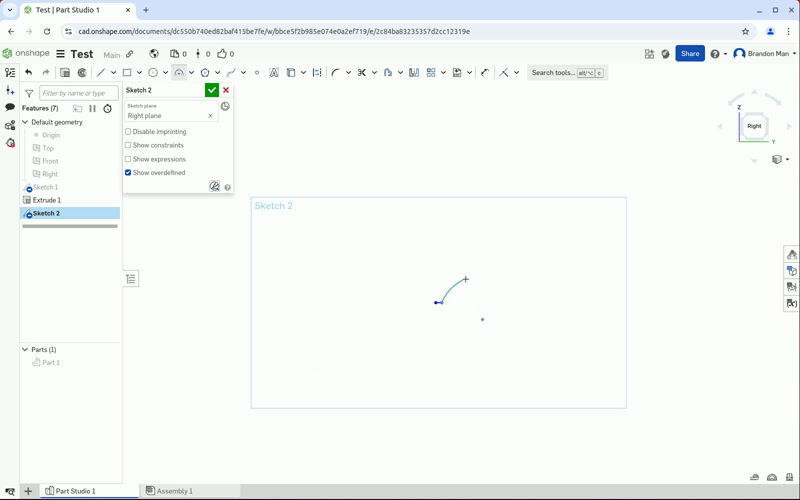
scroll(6)
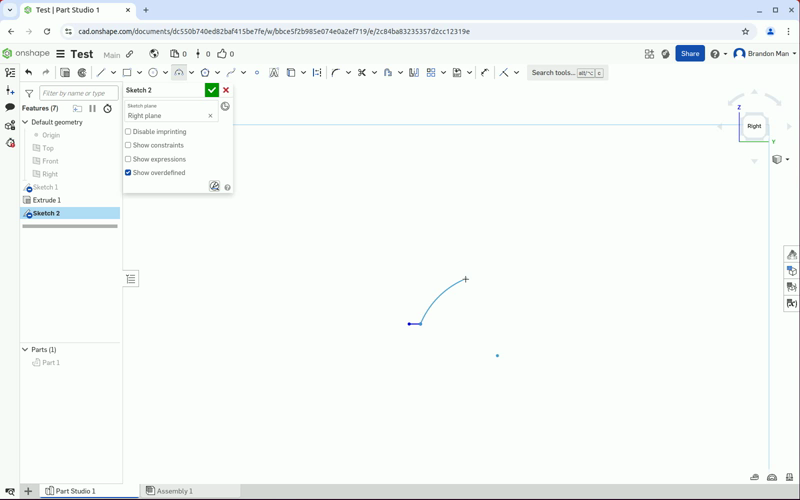
click(465, 278)
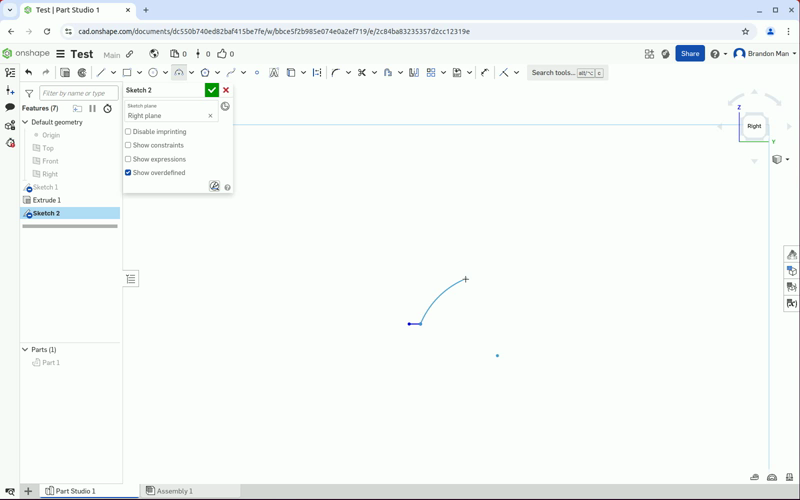
scroll(-6)
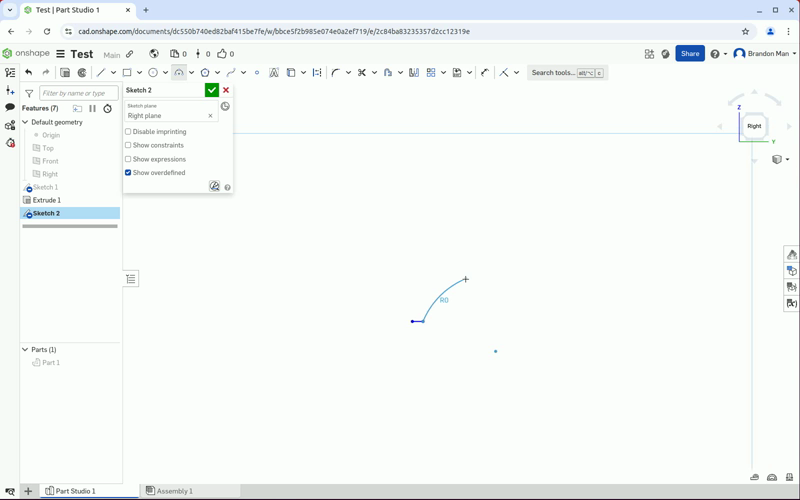
scroll(-6)
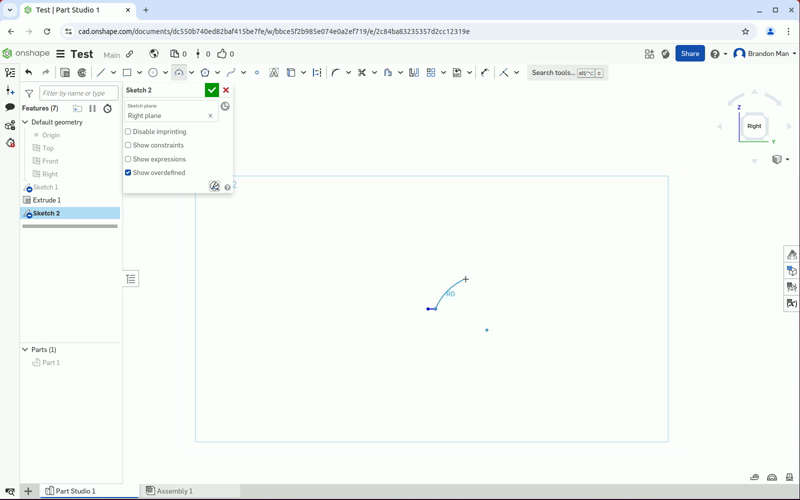
scroll(-6)
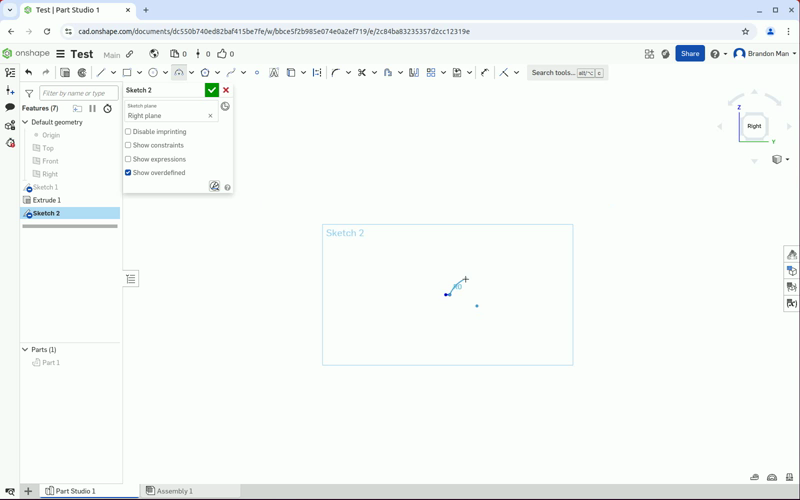
scroll(-6)
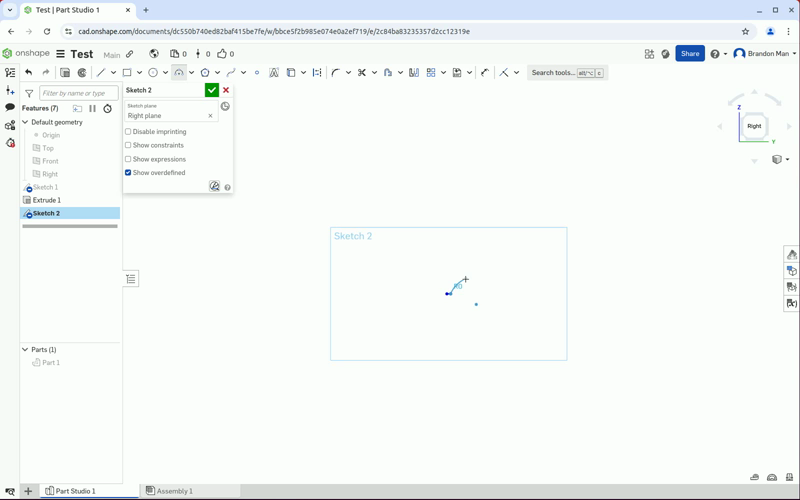
scroll(-6)
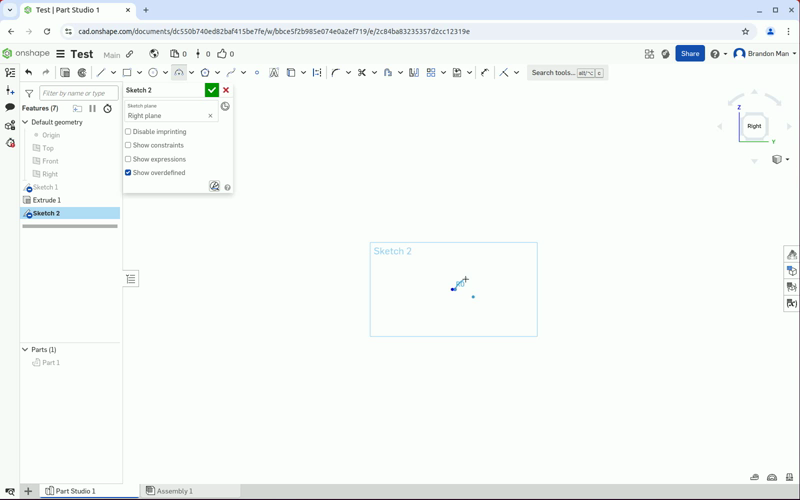
scroll(-6)
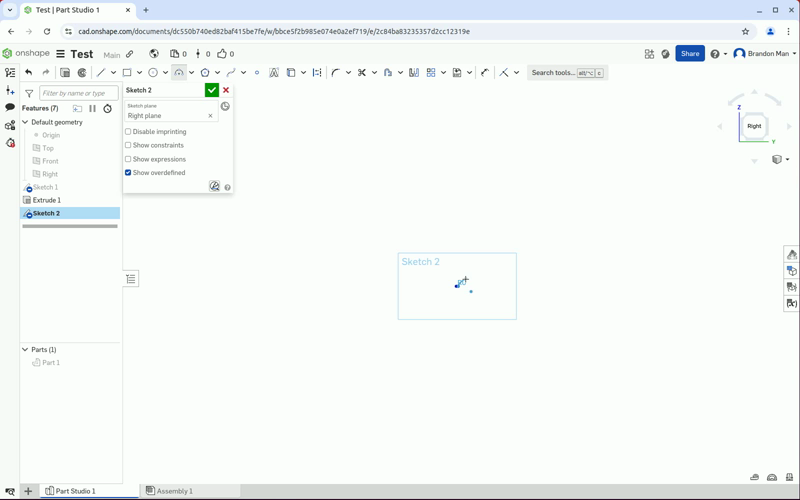
scroll(-6)
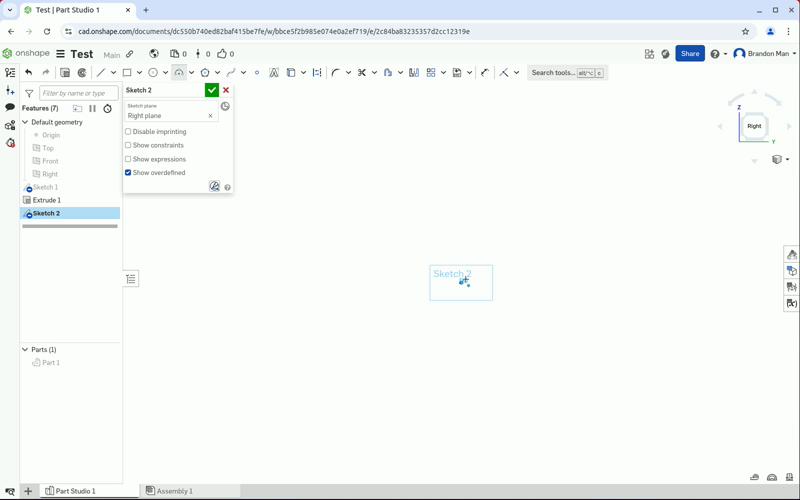
mouse_move(464, 281)
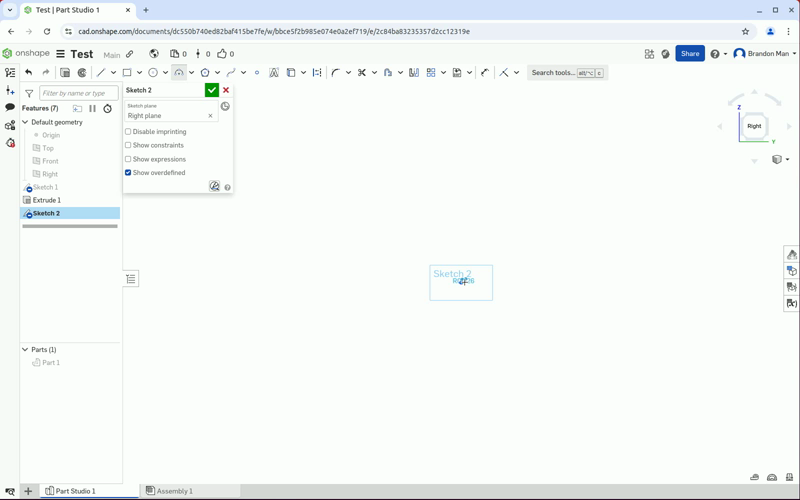
scroll(6)
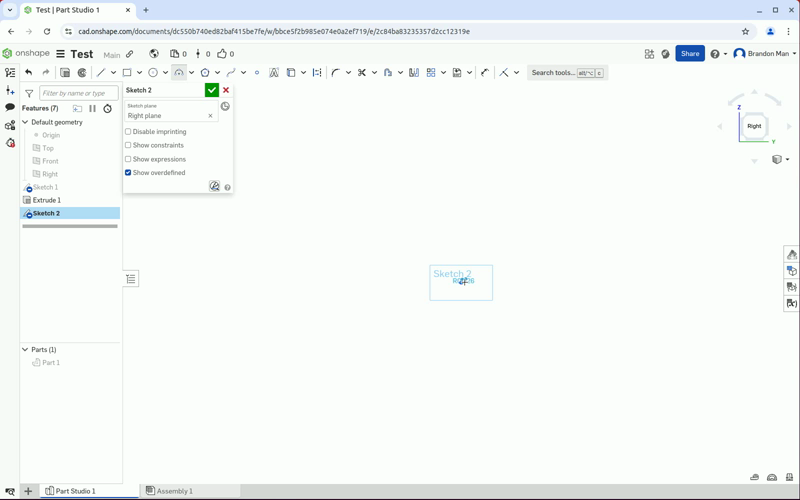
scroll(6)
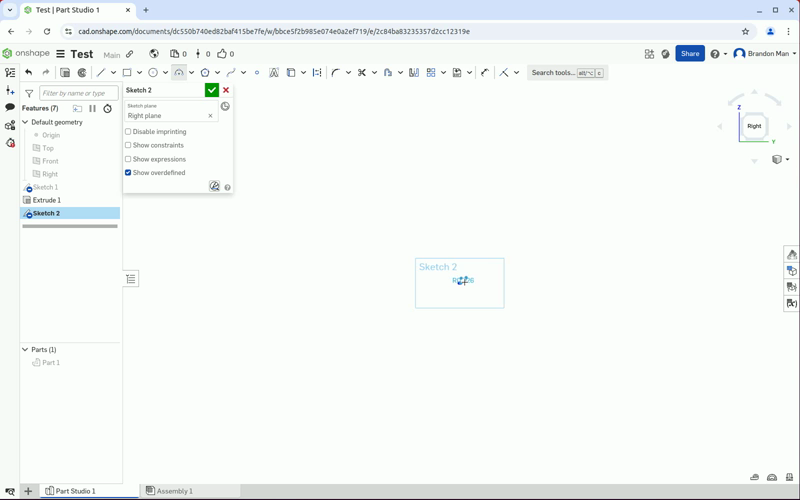
scroll(6)
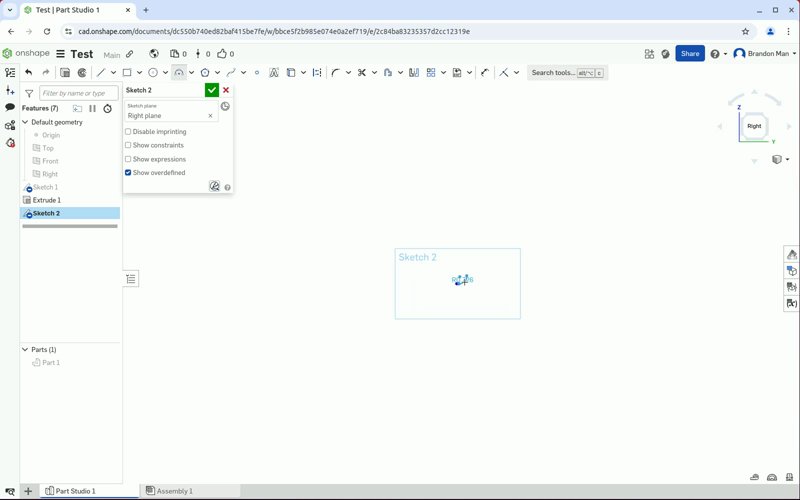
scroll(6)
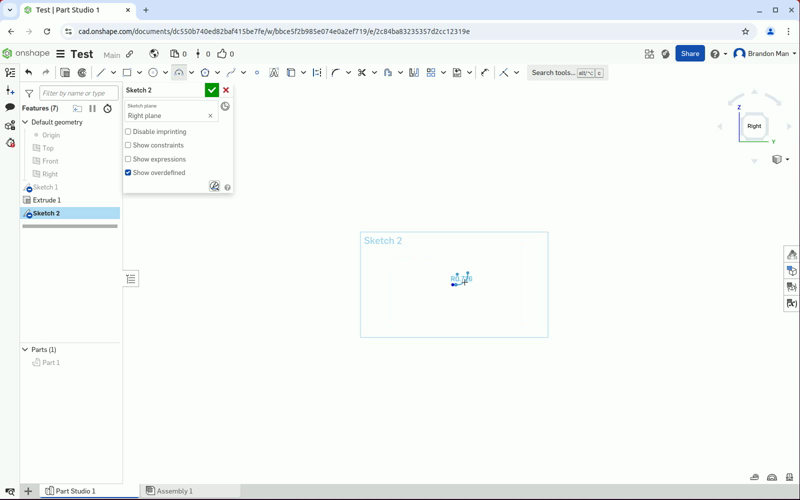
scroll(6)
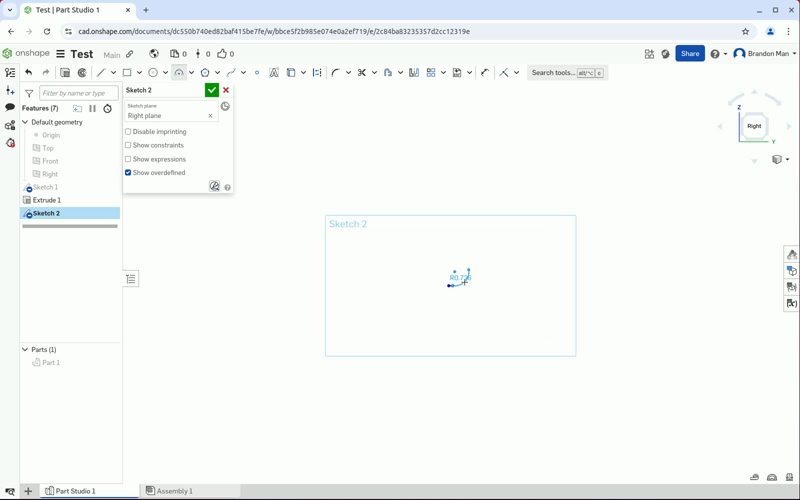
scroll(6)
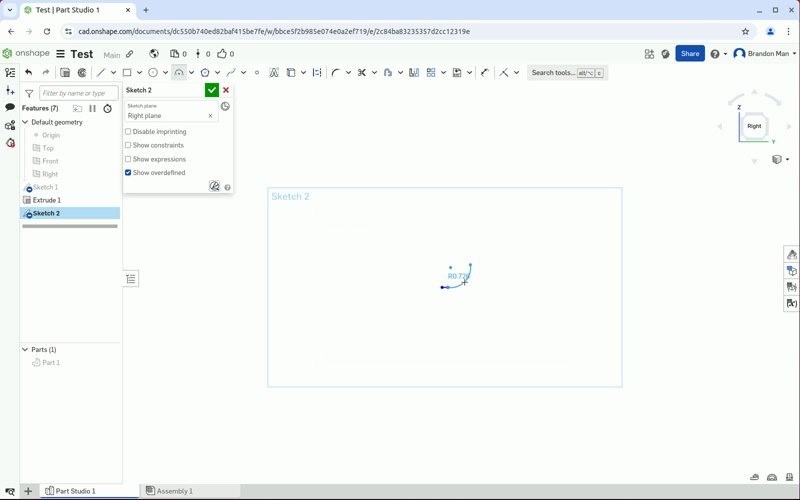
scroll(6)
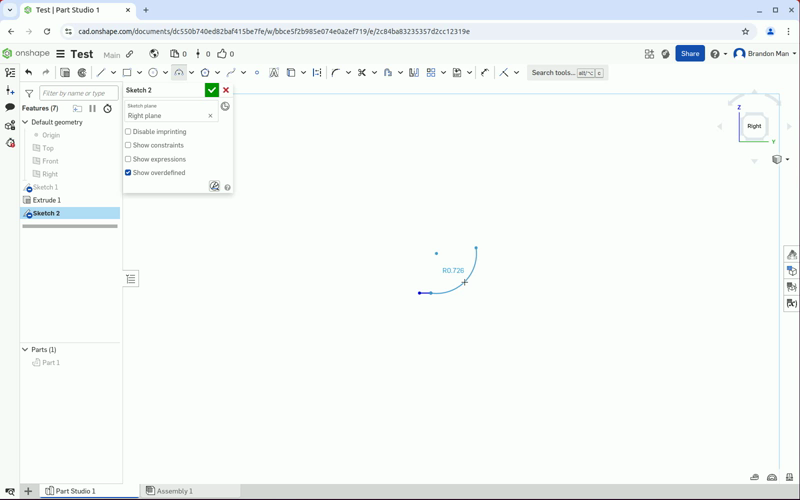
click(464, 281)
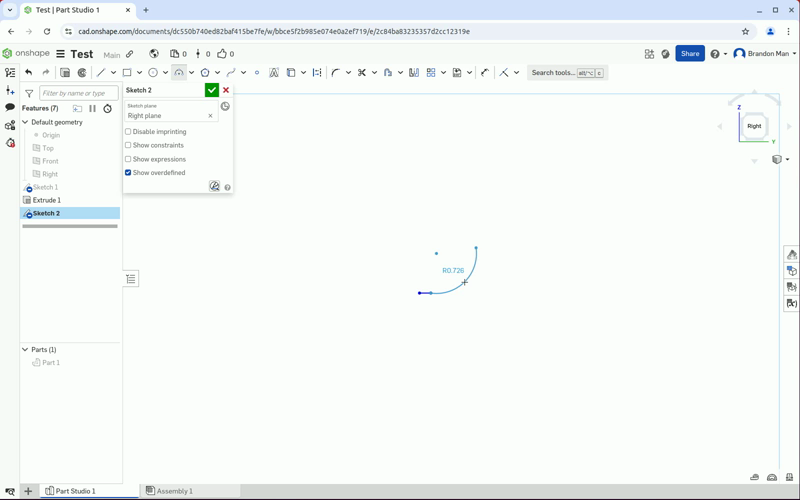
scroll(-6)
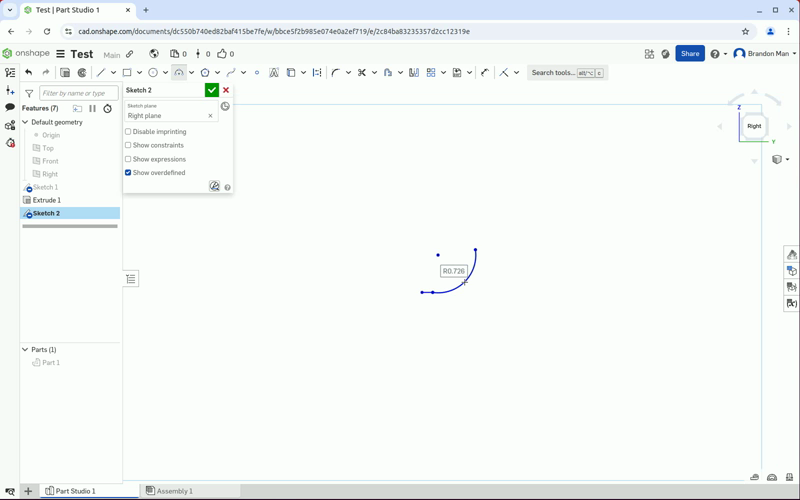
scroll(-6)
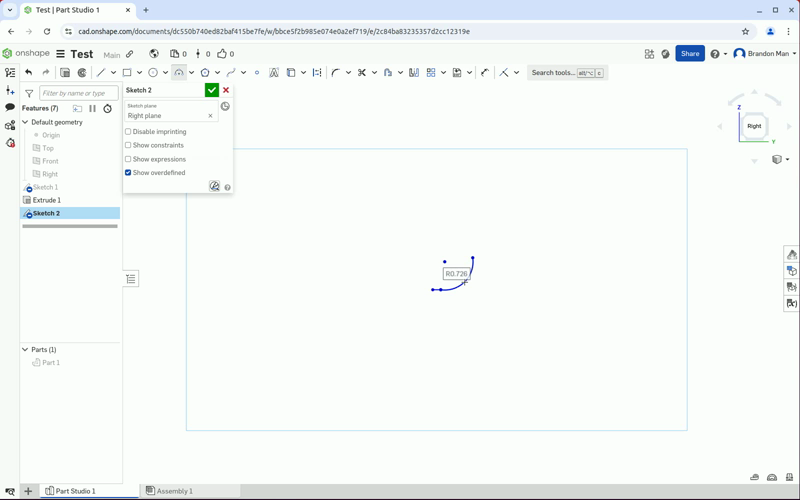
scroll(-6)
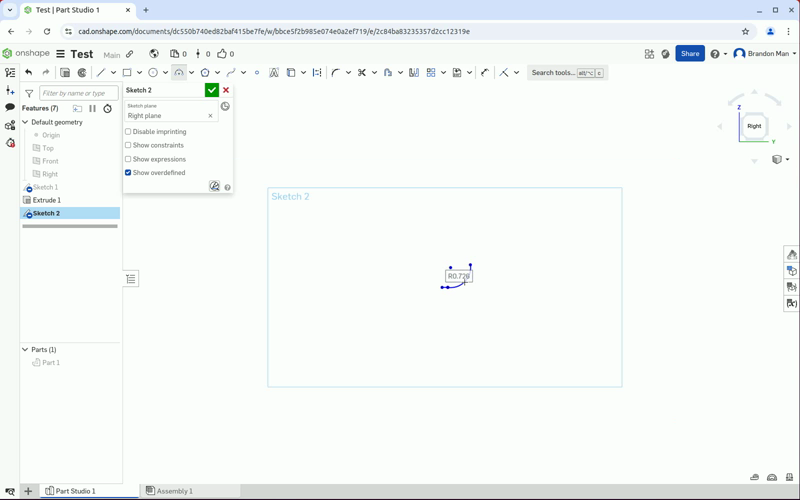
scroll(-6)
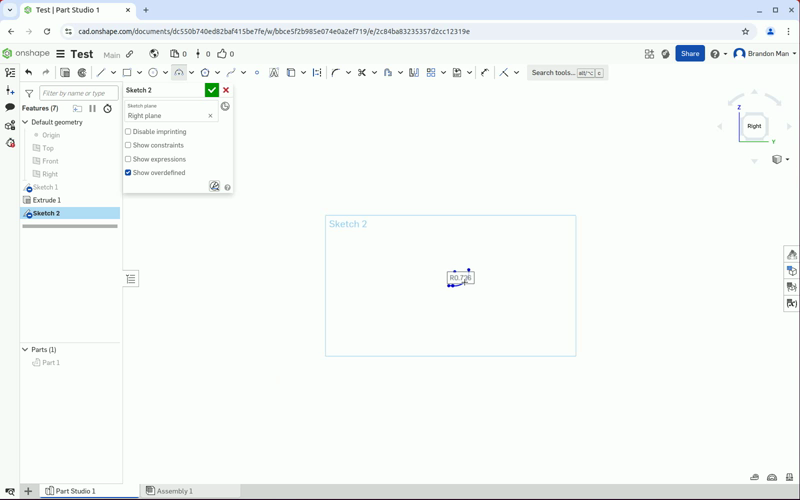
scroll(-6)
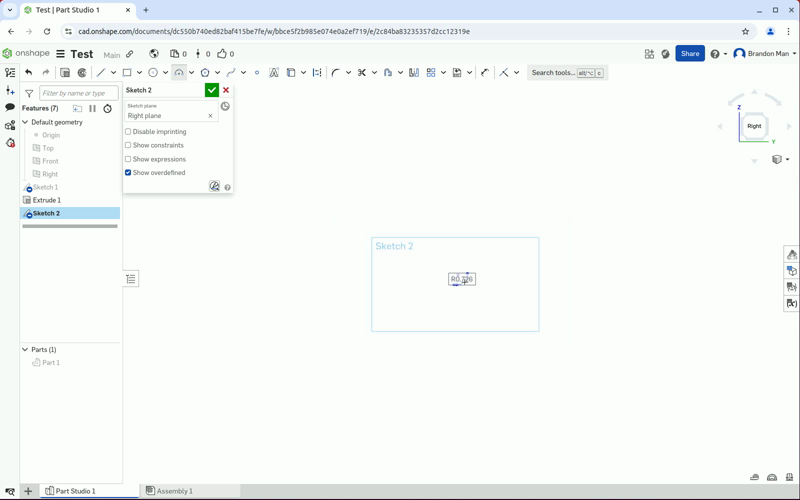
scroll(-6)
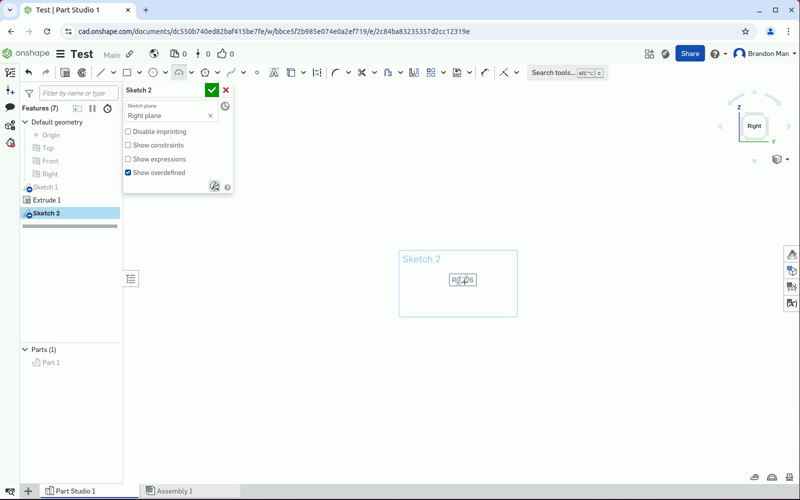
scroll(-6)
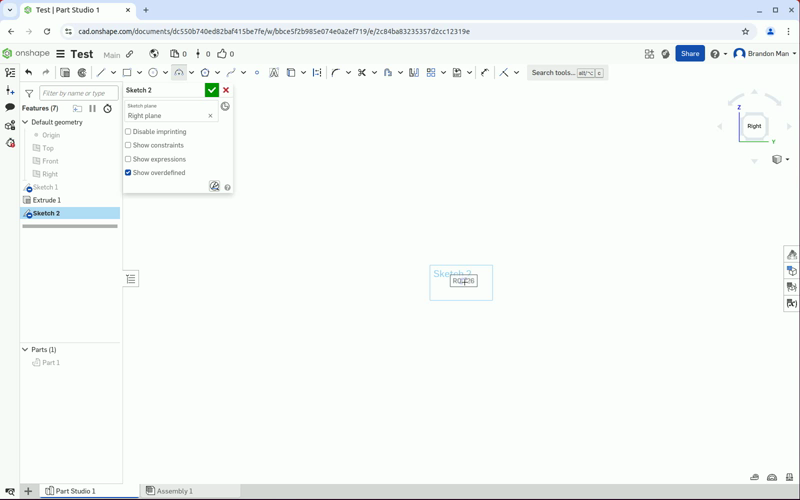
key_up(shift)
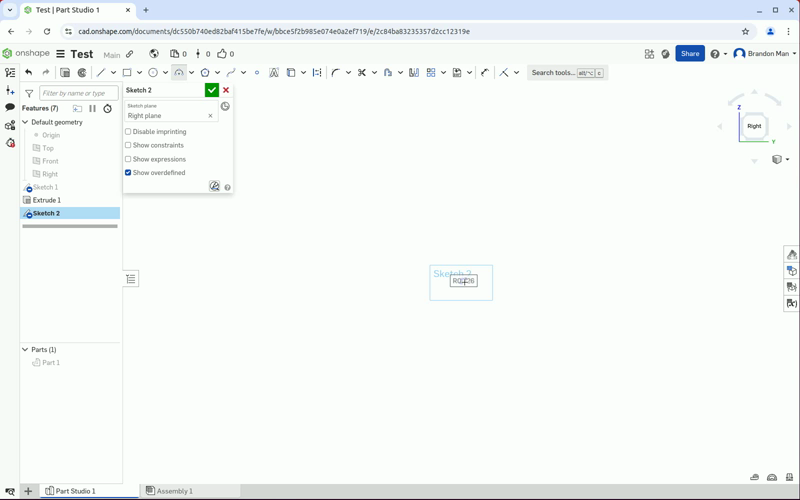
key(esc)
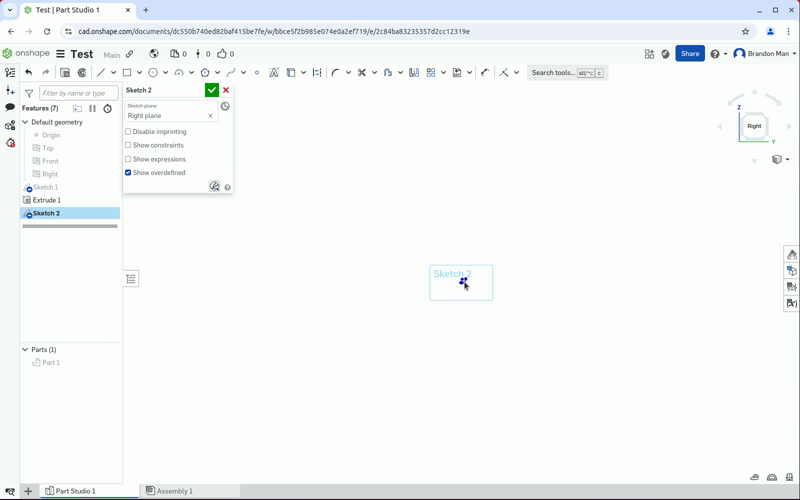
key(l)
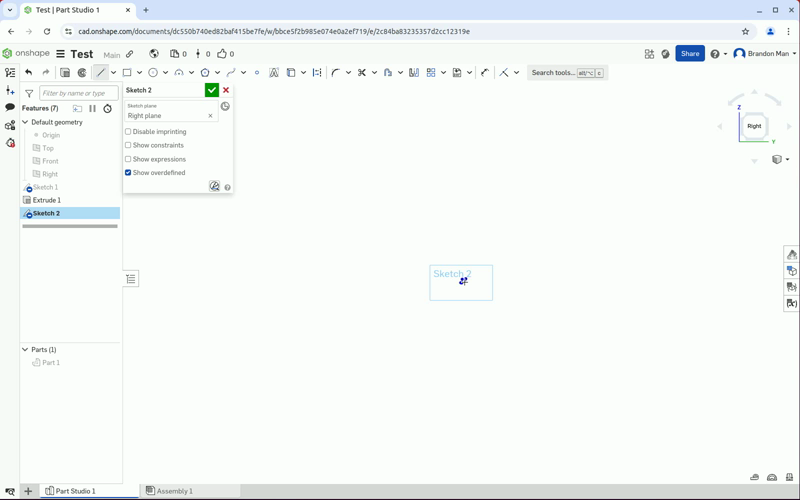
mouse_move(465, 278)
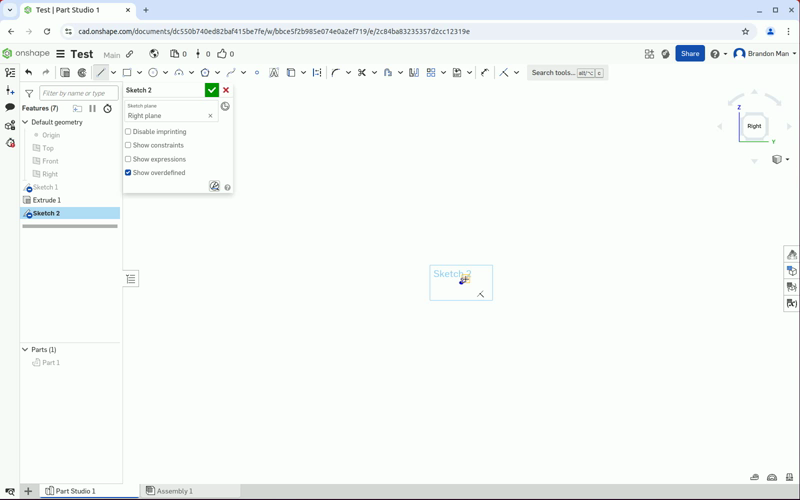
scroll(6)
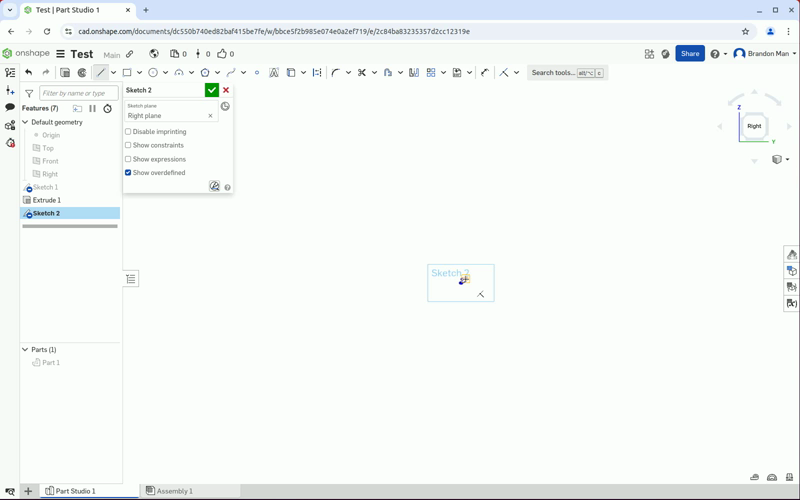
scroll(6)
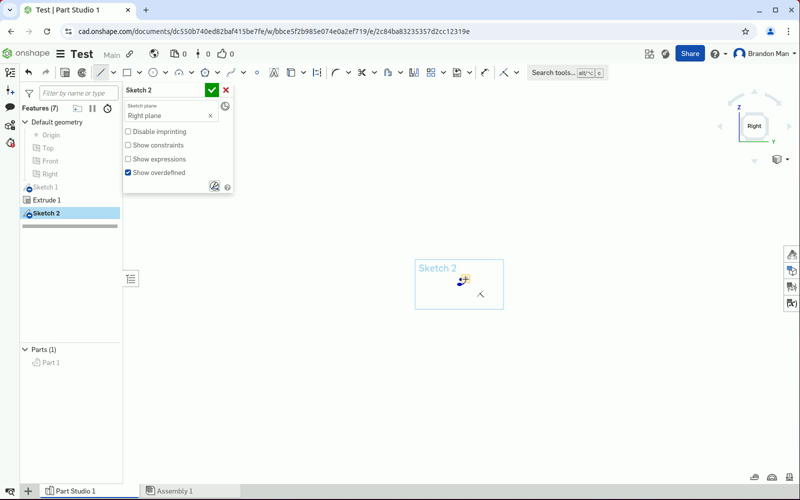
scroll(6)
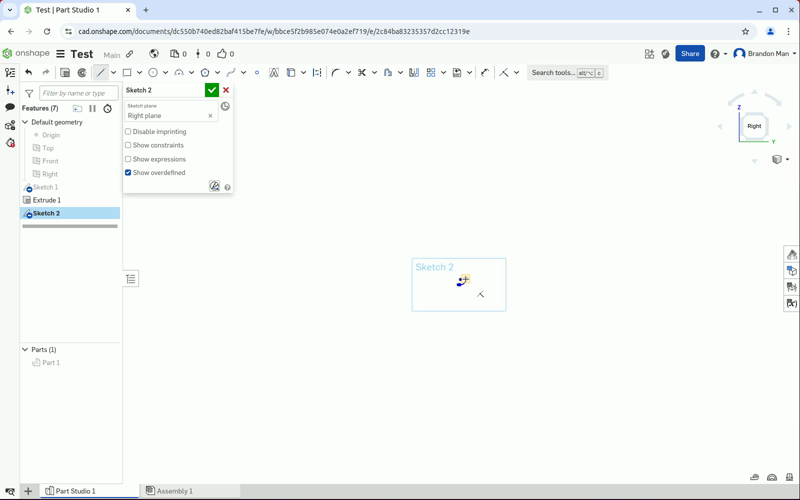
scroll(6)
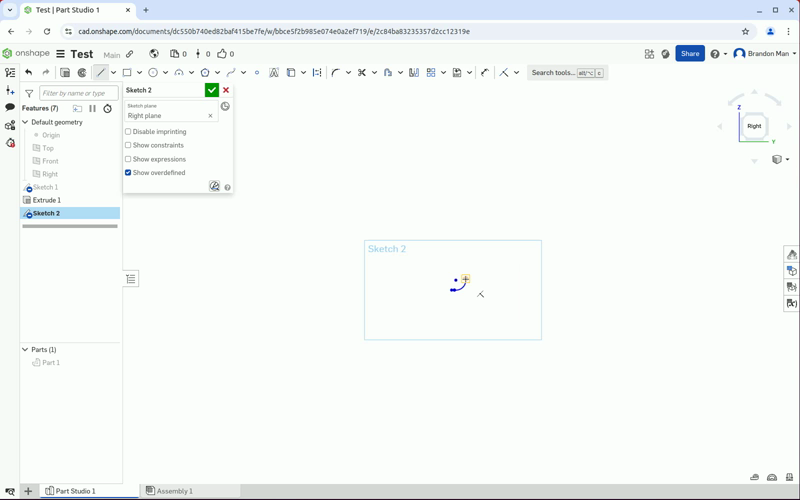
scroll(6)
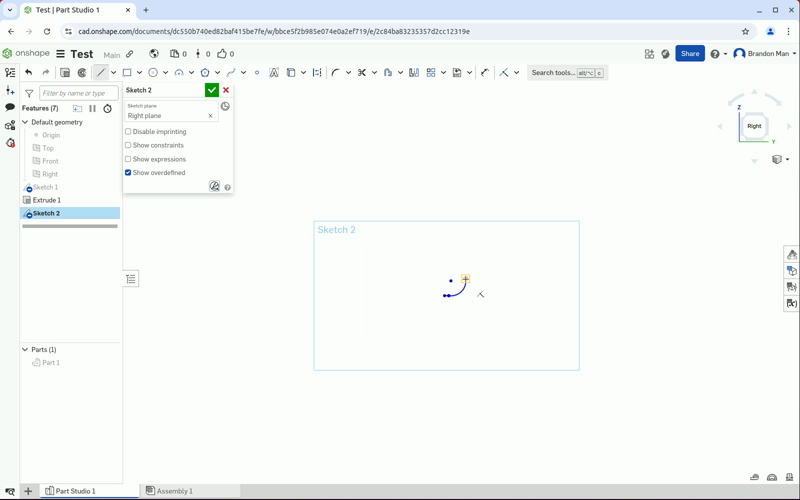
scroll(6)
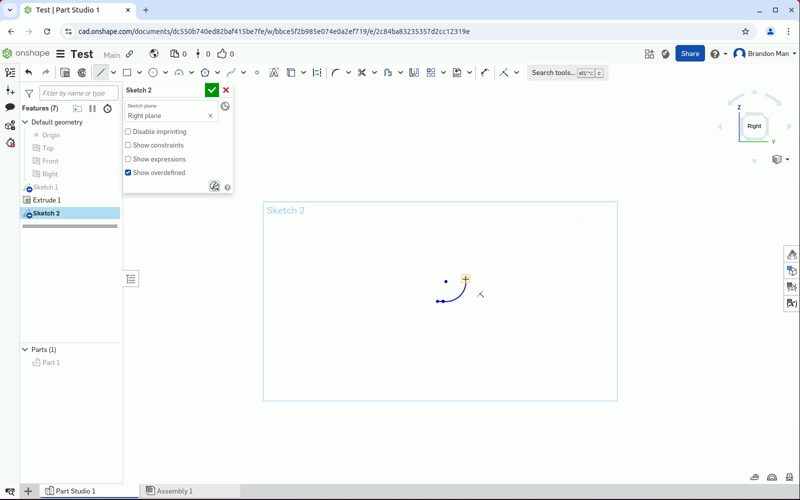
scroll(6)
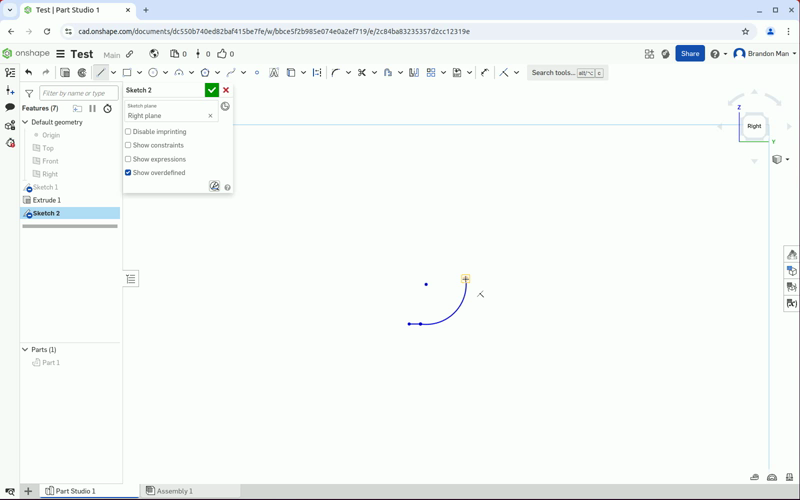
click(465, 278)
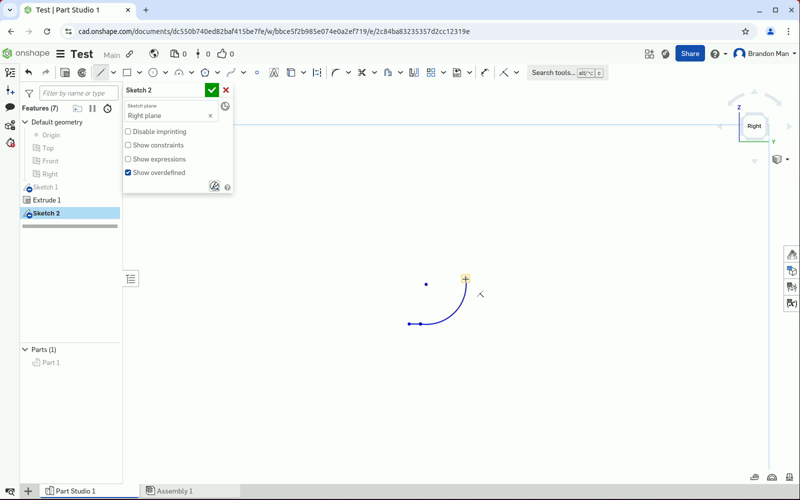
scroll(-6)
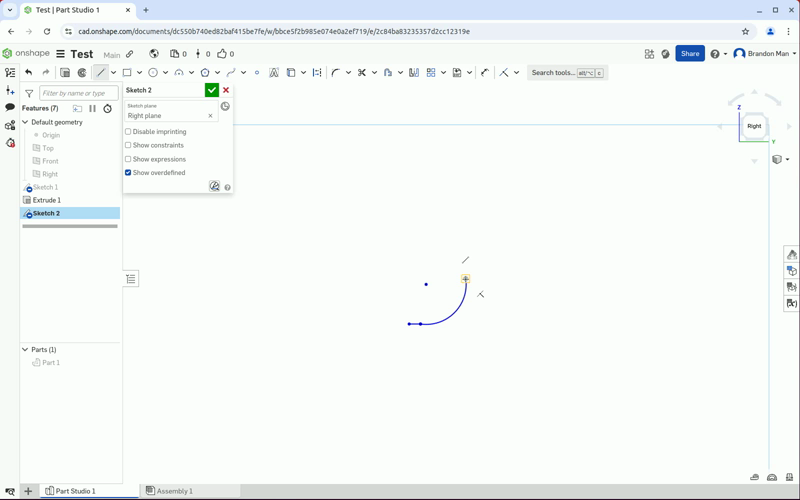
scroll(-6)
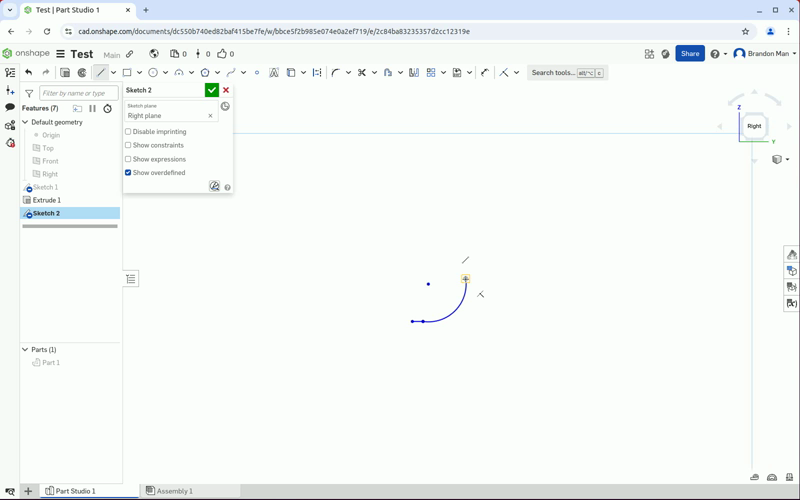
scroll(-6)
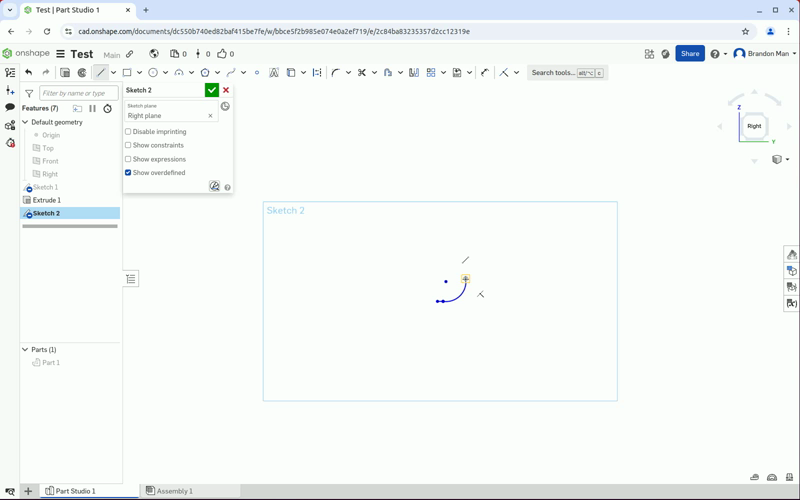
scroll(-6)
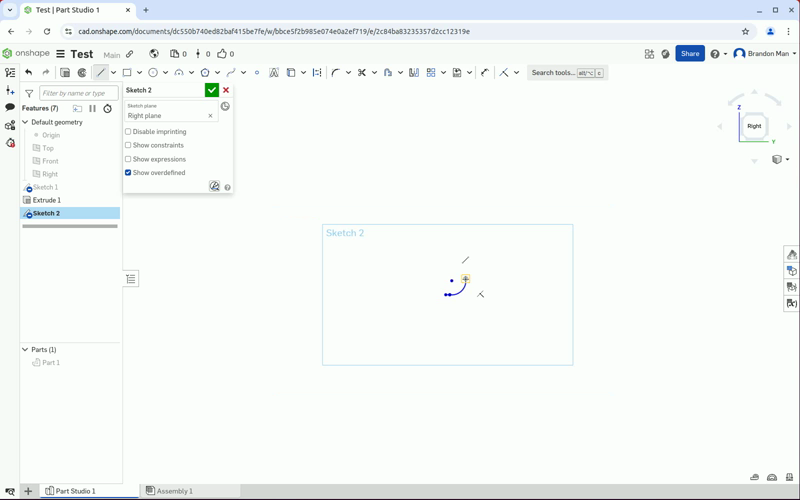
scroll(-6)
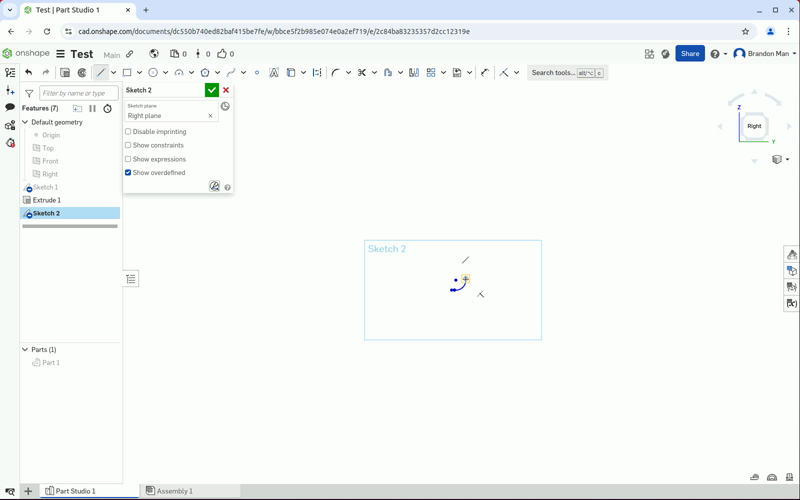
scroll(-6)
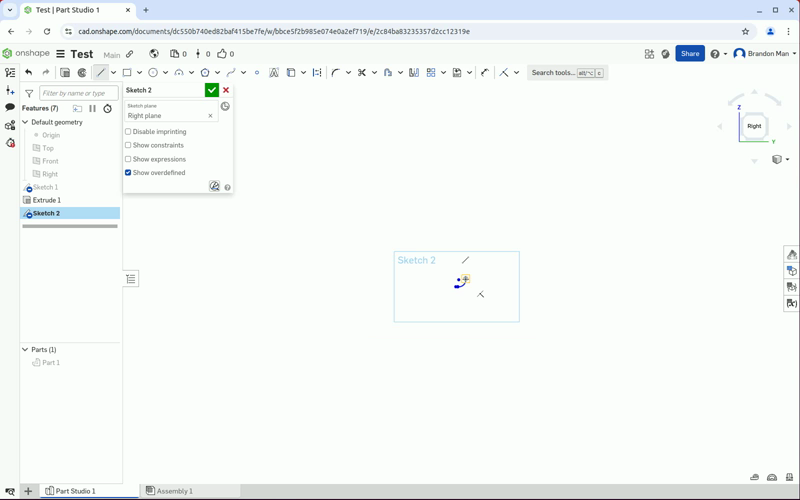
scroll(-6)
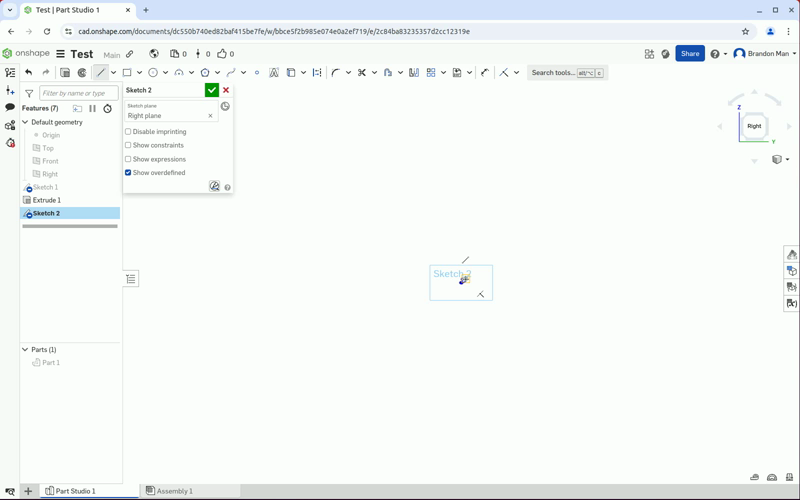
key_down(shift)
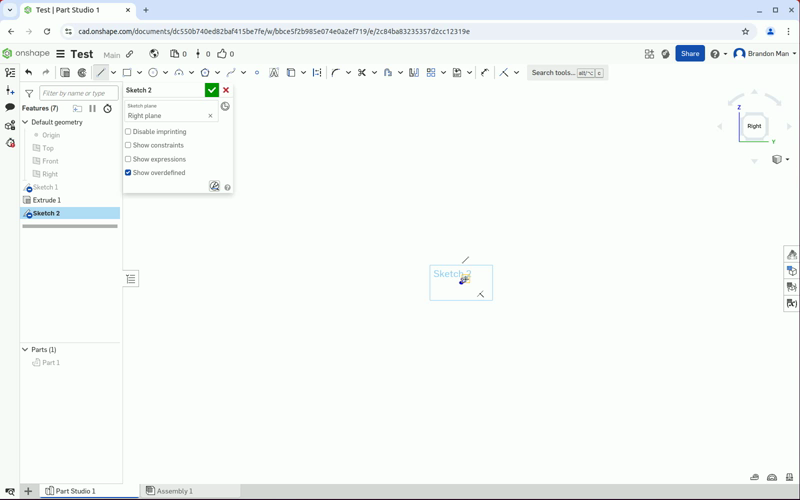
mouse_move(495, 278)
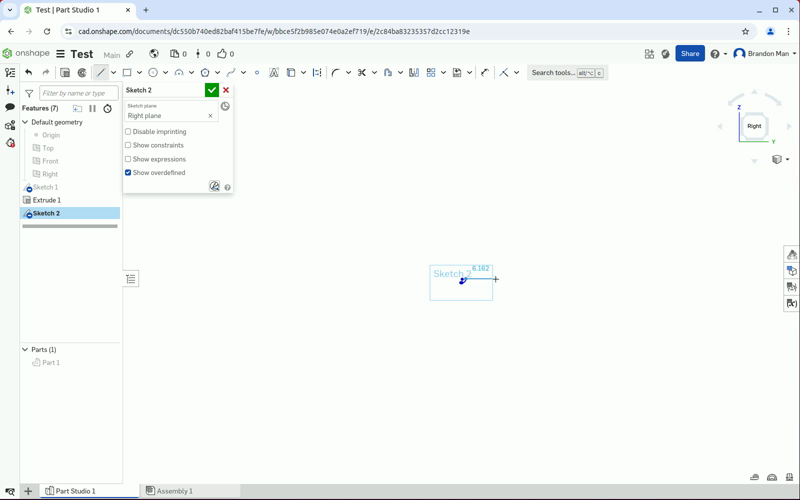
mouse_move(465, 256)
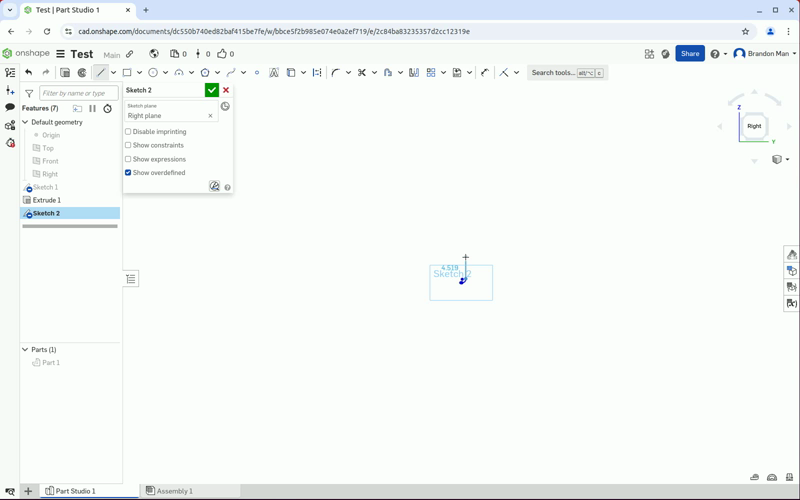
click(465, 256)
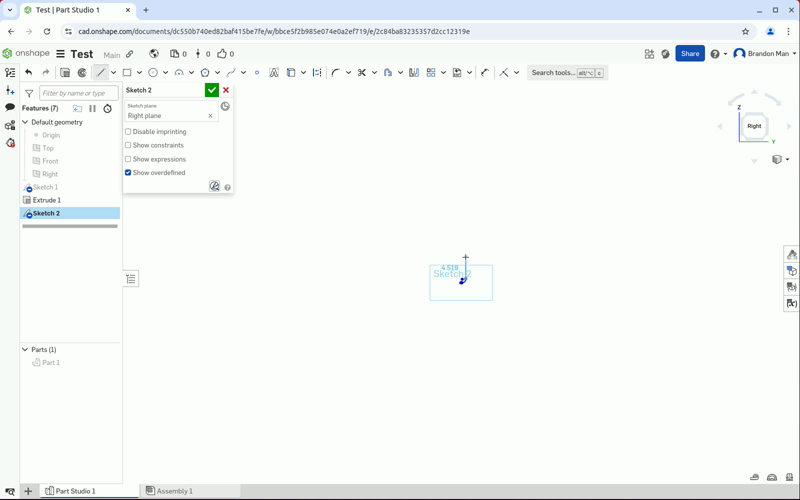
key_up(shift)
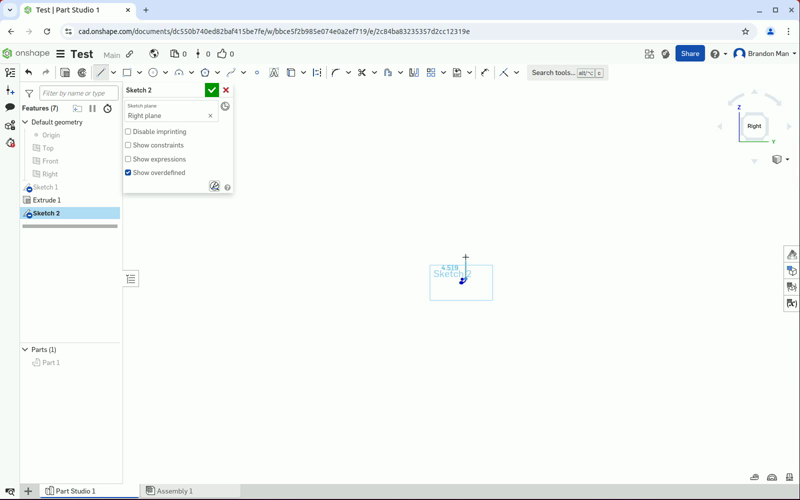
key(esc)
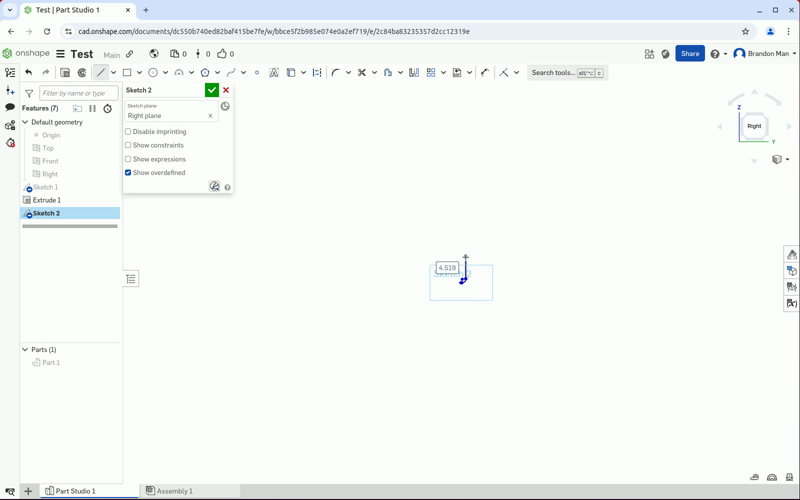
key(a)
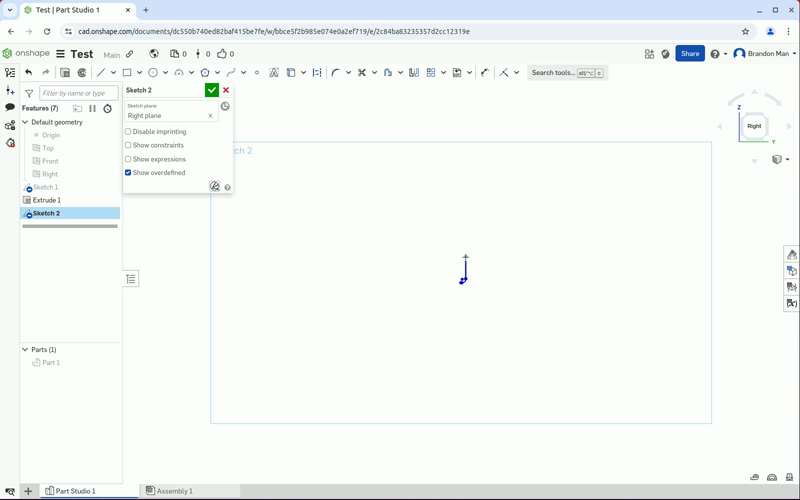
mouse_move(465, 256)
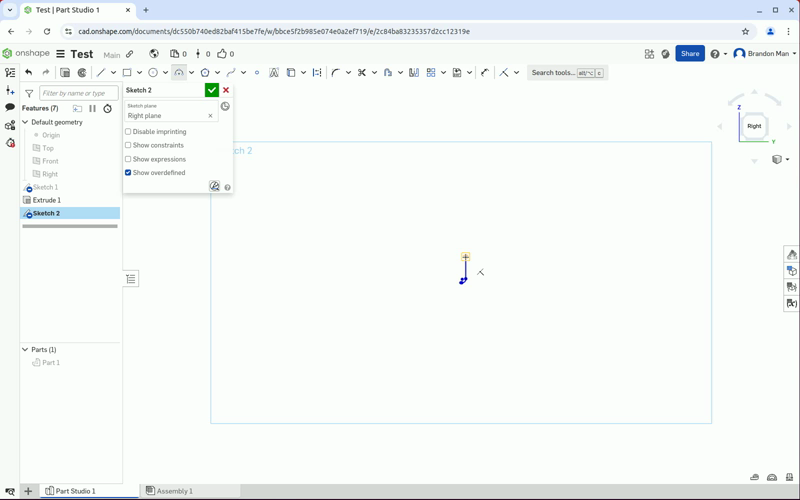
click(465, 256)
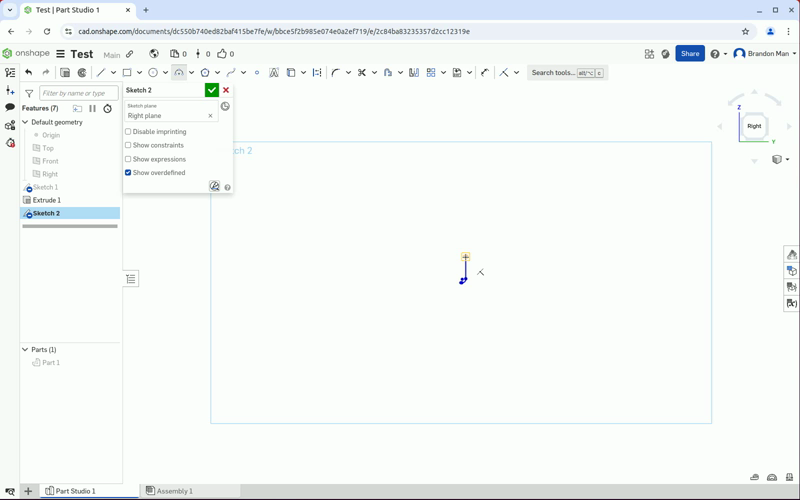
key_down(shift)
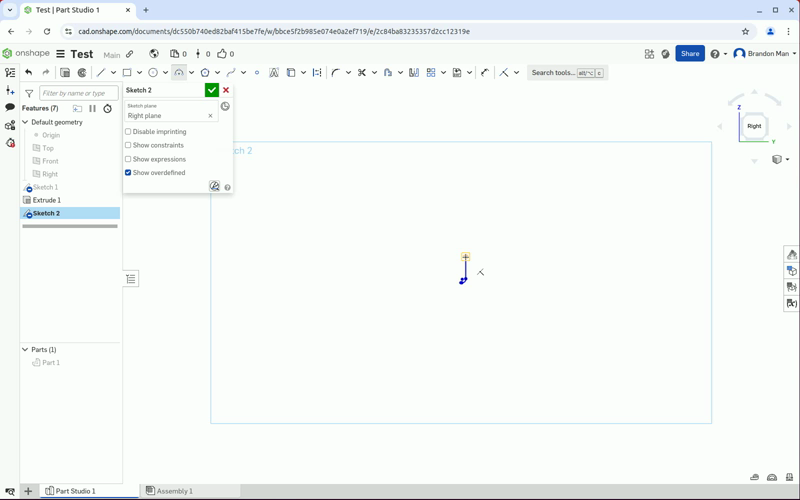
mouse_move(461, 252)
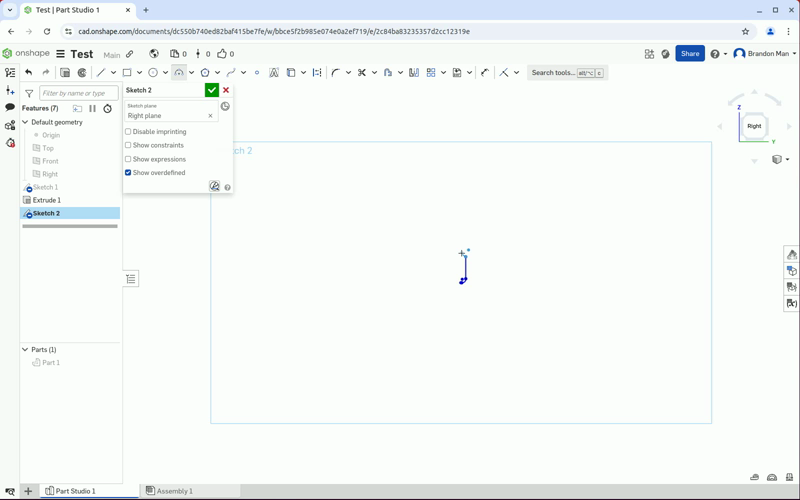
scroll(6)
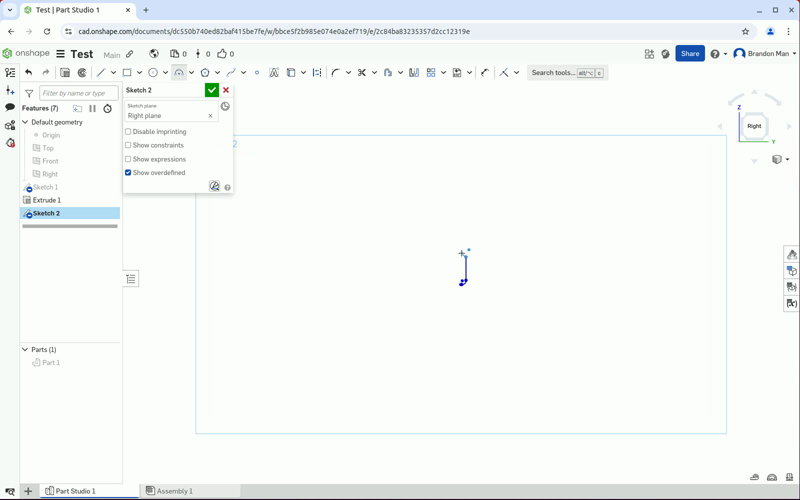
scroll(6)
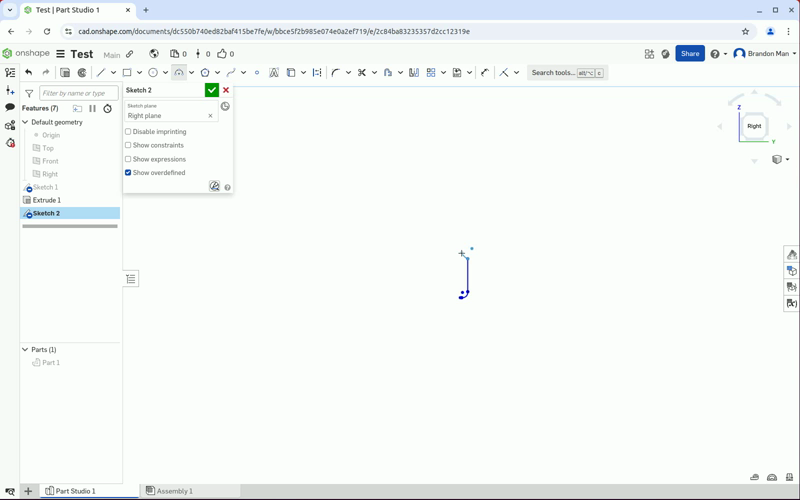
scroll(6)
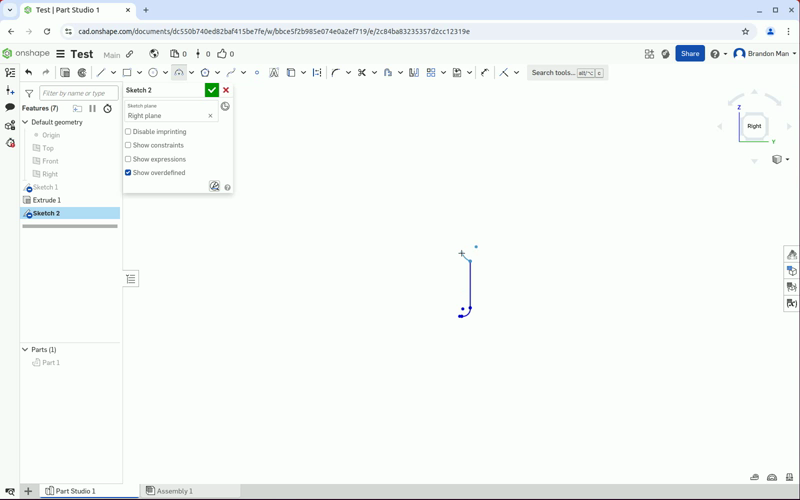
scroll(6)
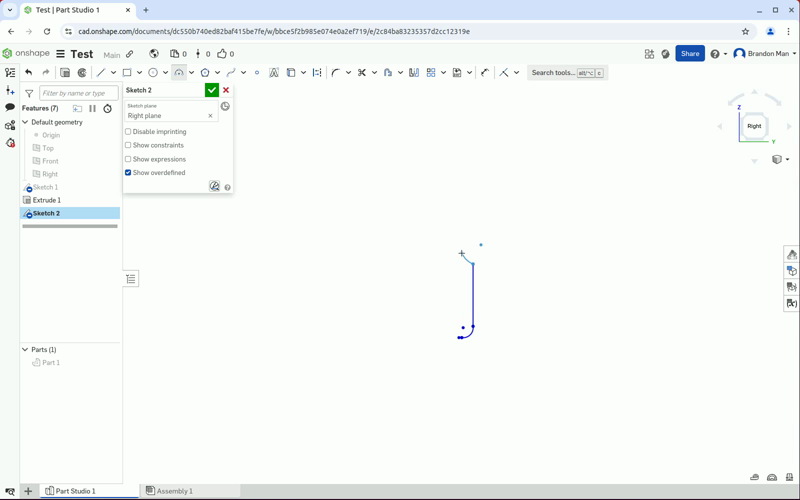
scroll(6)
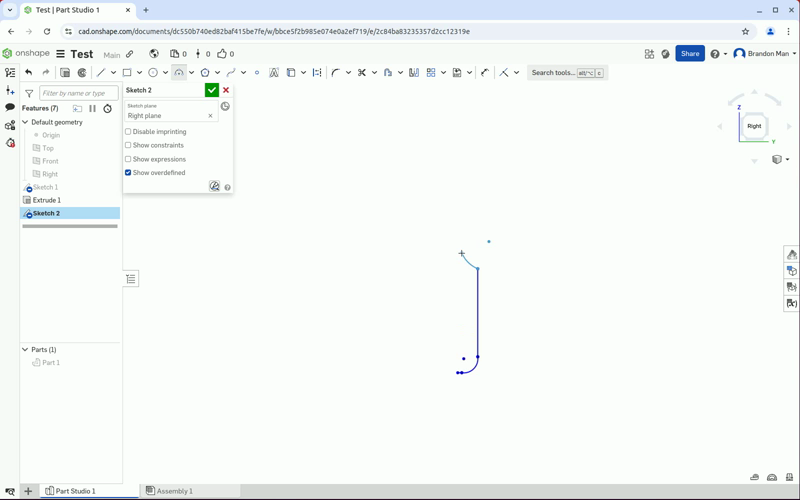
scroll(6)
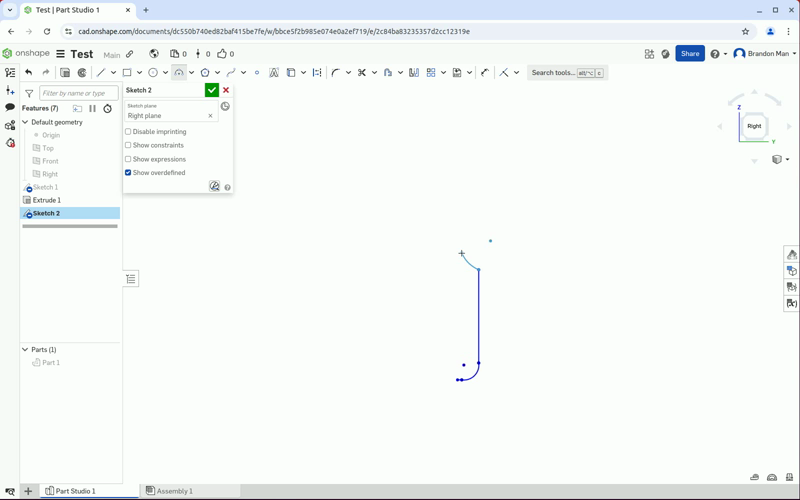
scroll(6)
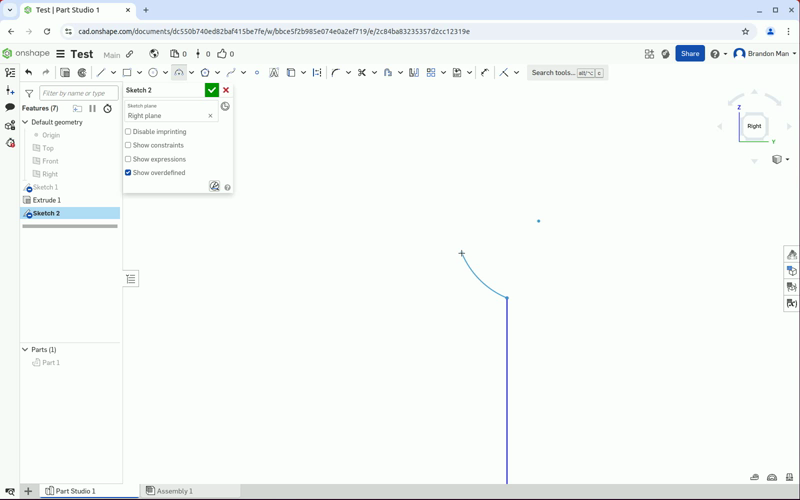
click(461, 252)
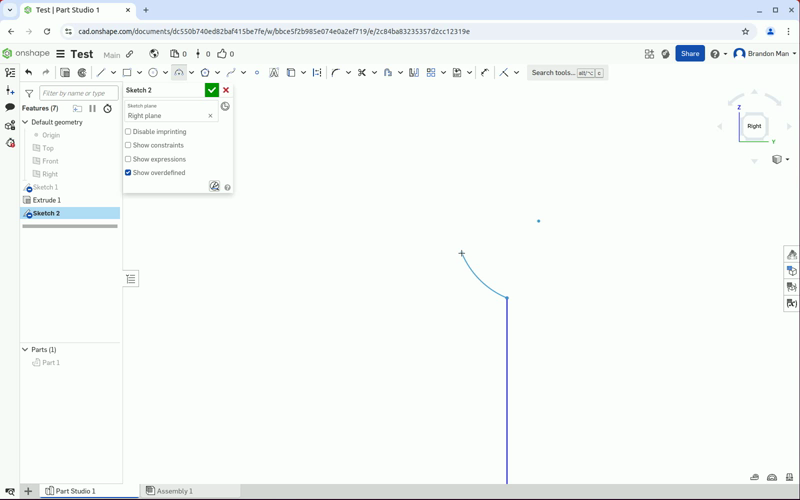
scroll(-6)
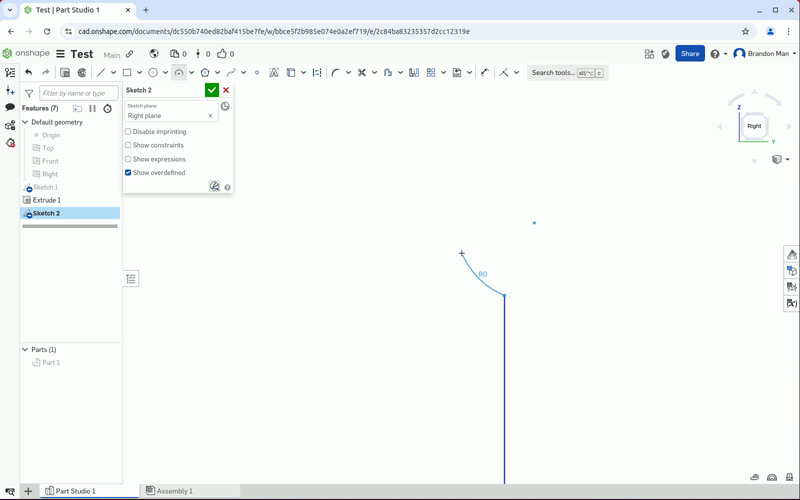
scroll(-6)
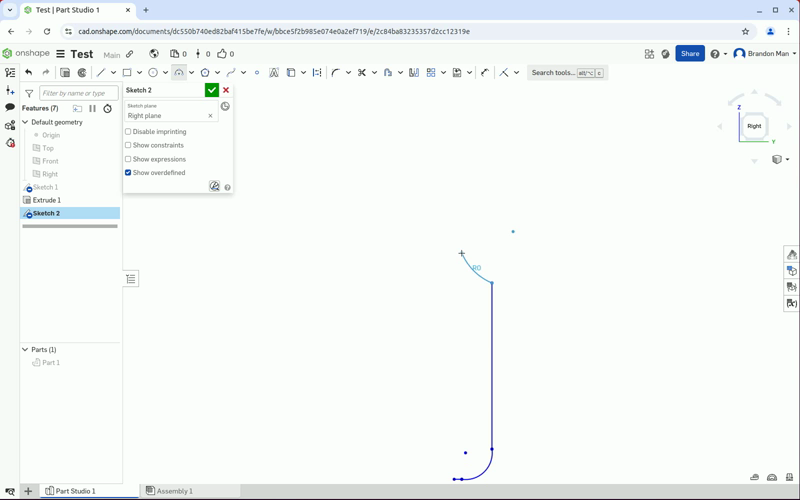
scroll(-6)
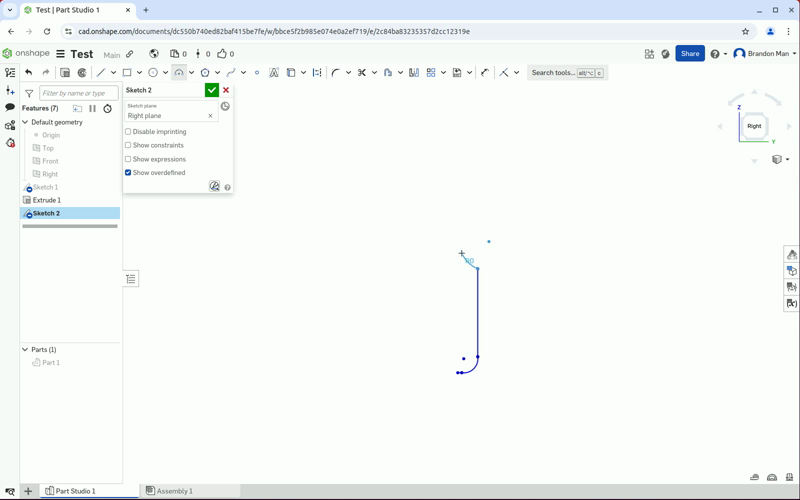
scroll(-6)
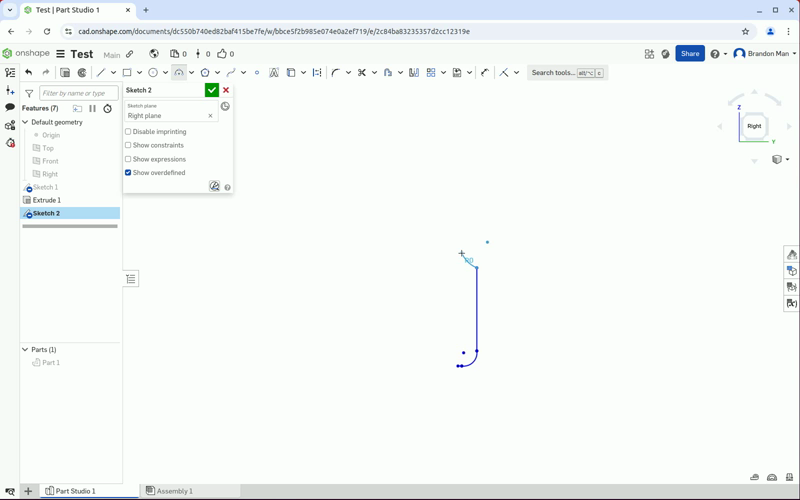
scroll(-6)
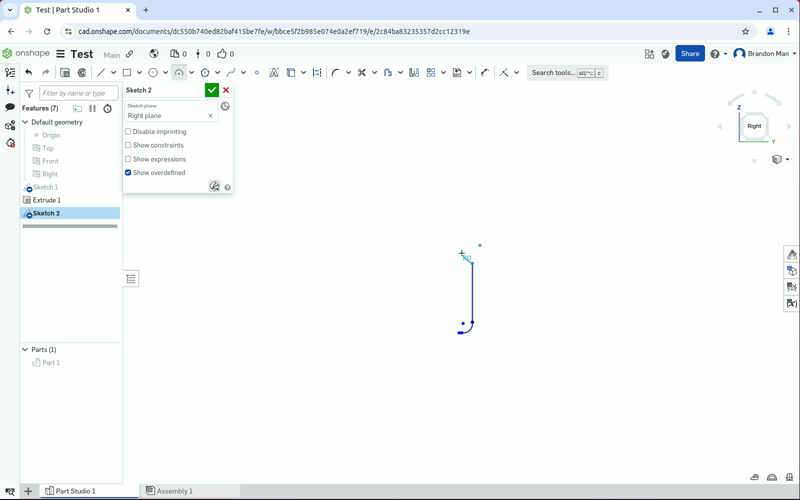
scroll(-6)
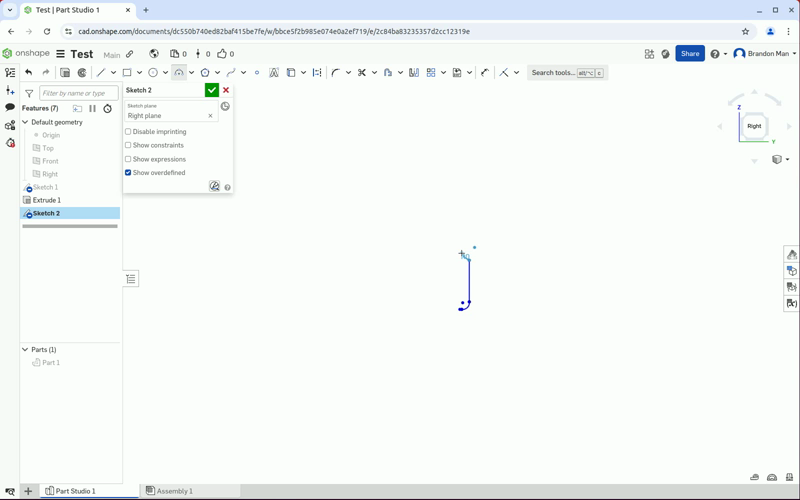
scroll(-6)
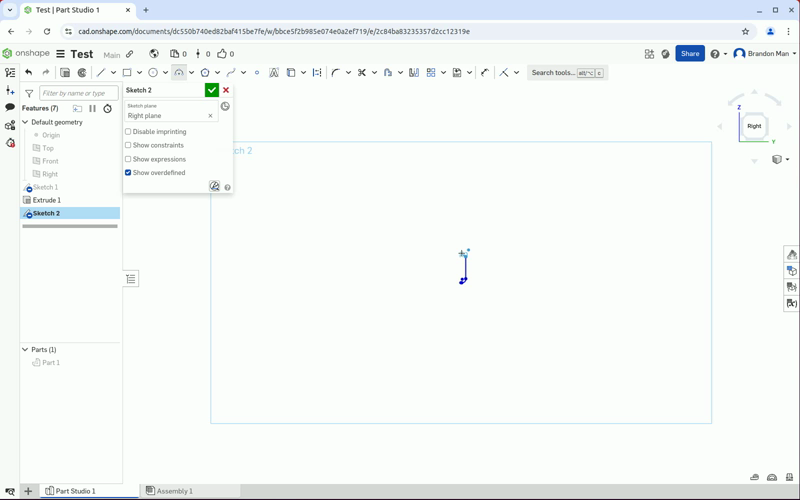
mouse_move(464, 254)
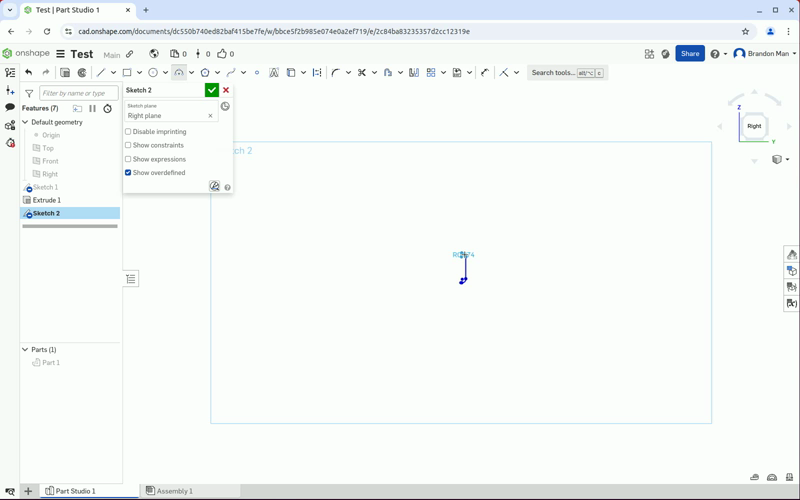
scroll(6)
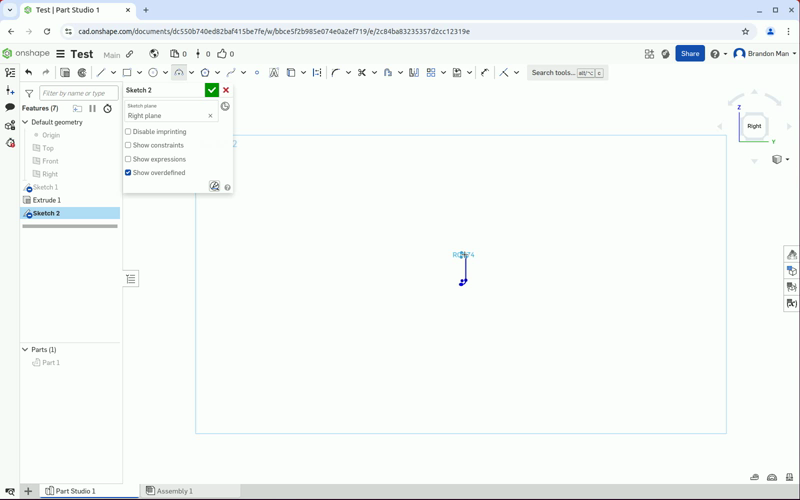
scroll(6)
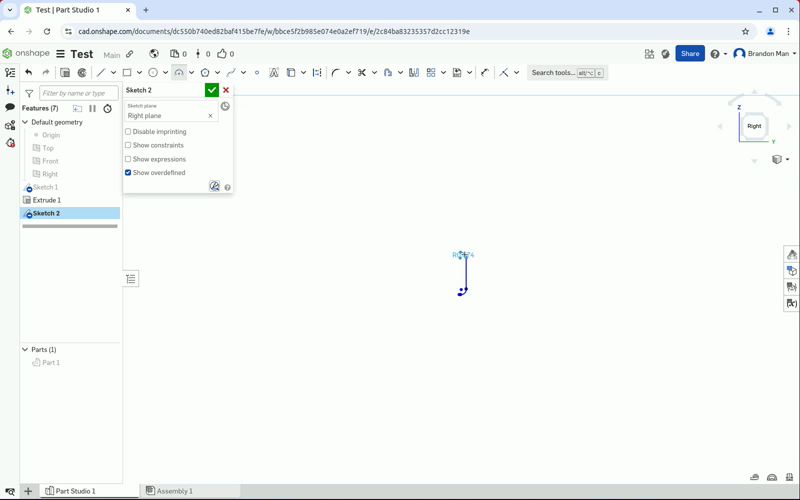
scroll(6)
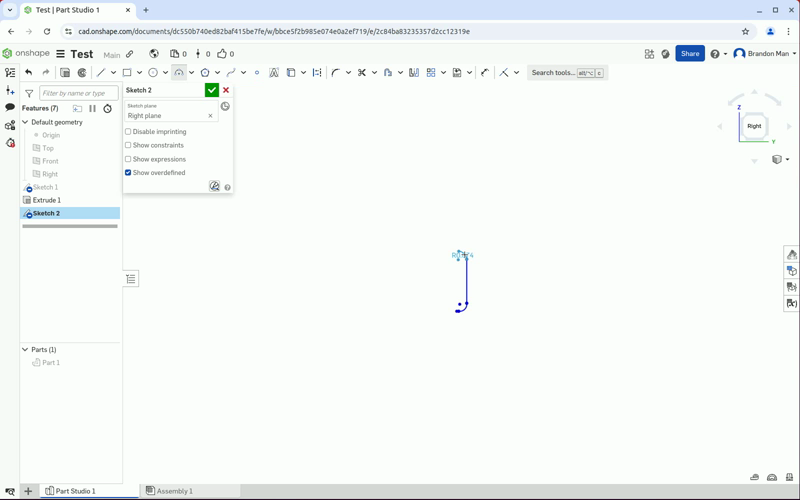
scroll(6)
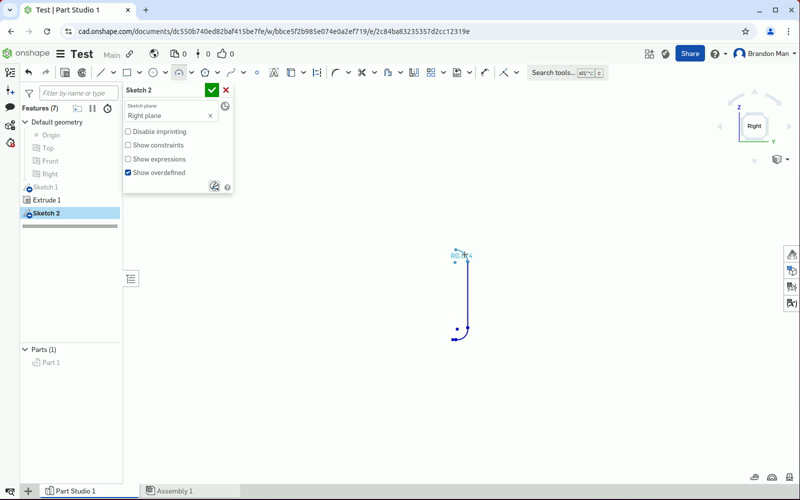
scroll(6)
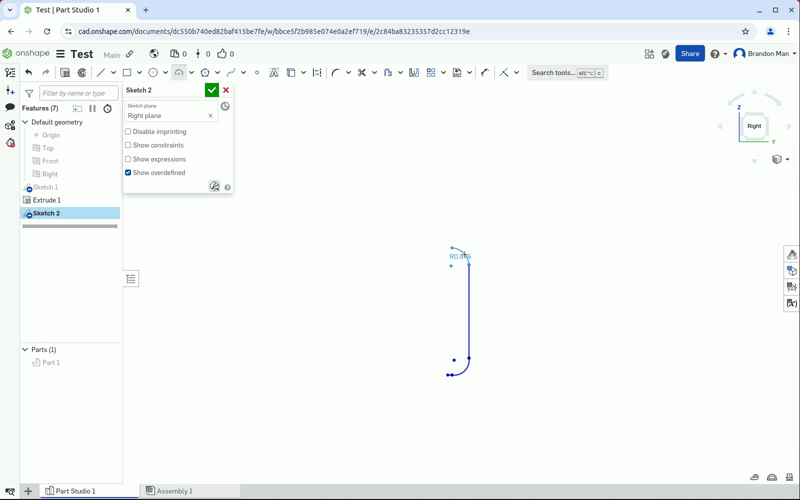
scroll(6)
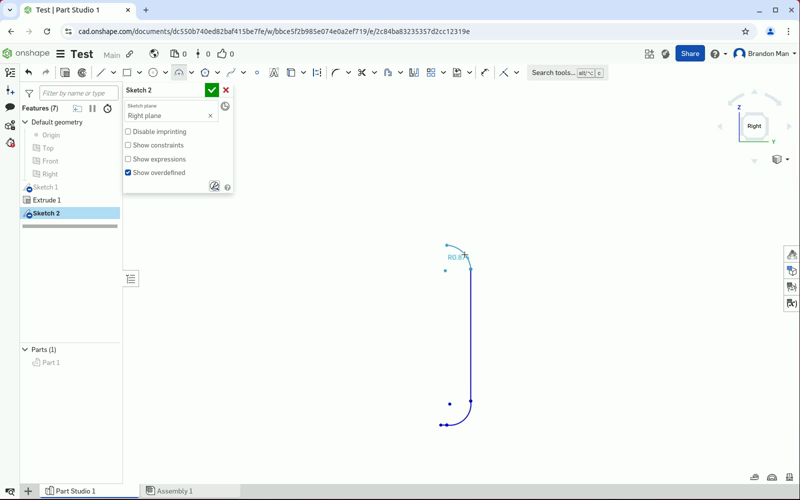
scroll(6)
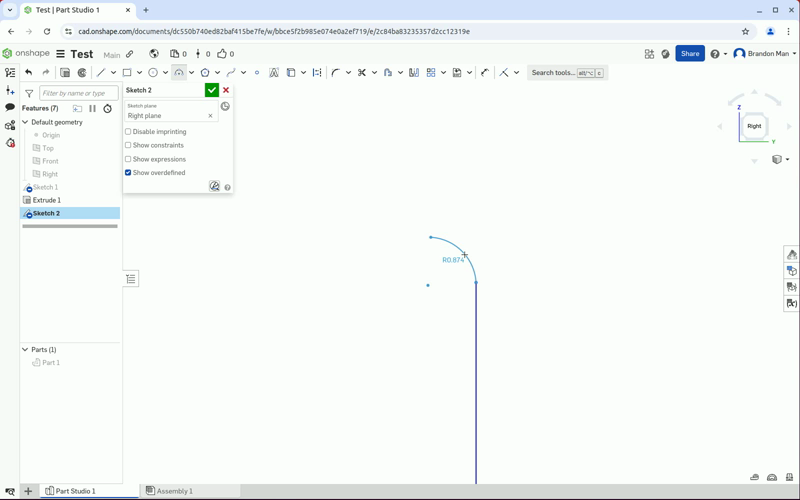
click(464, 254)
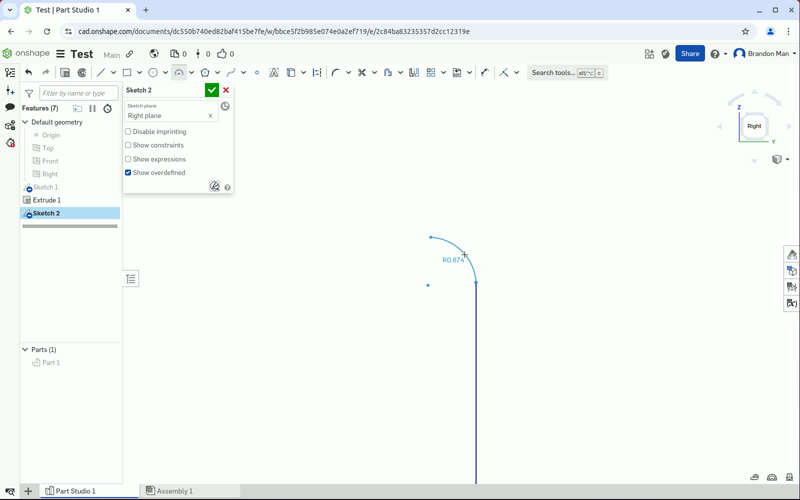
scroll(-6)
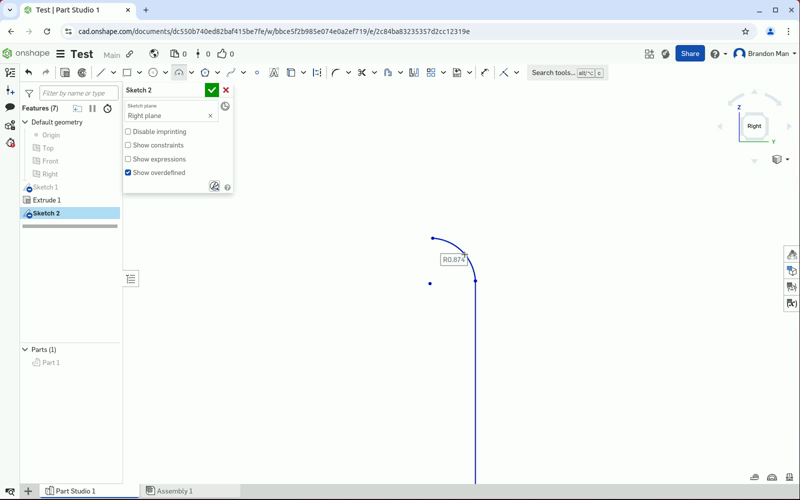
scroll(-6)
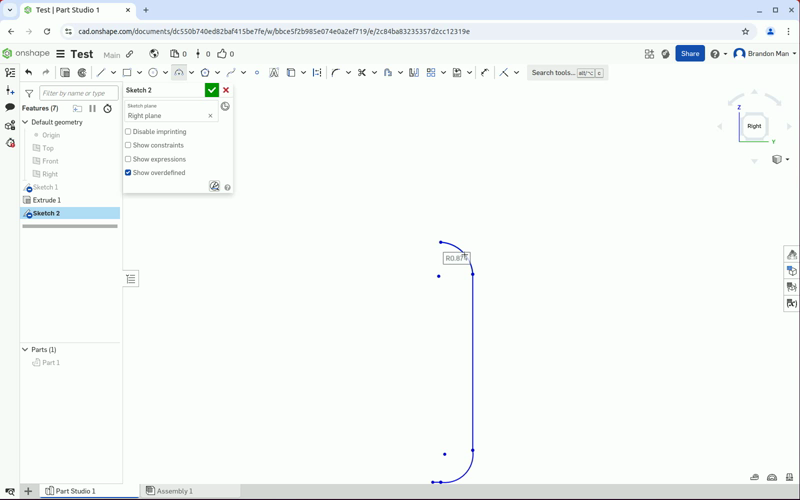
scroll(-6)
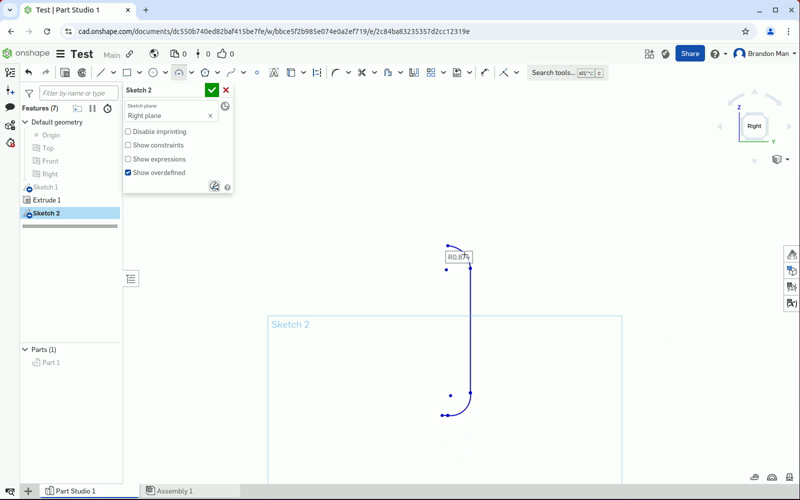
scroll(-6)
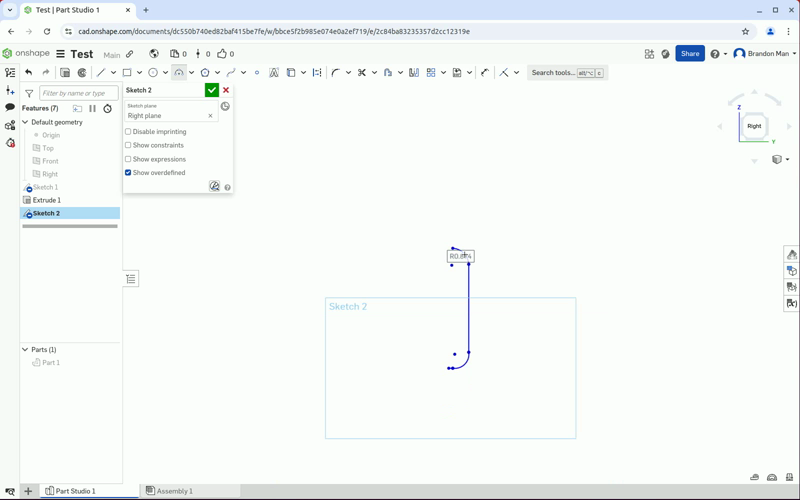
scroll(-6)
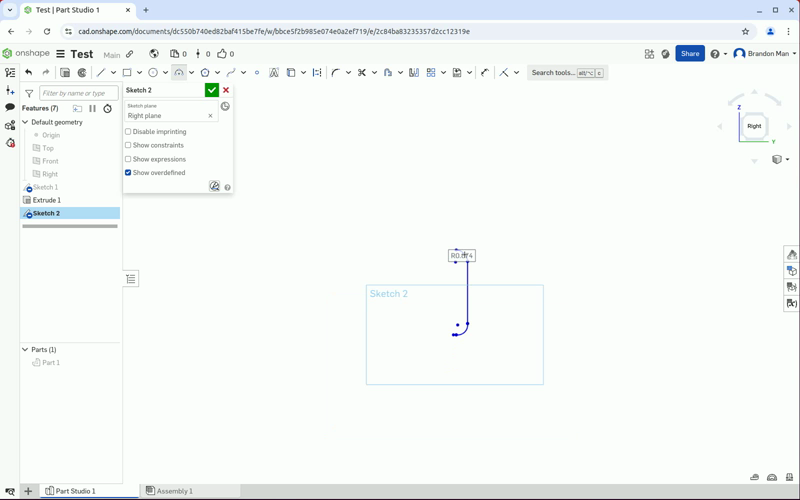
scroll(-6)
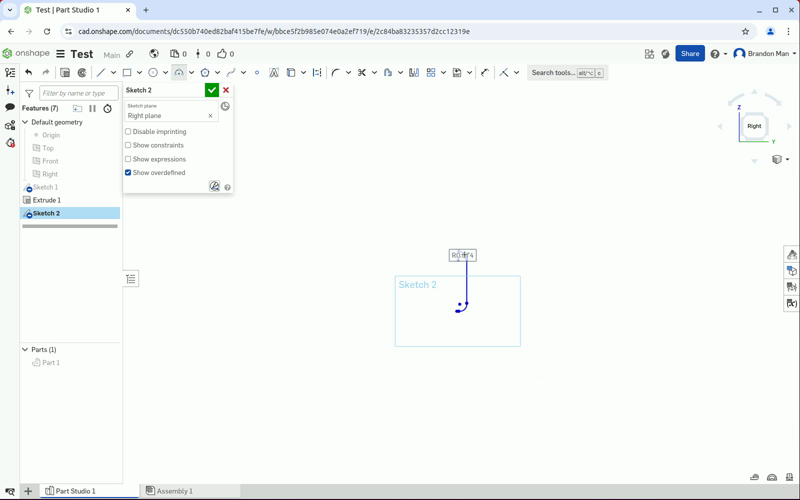
scroll(-6)
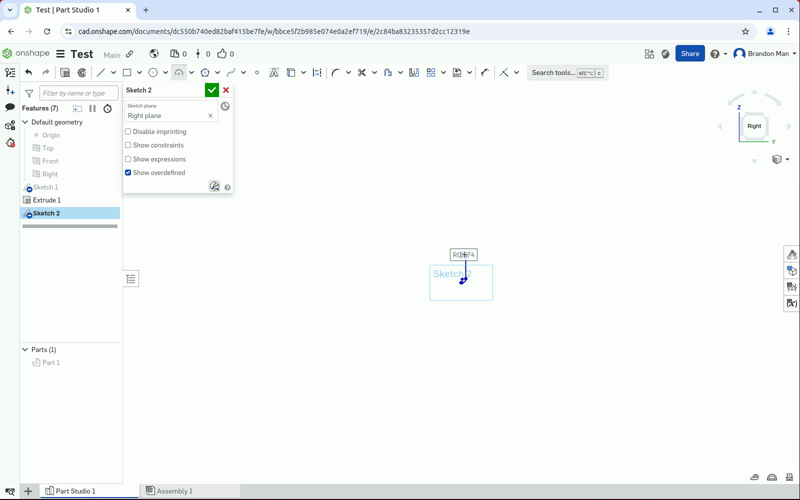
key_up(shift)
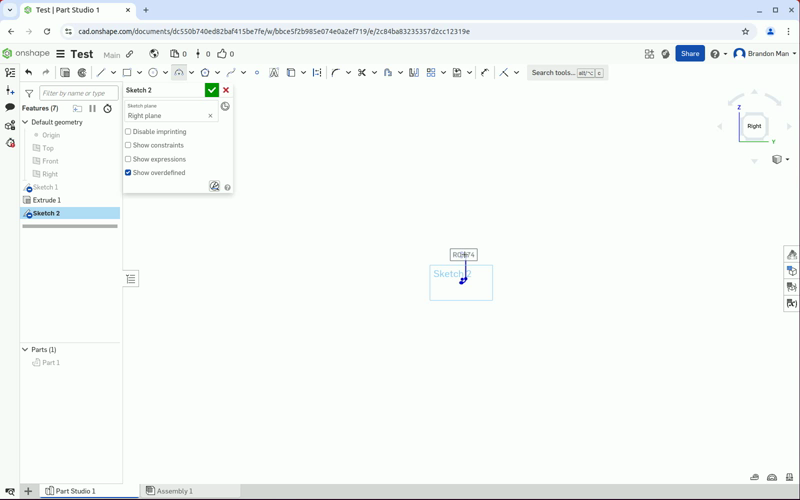
key(esc)
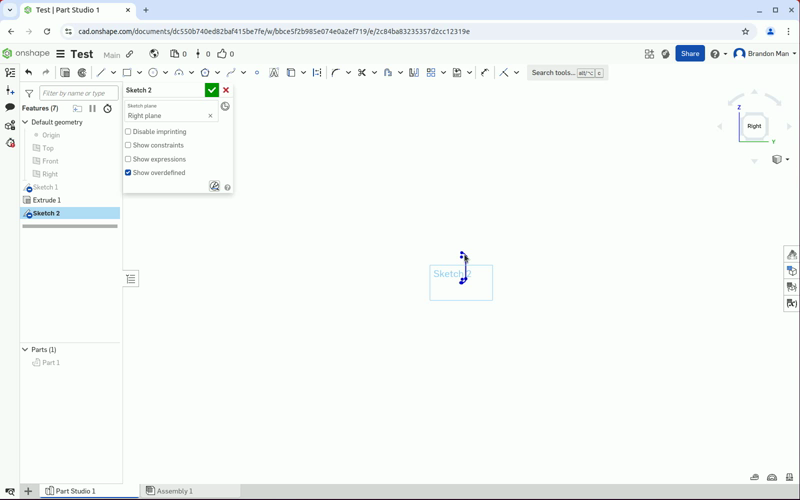
key(l)
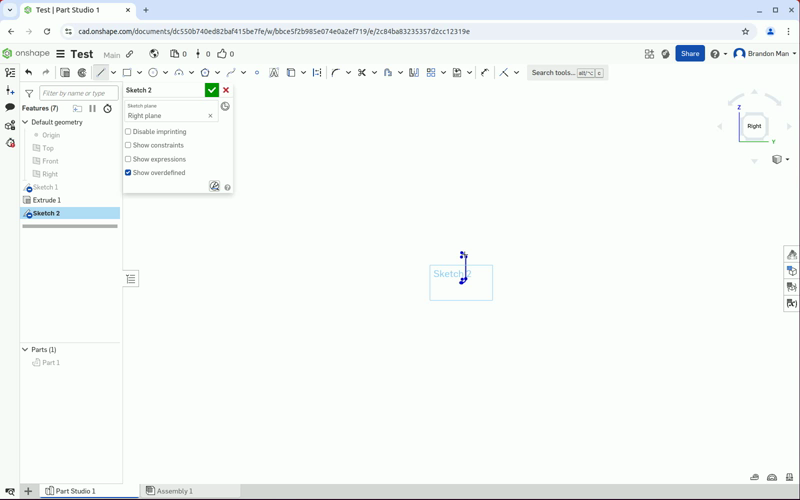
mouse_move(461, 252)
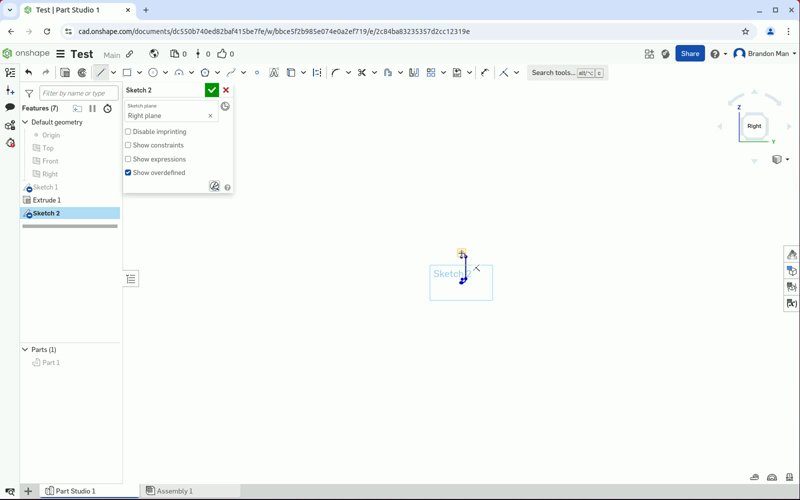
scroll(6)
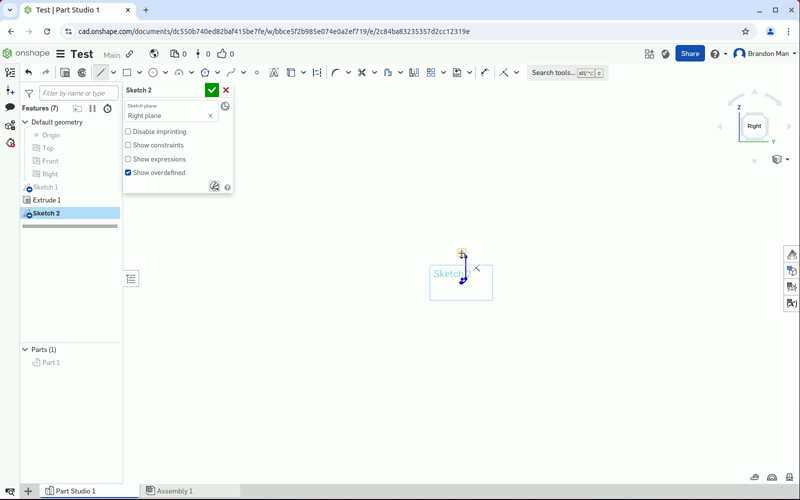
scroll(6)
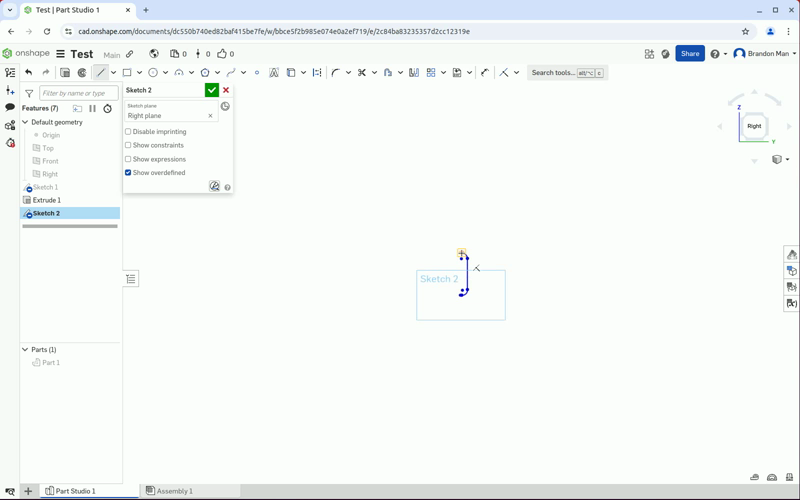
scroll(6)
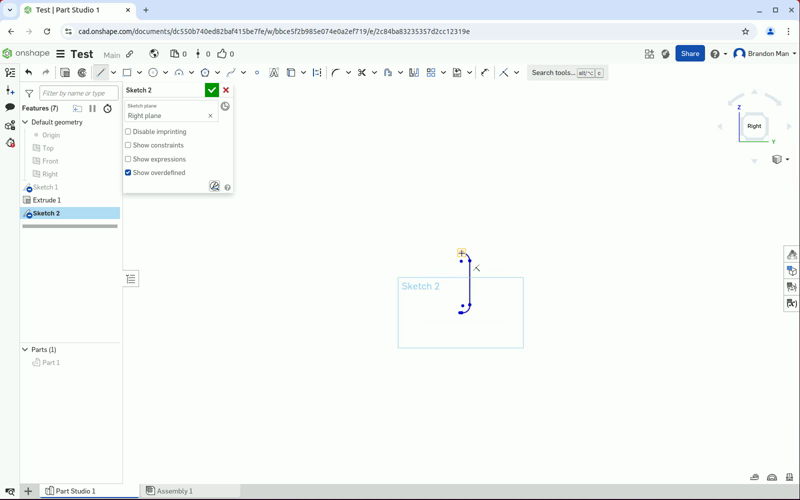
scroll(6)
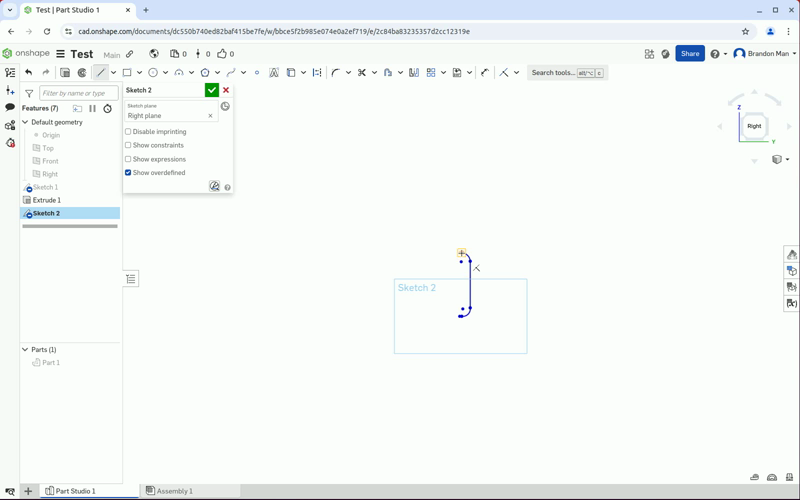
scroll(6)
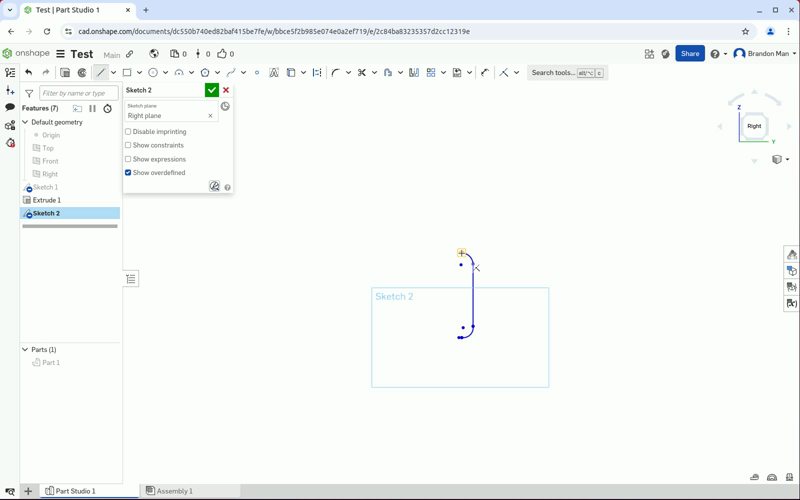
scroll(6)
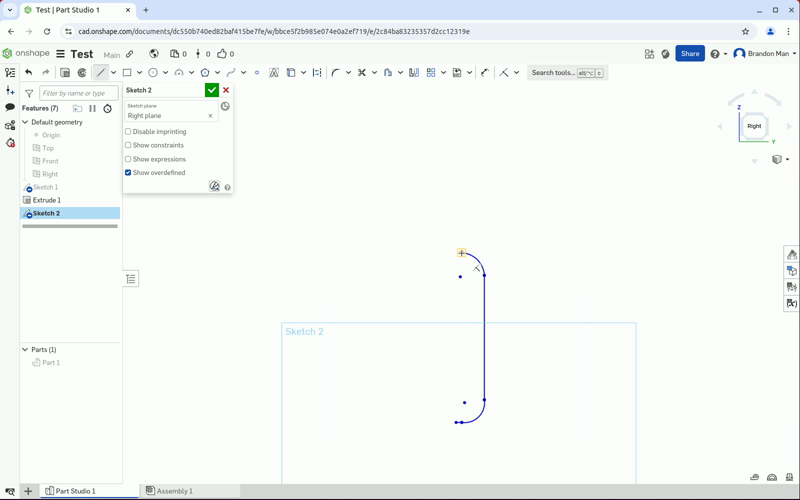
scroll(6)
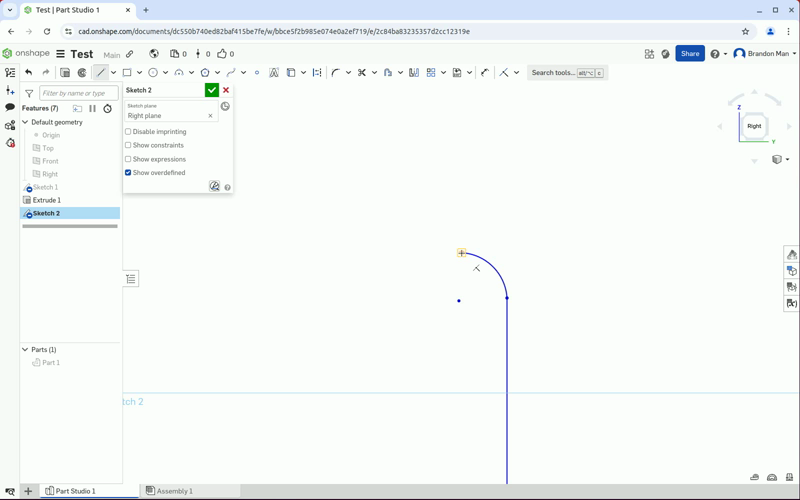
click(461, 252)
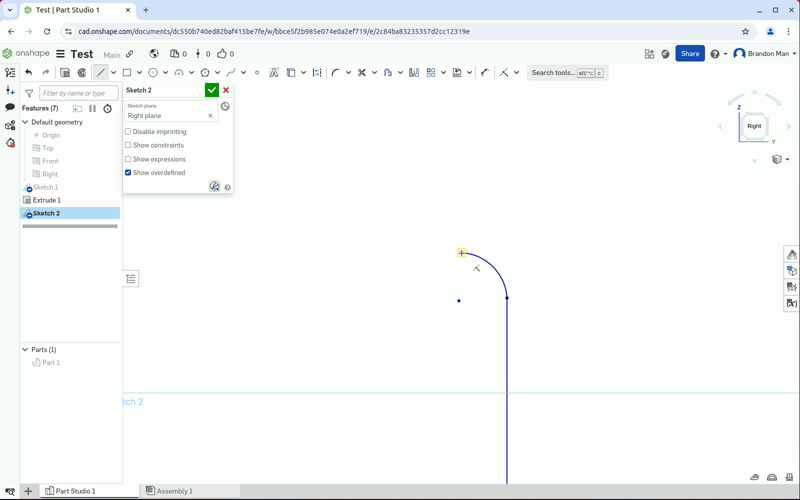
scroll(-6)
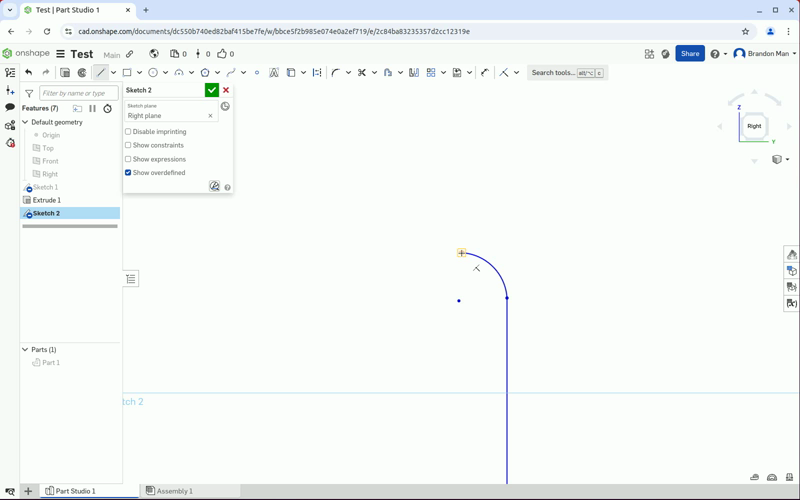
scroll(-6)
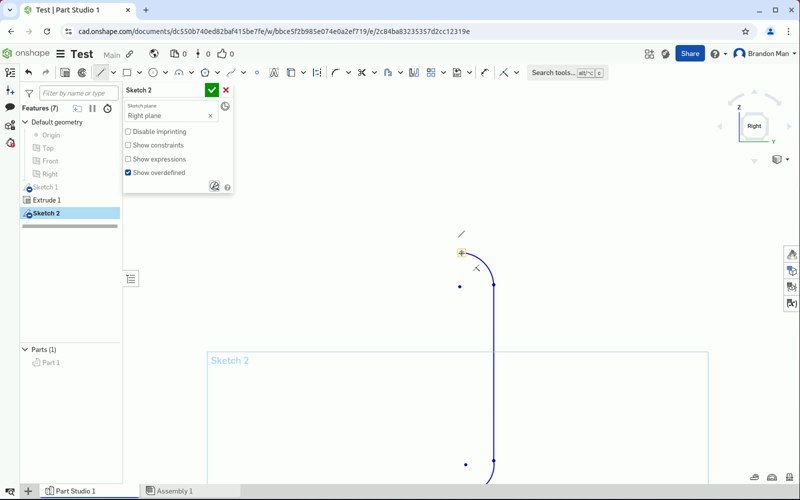
scroll(-6)
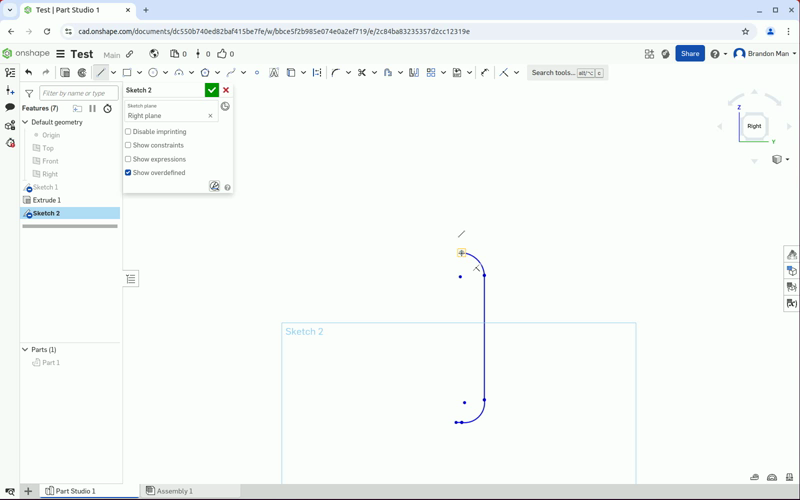
scroll(-6)
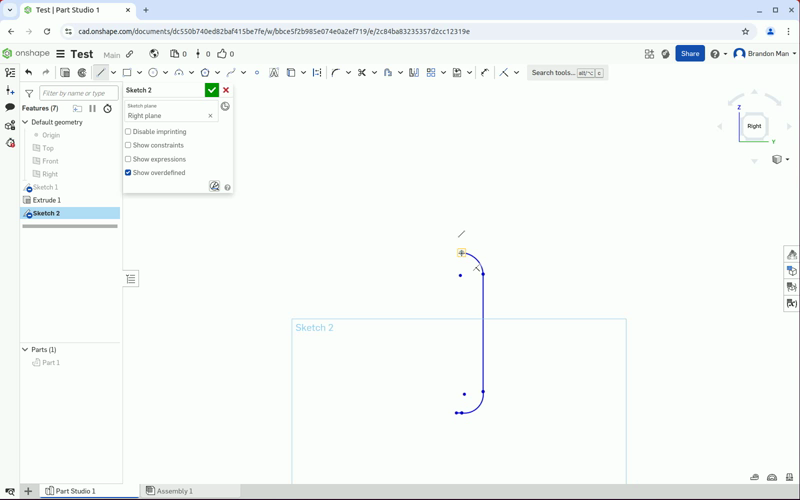
scroll(-6)
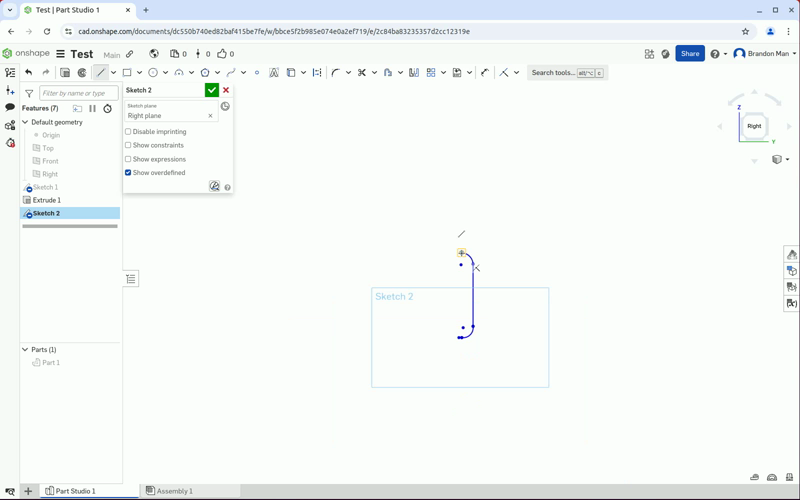
scroll(-6)
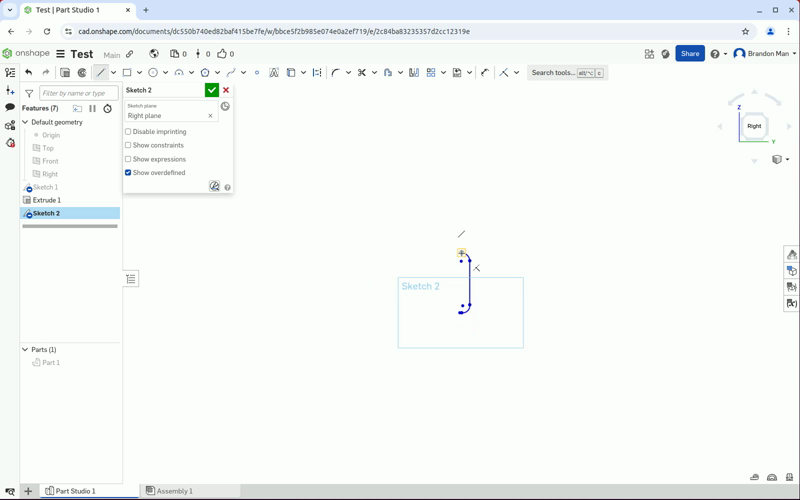
scroll(-6)
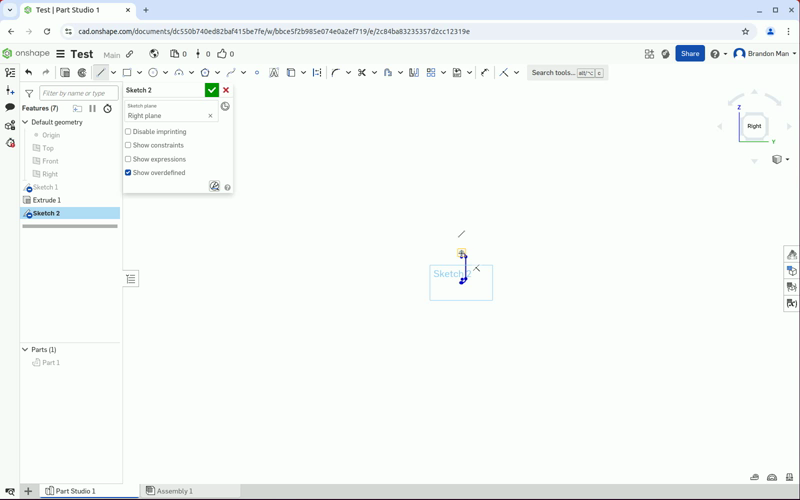
key_down(shift)
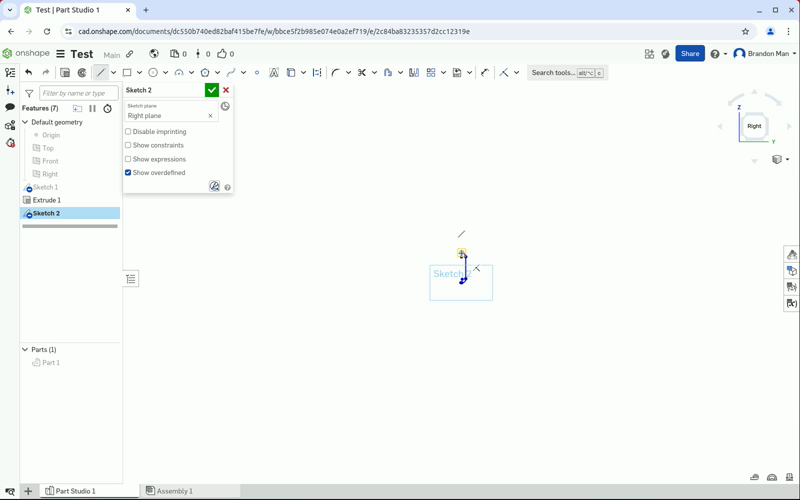
mouse_move(492, 252)
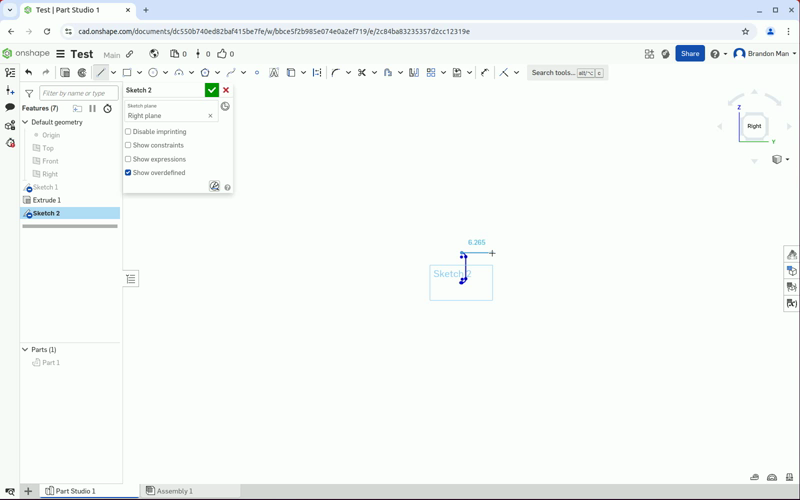
mouse_move(460, 252)
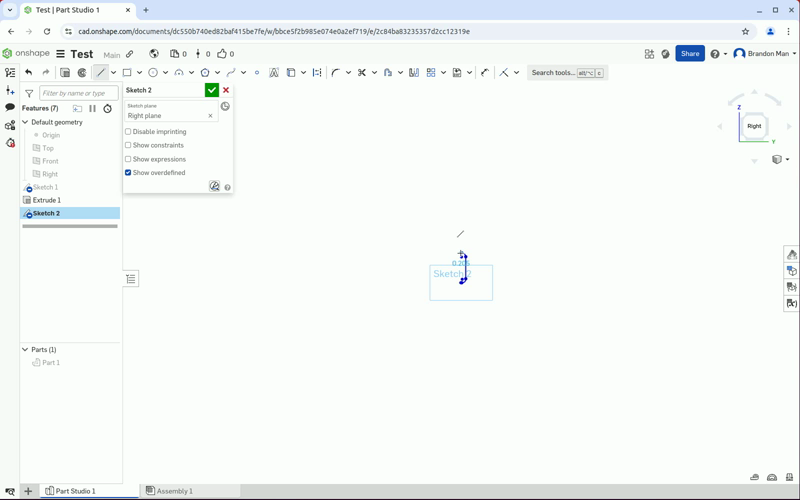
scroll(6)
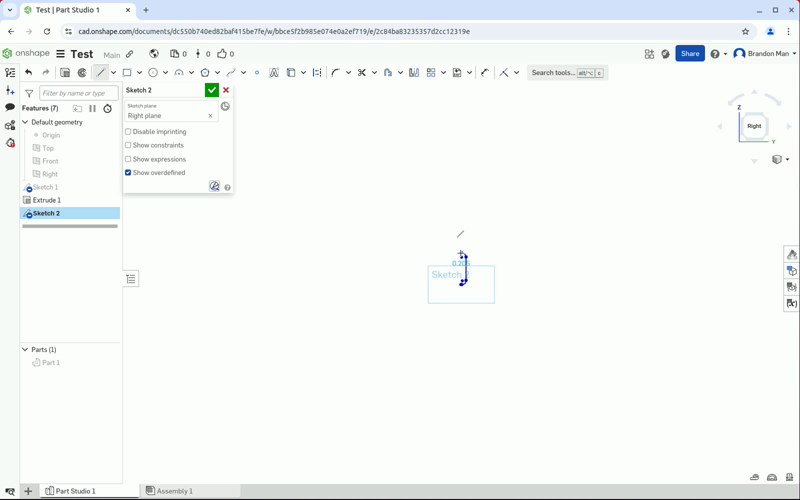
scroll(6)
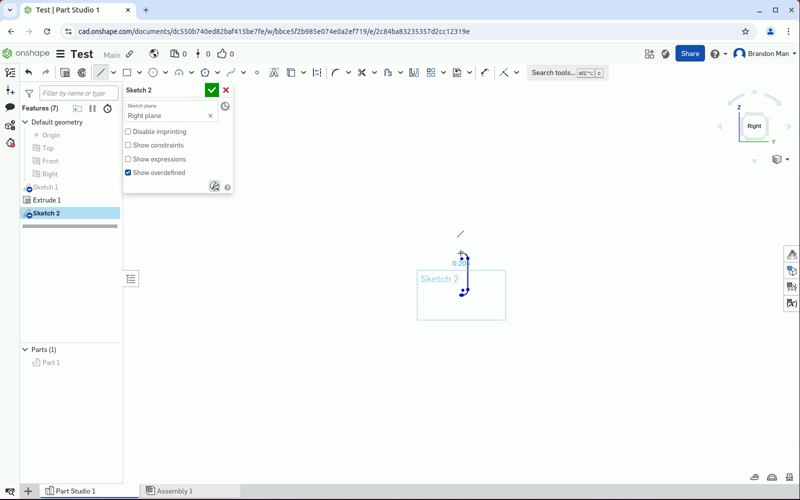
scroll(6)
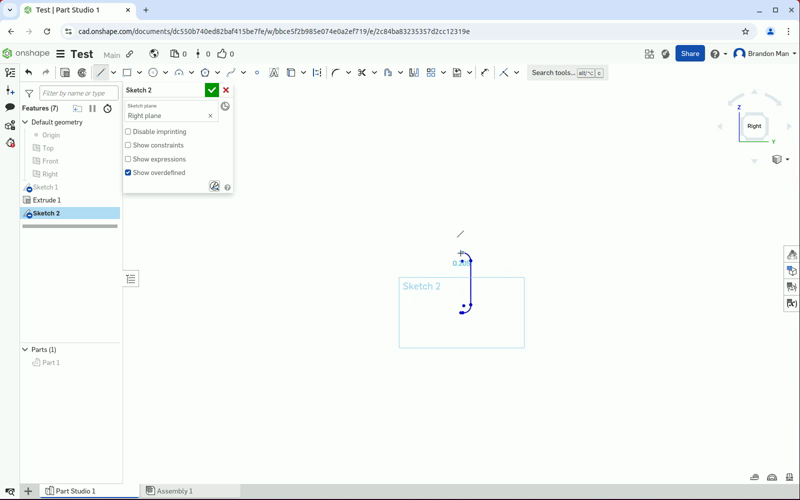
scroll(6)
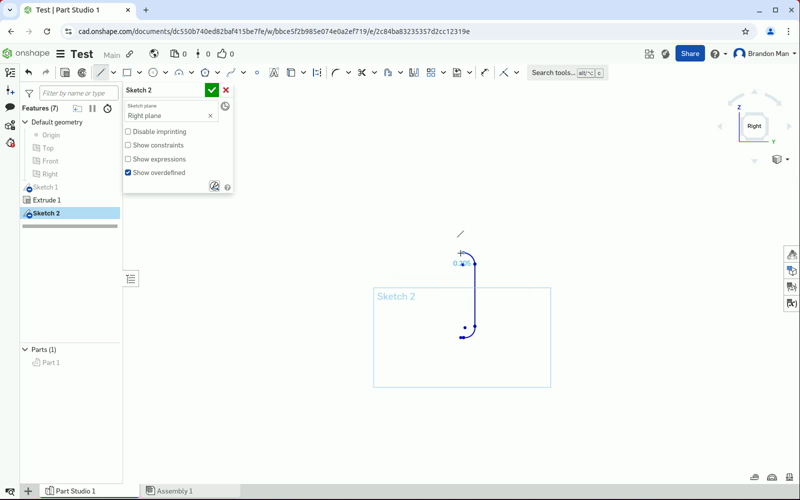
scroll(6)
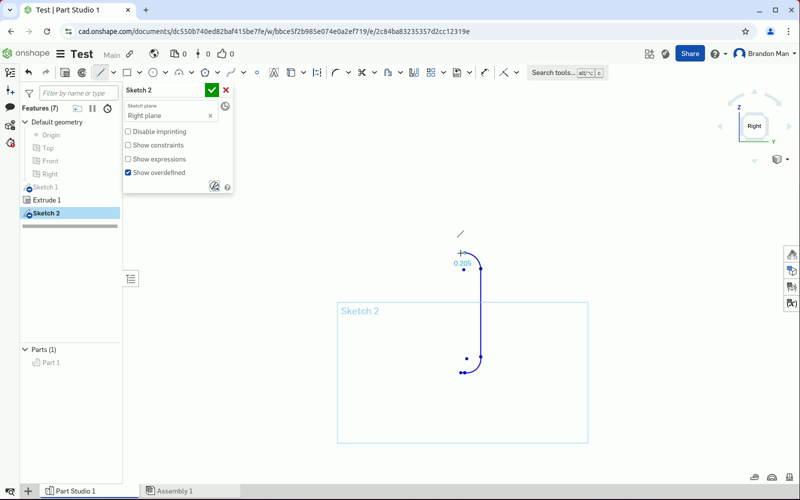
scroll(6)
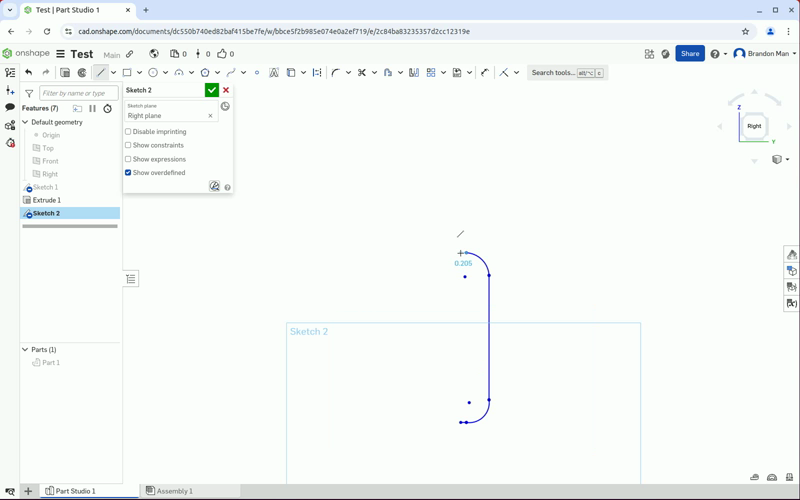
scroll(6)
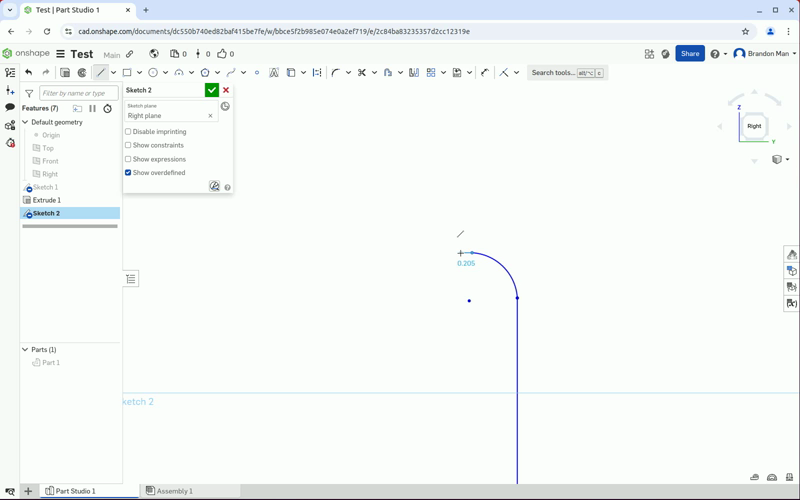
click(460, 252)
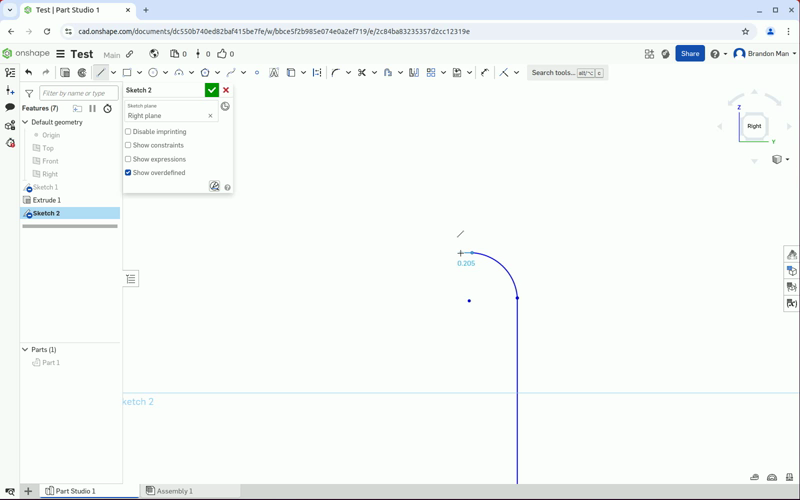
scroll(-6)
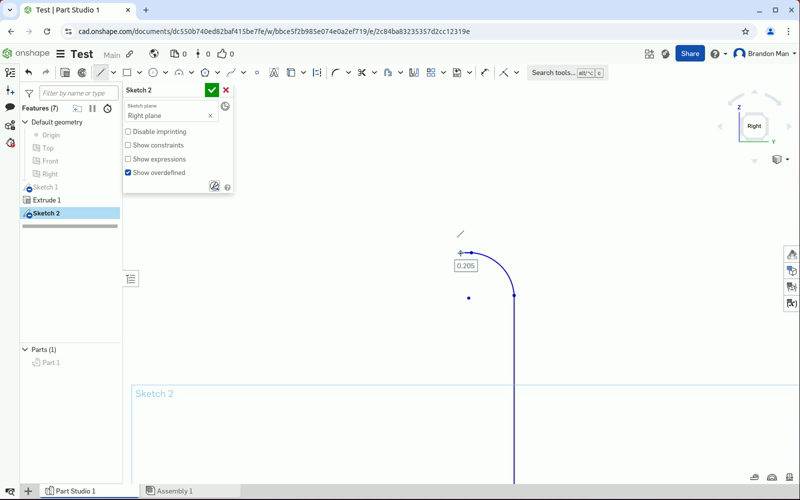
scroll(-6)
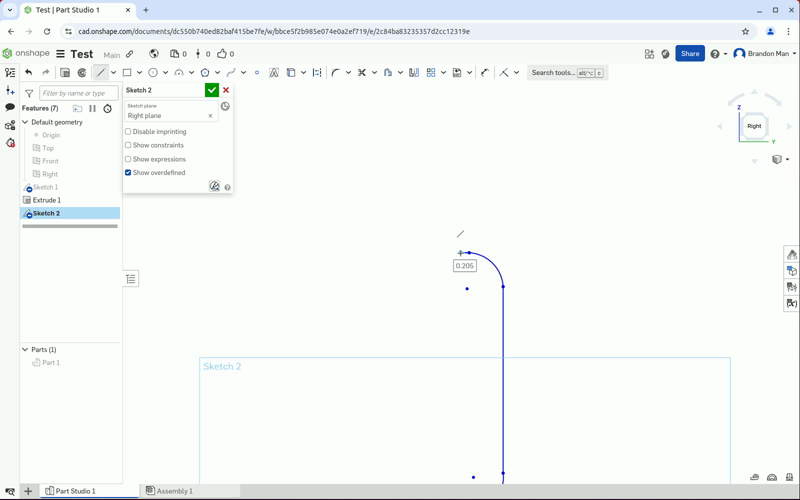
scroll(-6)
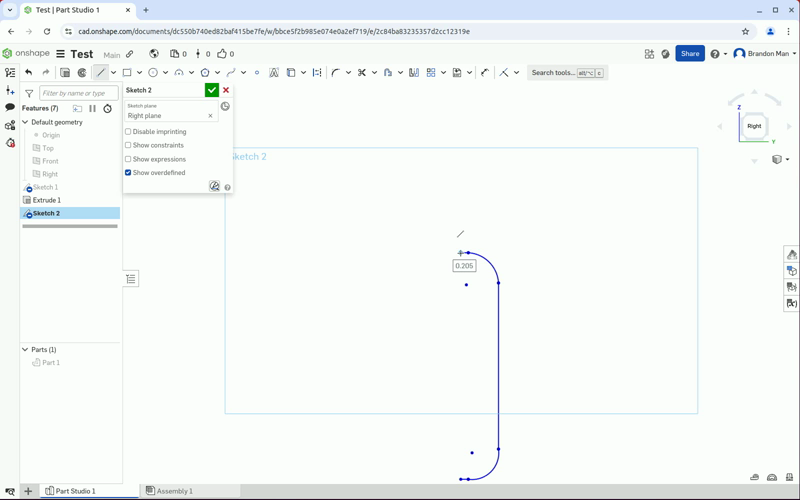
scroll(-6)
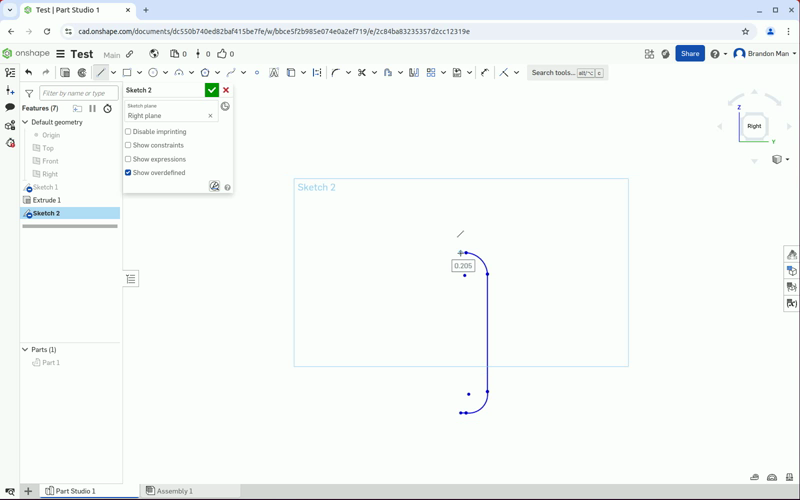
scroll(-6)
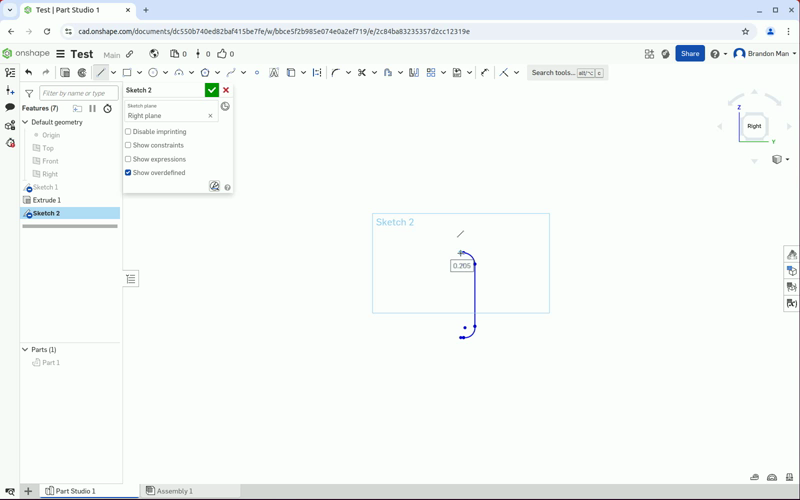
scroll(-6)
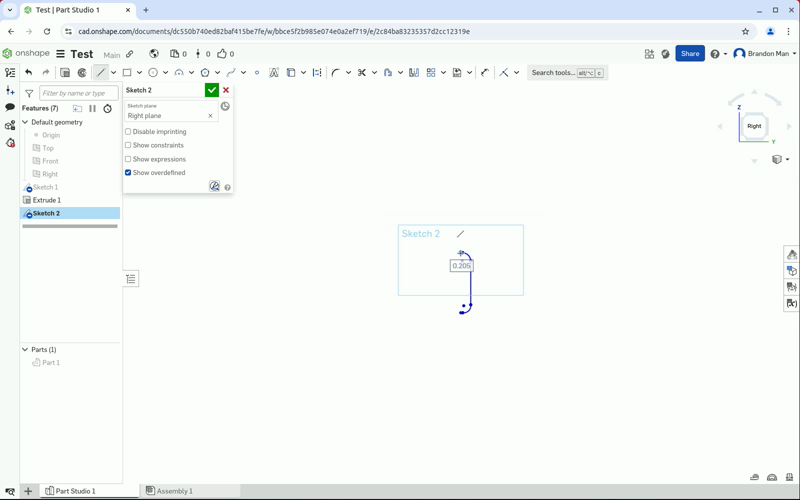
scroll(-6)
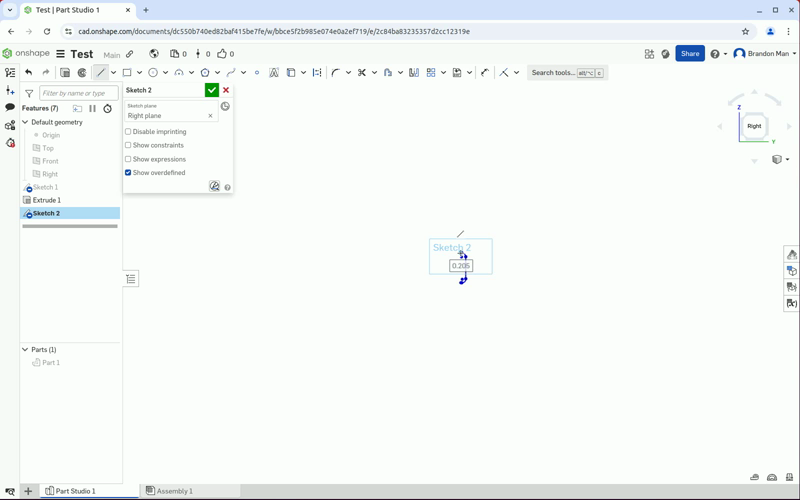
key_up(shift)
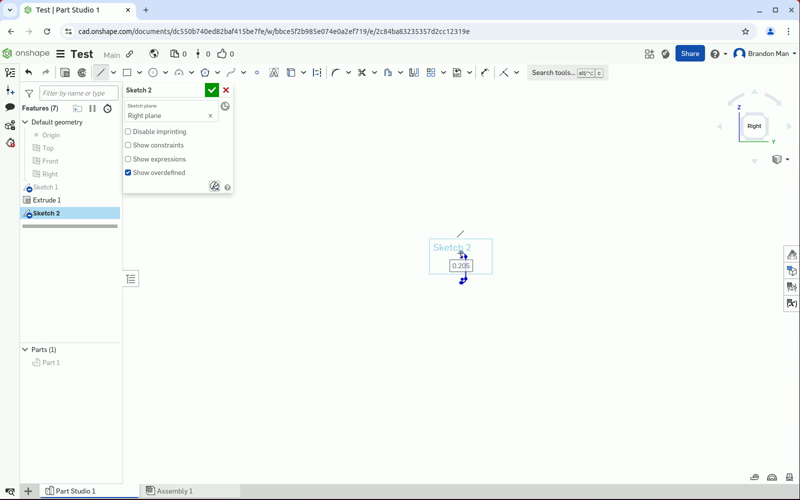
mouse_move(490, 252)
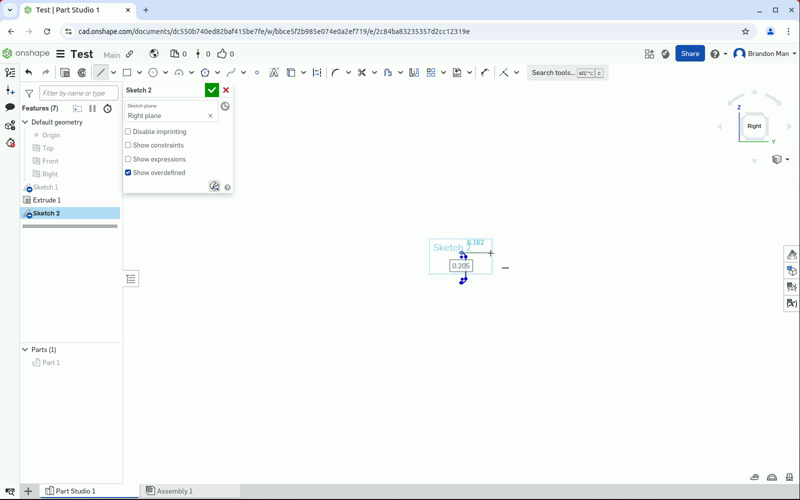
key_down(shift)
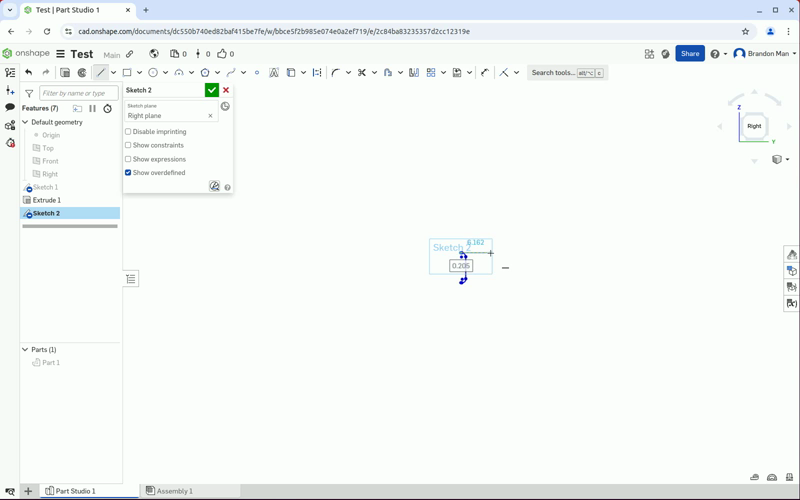
mouse_move(460, 282)
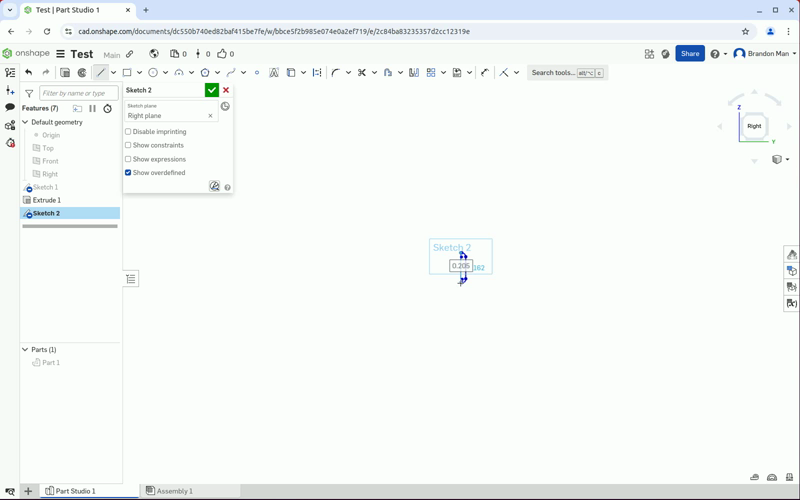
scroll(6)
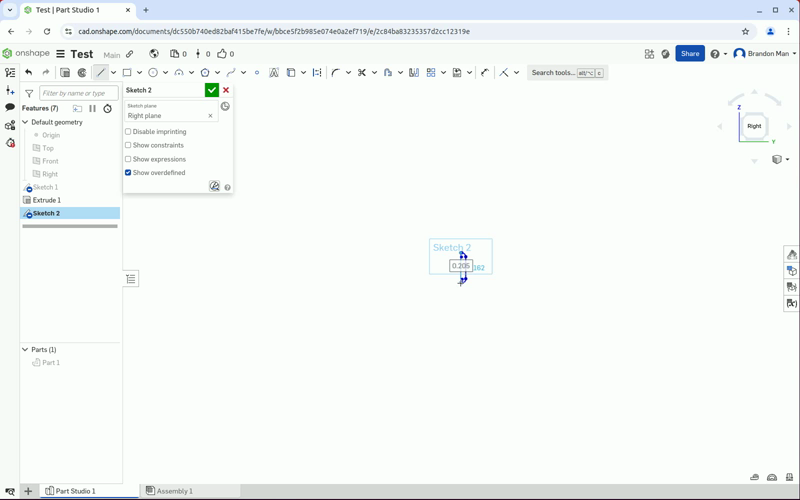
scroll(6)
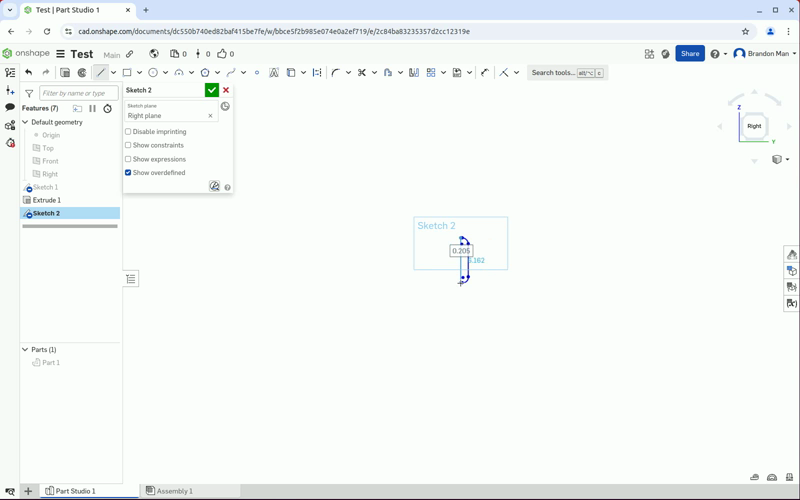
scroll(6)
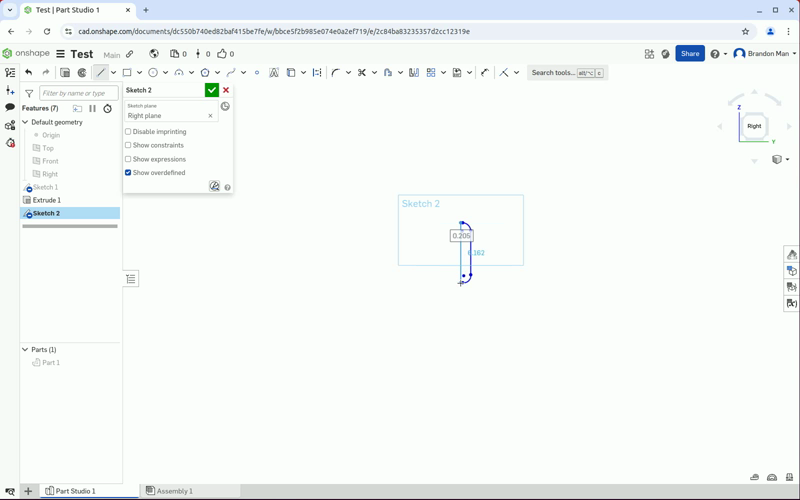
scroll(6)
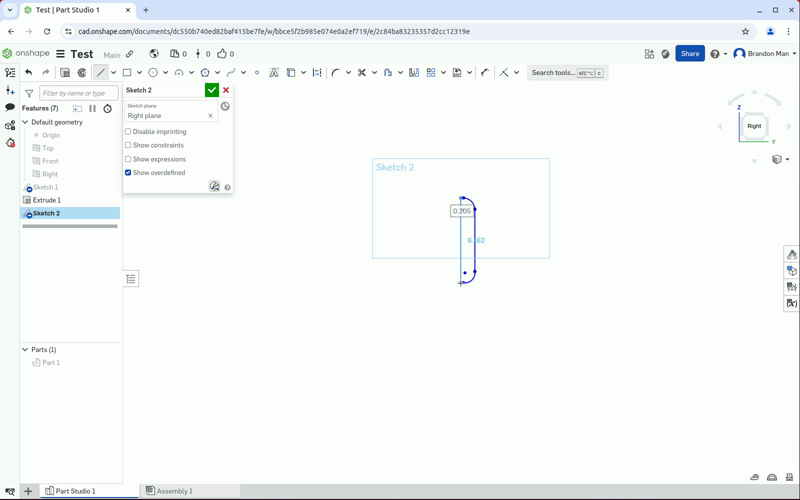
scroll(6)
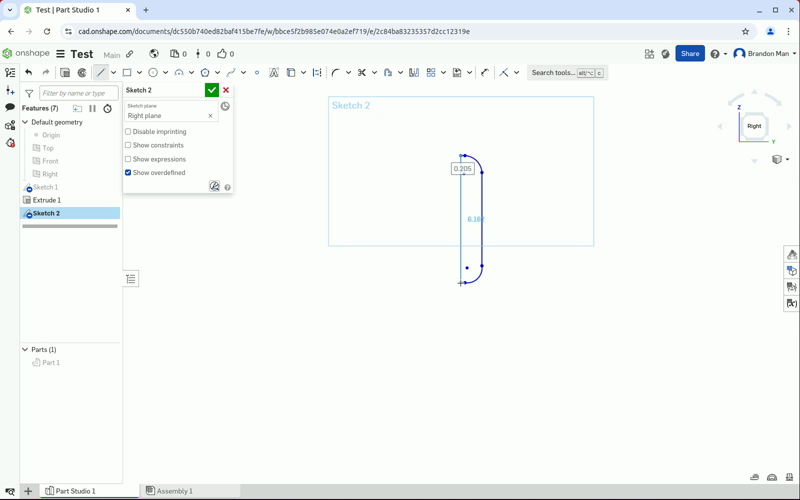
scroll(6)
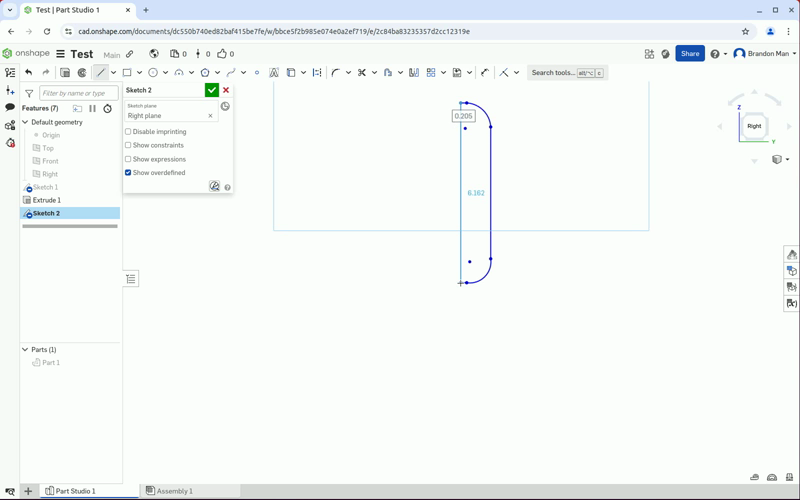
scroll(6)
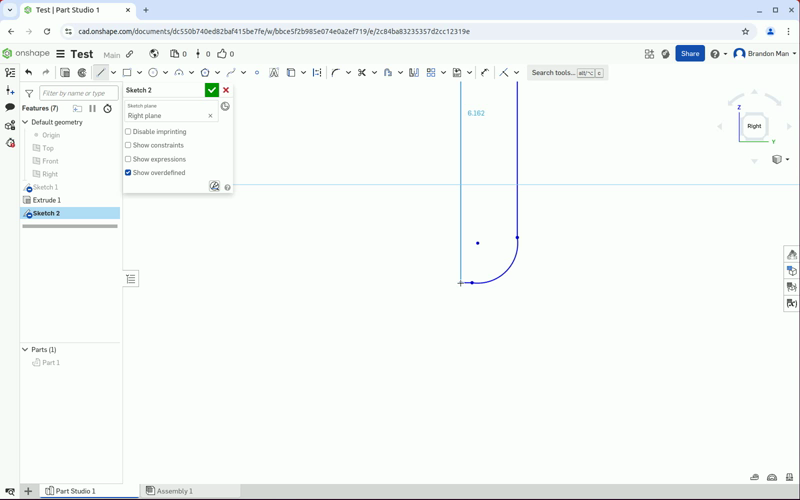
key_up(shift)
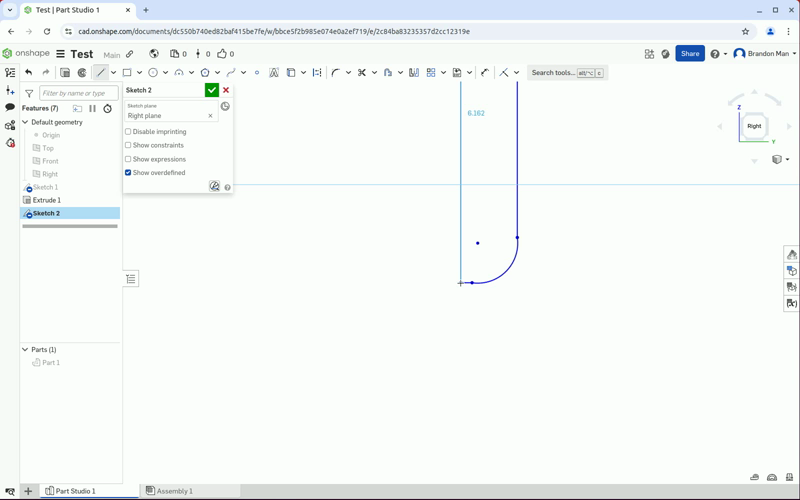
click(460, 282)
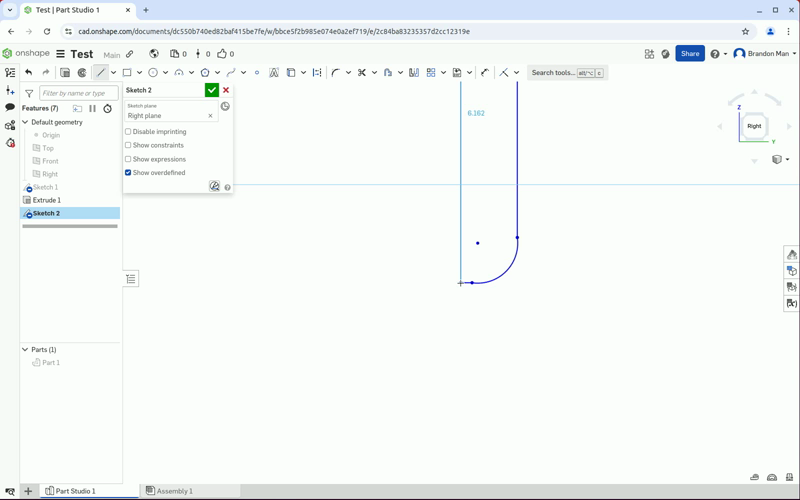
scroll(-6)
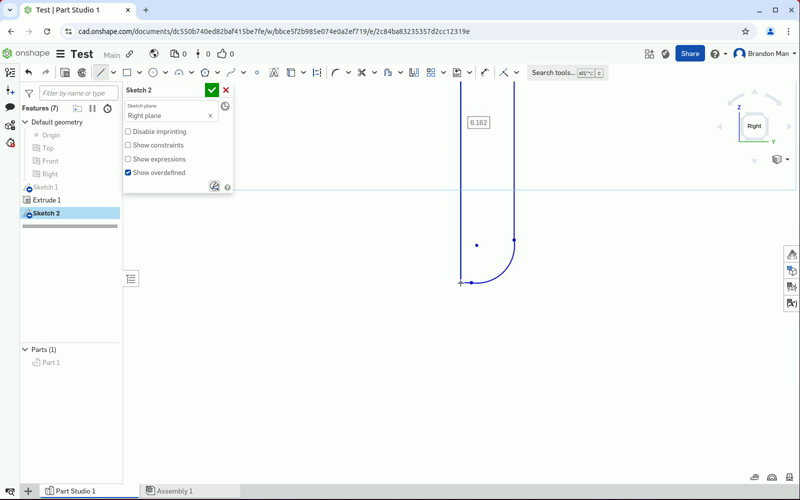
scroll(-6)
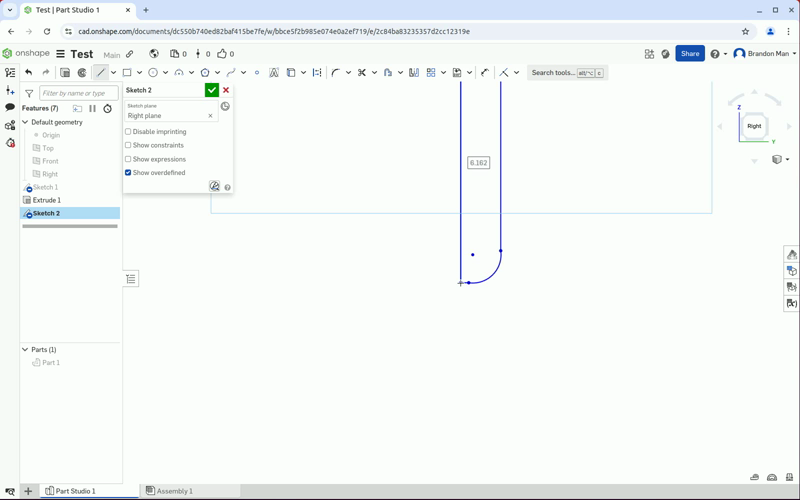
scroll(-6)
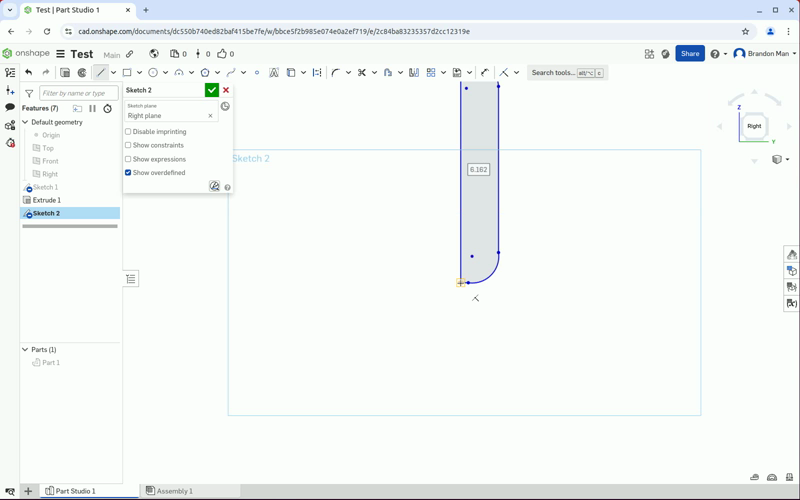
scroll(-6)
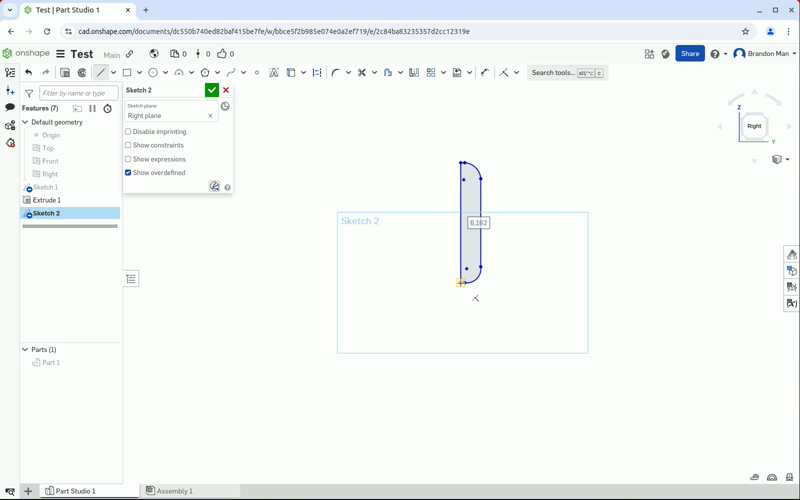
scroll(-6)
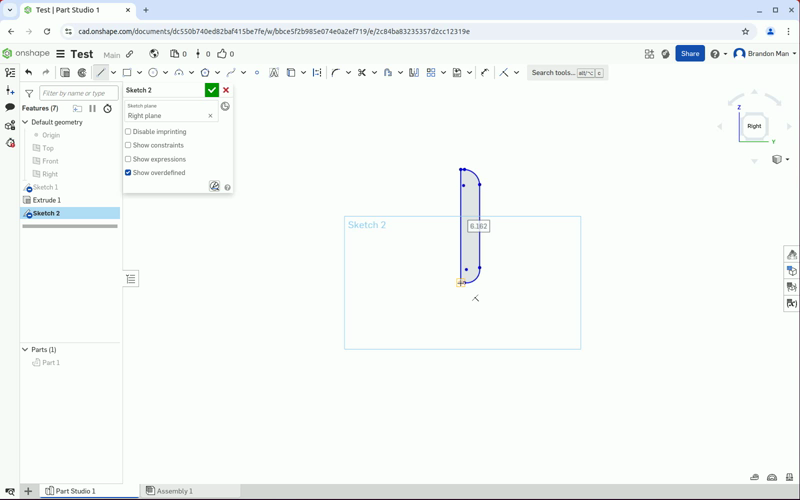
scroll(-6)
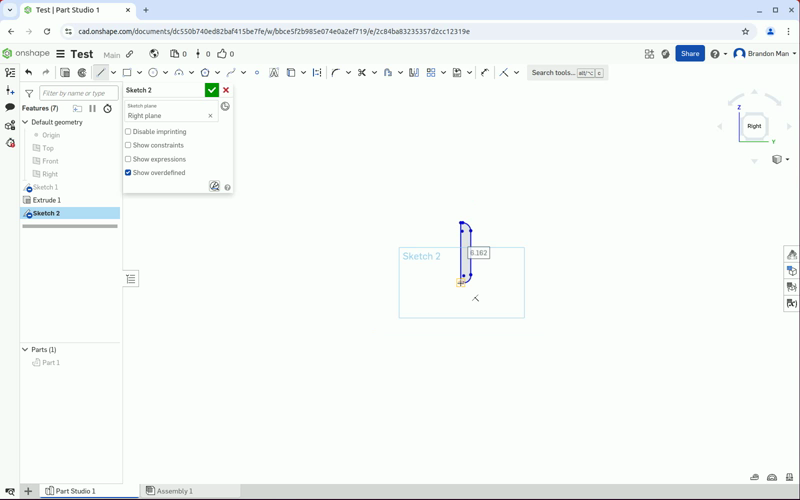
scroll(-6)
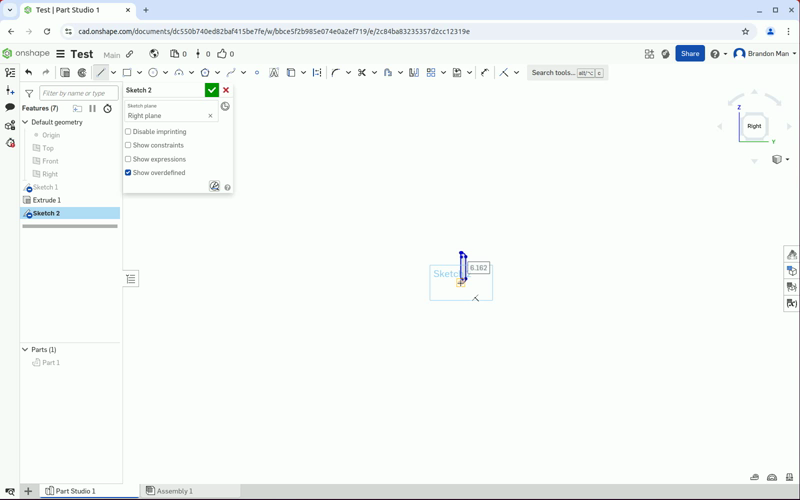
key(esc)
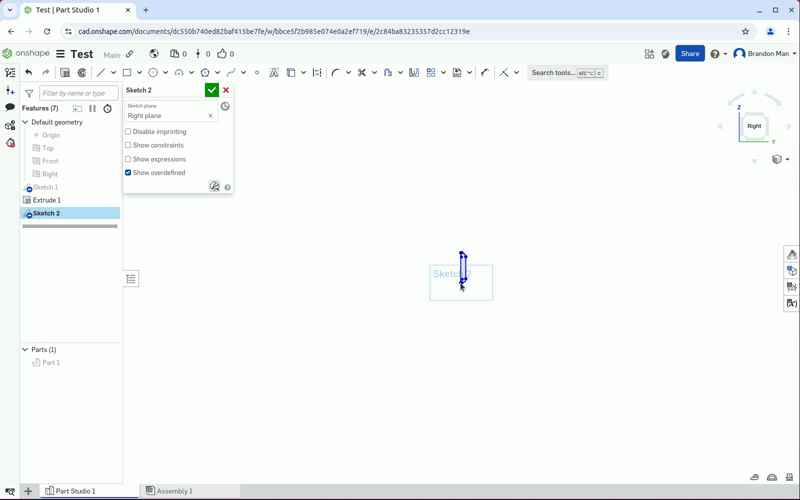
mouse_move(465, 268)
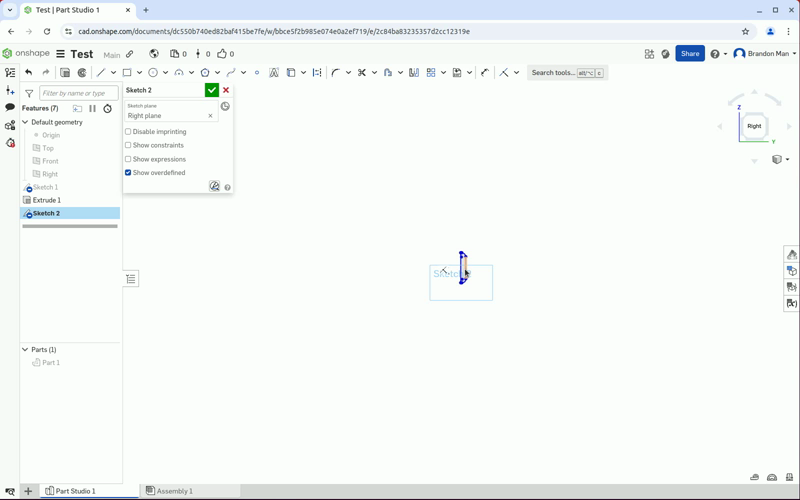
scroll(6)
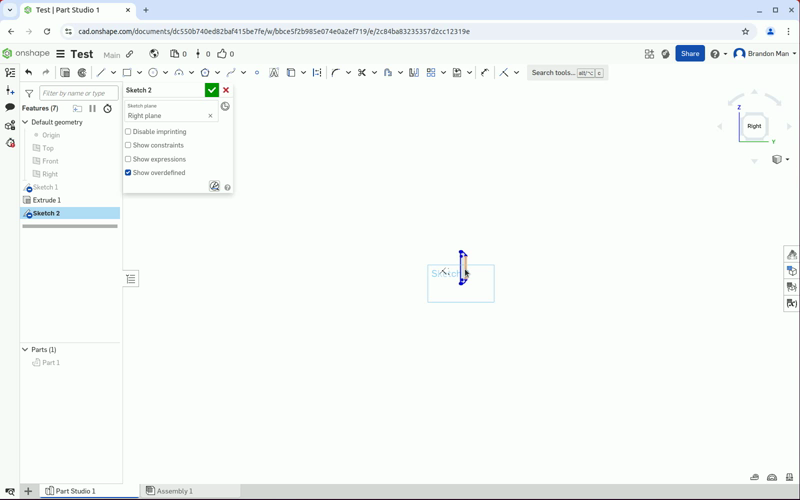
scroll(6)
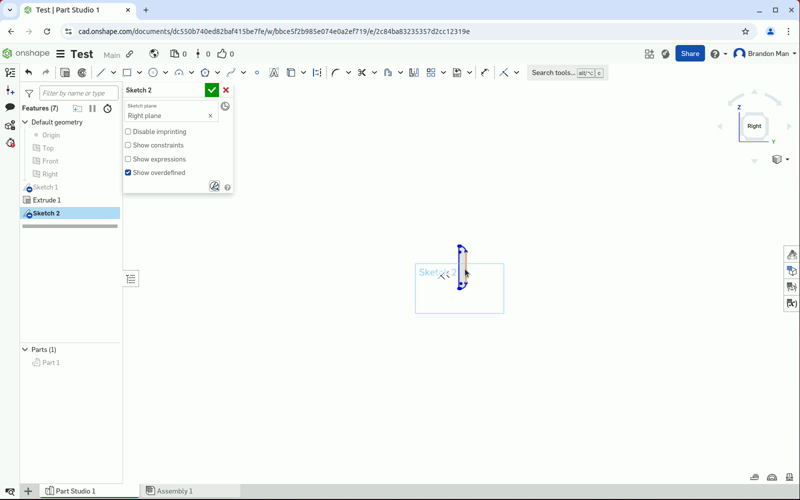
scroll(6)
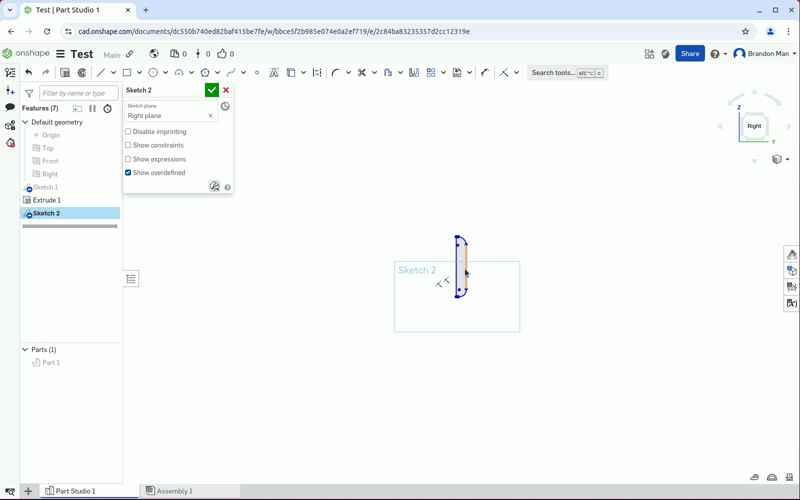
scroll(6)
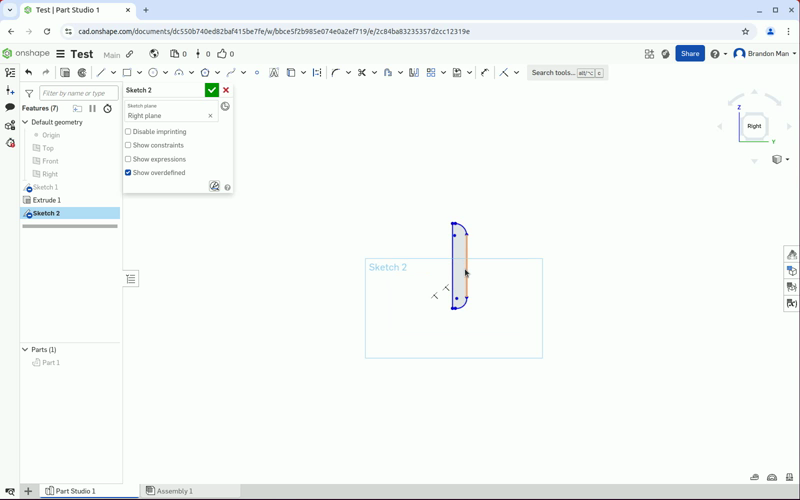
scroll(6)
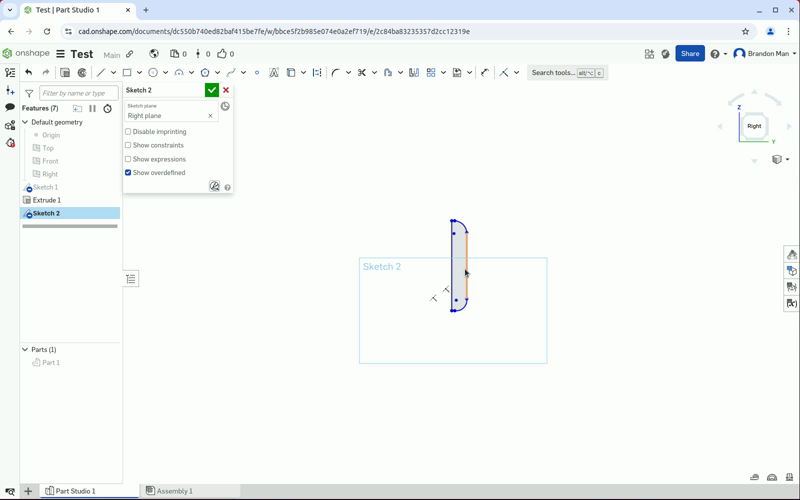
scroll(6)
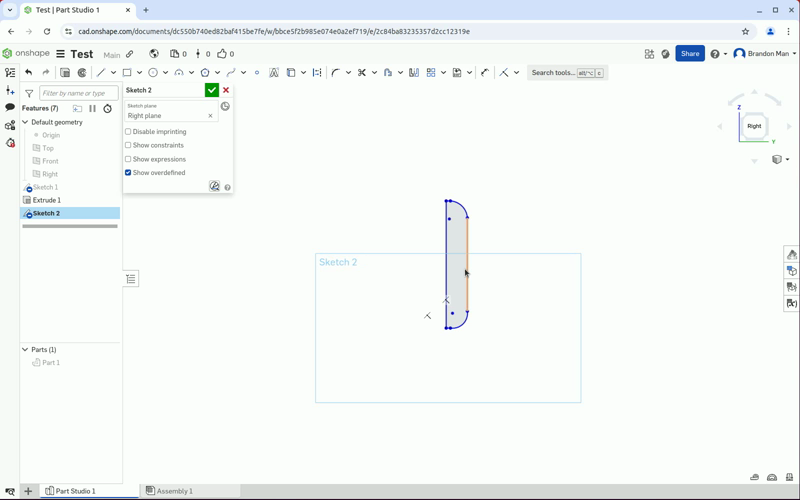
scroll(6)
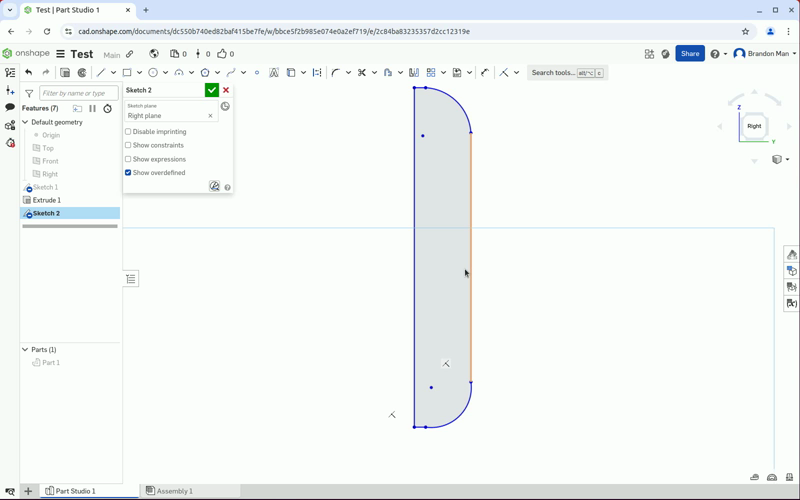
click(465, 268)
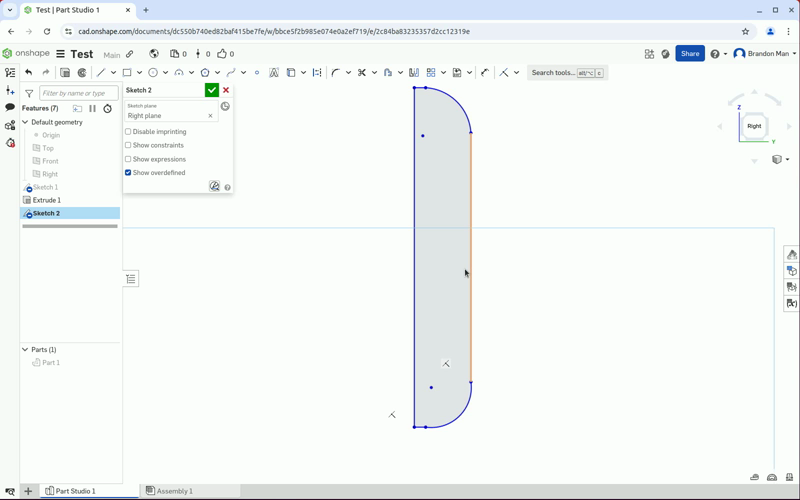
scroll(-6)
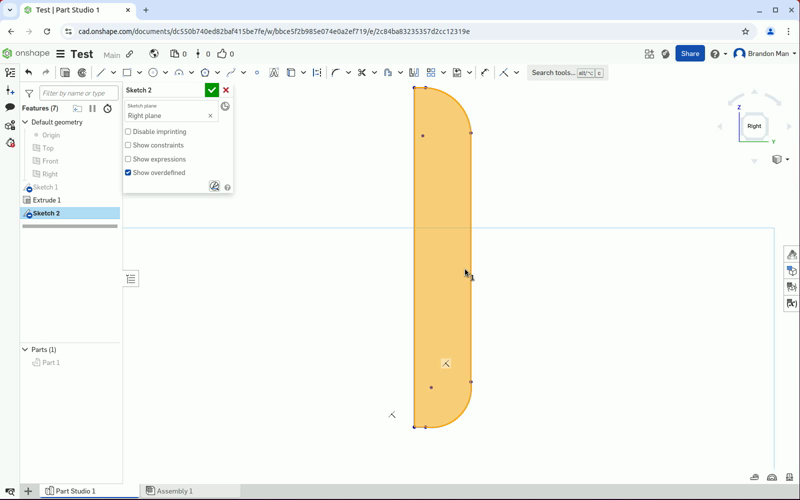
scroll(-6)
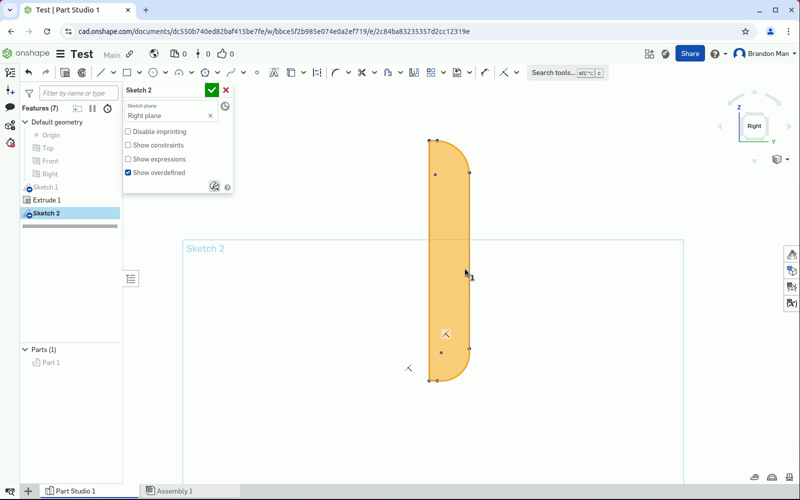
scroll(-6)
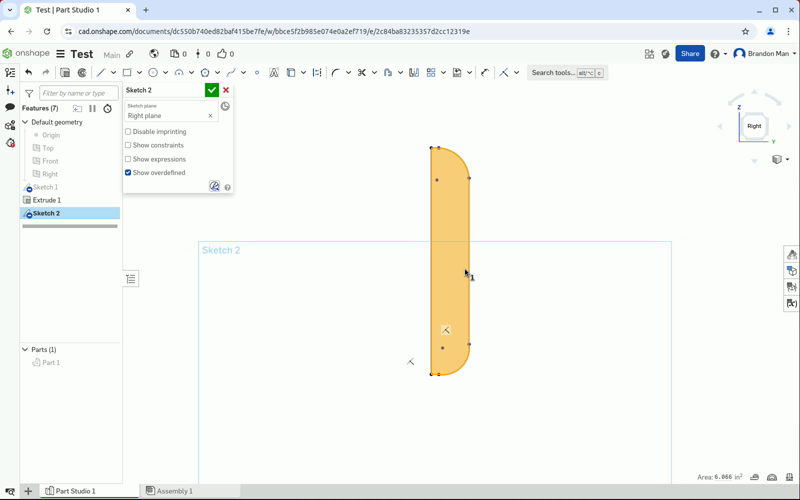
scroll(-6)
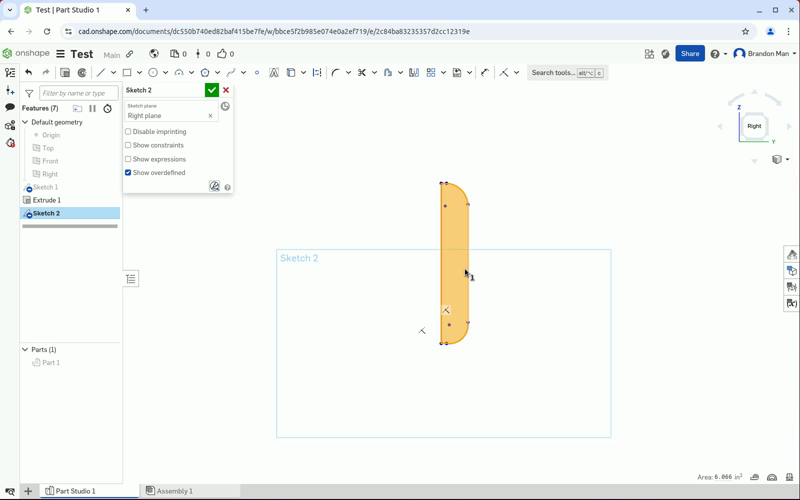
scroll(-6)
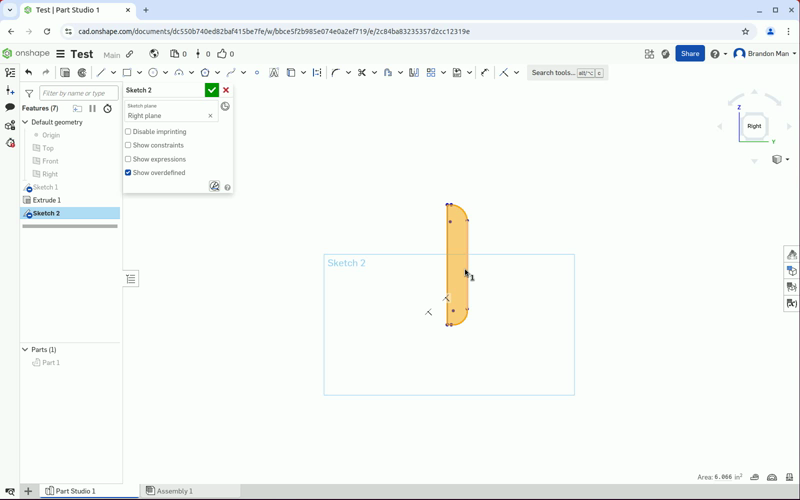
scroll(-6)
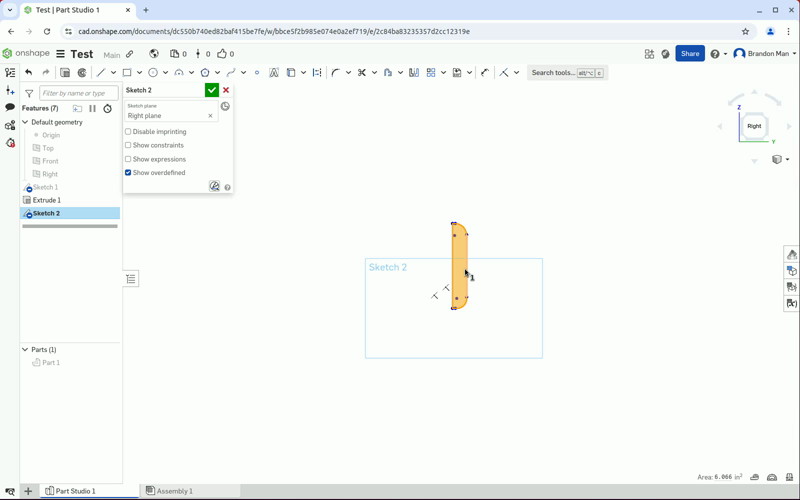
scroll(-6)
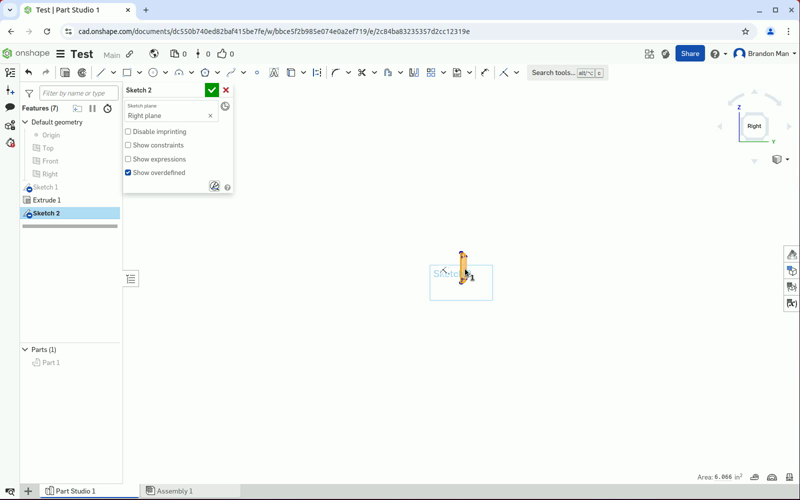
mouse_move(73, 352)
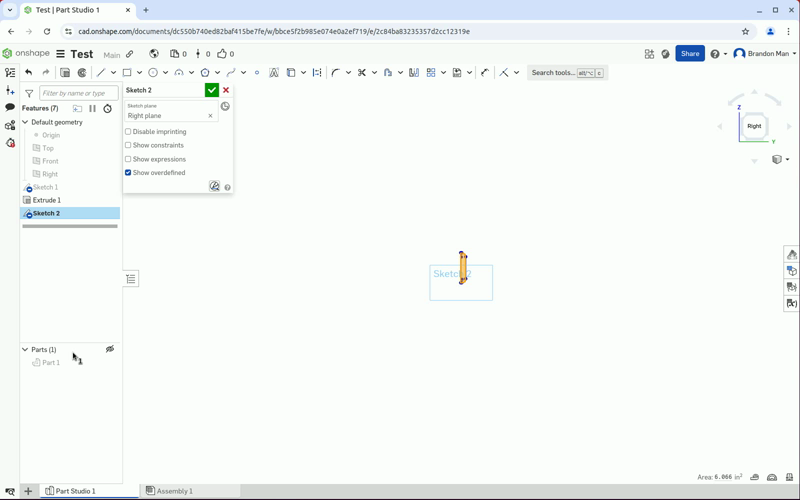
key(shift+y)
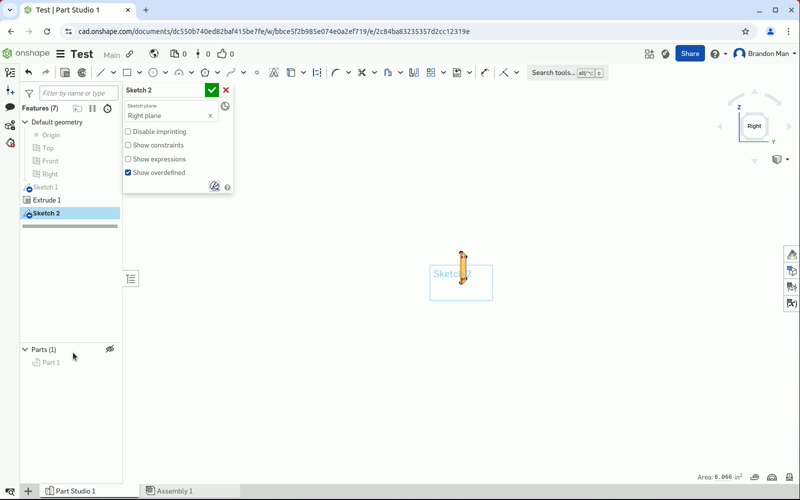
key(shift+e)
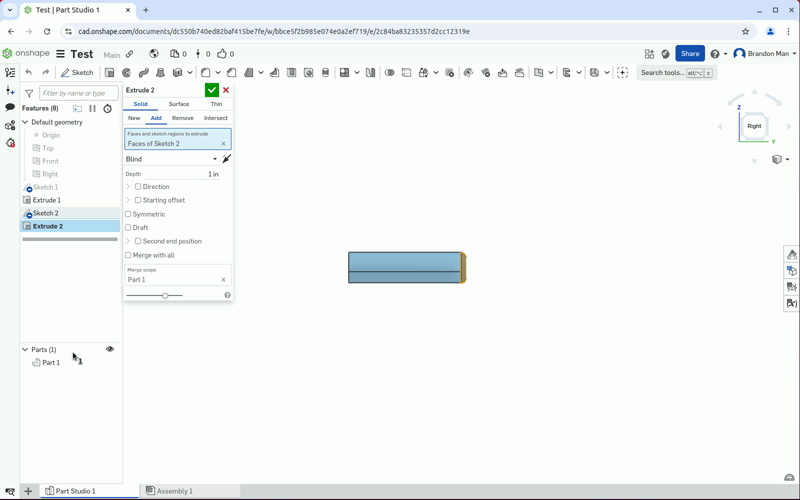
mouse_move(143, 106)
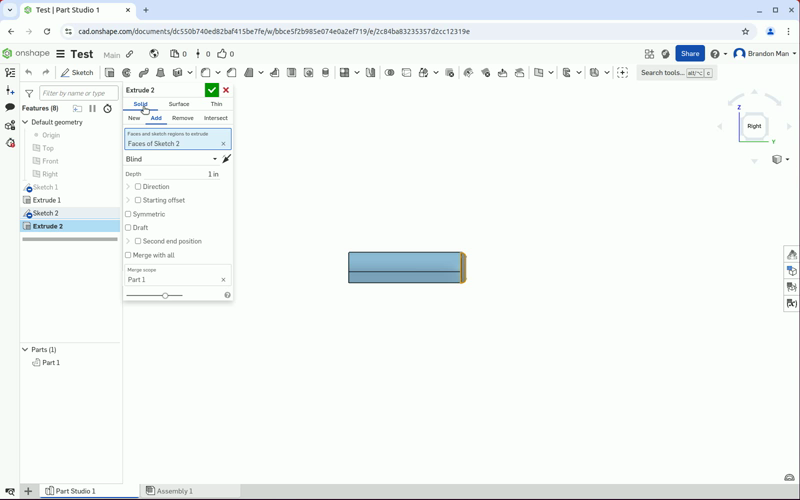
click(143, 106)
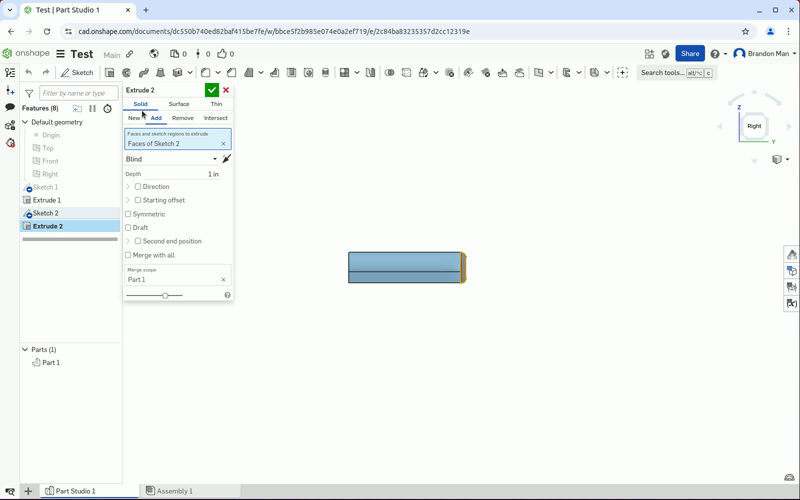
mouse_move(137, 120)
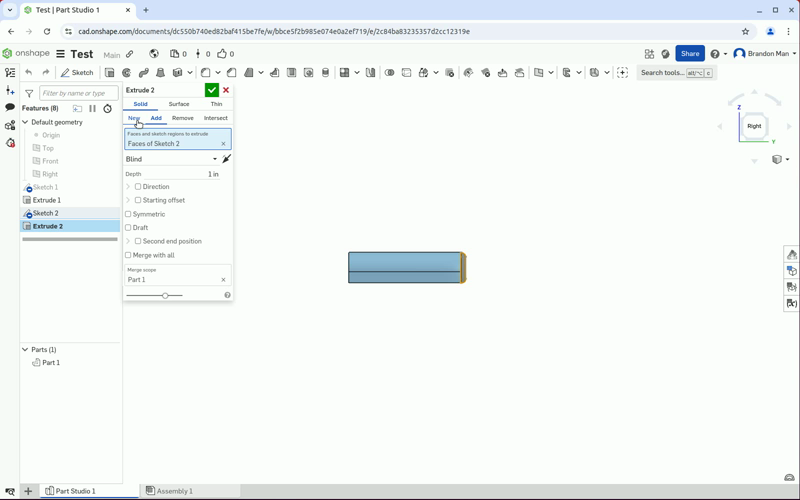
click(137, 120)
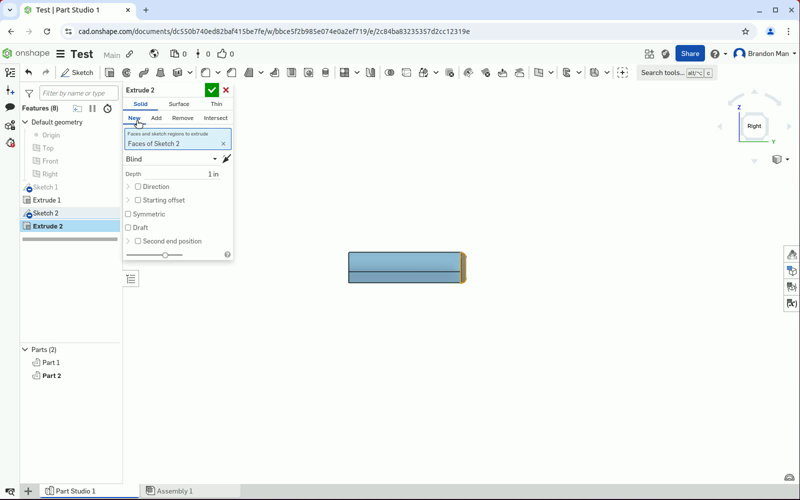
key(tab, 4)
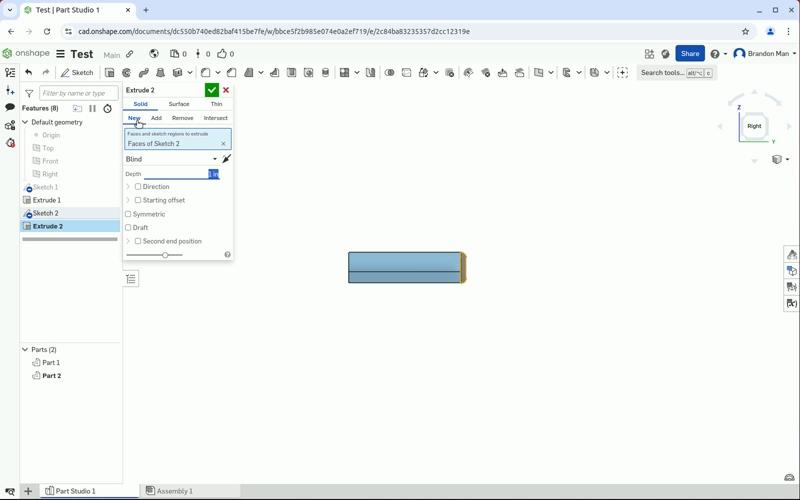
text(16.368)
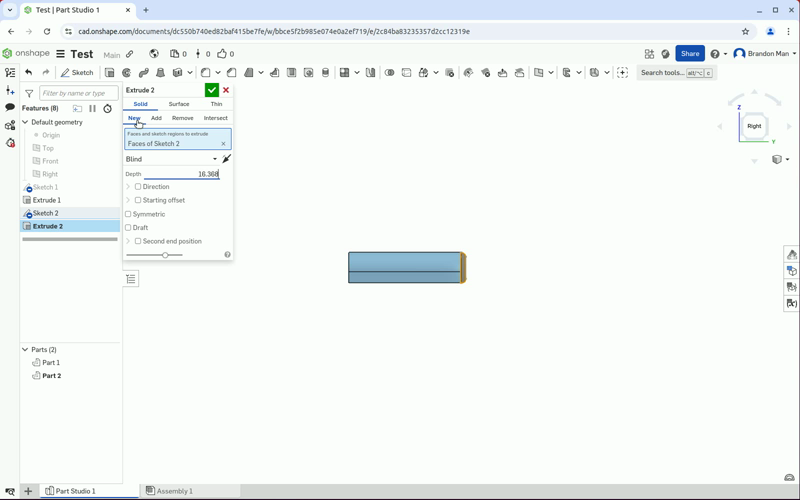
key(tab, 3)
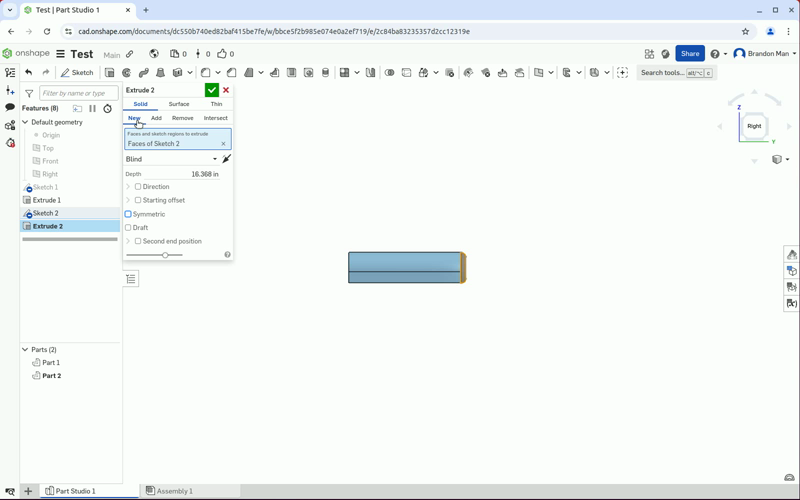
key(space)
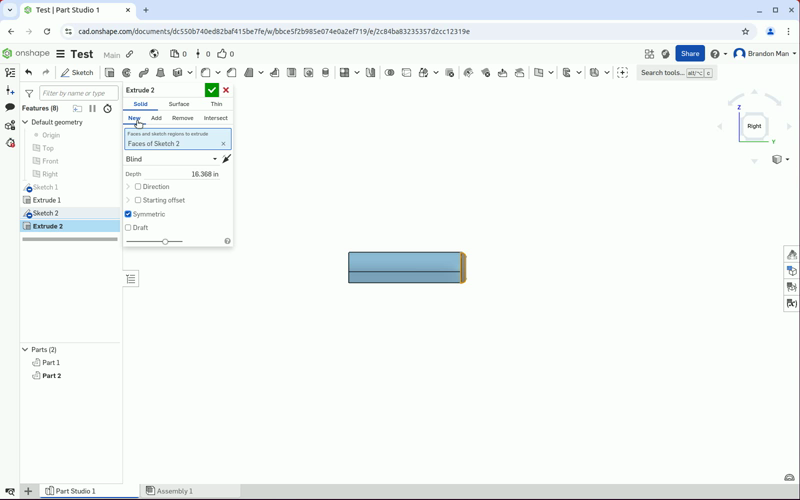
key(enter)
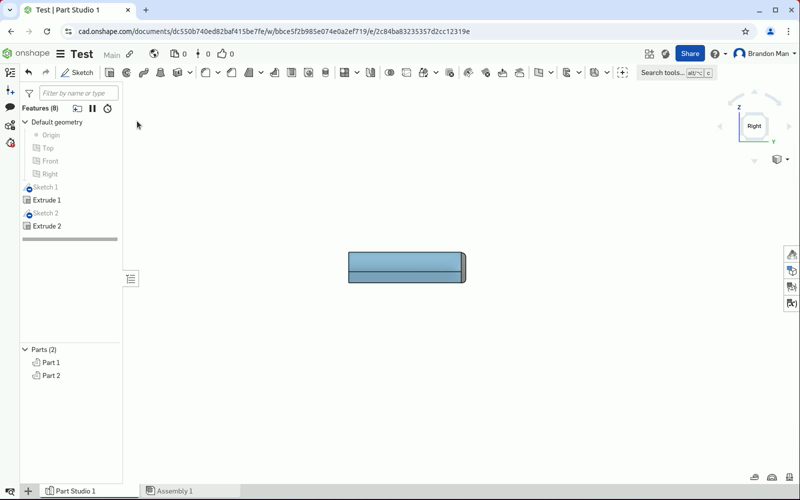
key(shift+h)
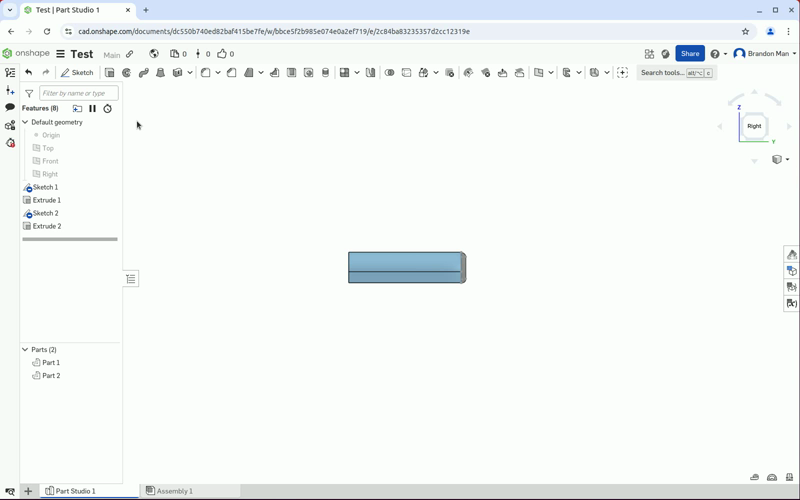
key(shift+h)
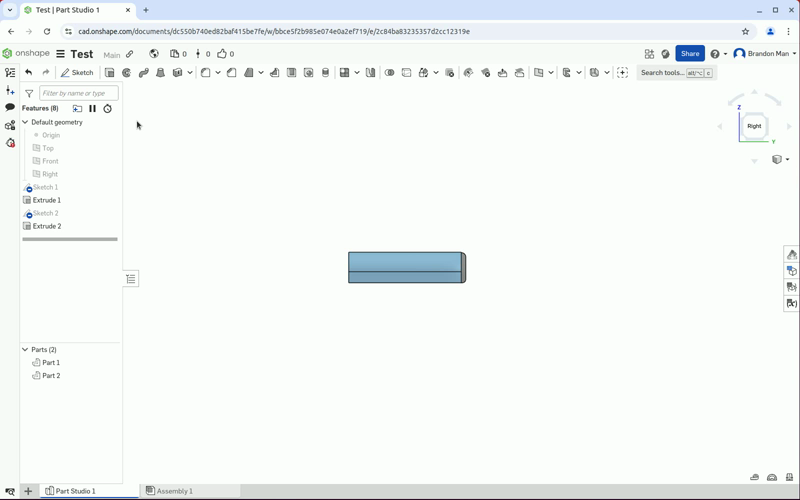
mouse_move(73, 189)
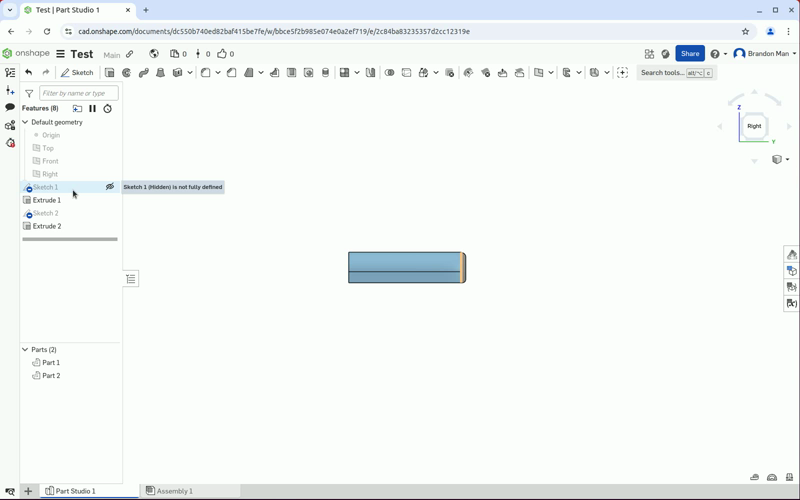
click(73, 189)
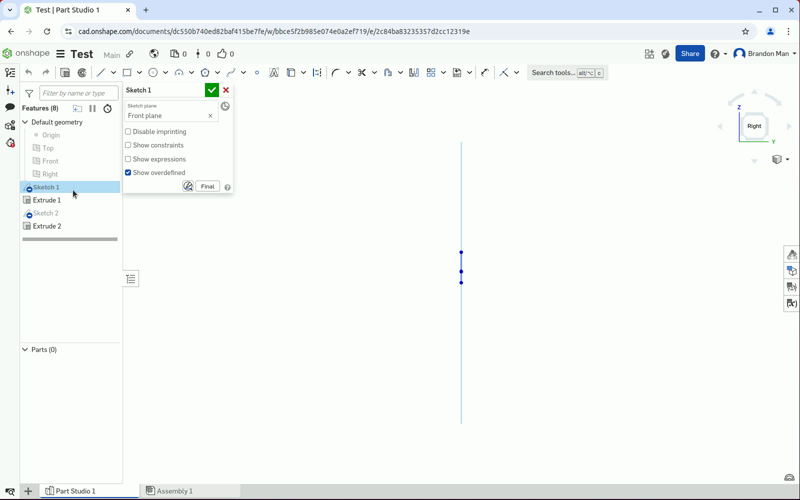
mouse_move(229, 92)
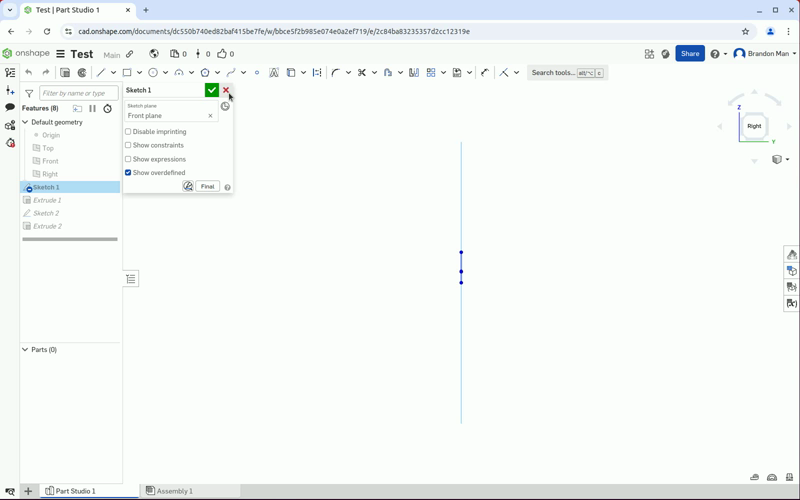
click(229, 92)
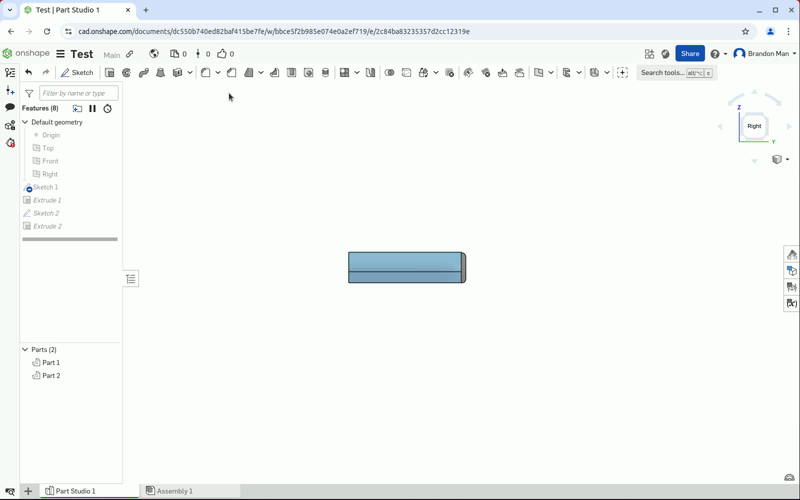
mouse_move(73, 352)
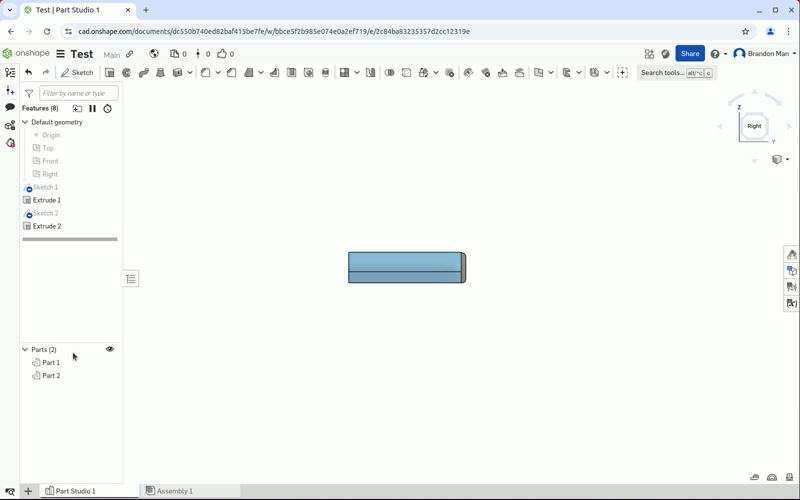
key(y)
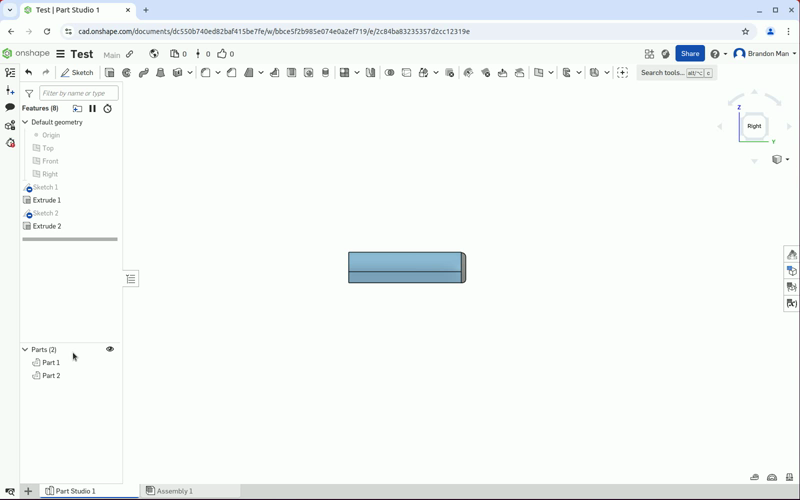
key(shift+p)
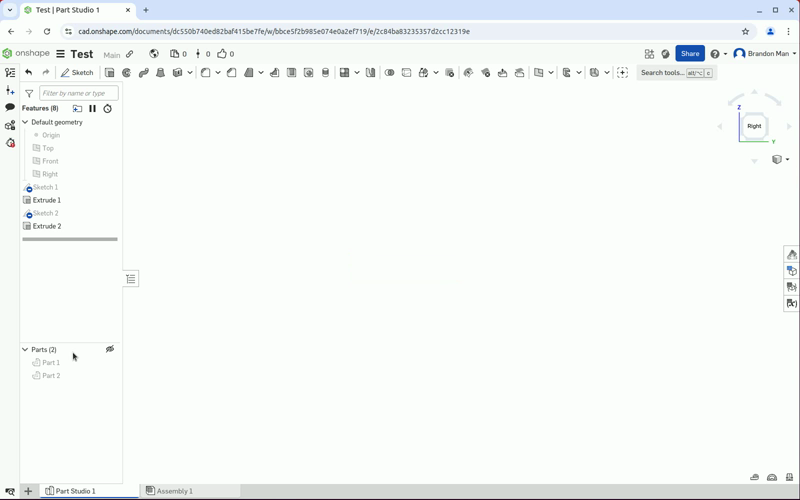
key(space)
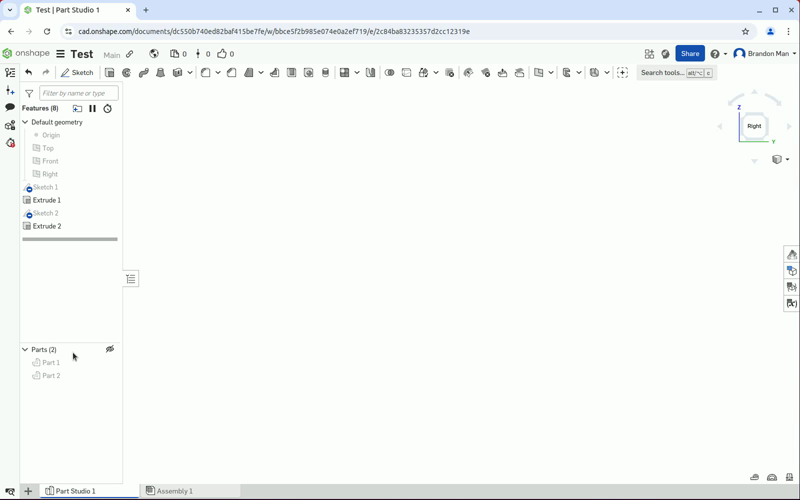
key_down(shift)
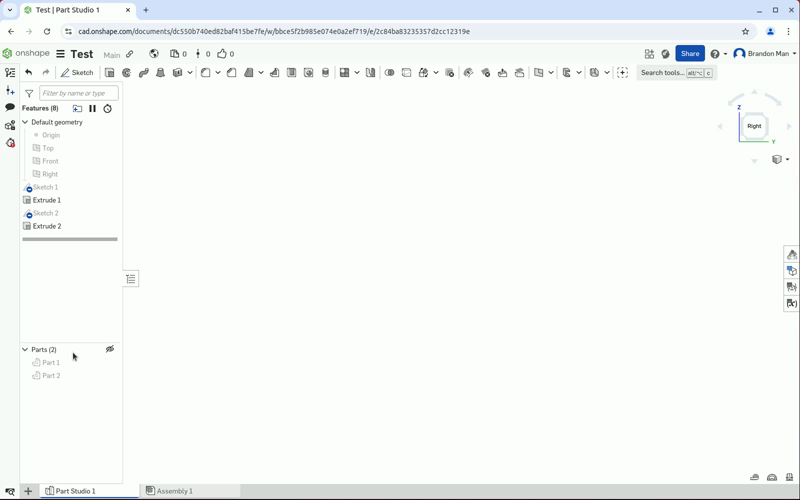
key(right)
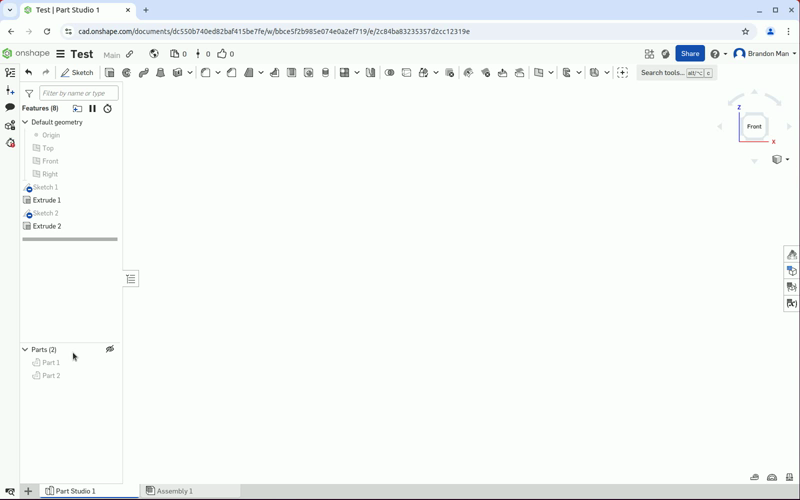
key_up(shift)
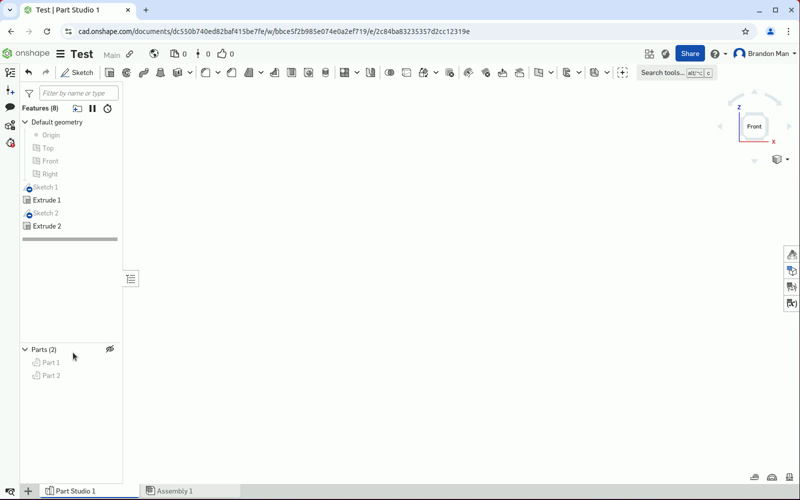
mouse_move(73, 352)
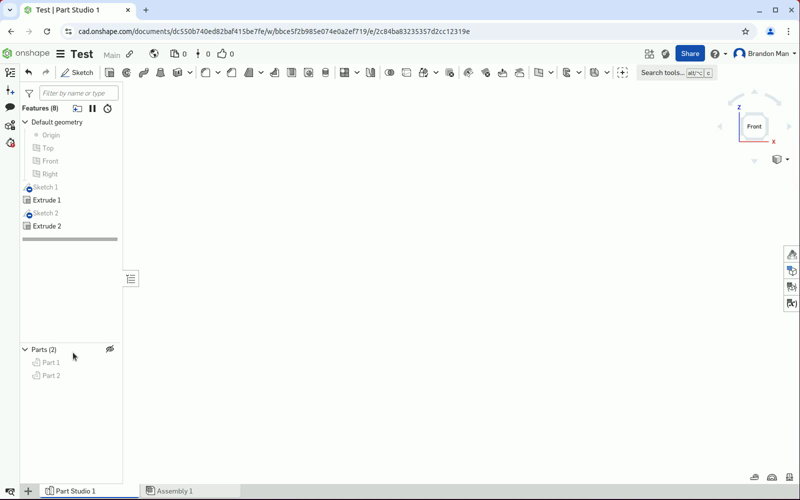
key(shift+y)
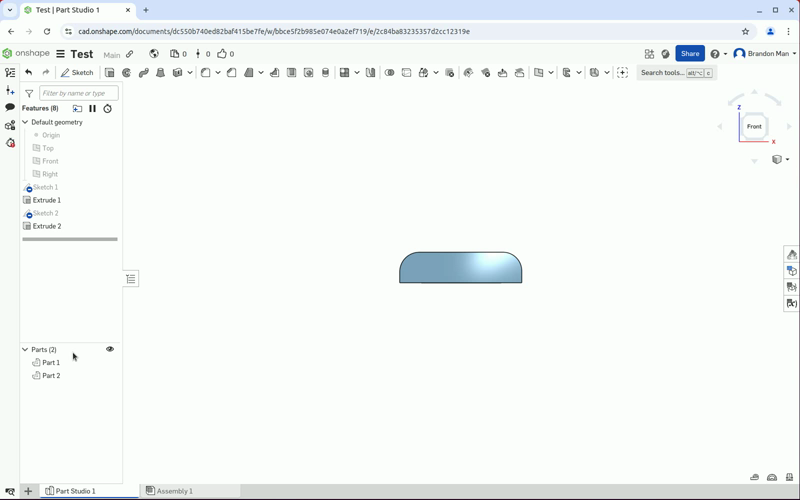
mouse_move(541, 75)
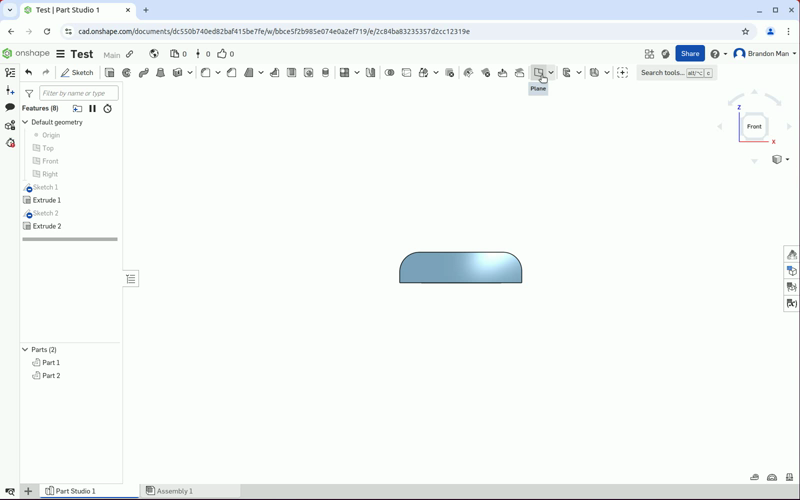
click(541, 75)
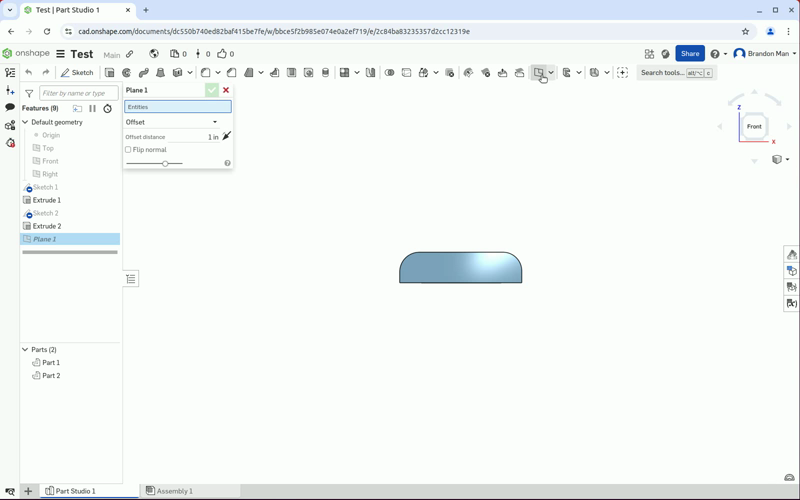
mouse_move(73, 163)
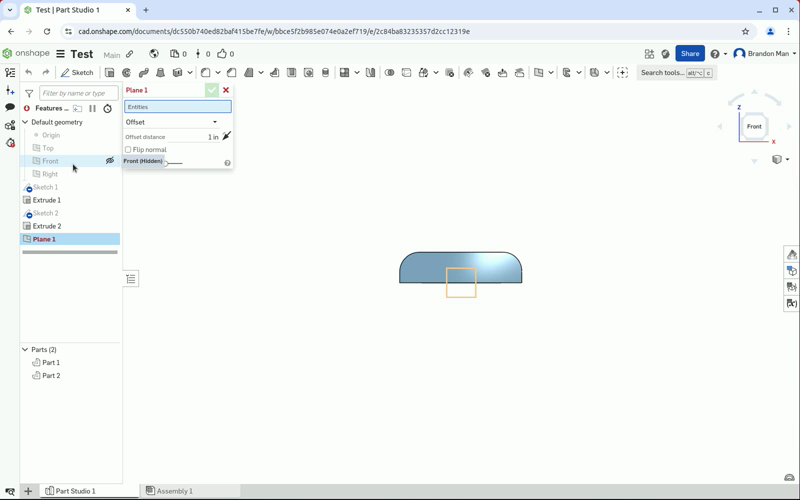
click(73, 163)
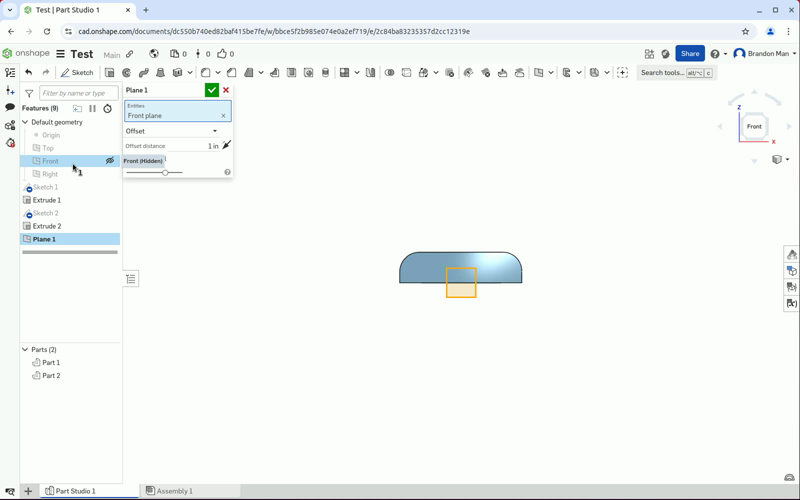
key(tab, 2)
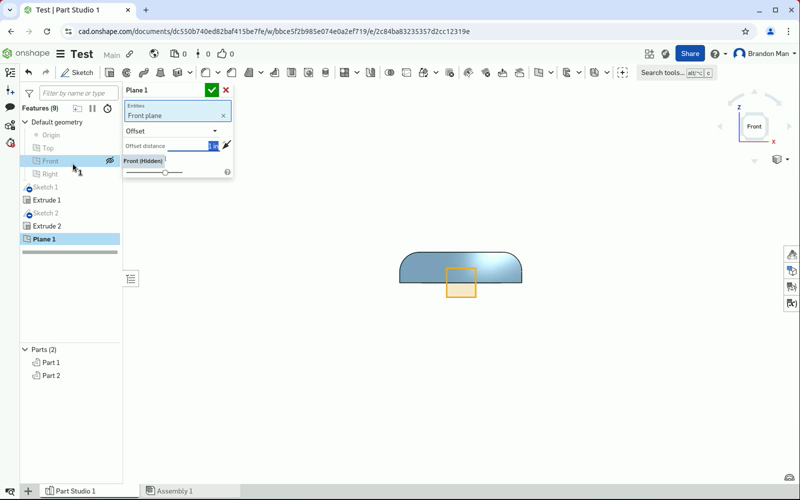
text(23.108)
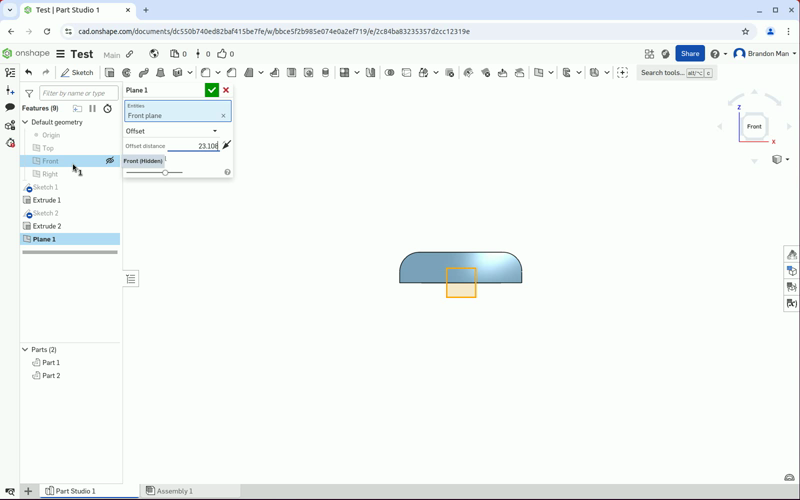
key(enter, 2)
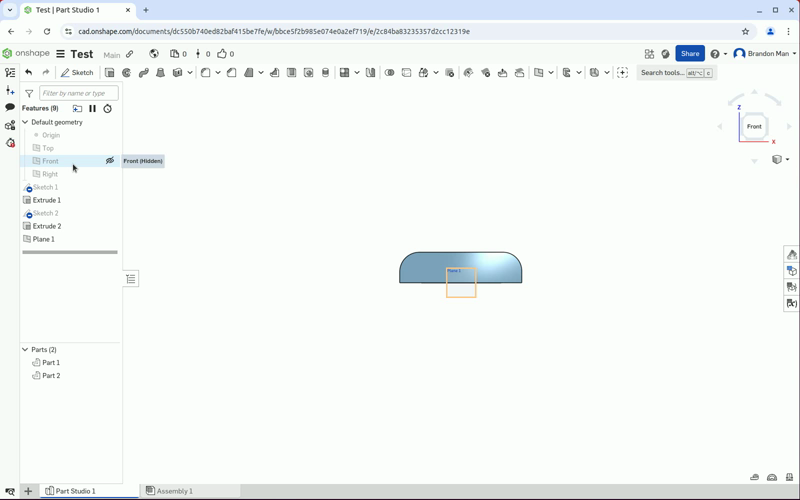
key(shift+s)
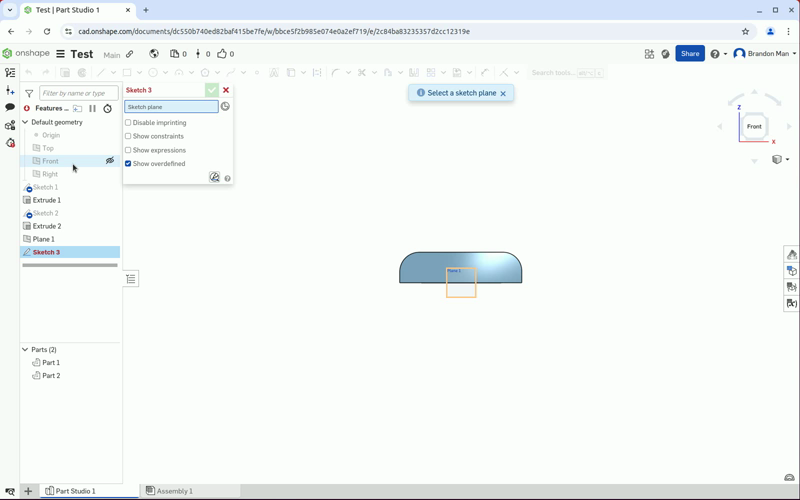
mouse_move(73, 241)
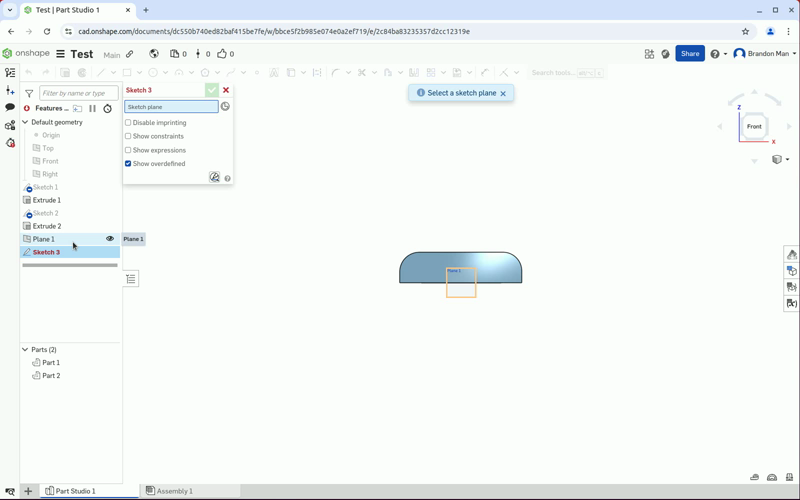
click(73, 241)
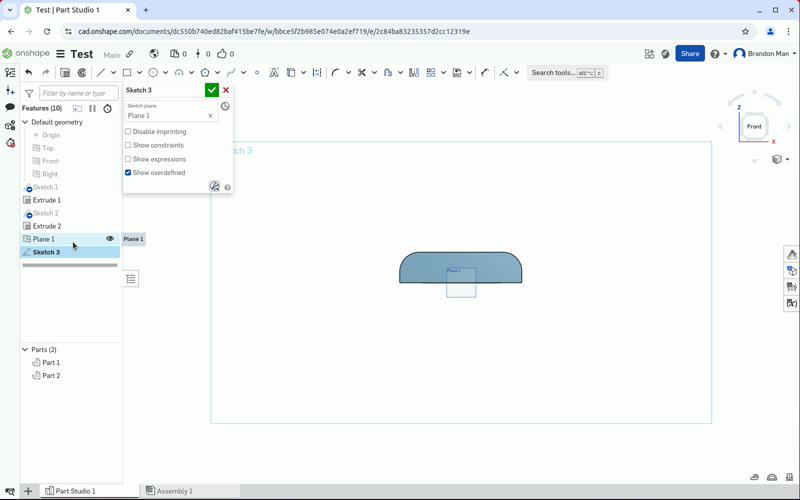
mouse_move(73, 352)
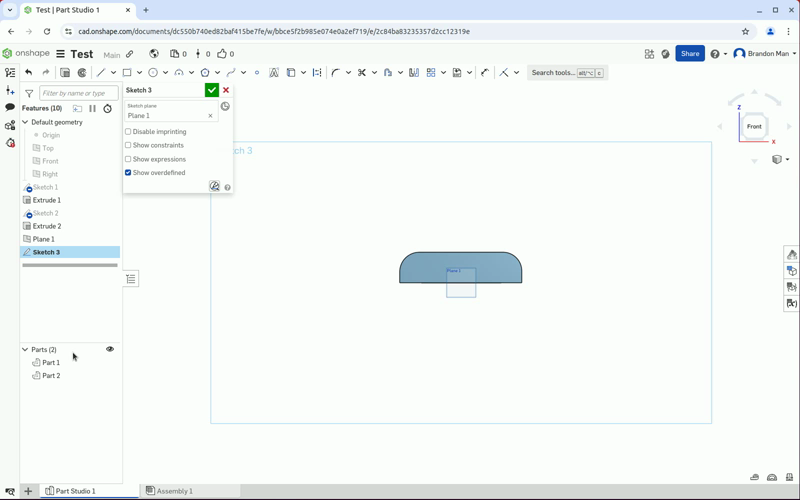
key(y)
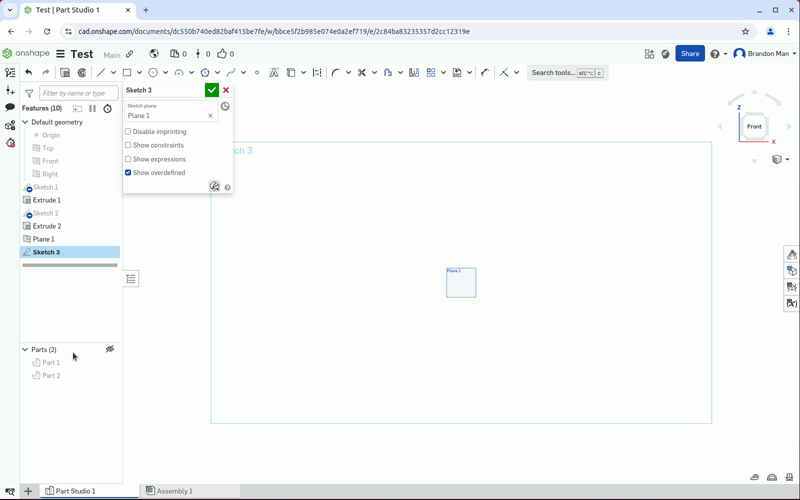
key(l)
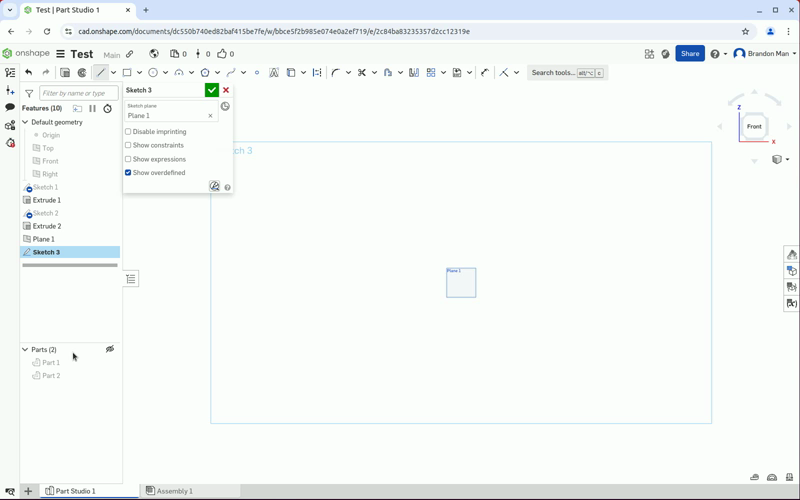
key_down(shift)
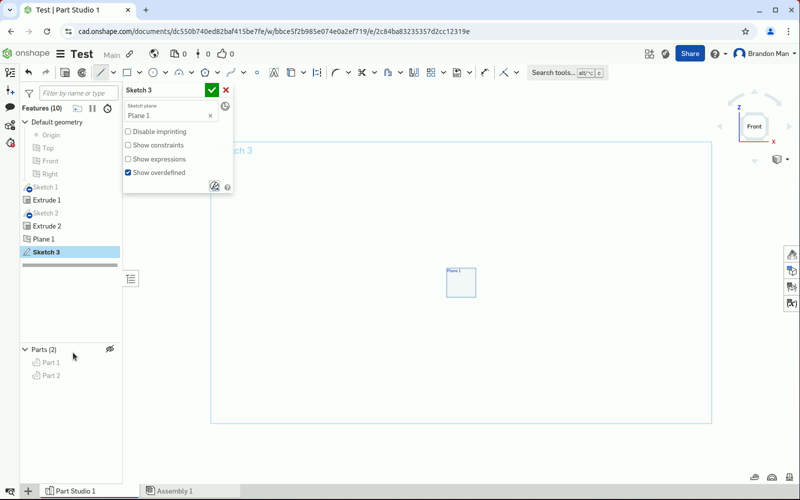
mouse_move(427, 274)
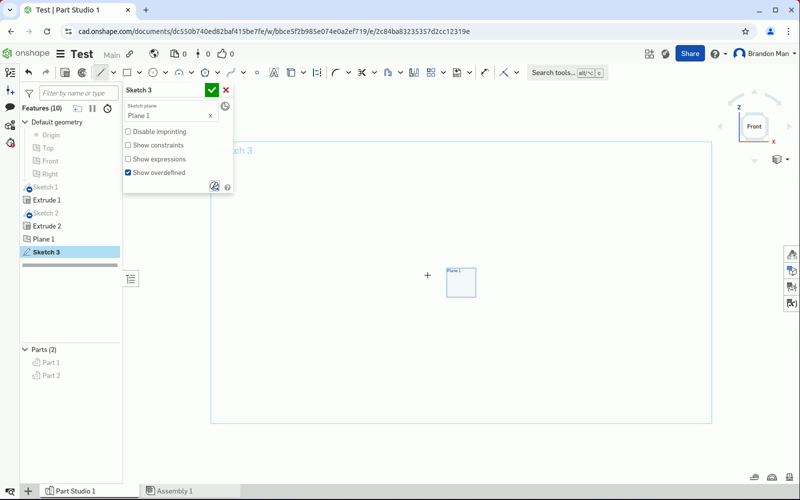
click(427, 274)
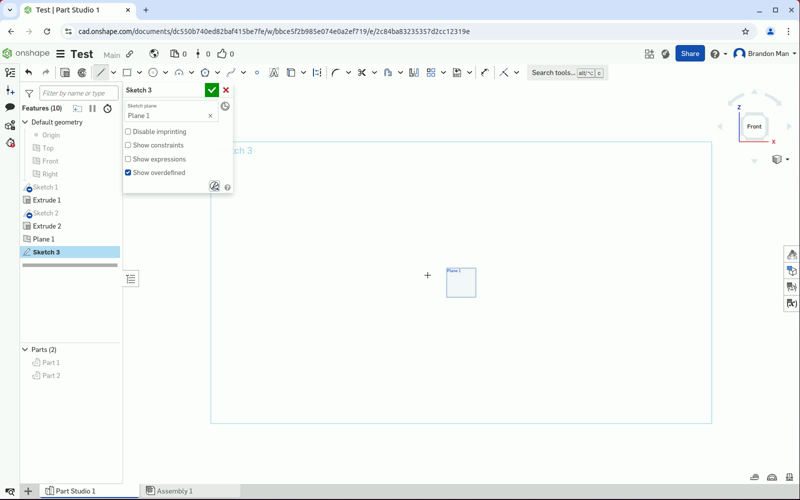
key_up(shift)
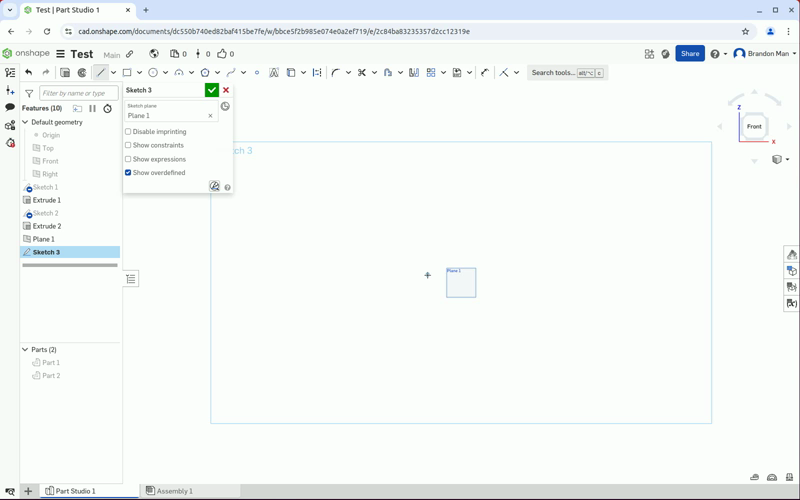
key_down(shift)
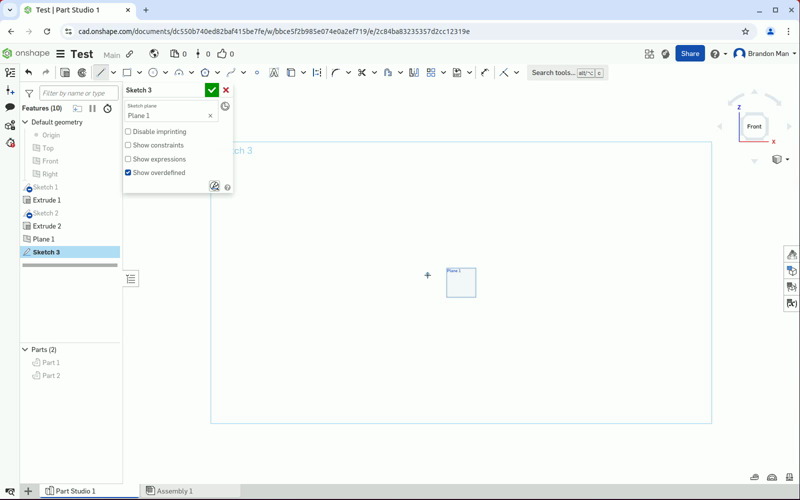
mouse_move(457, 274)
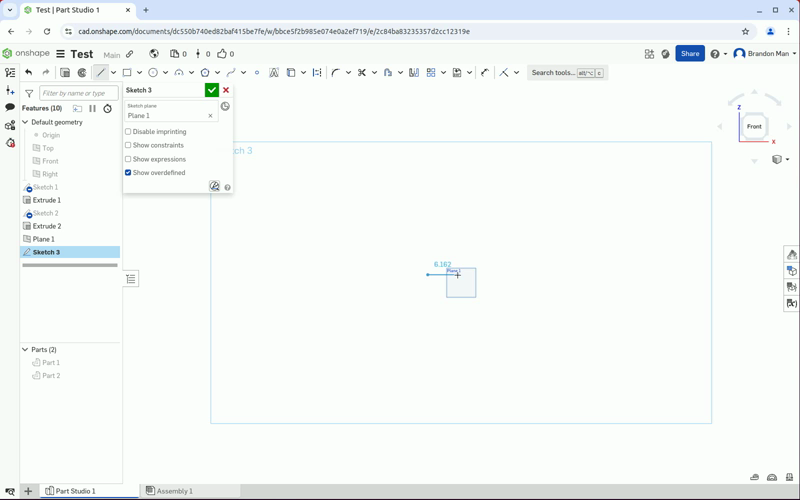
mouse_move(433, 274)
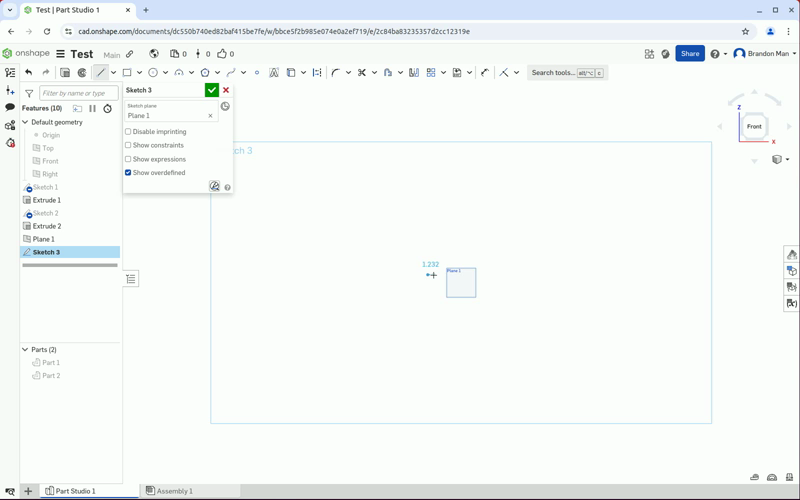
scroll(6)
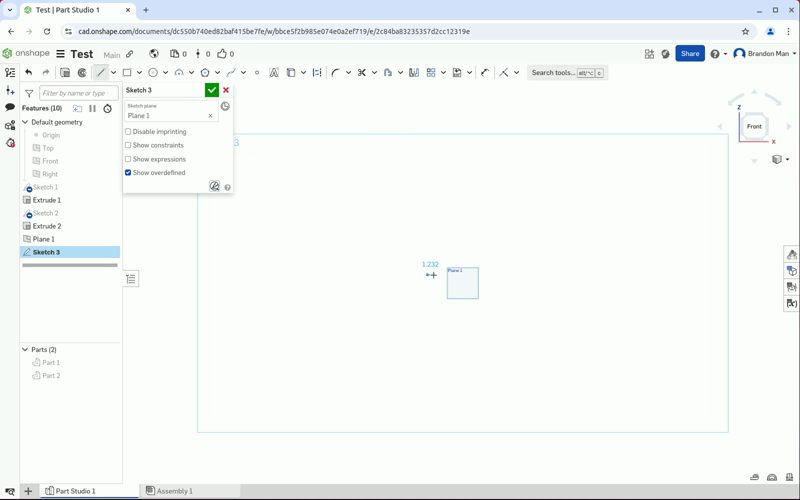
scroll(6)
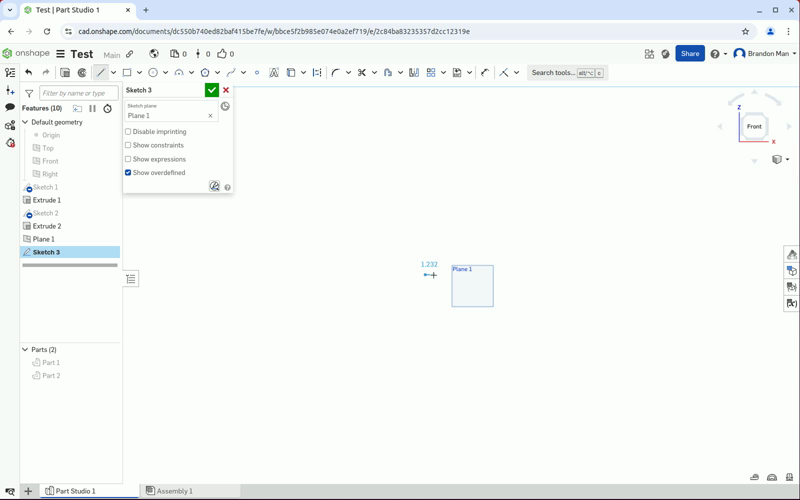
scroll(6)
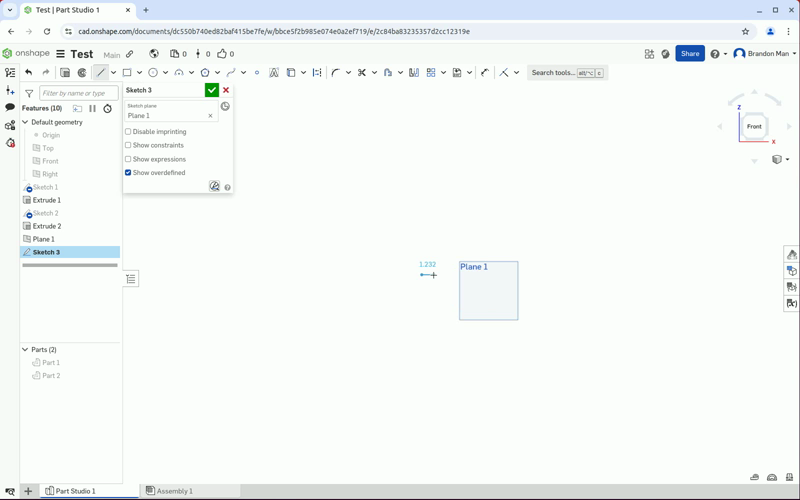
scroll(6)
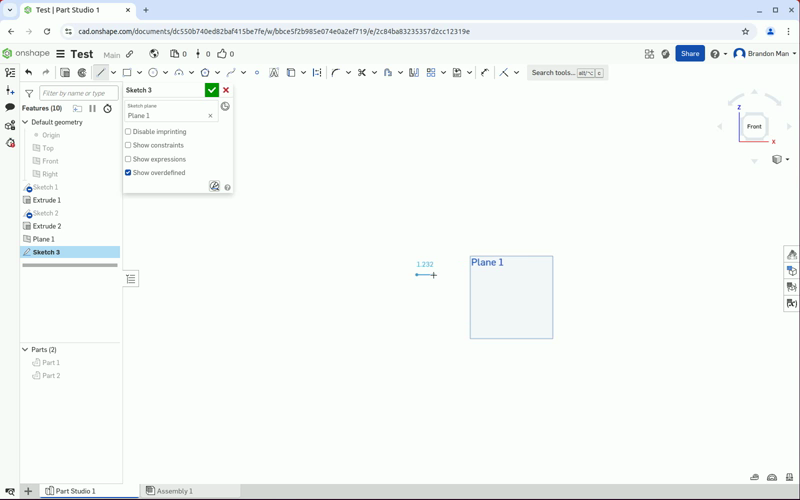
scroll(6)
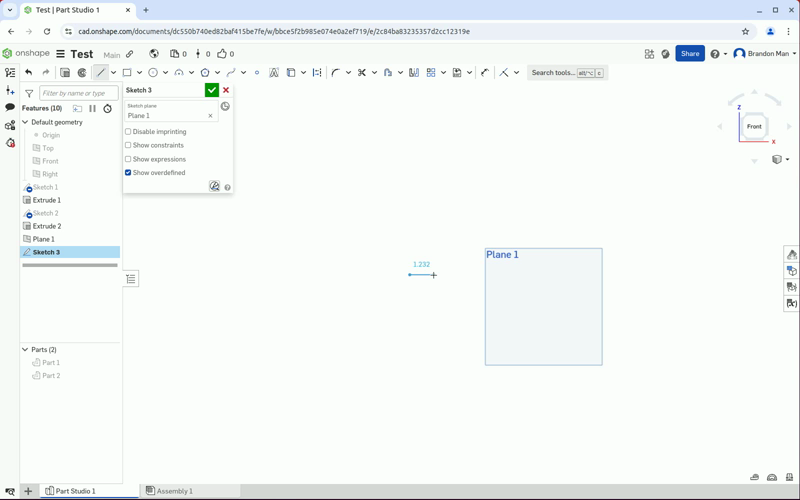
scroll(6)
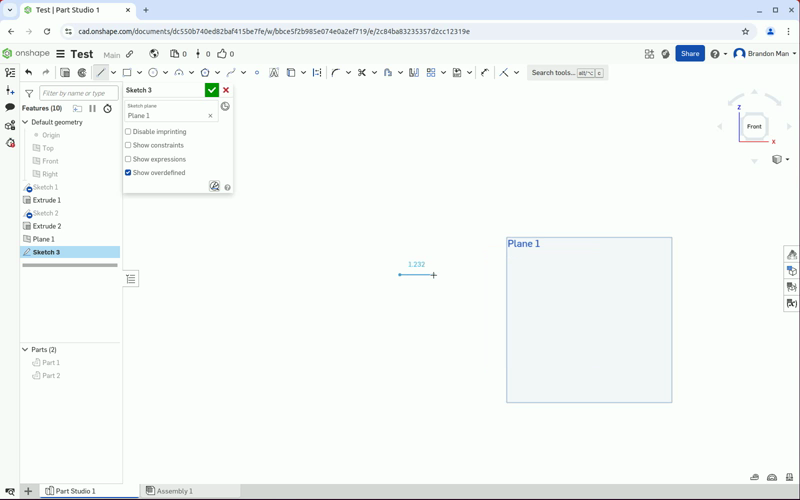
scroll(6)
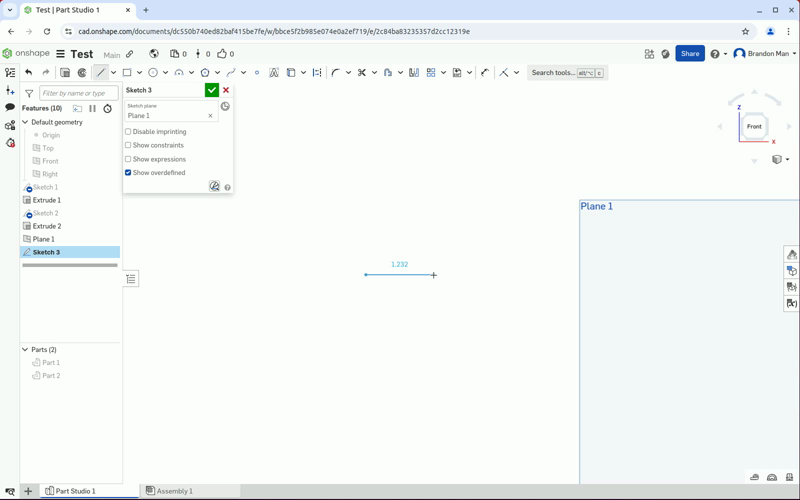
click(433, 274)
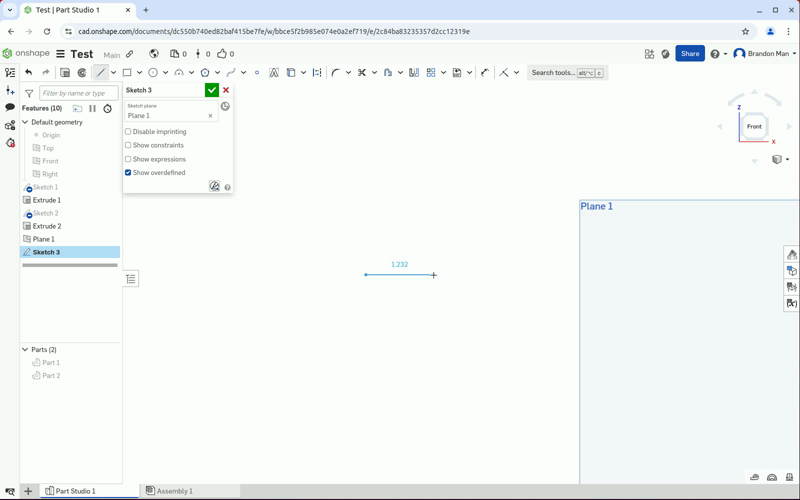
scroll(-6)
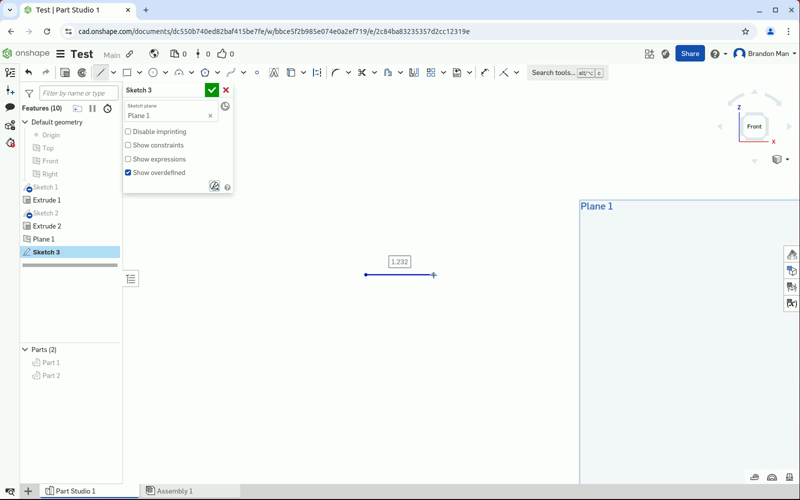
scroll(-6)
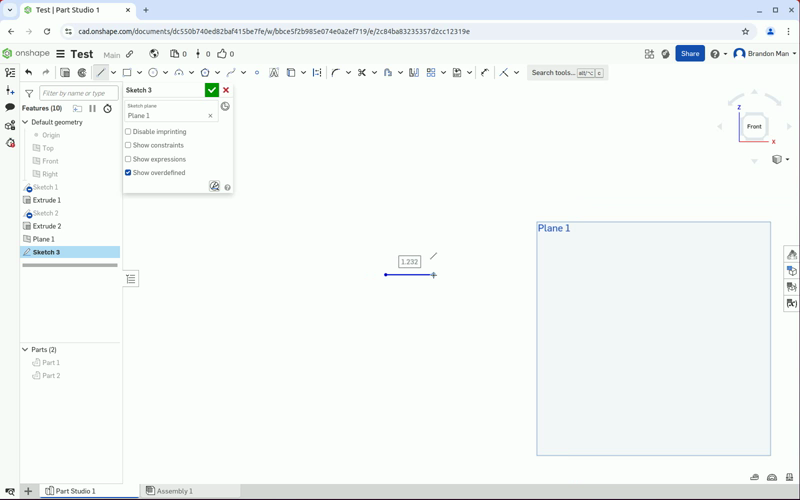
scroll(-6)
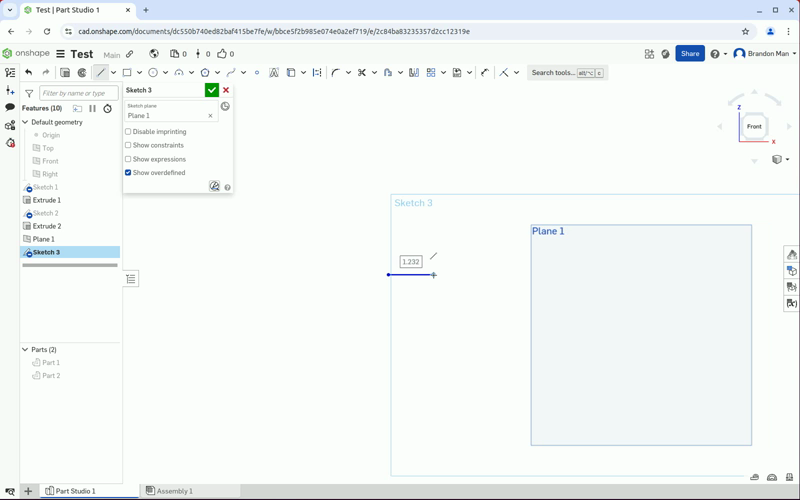
scroll(-6)
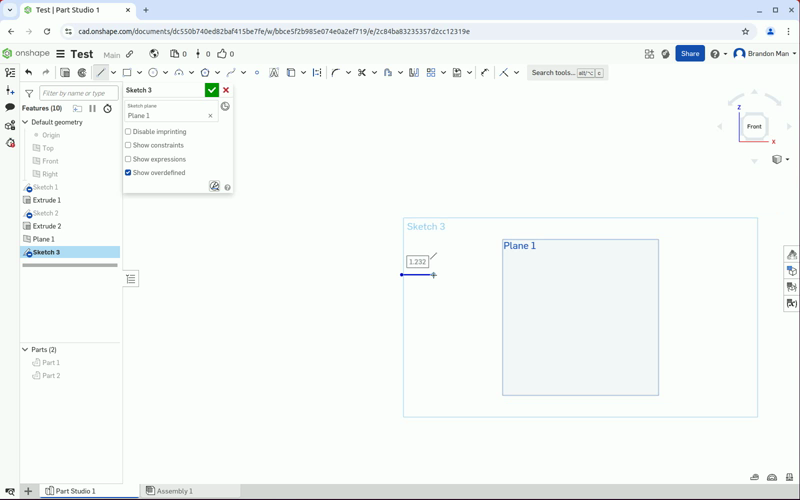
scroll(-6)
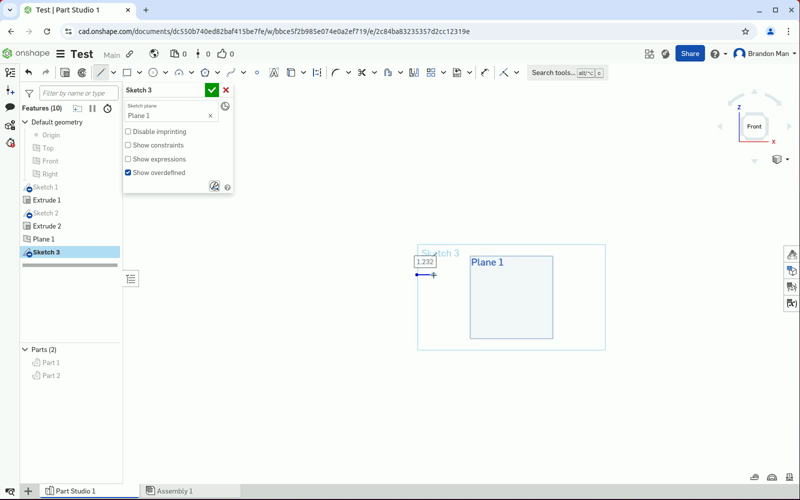
scroll(-6)
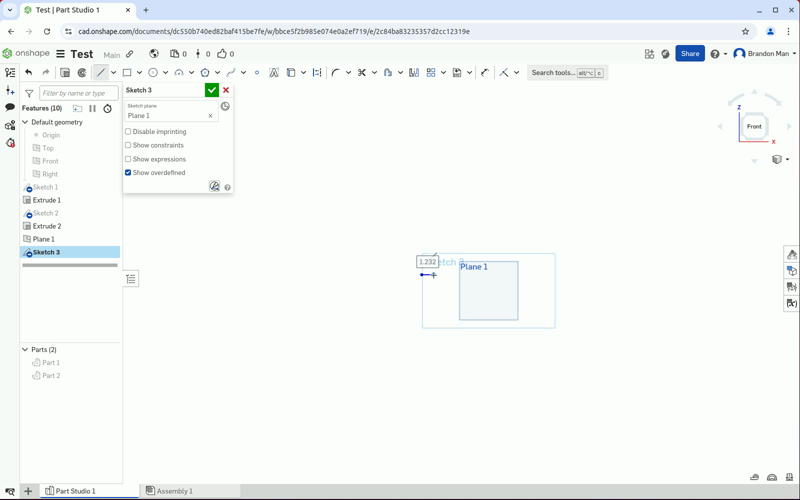
scroll(-6)
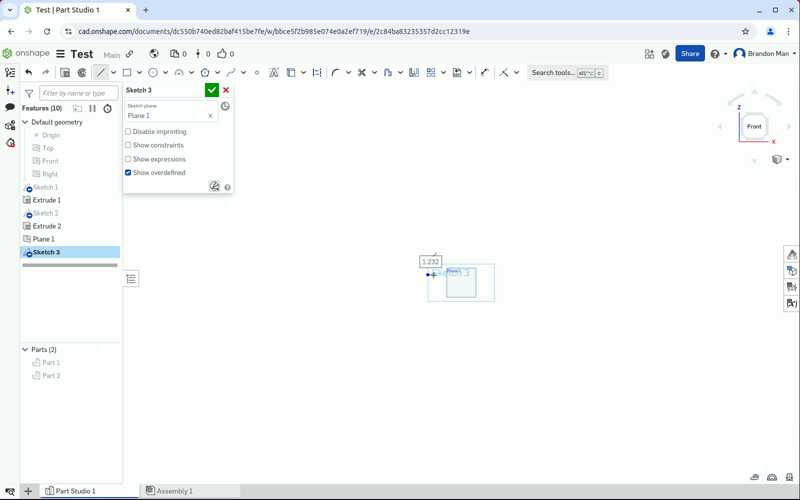
key_up(shift)
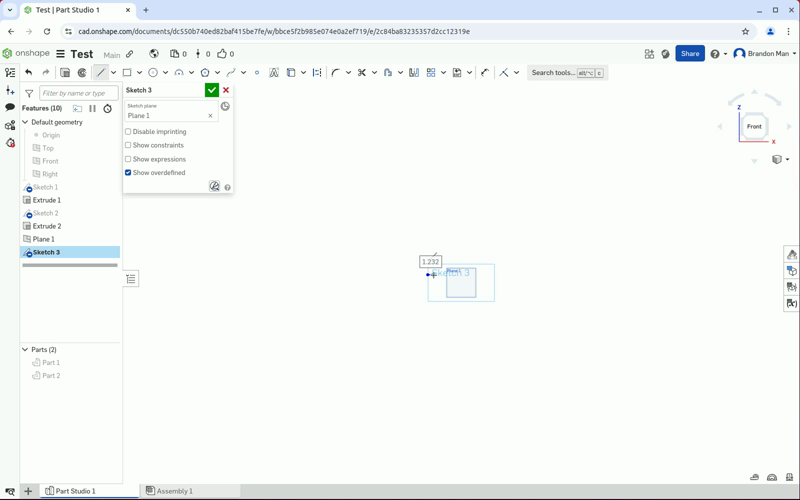
key_down(shift)
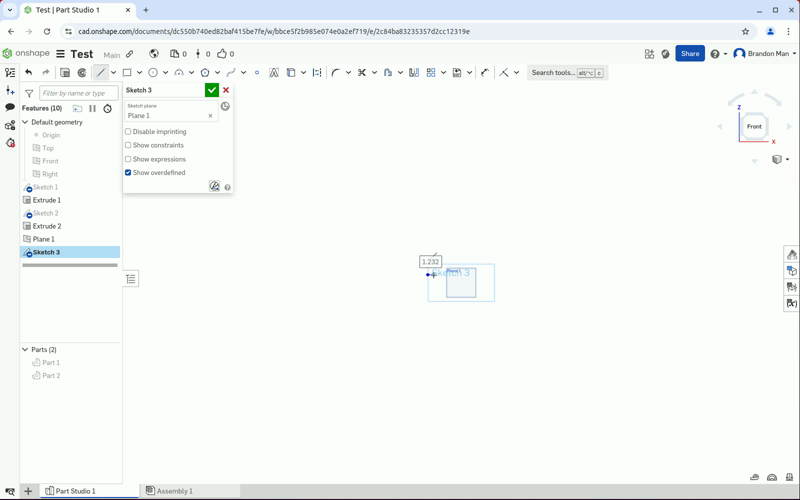
mouse_move(463, 274)
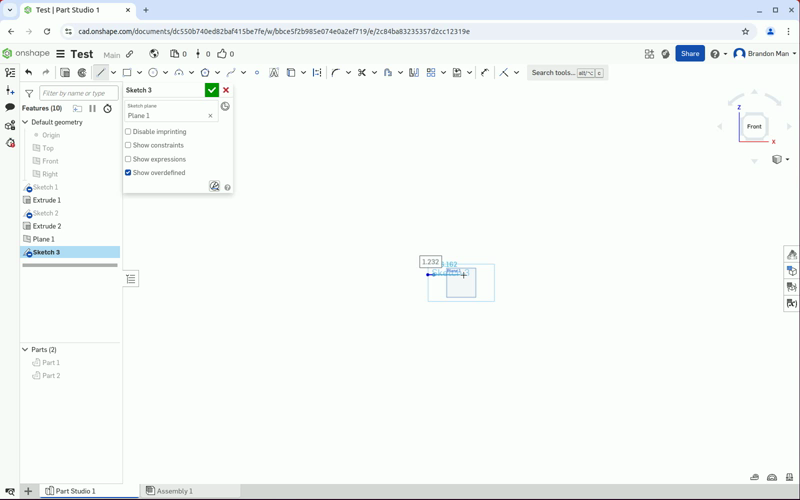
mouse_move(433, 259)
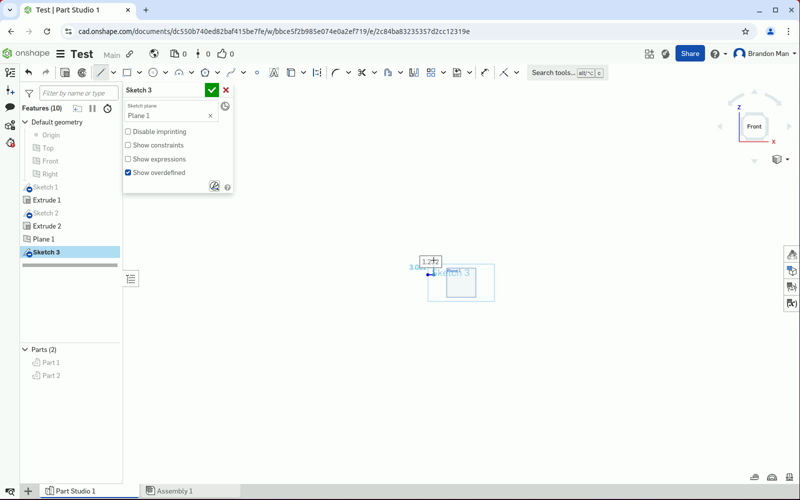
click(433, 259)
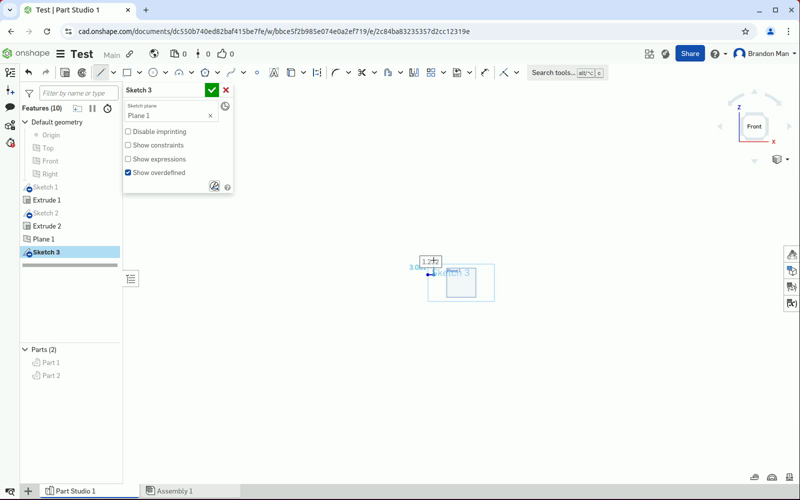
key_up(shift)
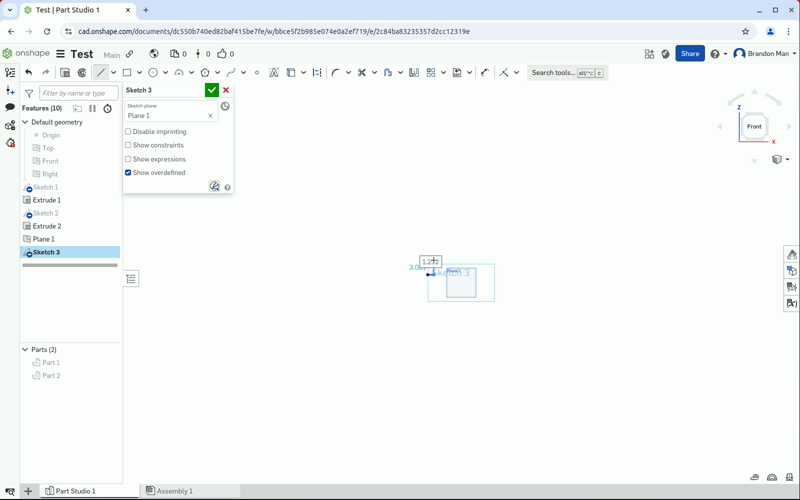
key_down(shift)
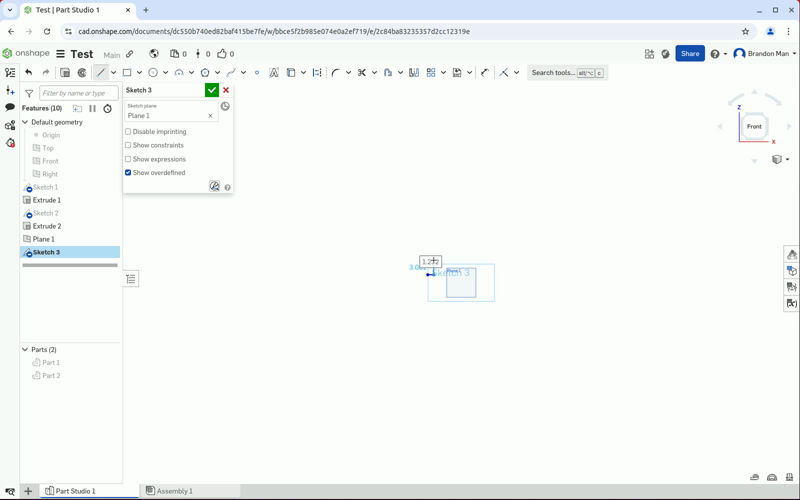
mouse_move(463, 259)
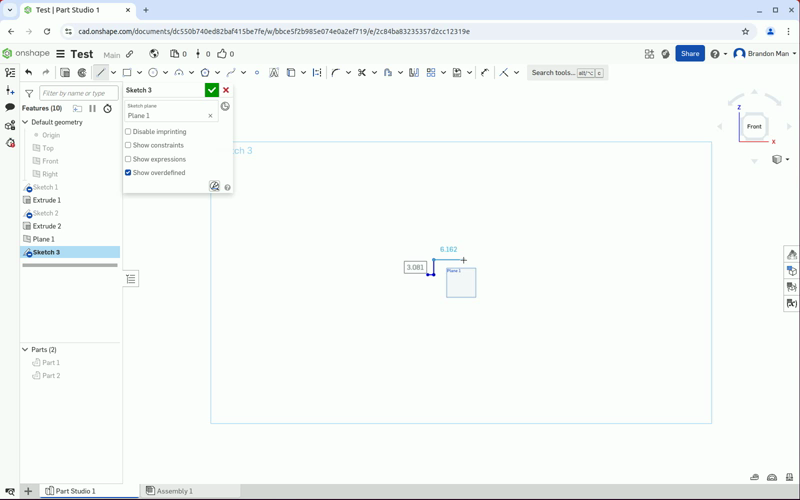
mouse_move(427, 259)
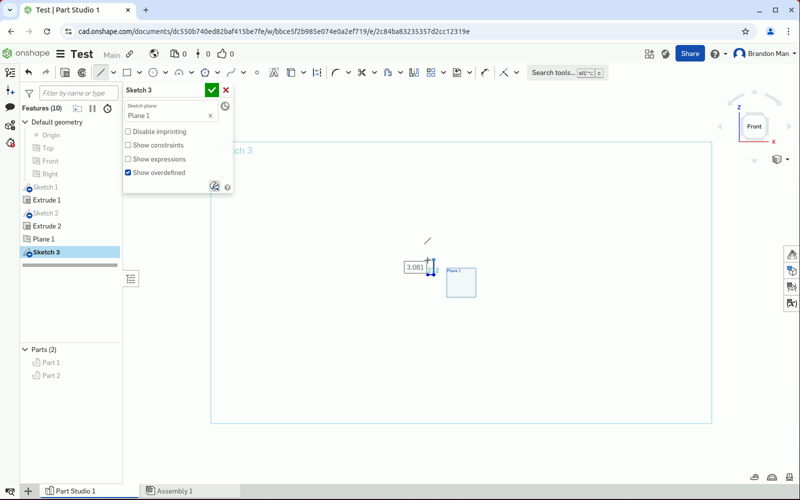
scroll(6)
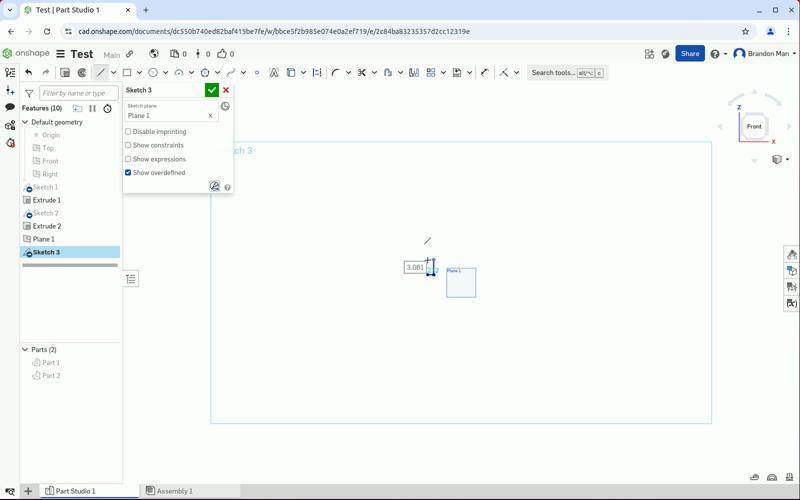
scroll(6)
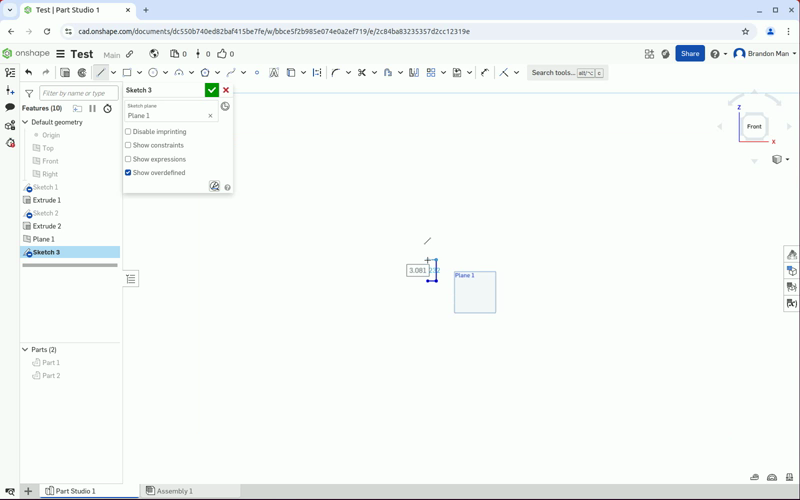
scroll(6)
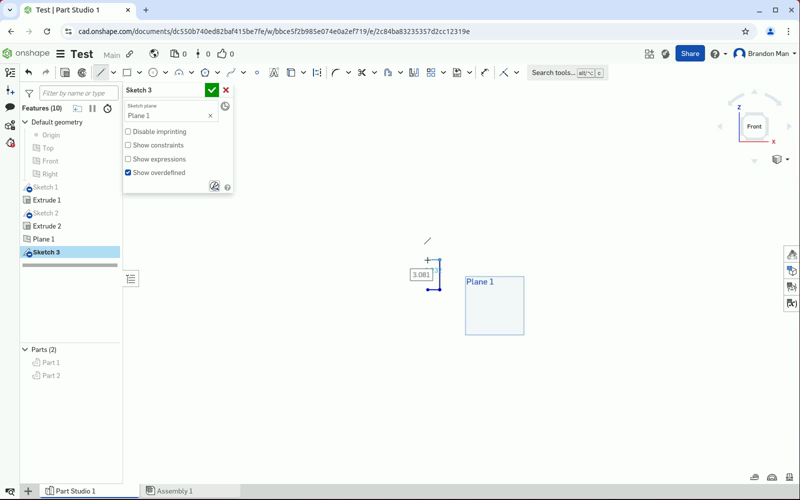
scroll(6)
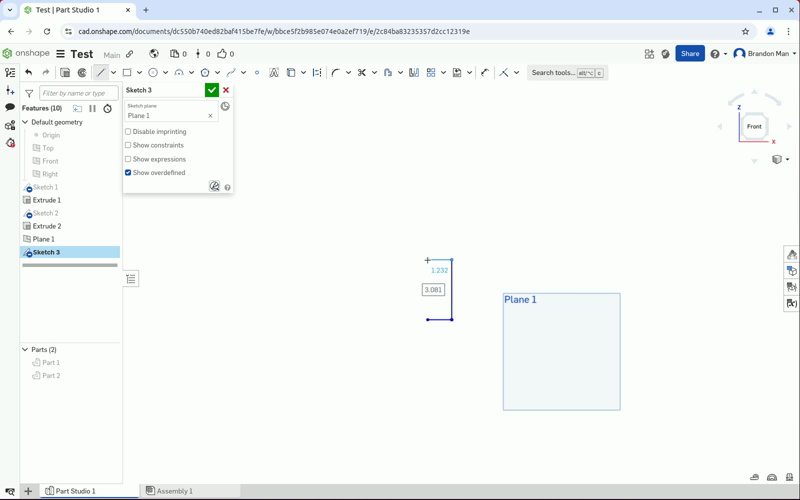
scroll(6)
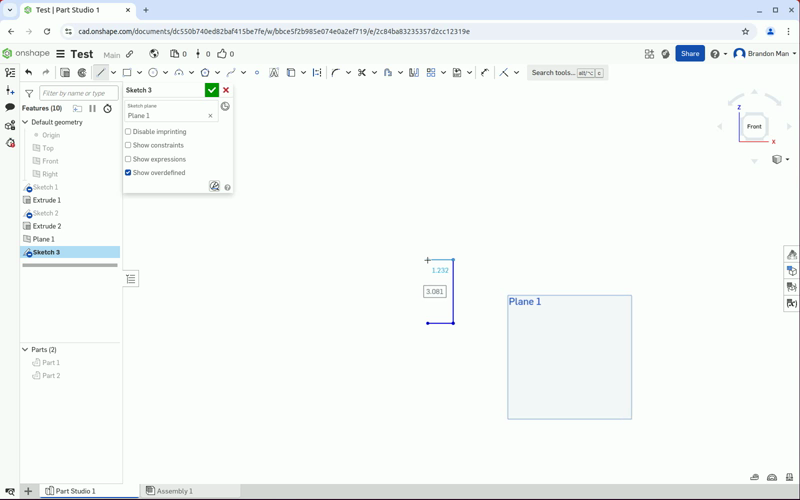
scroll(6)
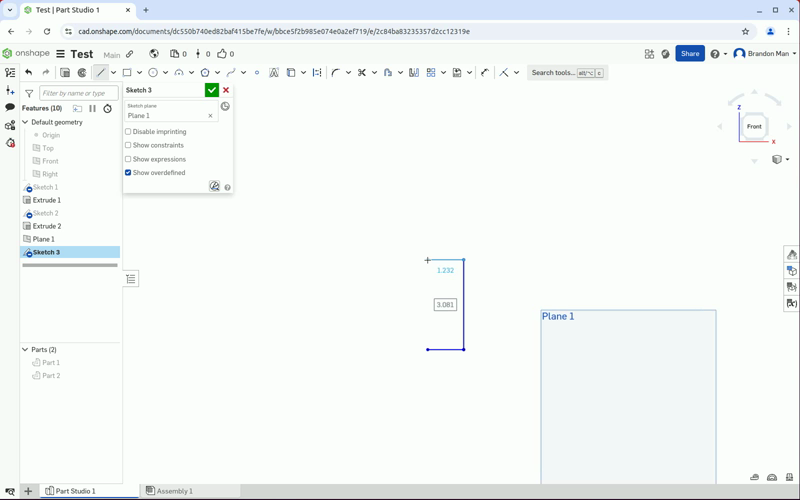
scroll(6)
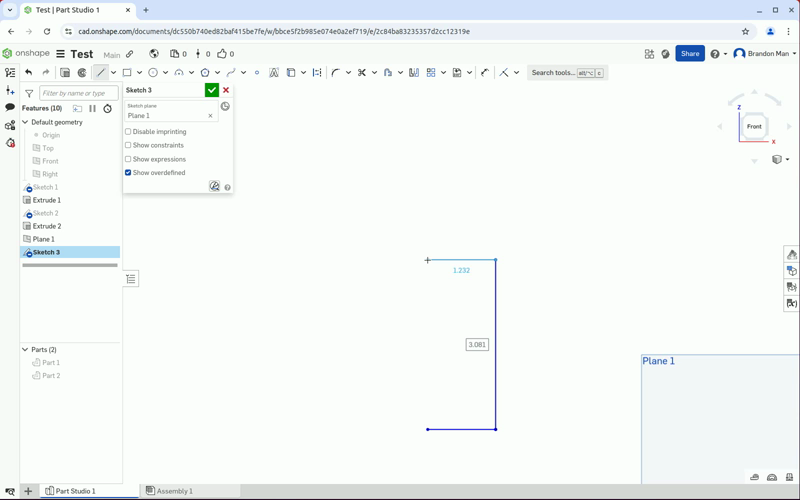
click(427, 259)
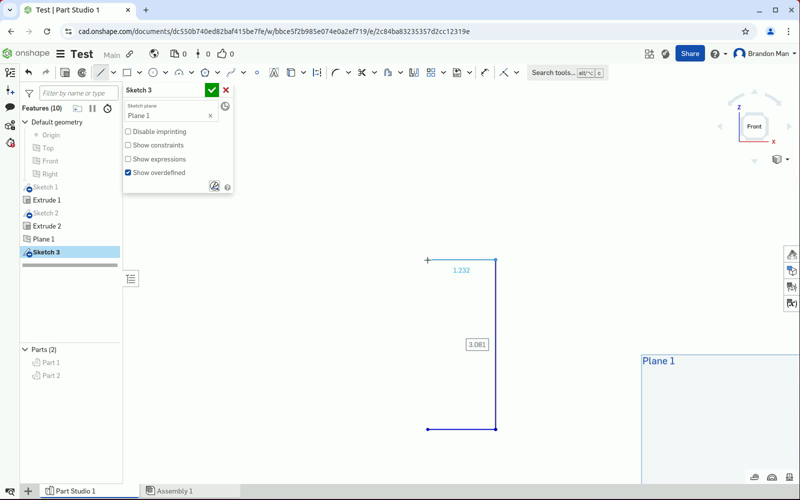
scroll(-6)
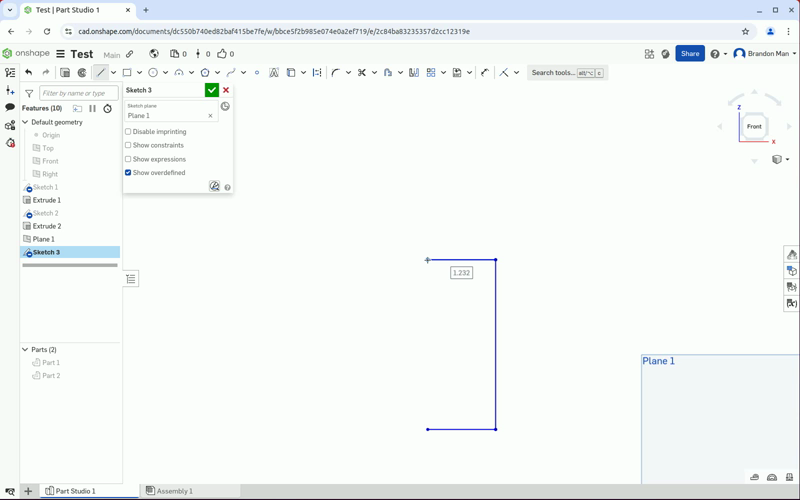
scroll(-6)
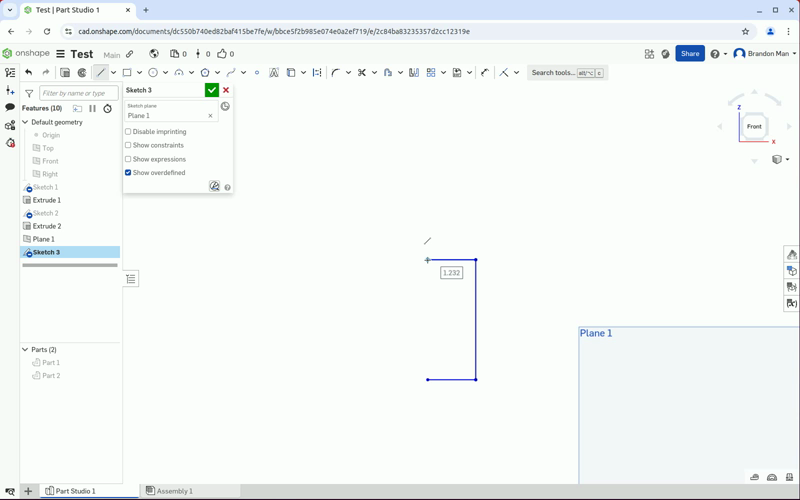
scroll(-6)
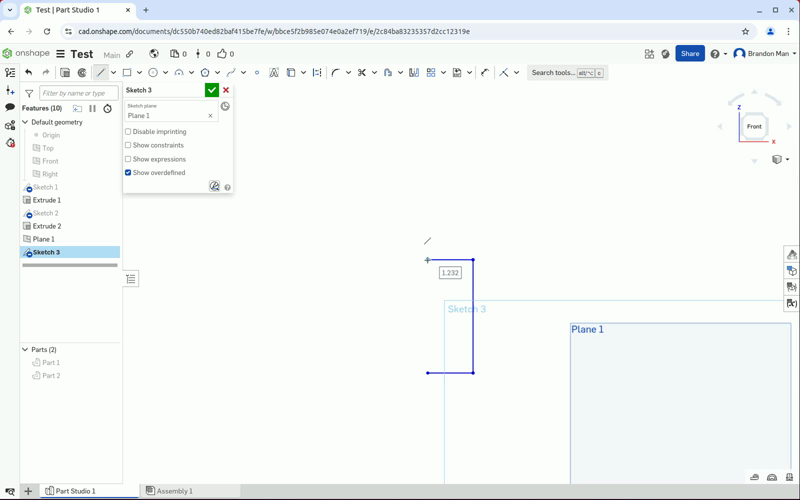
scroll(-6)
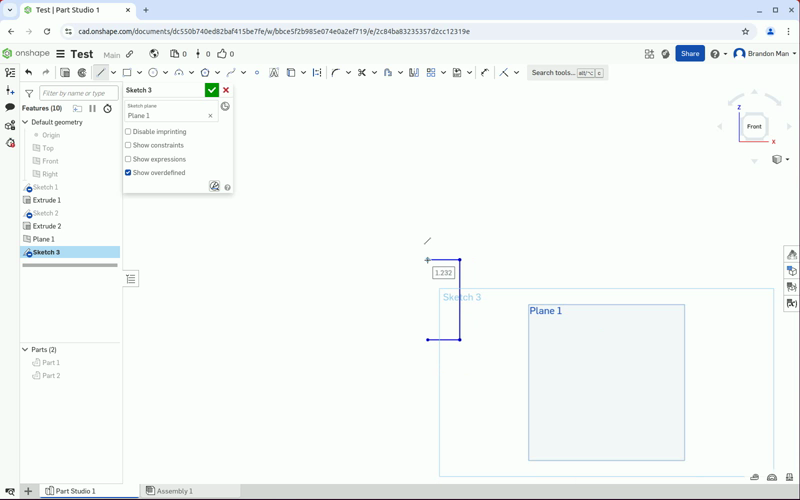
scroll(-6)
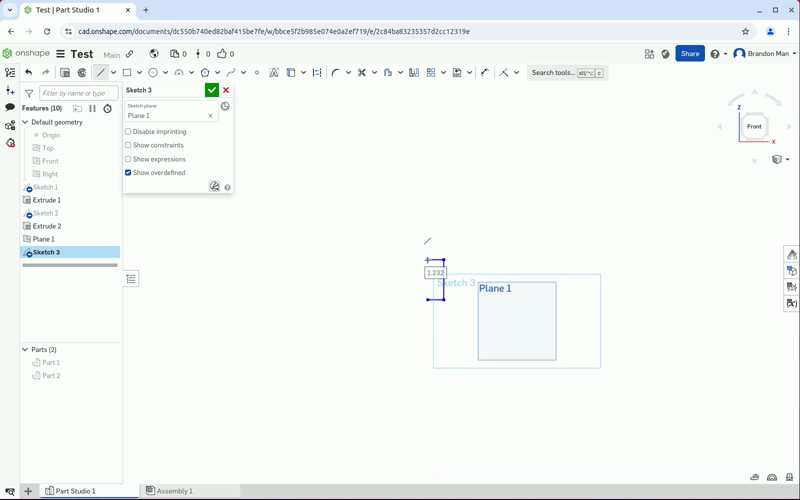
scroll(-6)
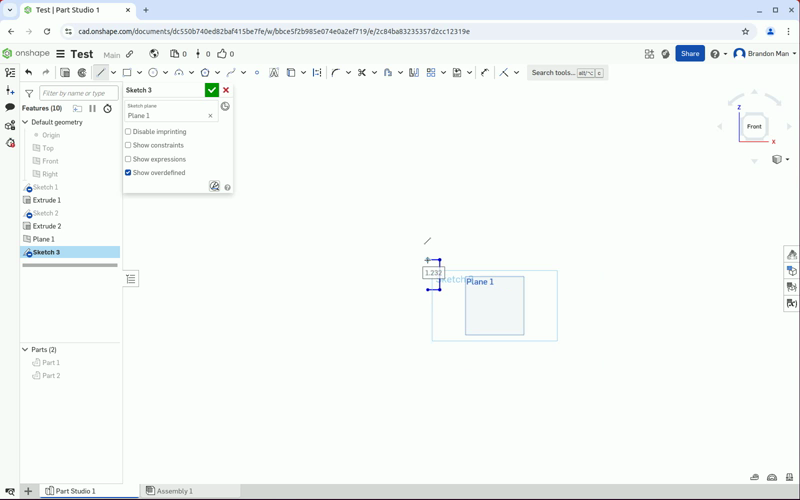
scroll(-6)
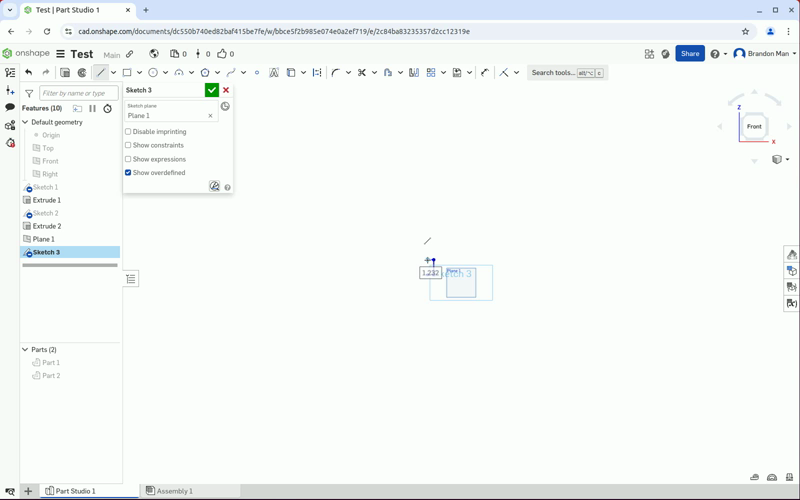
key_up(shift)
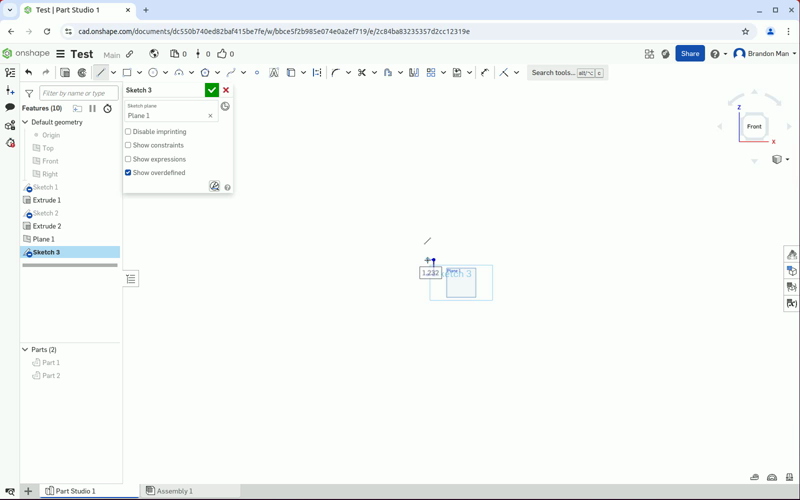
mouse_move(457, 259)
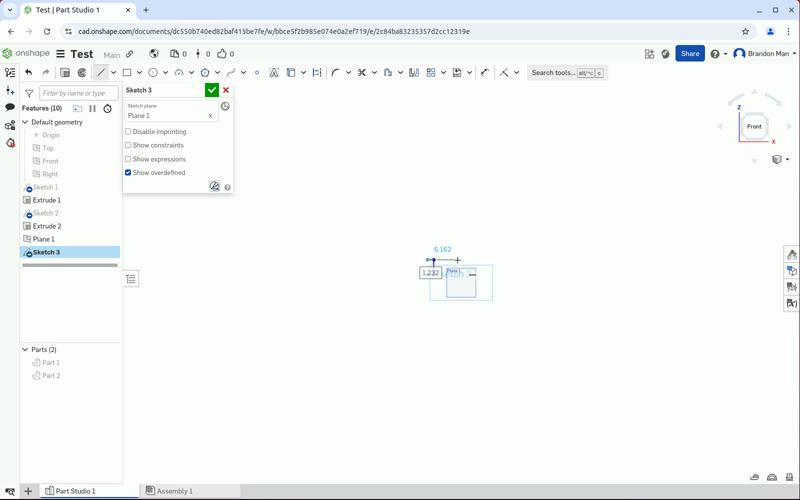
key_down(shift)
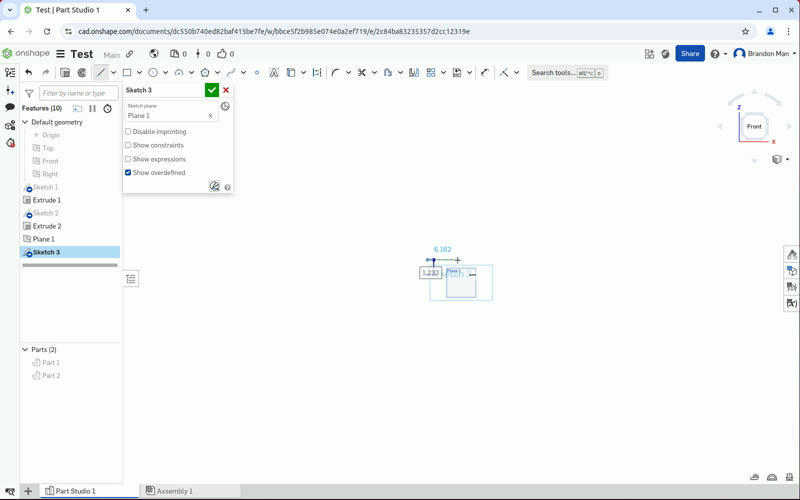
mouse_move(427, 274)
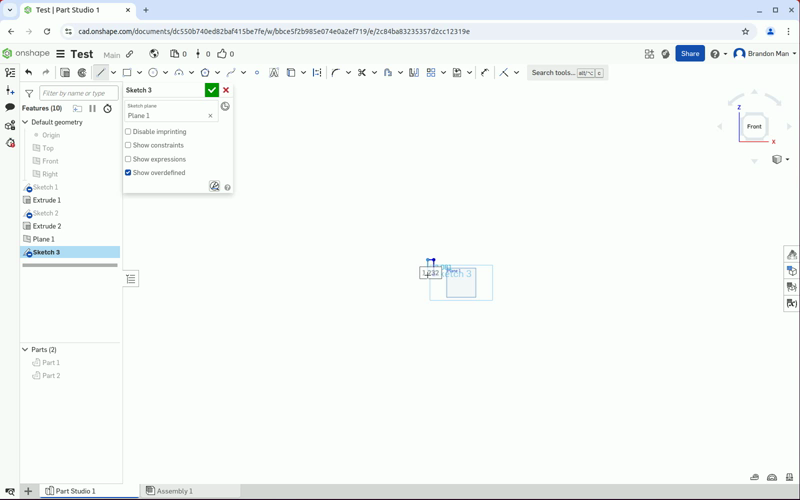
key_up(shift)
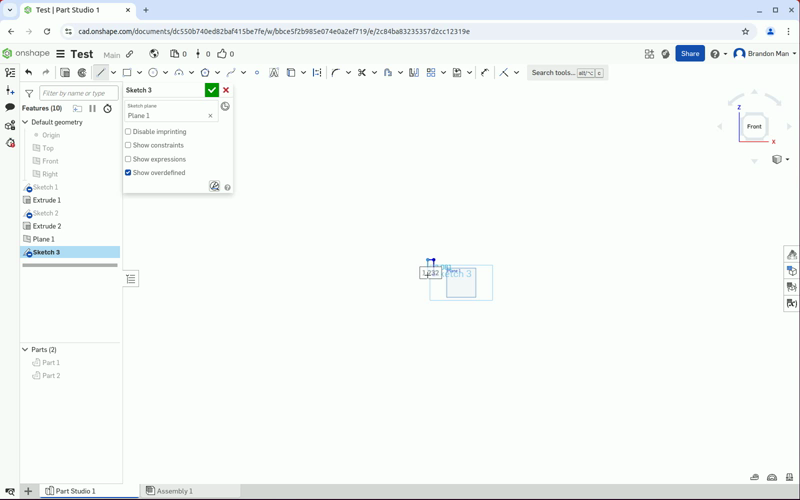
click(427, 274)
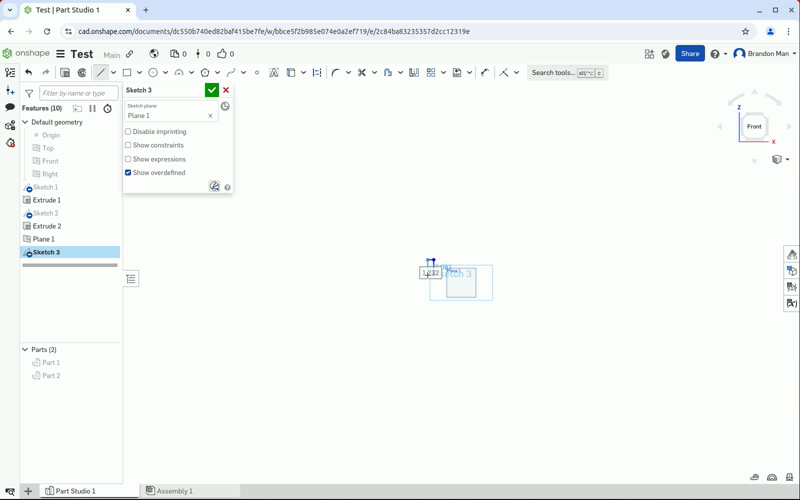
key(esc)
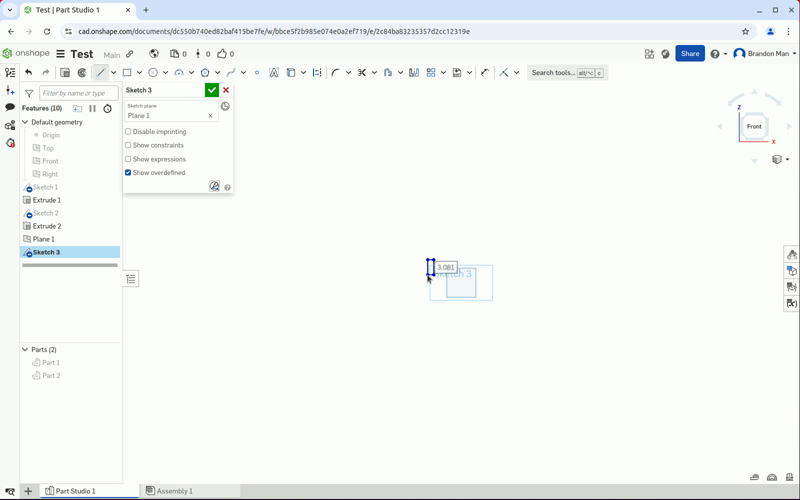
mouse_move(433, 264)
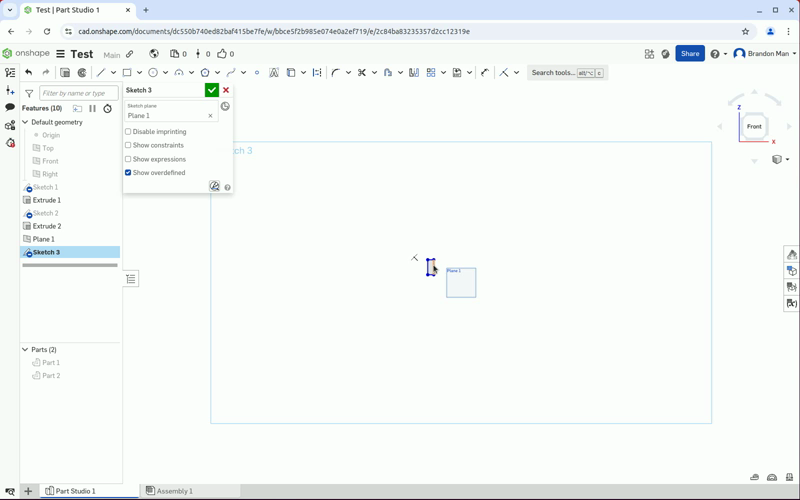
scroll(6)
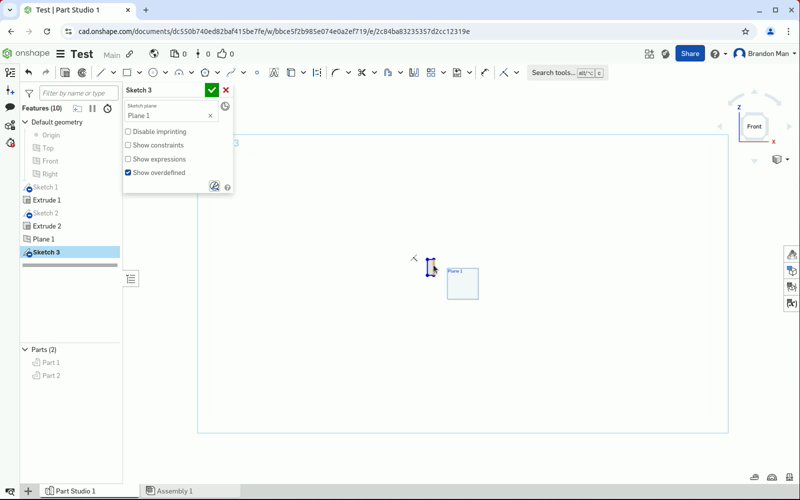
scroll(6)
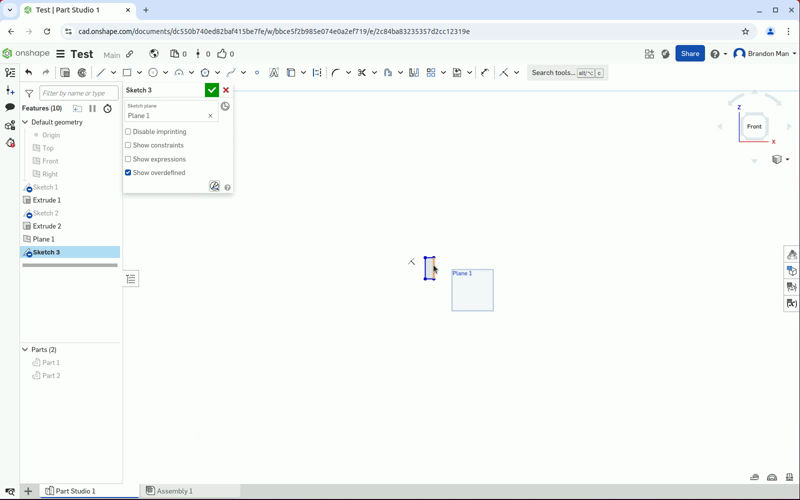
scroll(6)
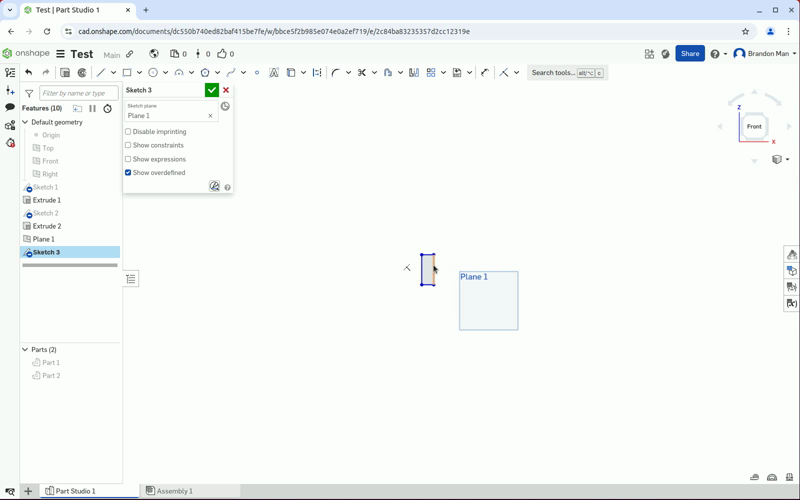
scroll(6)
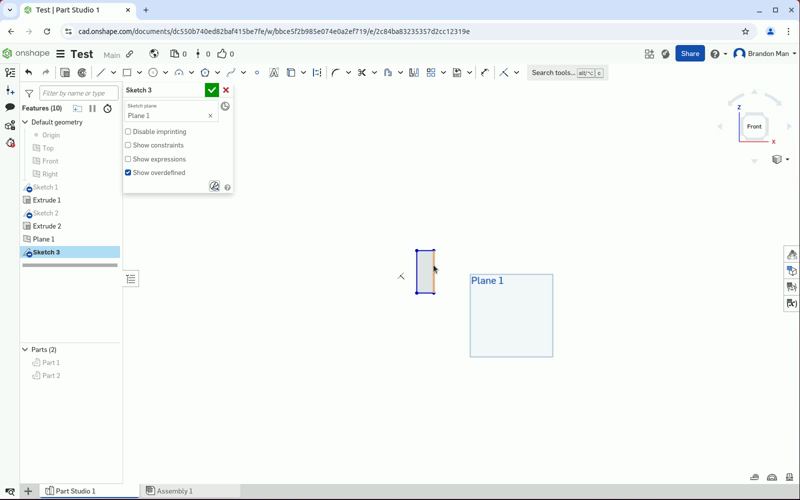
scroll(6)
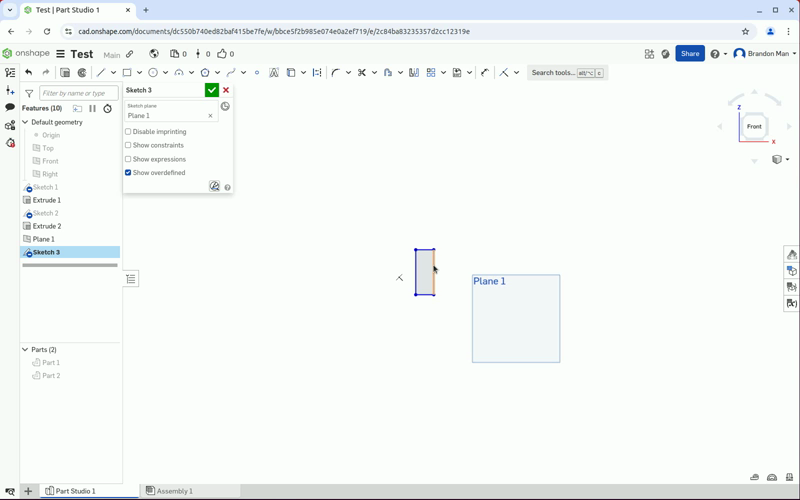
scroll(6)
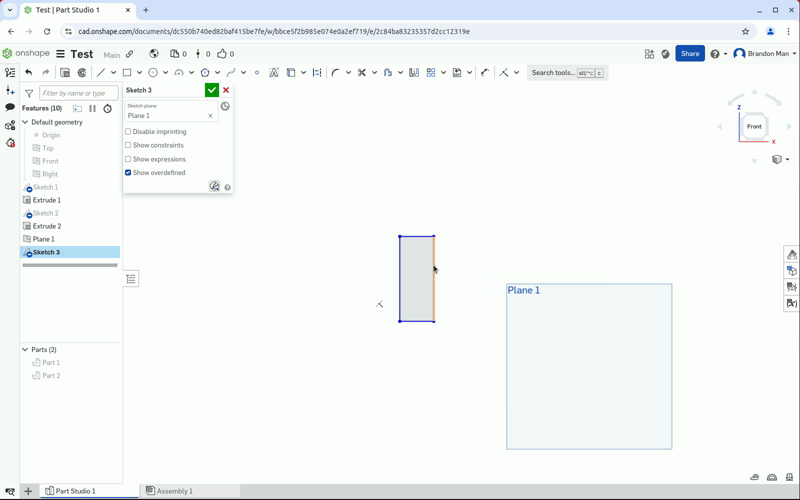
scroll(6)
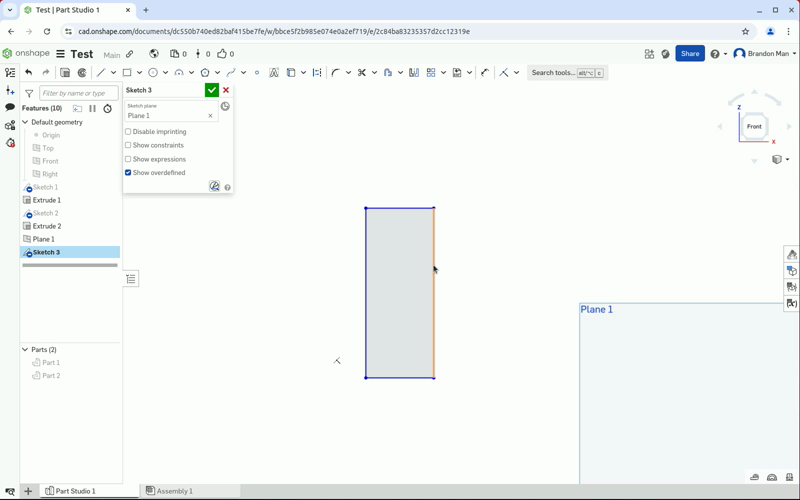
click(433, 264)
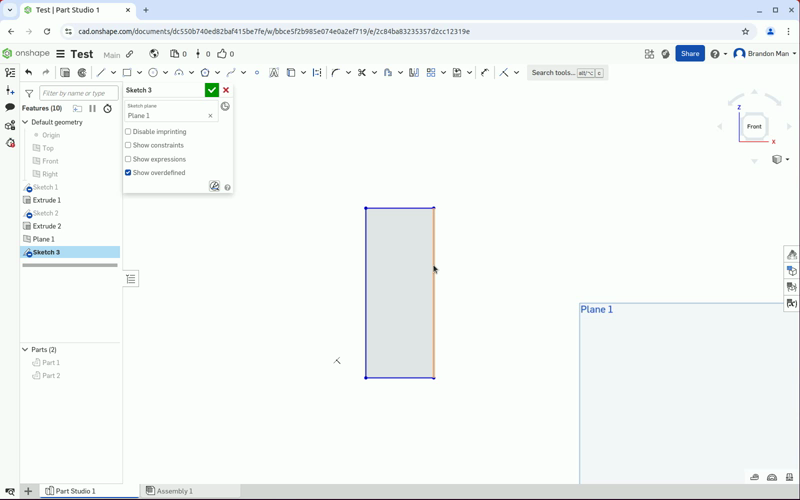
scroll(-6)
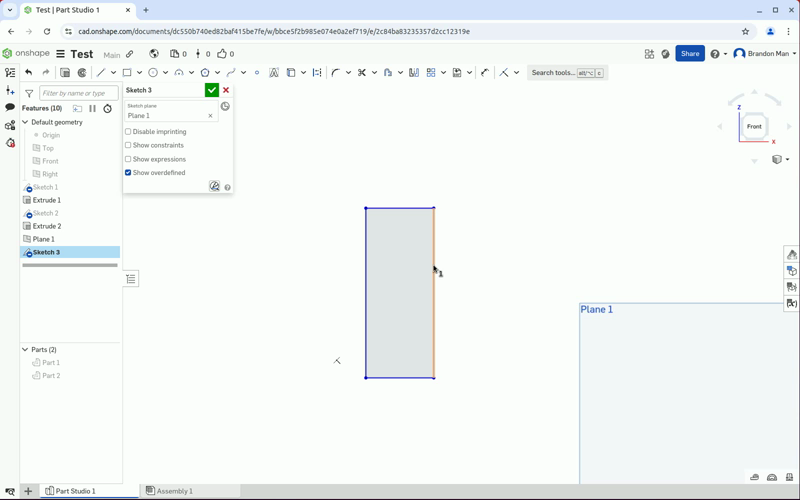
scroll(-6)
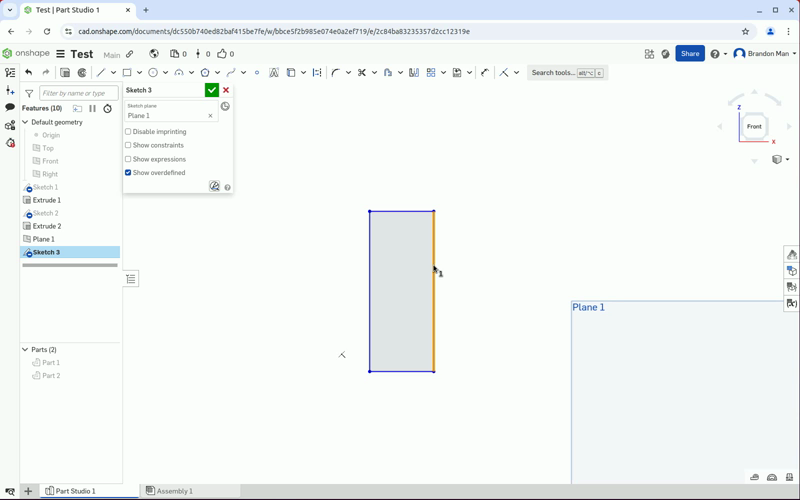
scroll(-6)
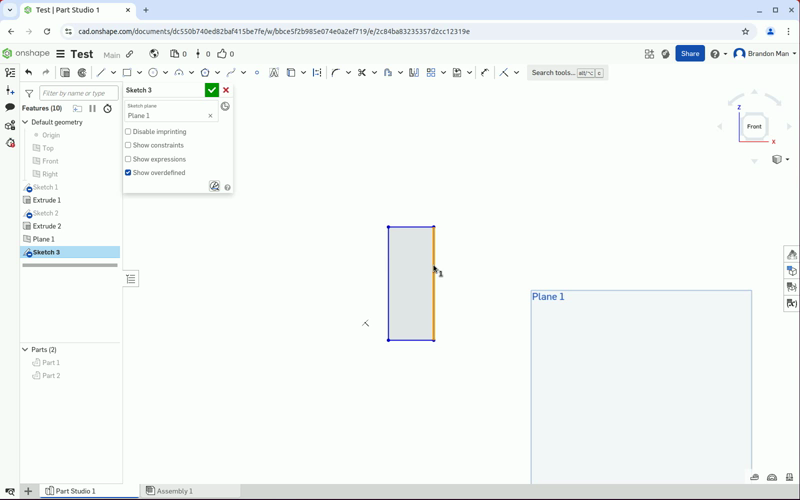
scroll(-6)
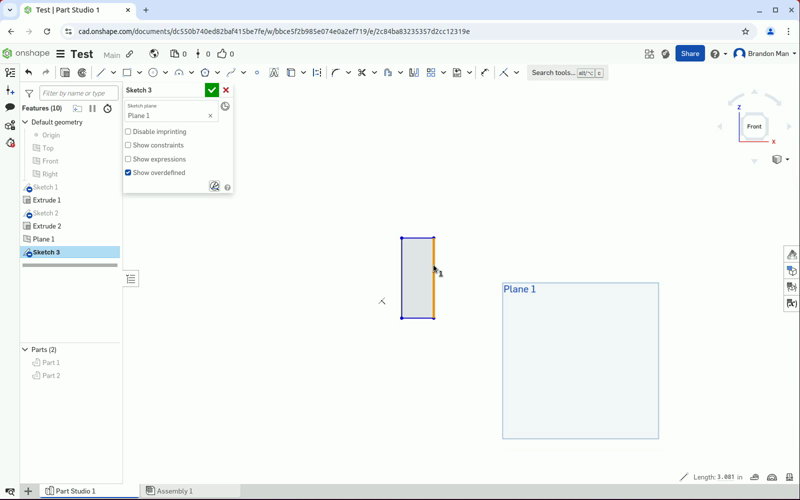
scroll(-6)
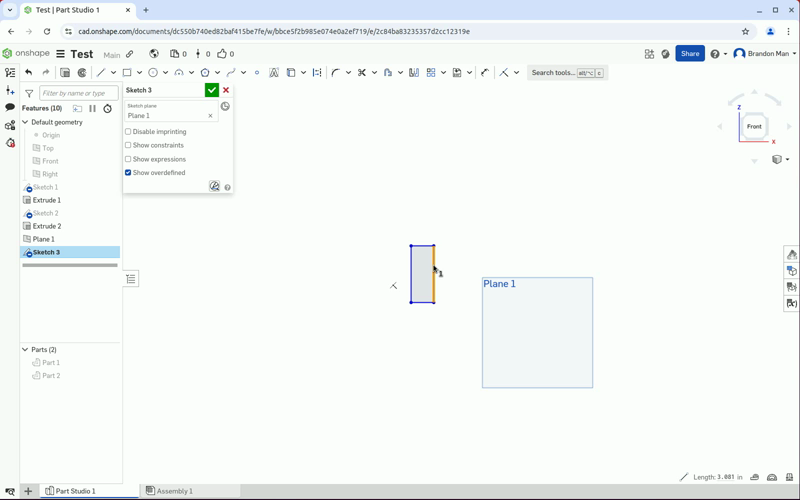
scroll(-6)
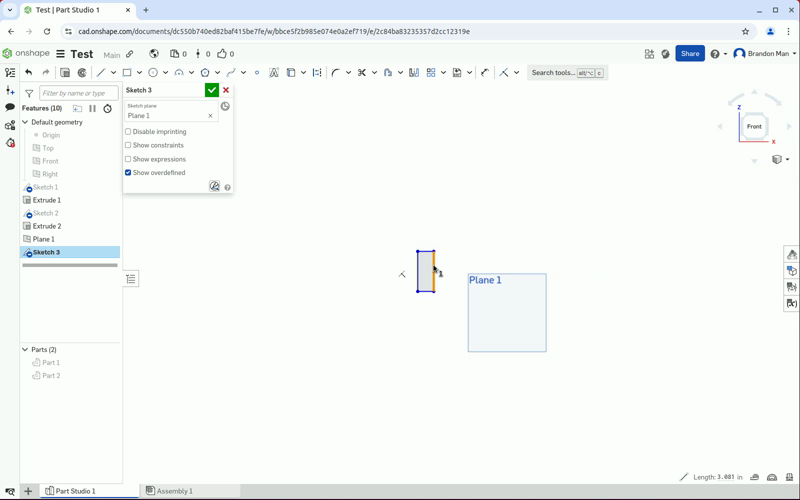
scroll(-6)
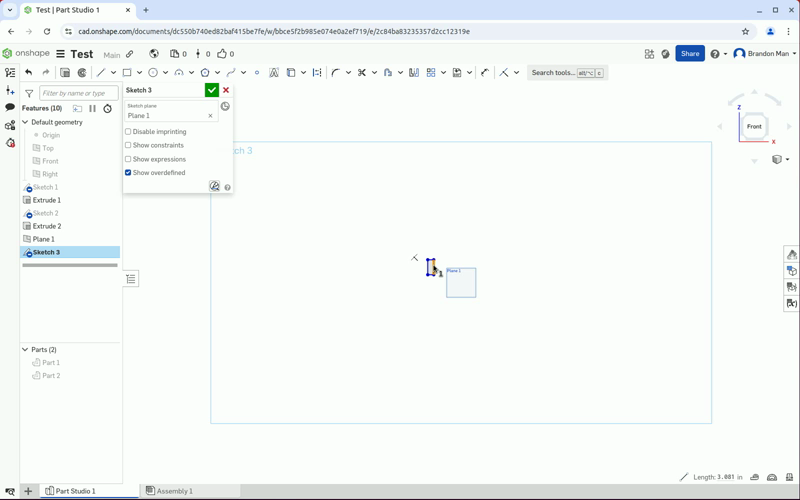
mouse_move(73, 352)
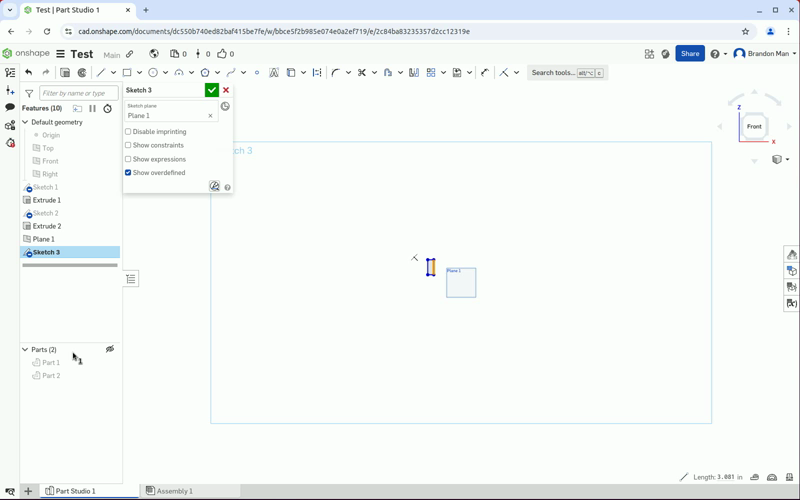
key(shift+y)
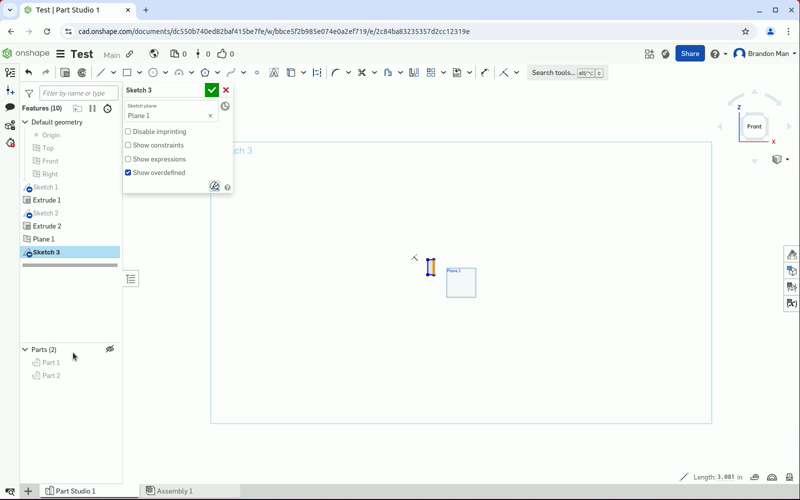
key(shift+e)
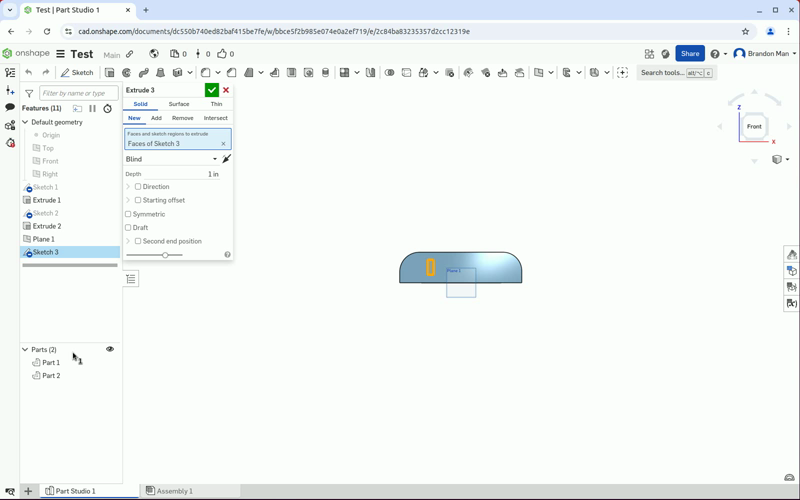
mouse_move(143, 106)
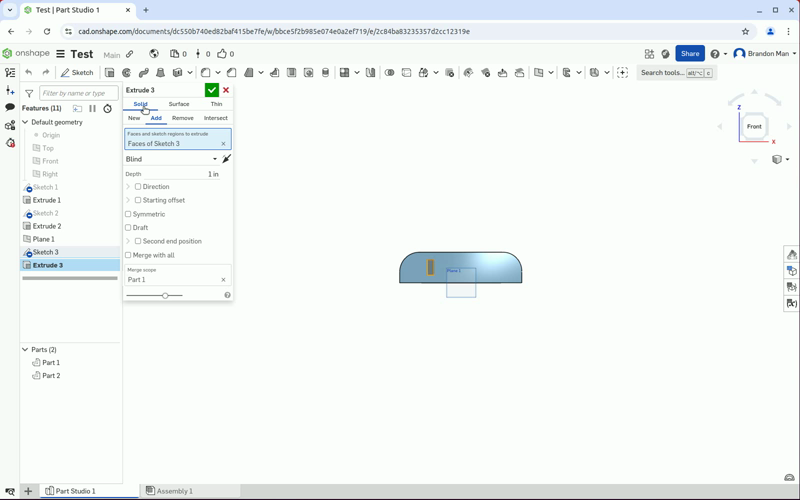
click(143, 106)
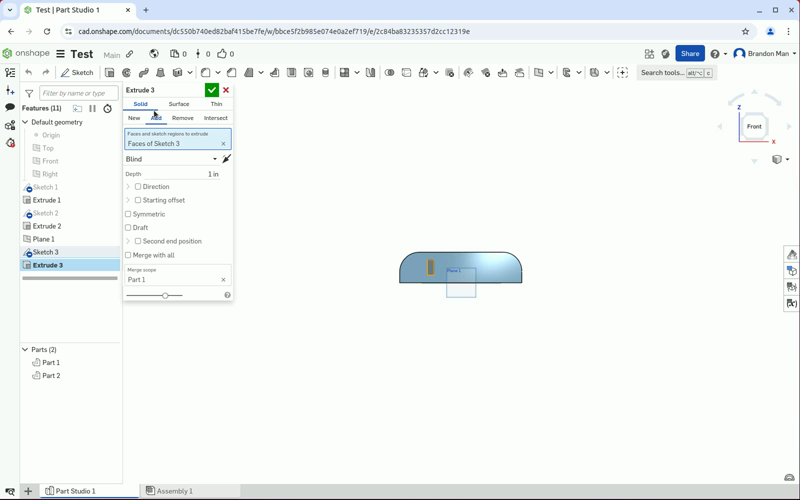
mouse_move(186, 120)
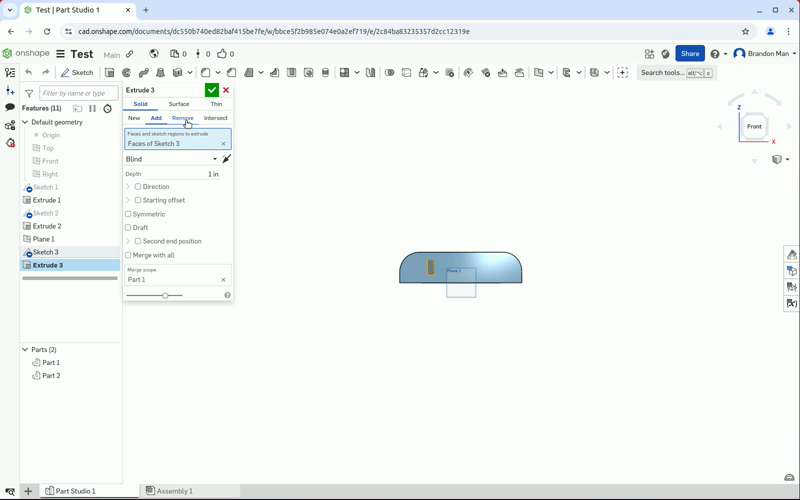
click(186, 120)
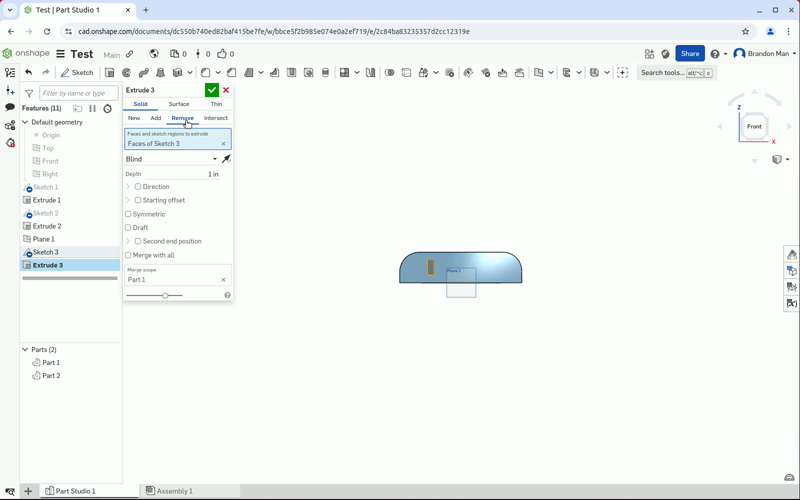
key(tab, 4)
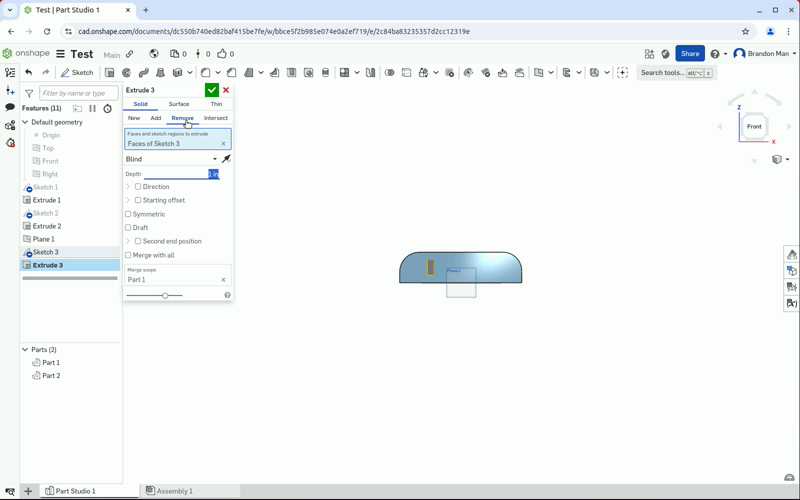
text(1.685)
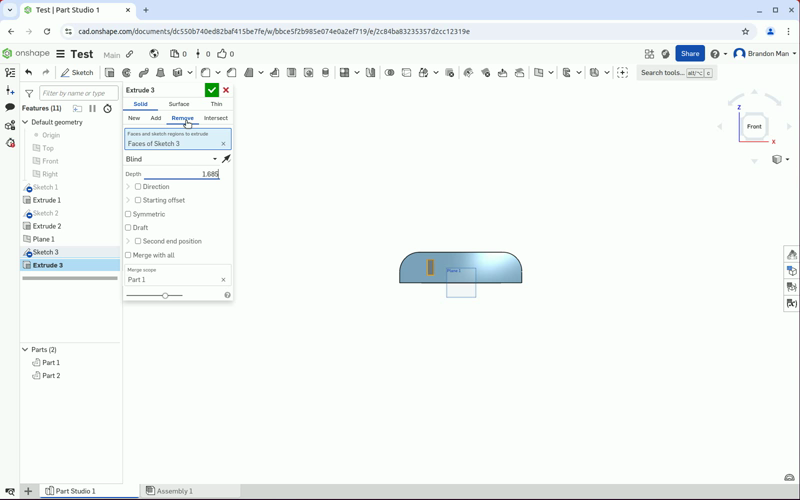
key(tab, 6)
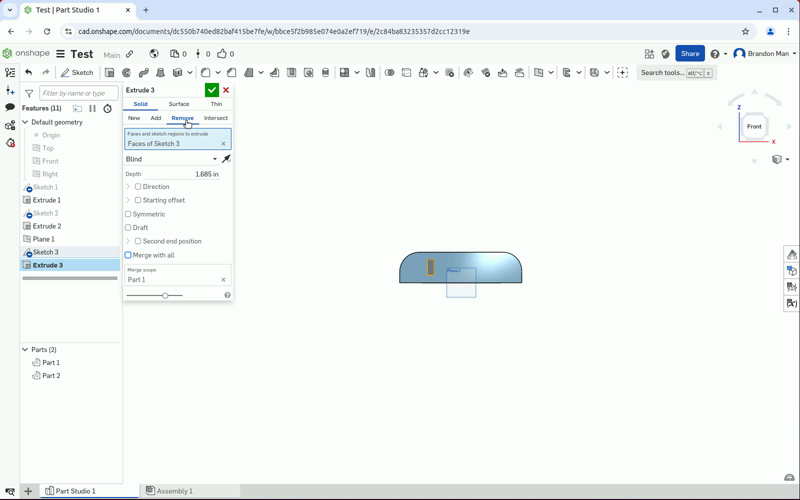
key(space)
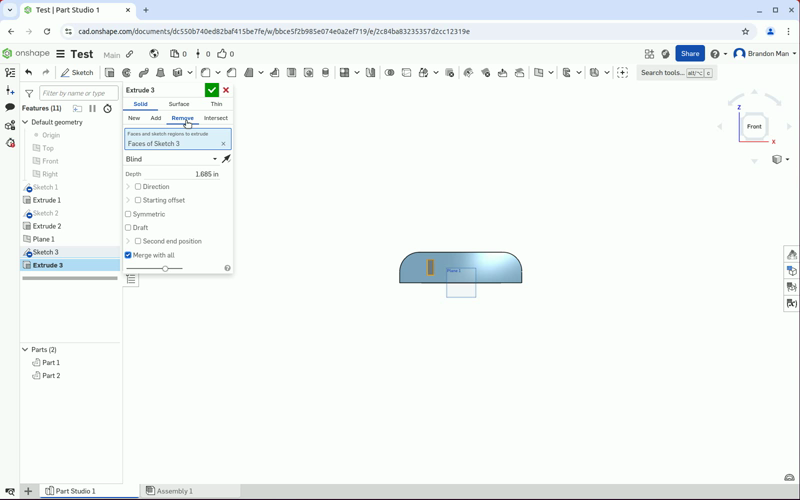
key(enter)
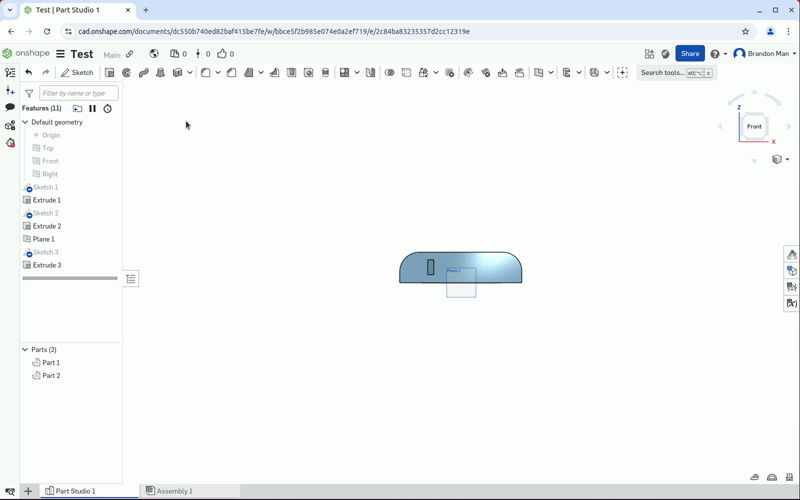
key(shift+h)
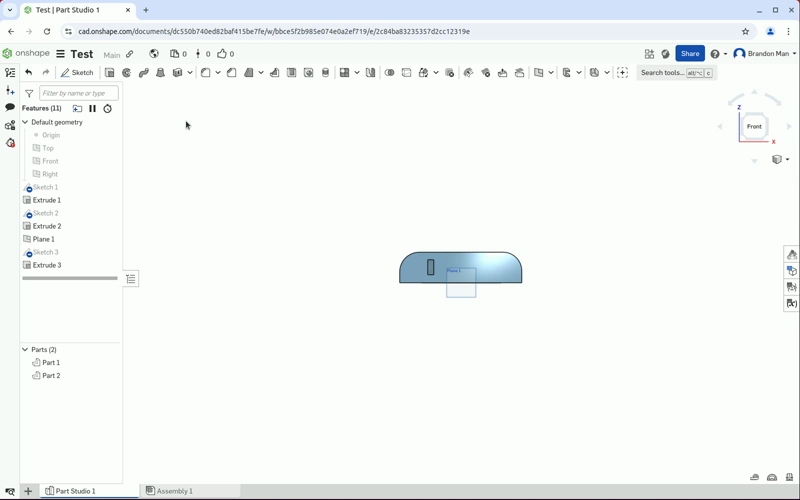
key(shift+h)
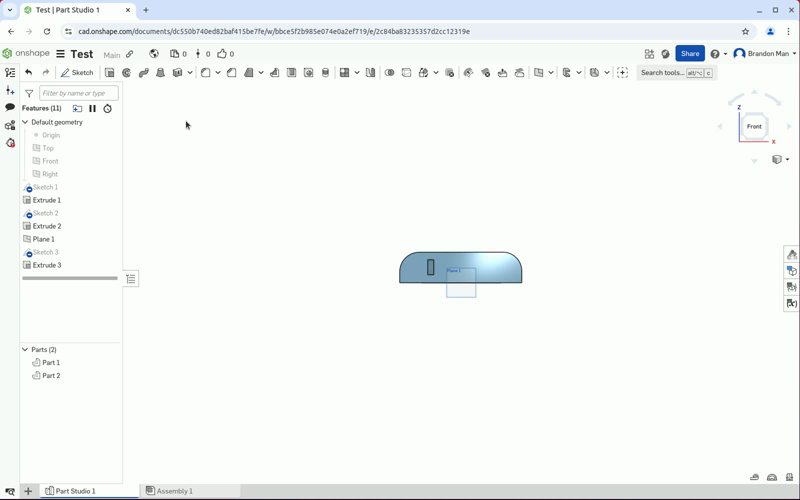
mouse_move(73, 189)
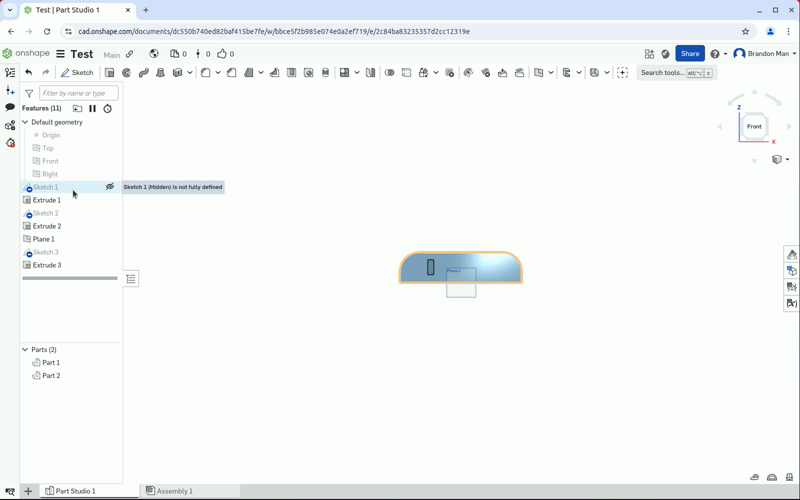
click(73, 189)
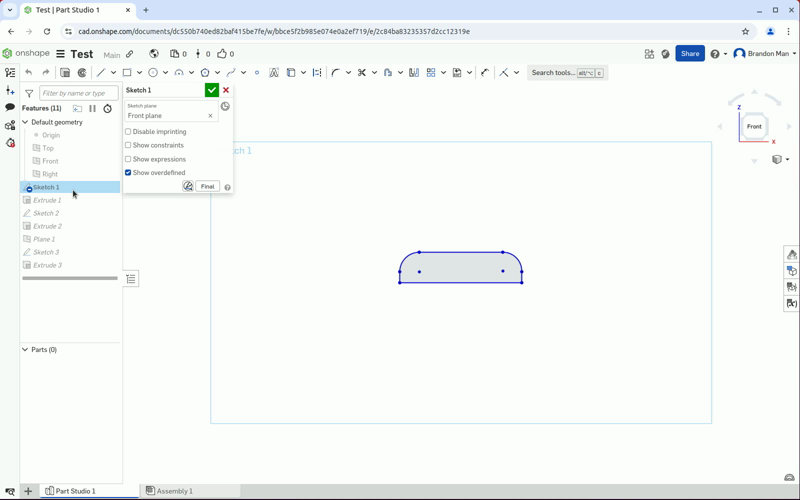
mouse_move(229, 92)
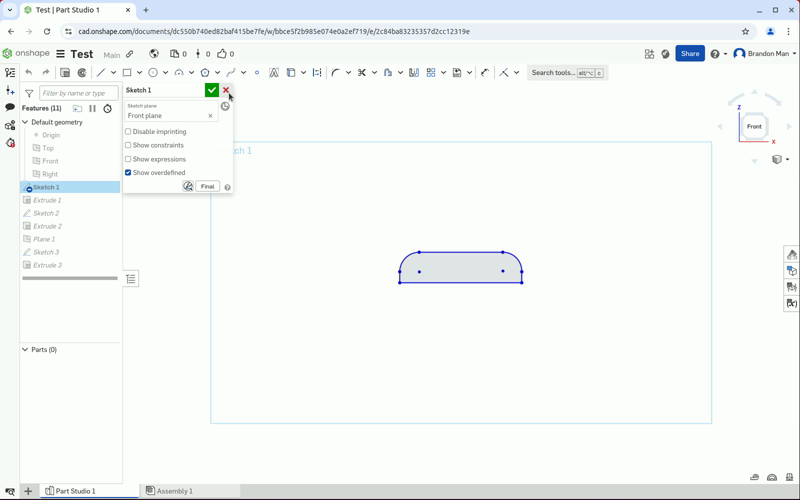
click(229, 92)
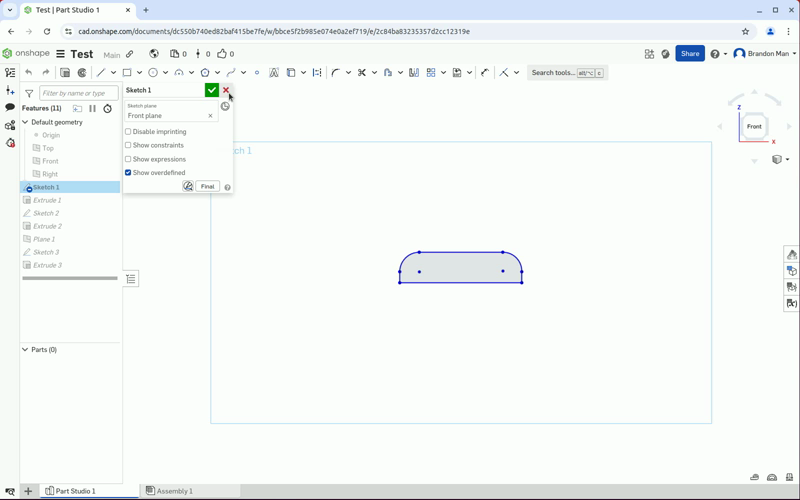
key(shift+s)
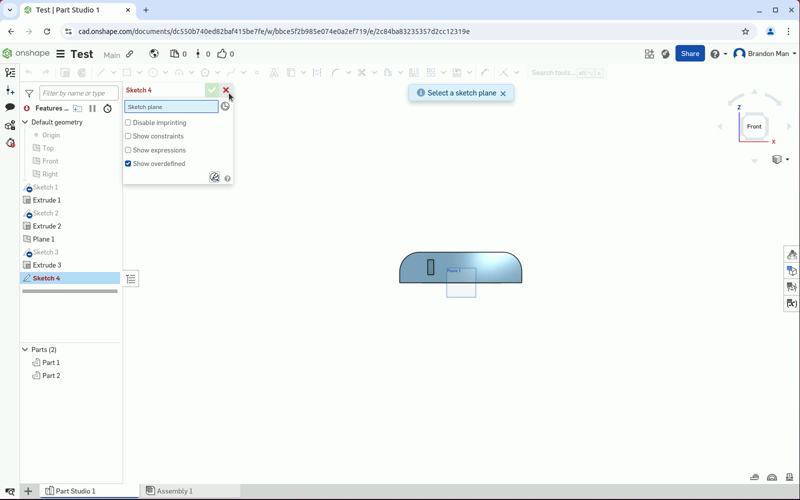
mouse_move(73, 241)
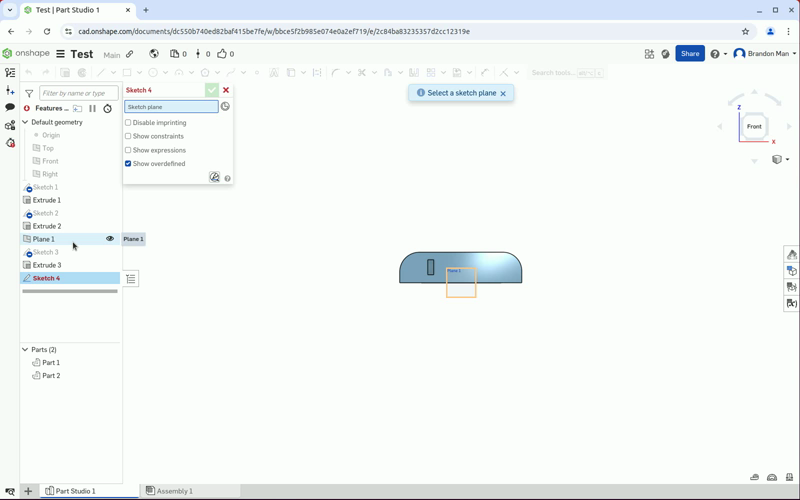
click(73, 241)
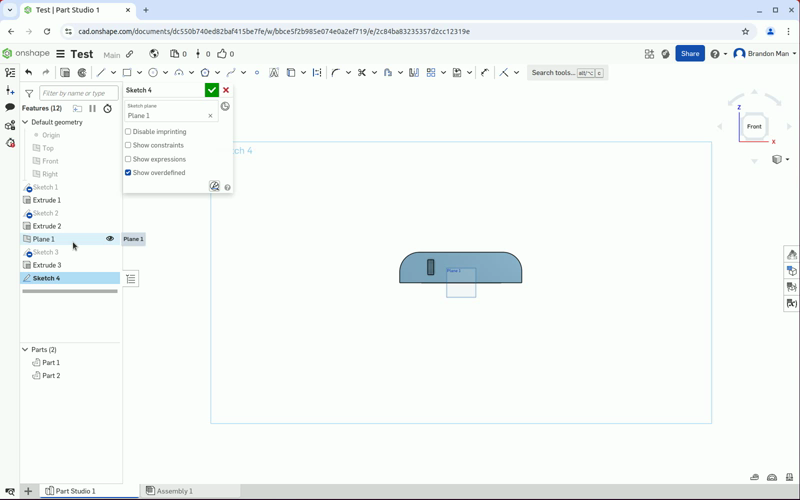
mouse_move(73, 352)
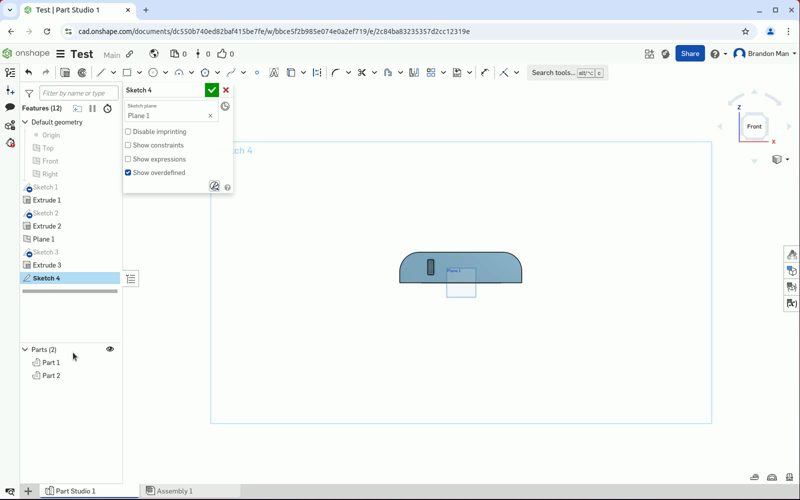
key(y)
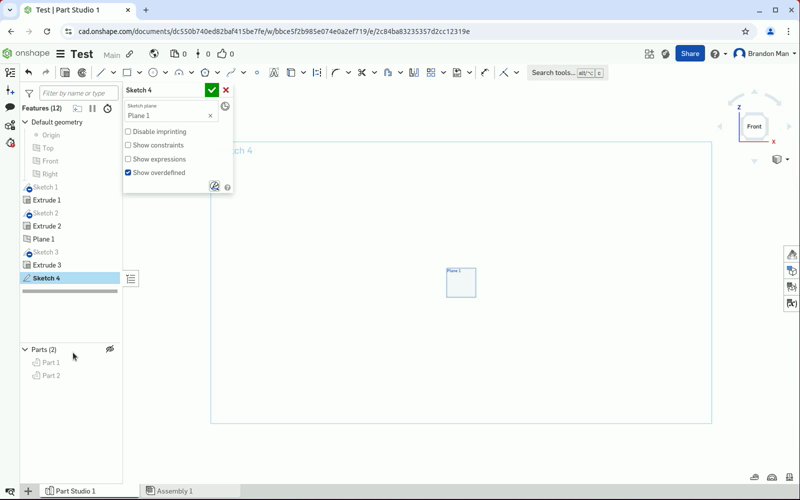
key(l)
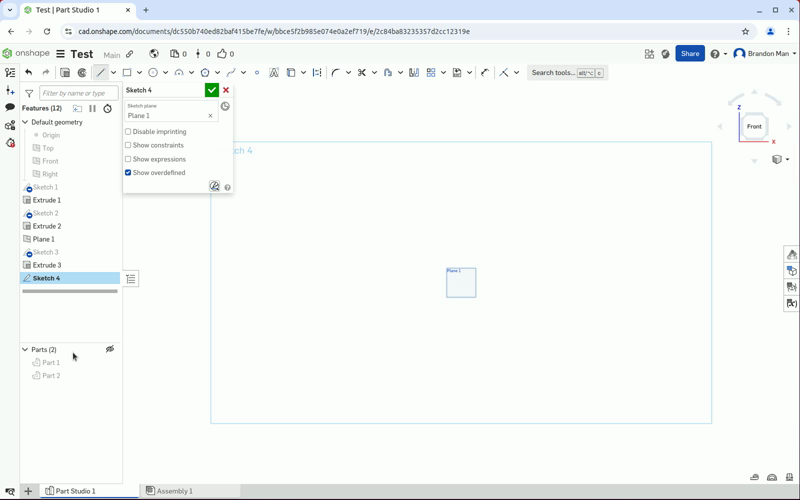
key_down(shift)
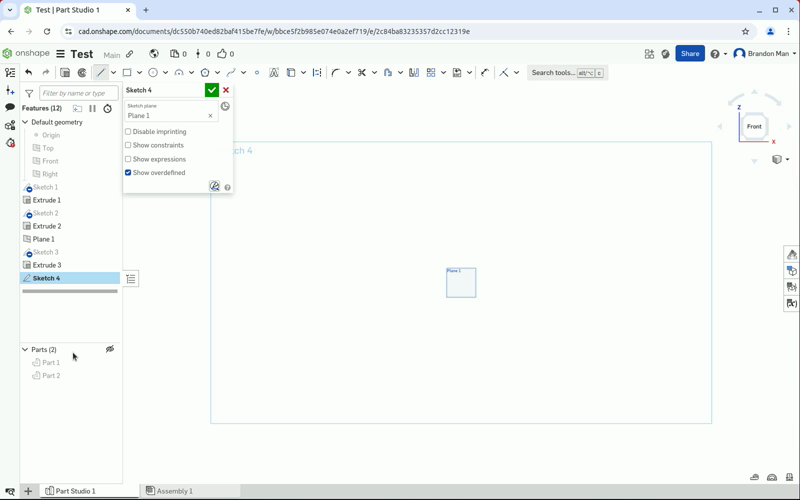
mouse_move(486, 274)
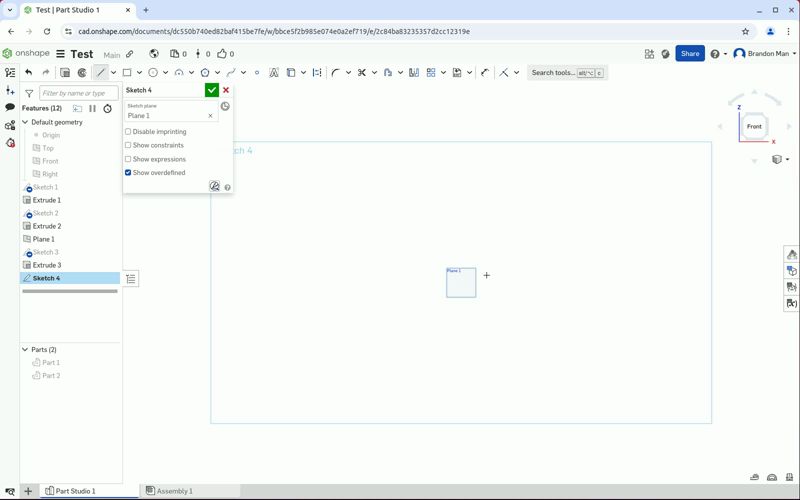
click(486, 274)
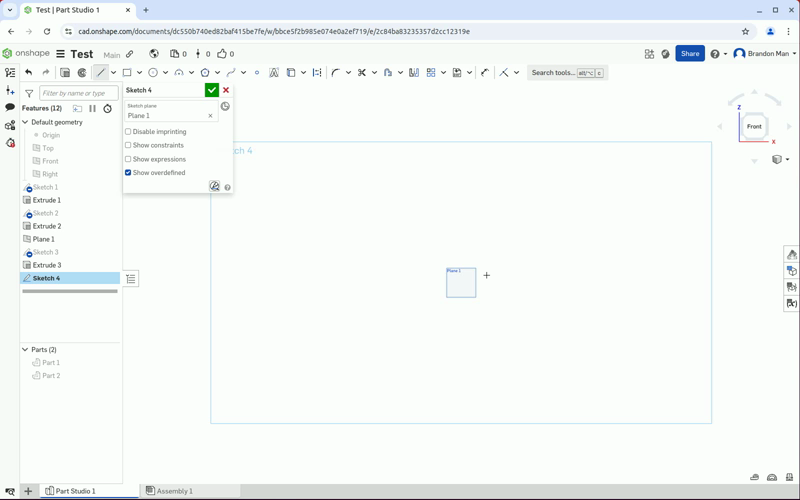
key_up(shift)
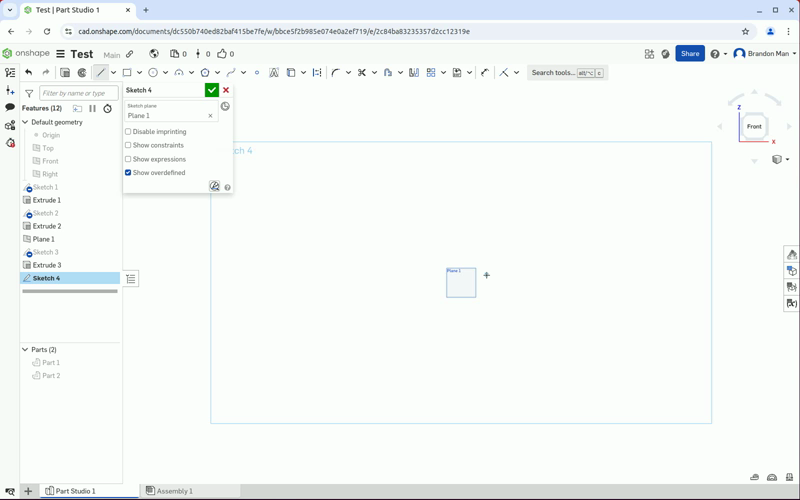
key_down(shift)
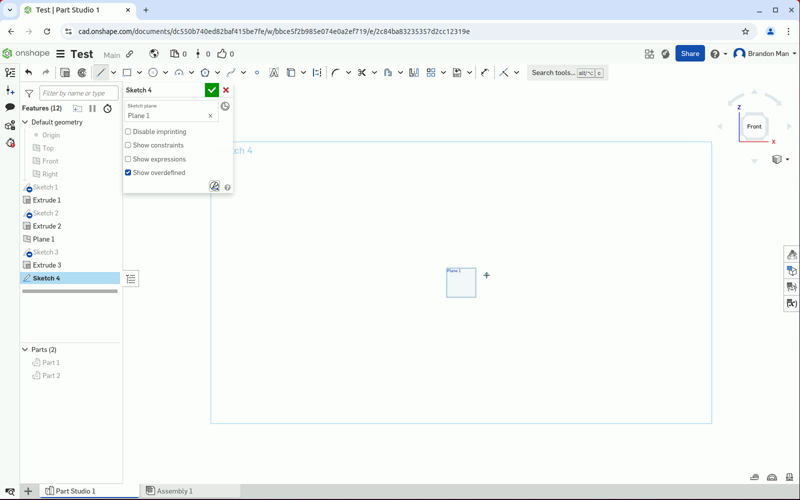
mouse_move(516, 274)
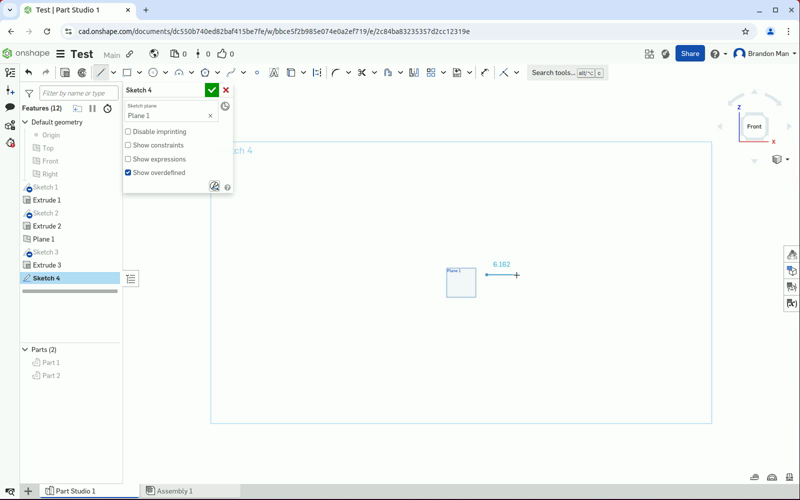
mouse_move(492, 274)
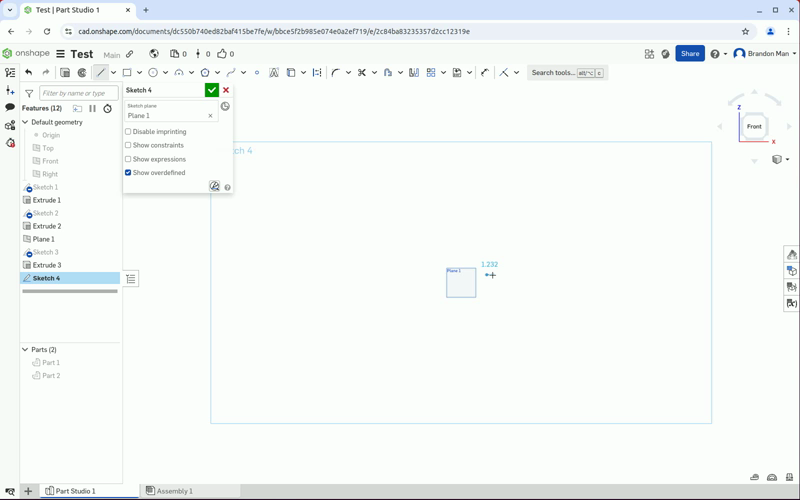
scroll(6)
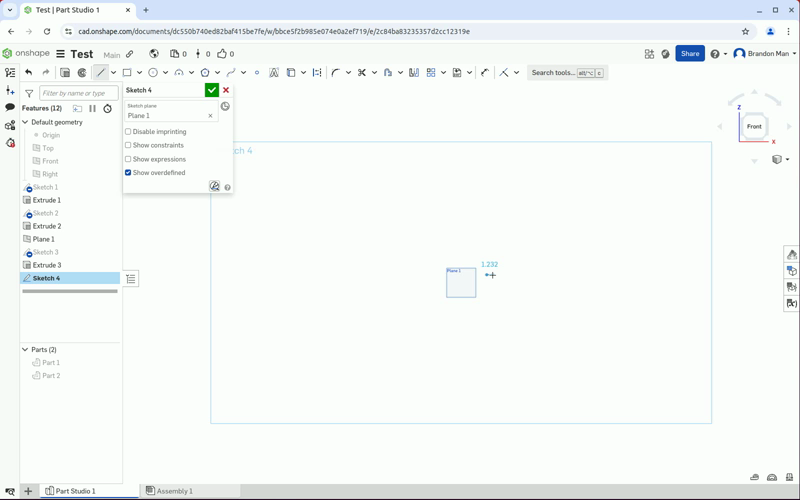
scroll(6)
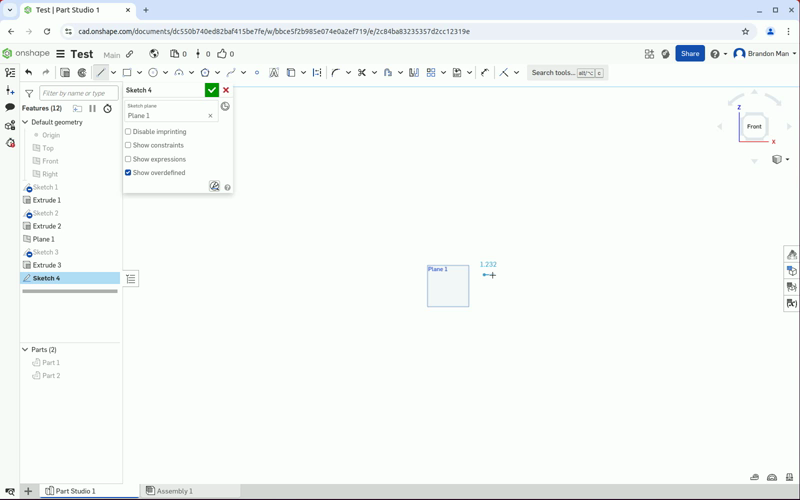
scroll(6)
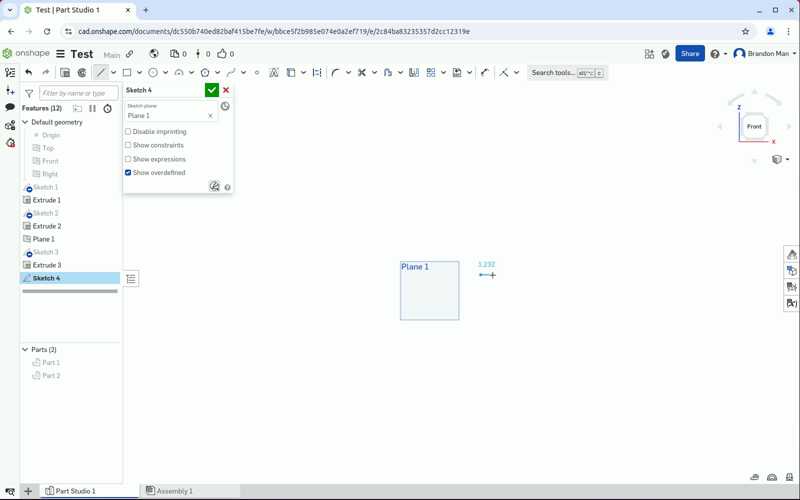
scroll(6)
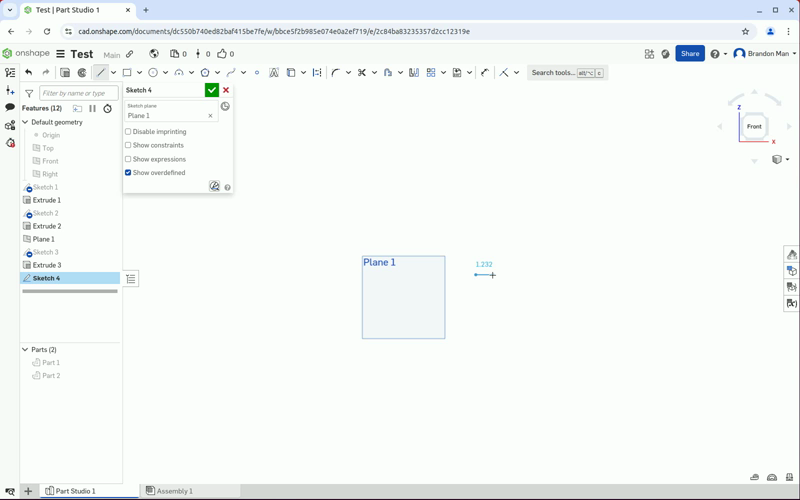
scroll(6)
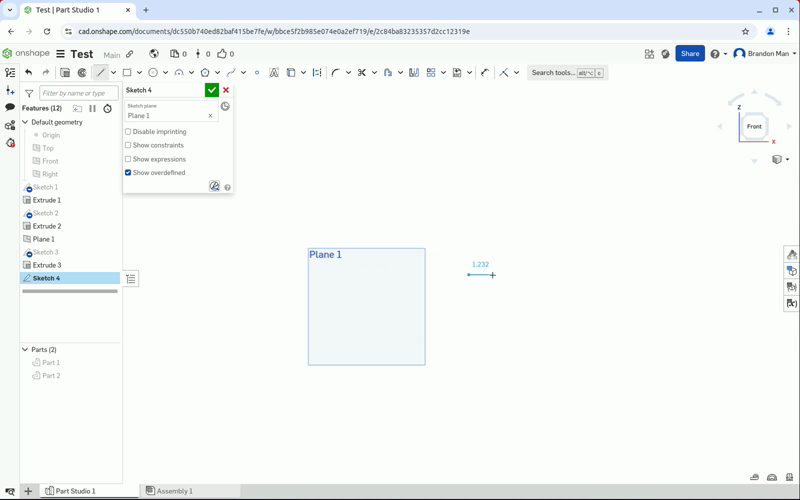
scroll(6)
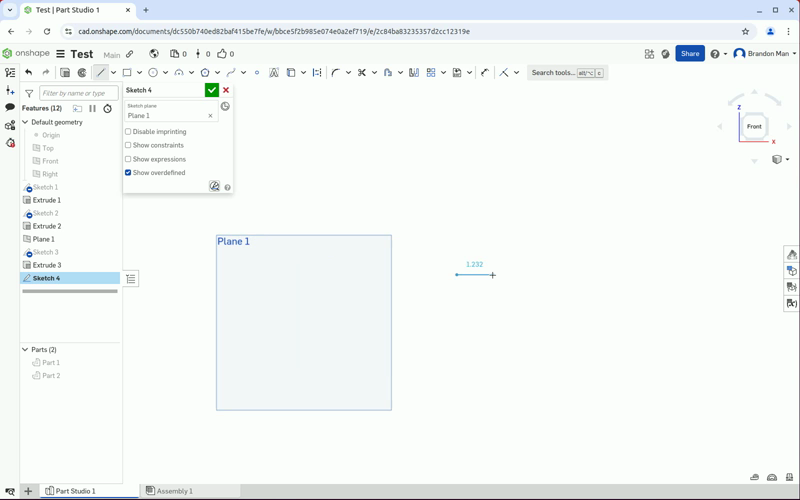
scroll(6)
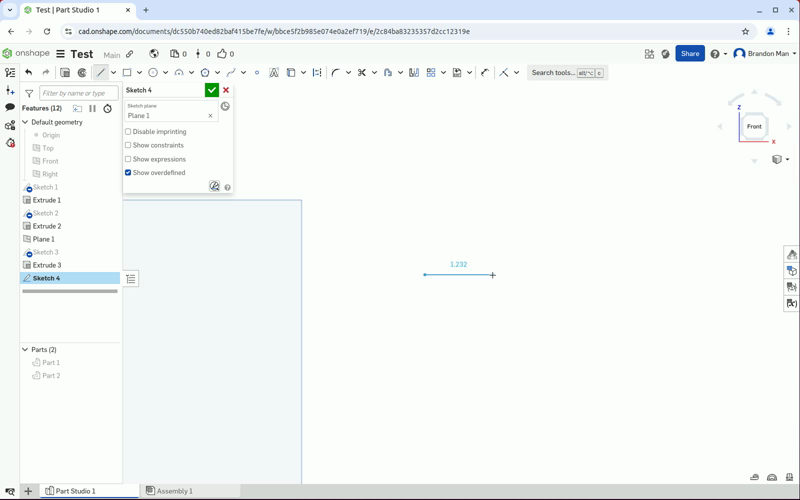
click(492, 274)
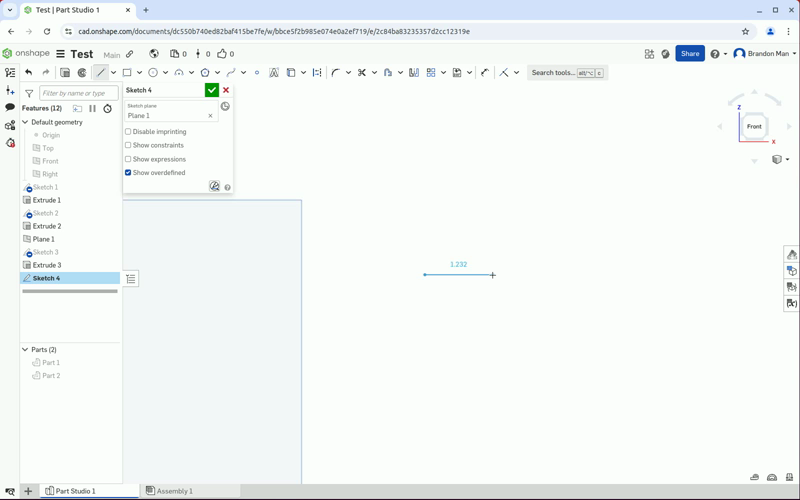
scroll(-6)
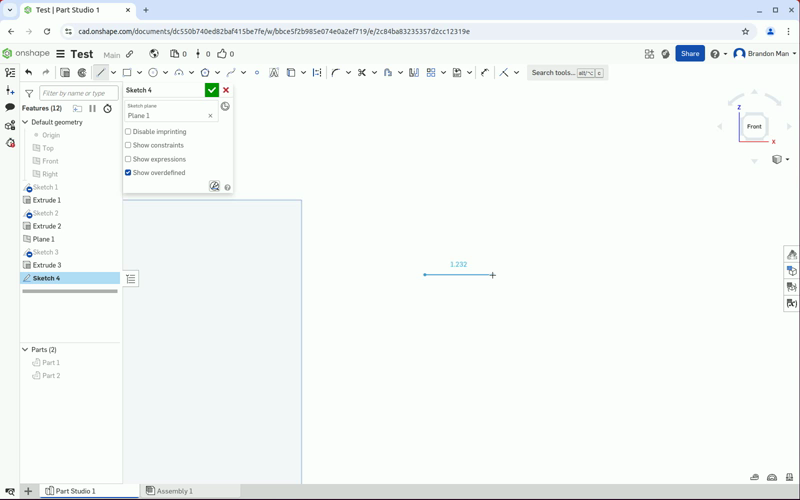
scroll(-6)
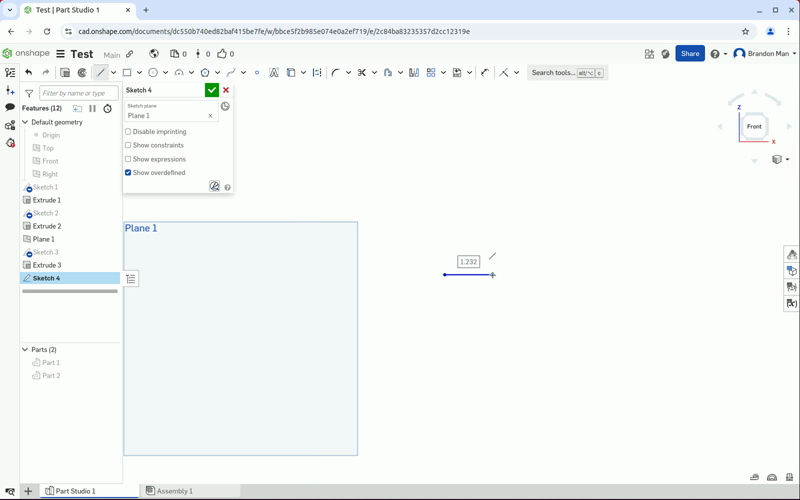
scroll(-6)
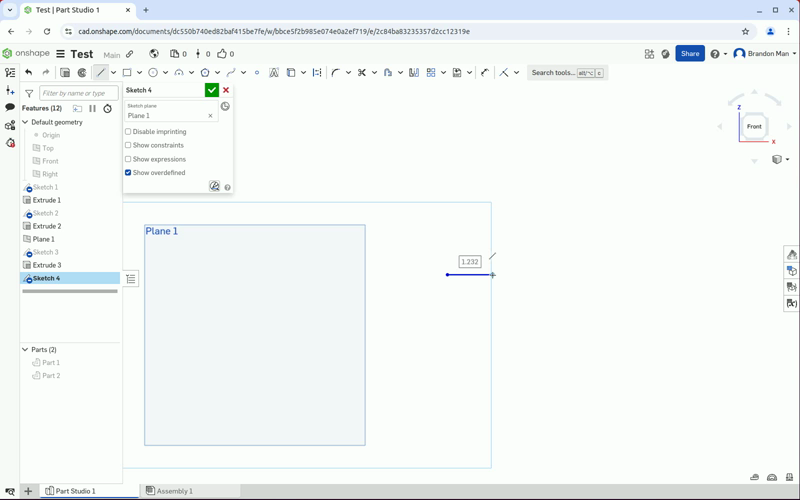
scroll(-6)
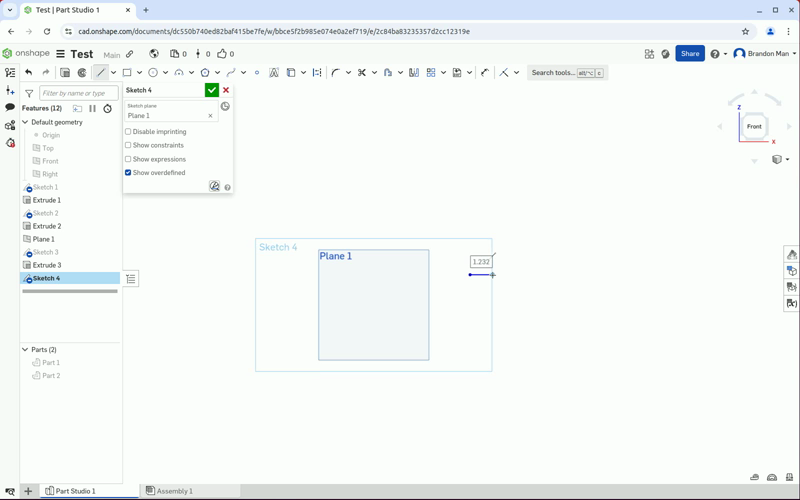
scroll(-6)
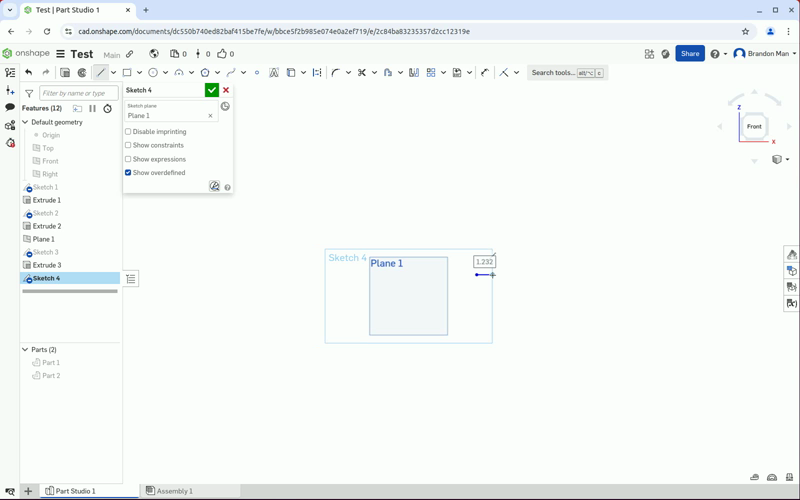
scroll(-6)
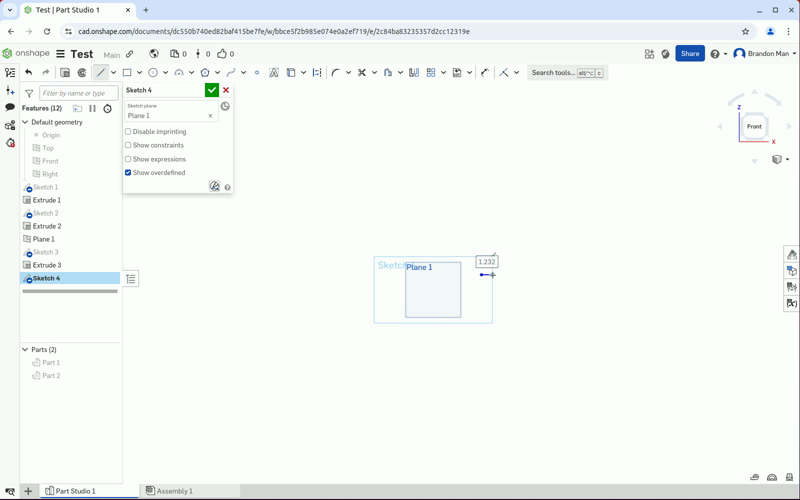
scroll(-6)
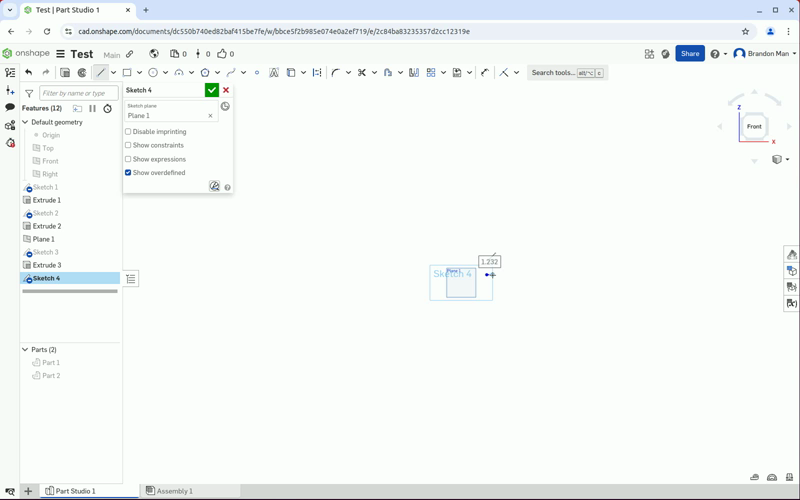
key_up(shift)
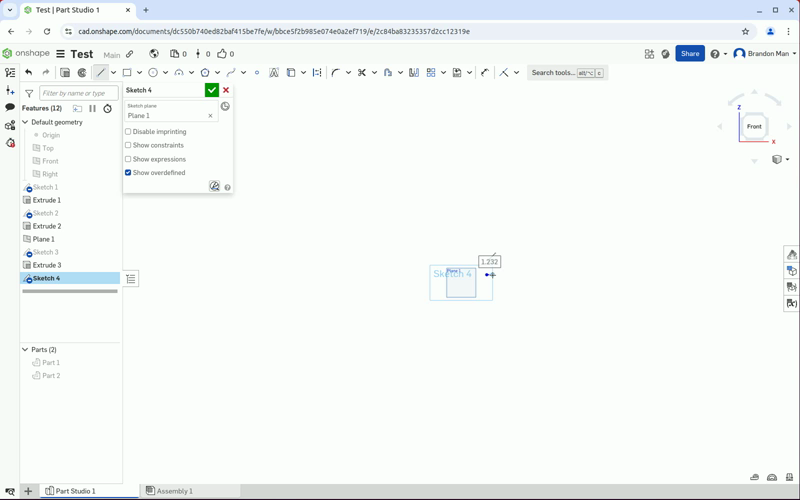
key_down(shift)
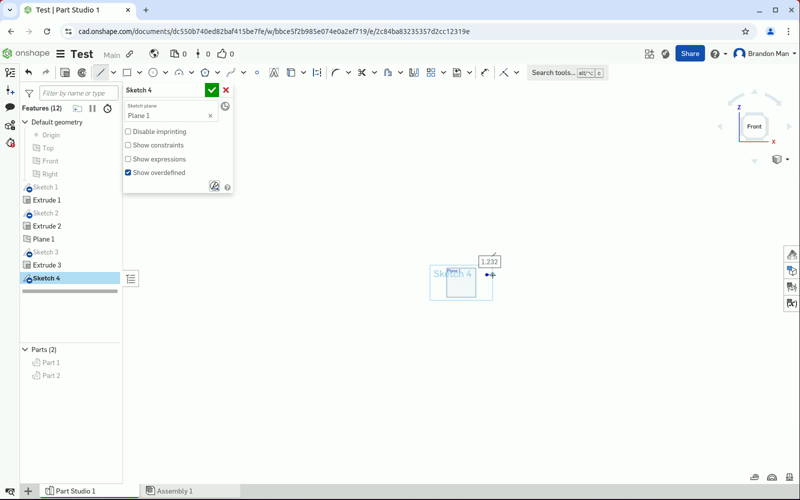
mouse_move(522, 274)
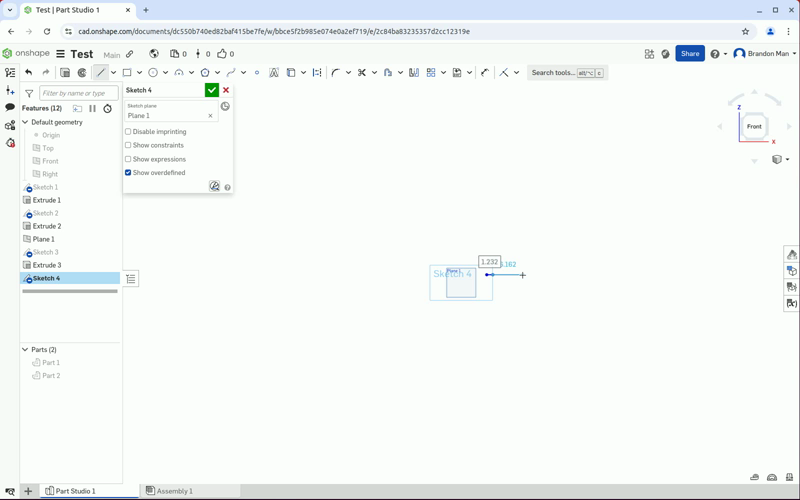
mouse_move(492, 259)
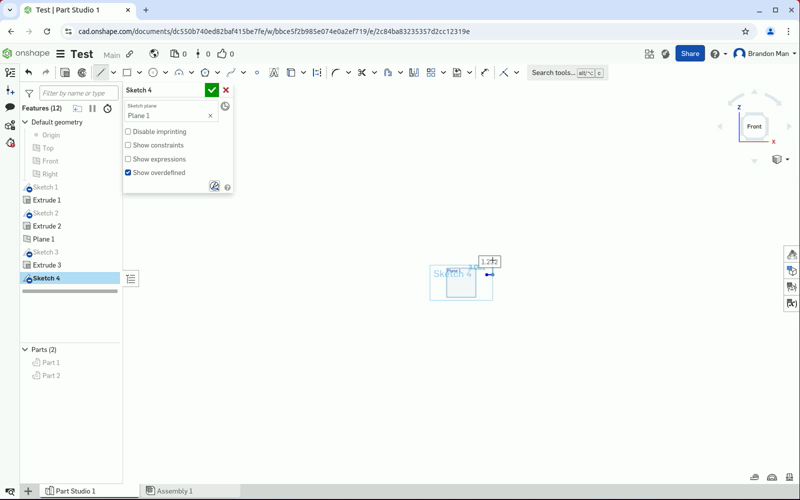
click(492, 259)
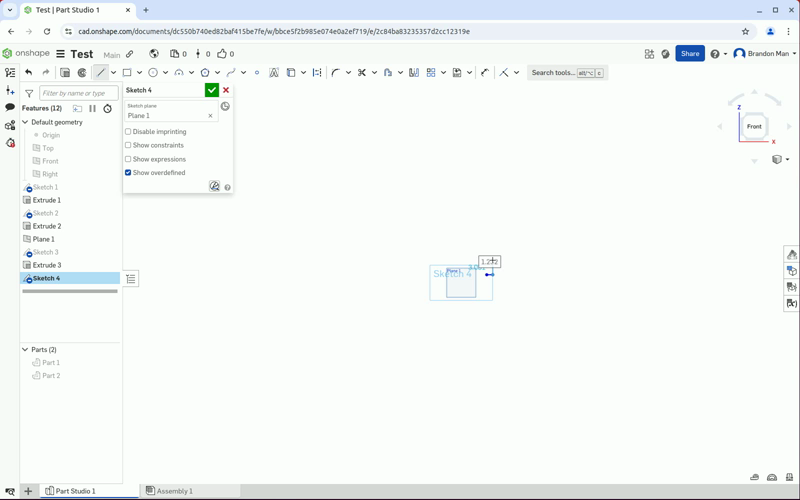
key_up(shift)
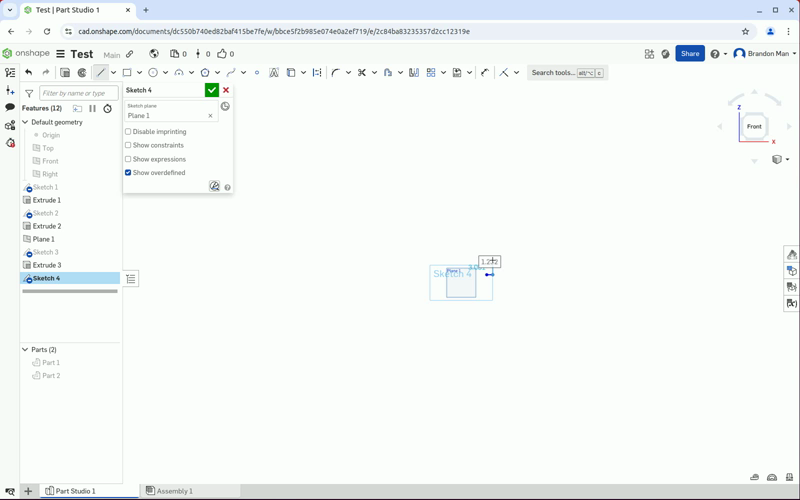
key_down(shift)
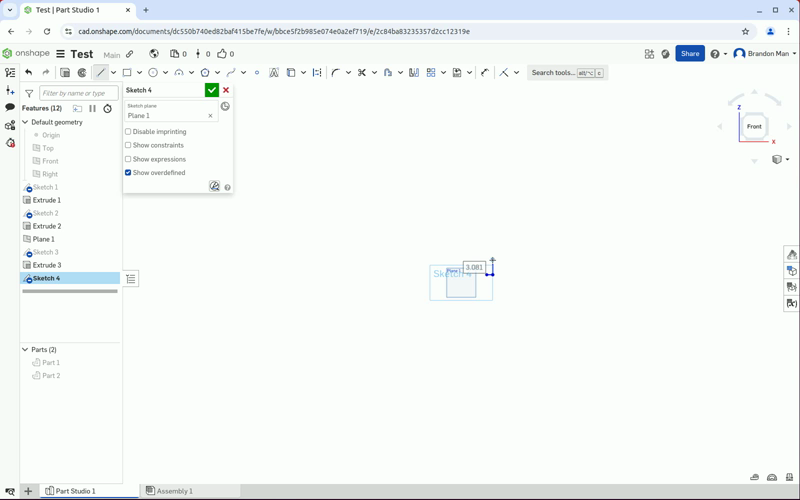
mouse_move(522, 259)
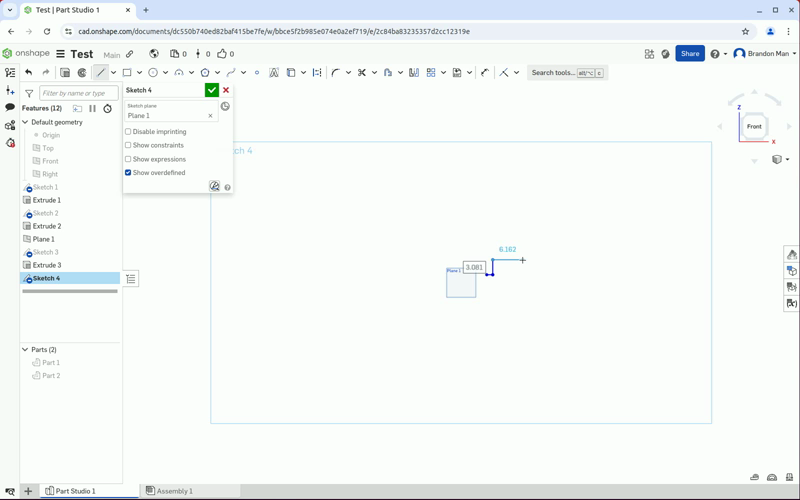
mouse_move(486, 259)
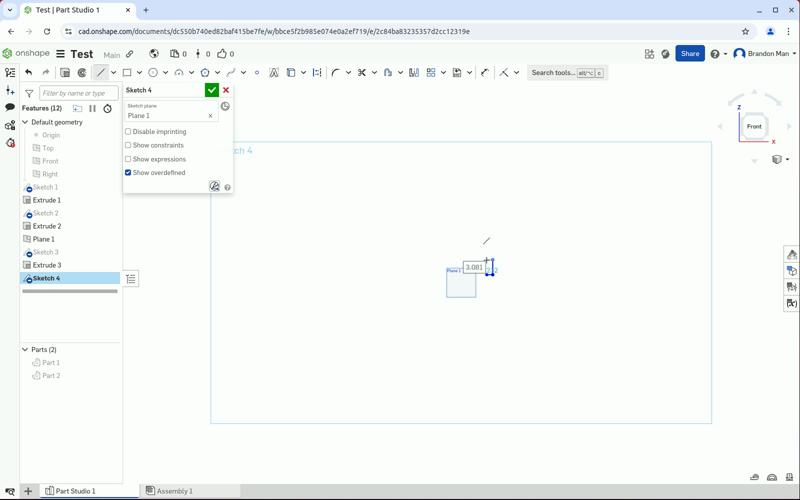
scroll(6)
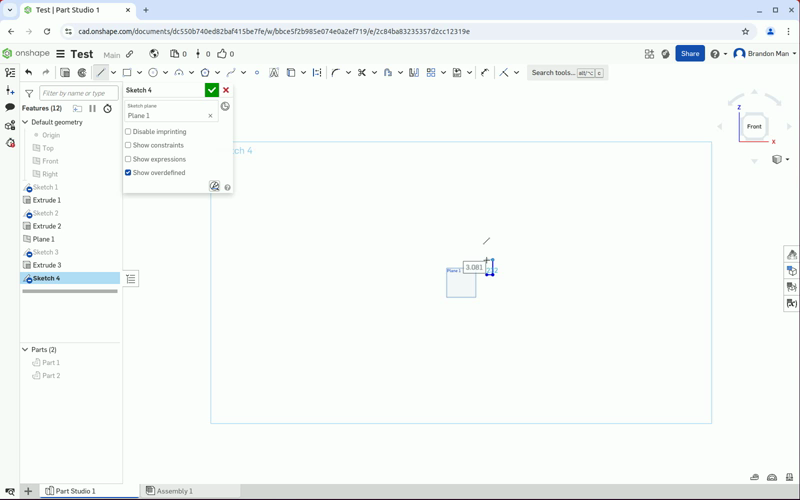
scroll(6)
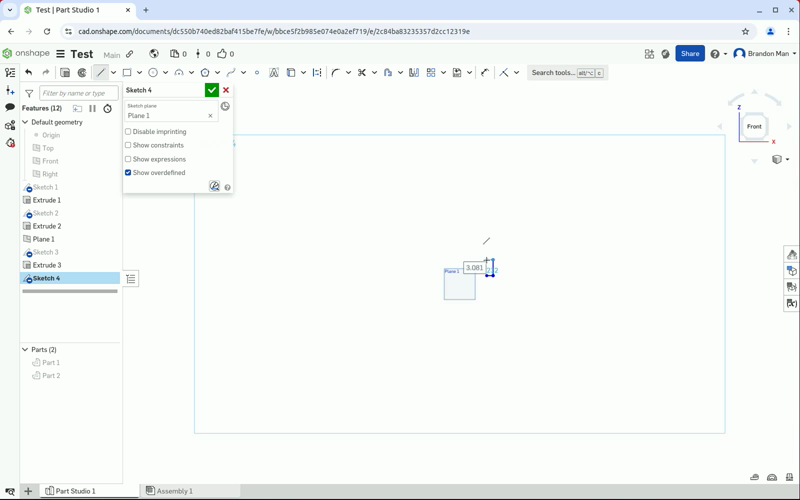
scroll(6)
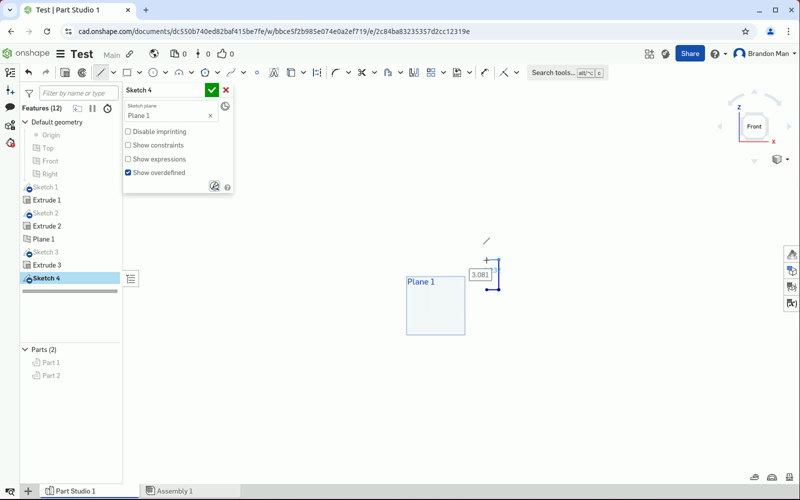
scroll(6)
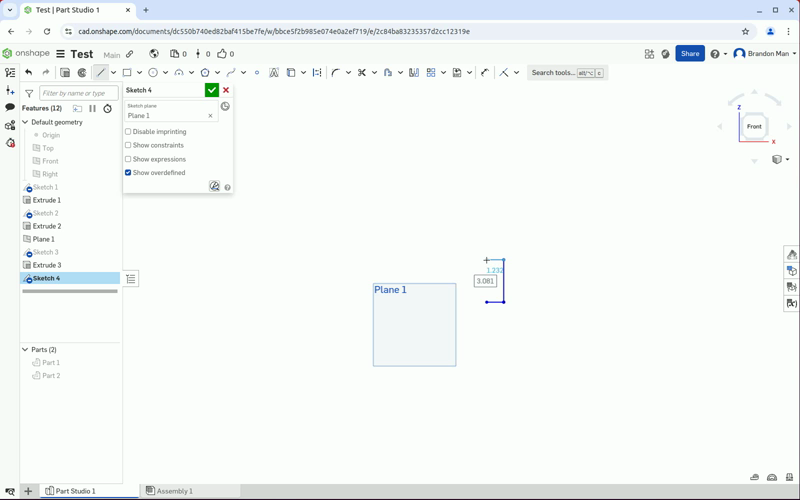
scroll(6)
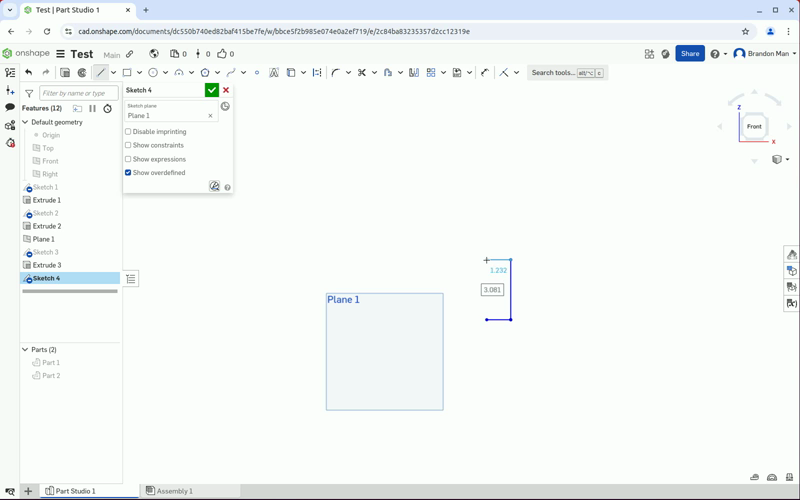
scroll(6)
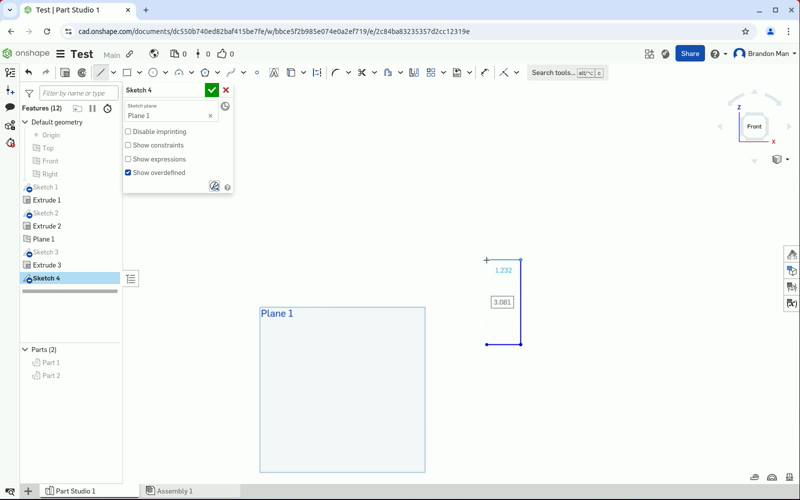
scroll(6)
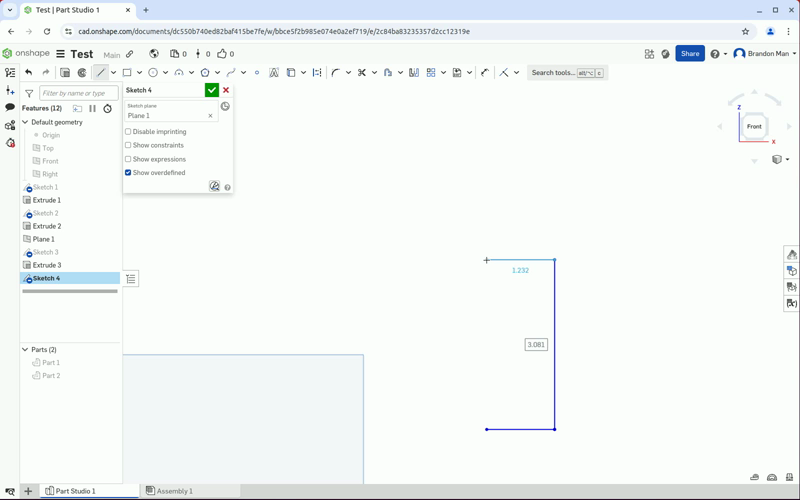
click(486, 259)
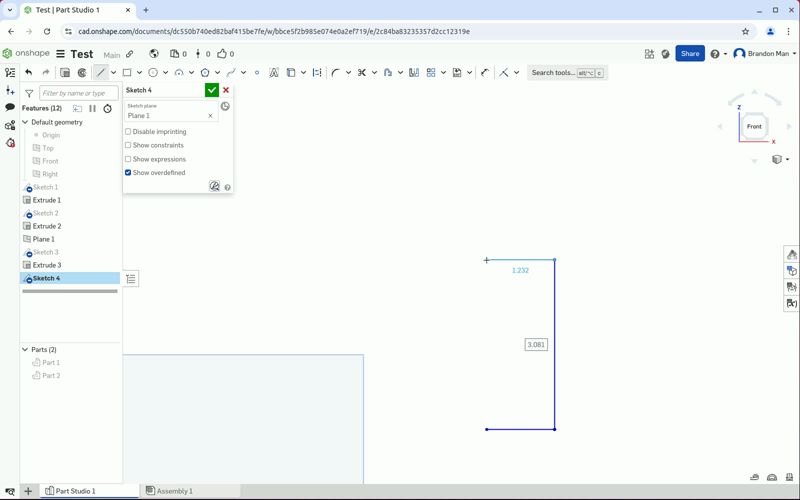
scroll(-6)
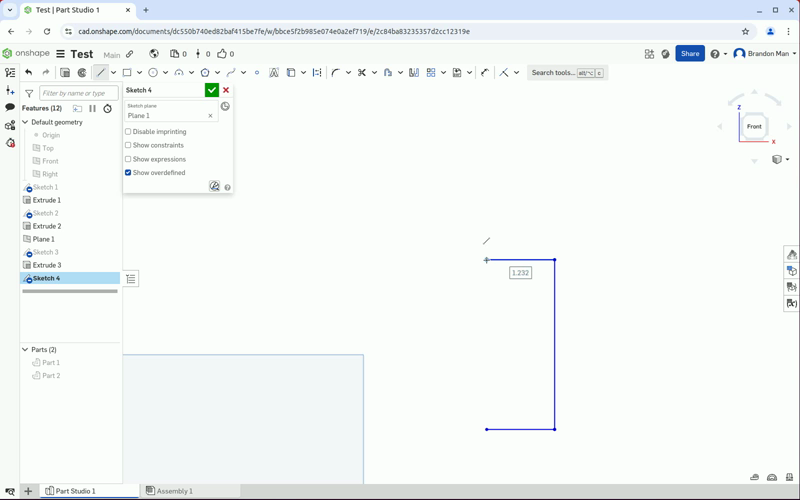
scroll(-6)
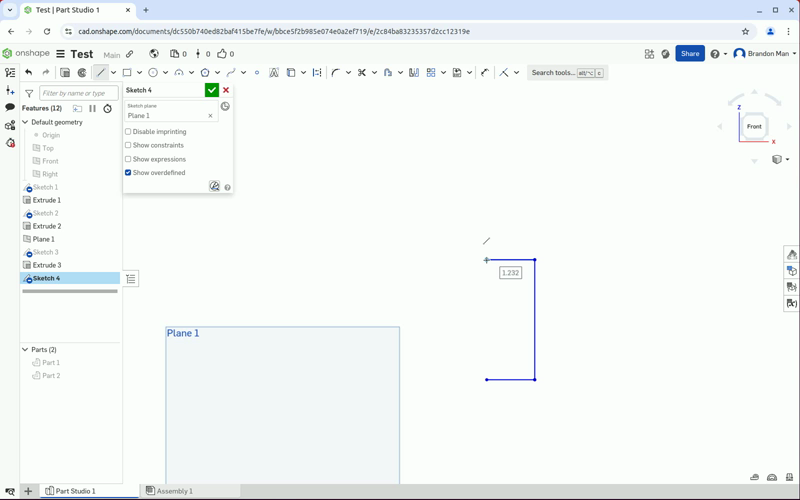
scroll(-6)
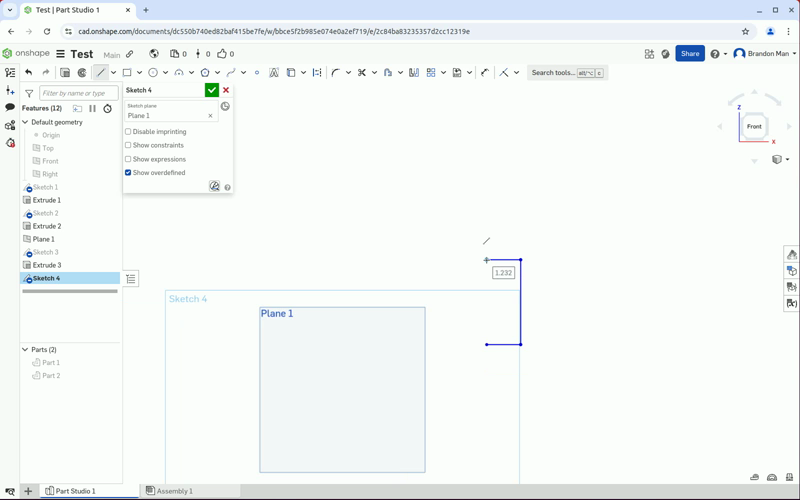
scroll(-6)
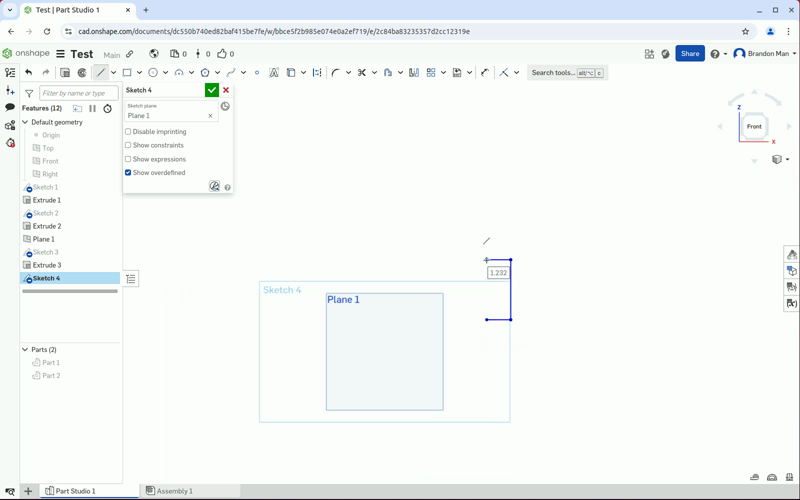
scroll(-6)
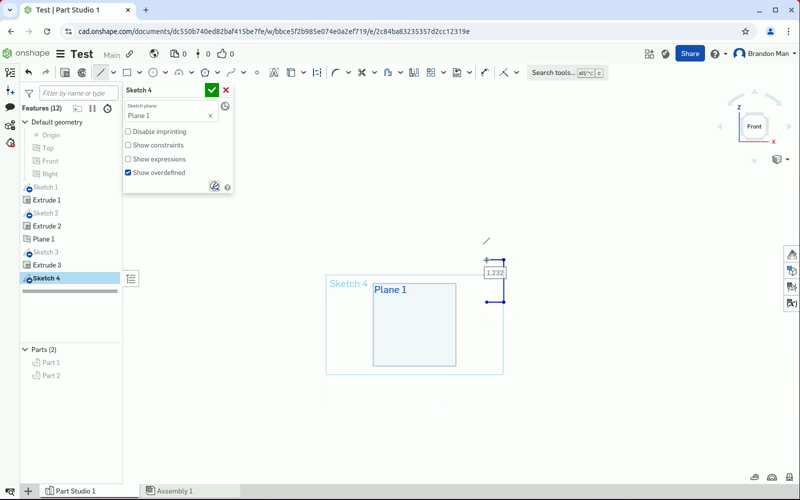
scroll(-6)
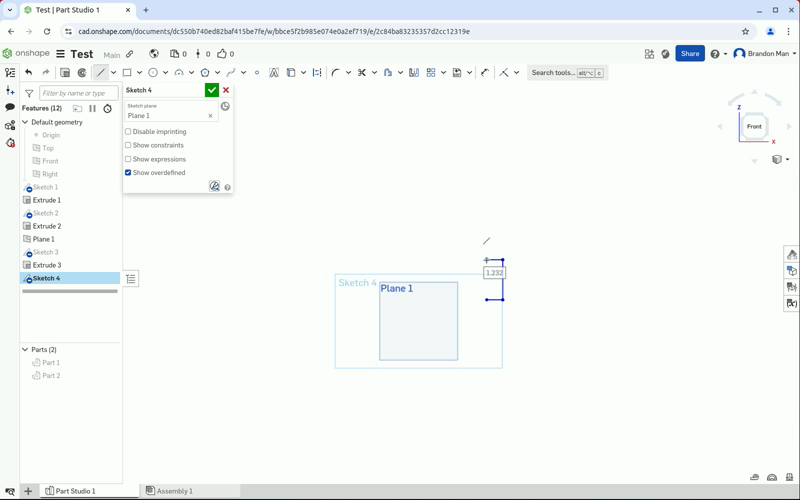
scroll(-6)
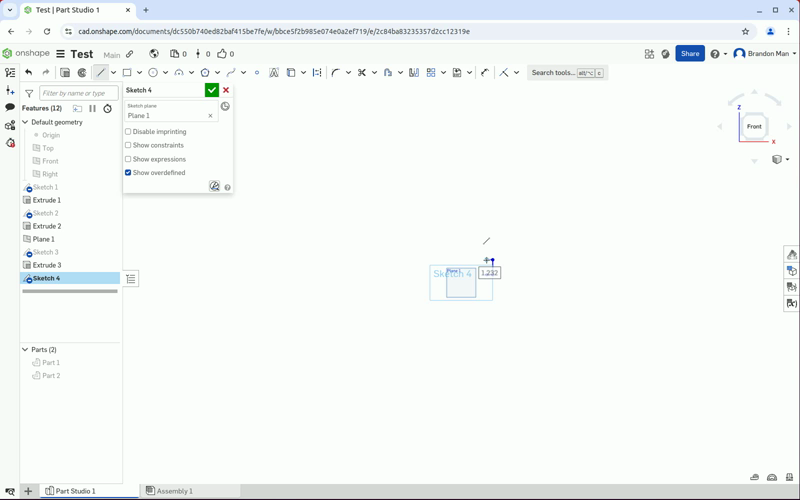
key_up(shift)
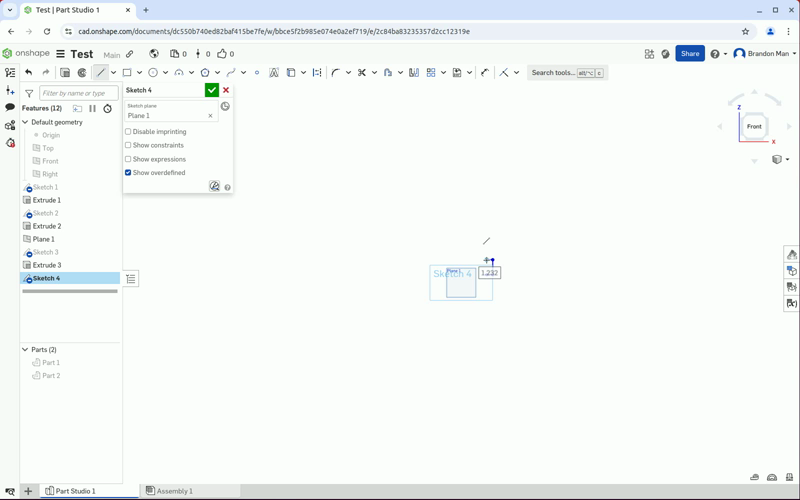
mouse_move(516, 259)
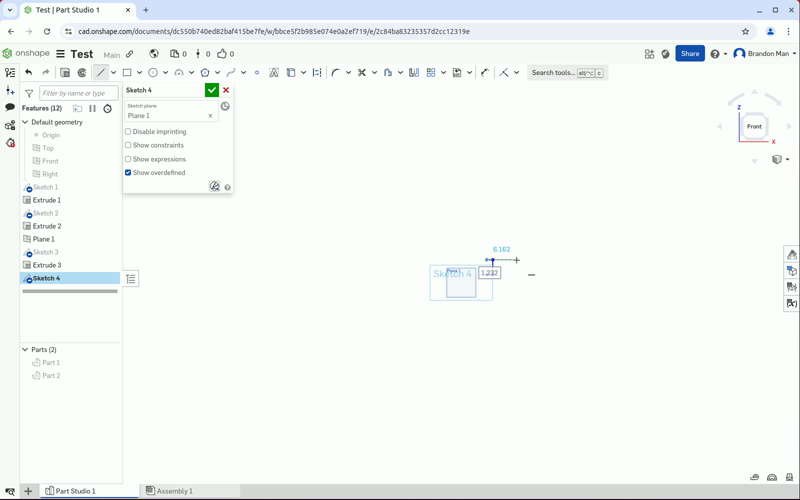
key_down(shift)
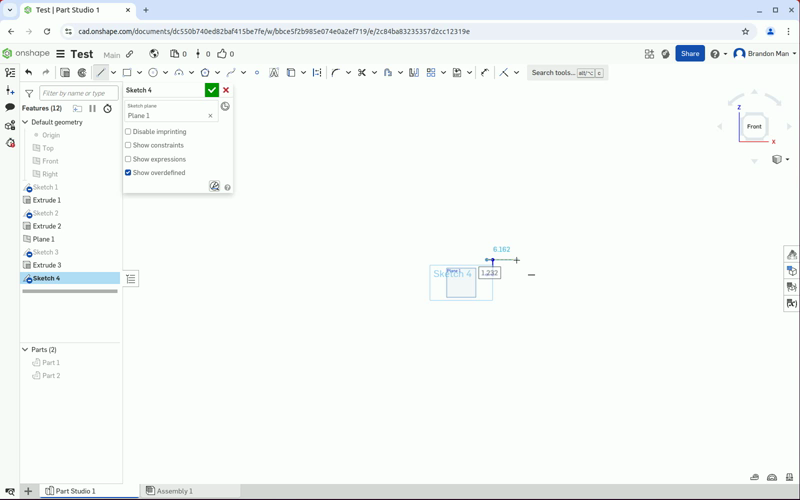
mouse_move(486, 274)
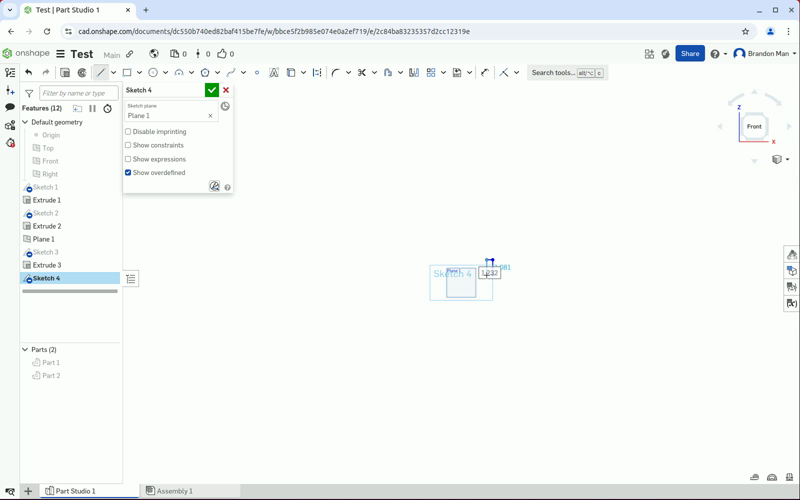
key_up(shift)
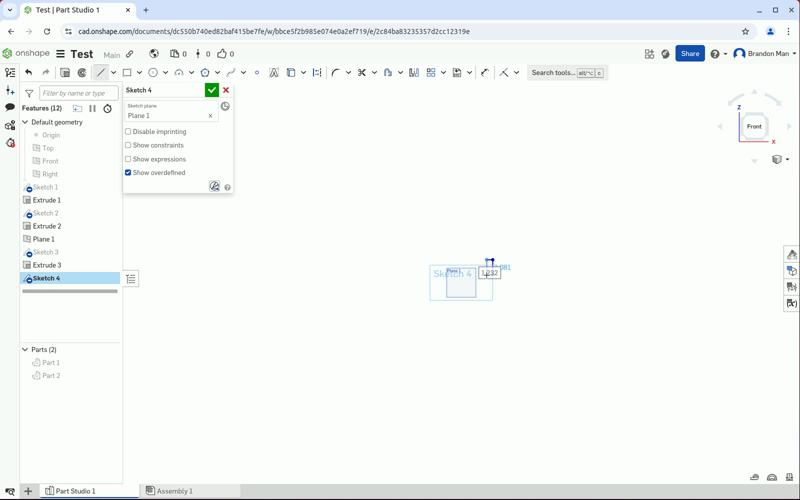
click(486, 274)
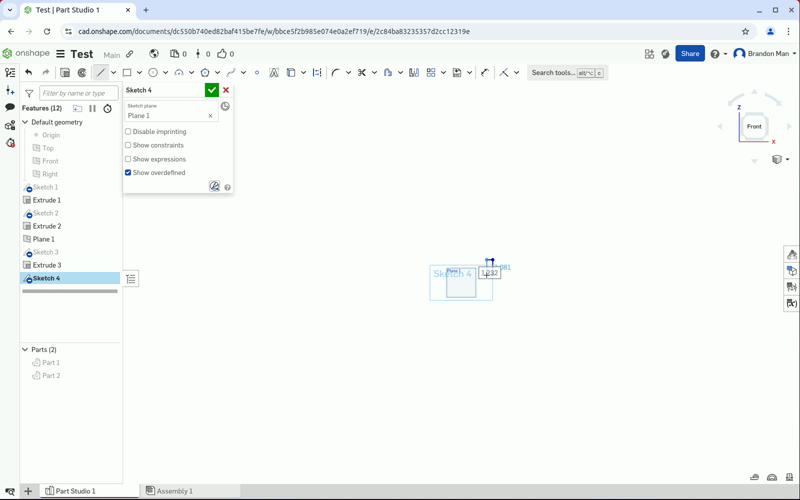
key(esc)
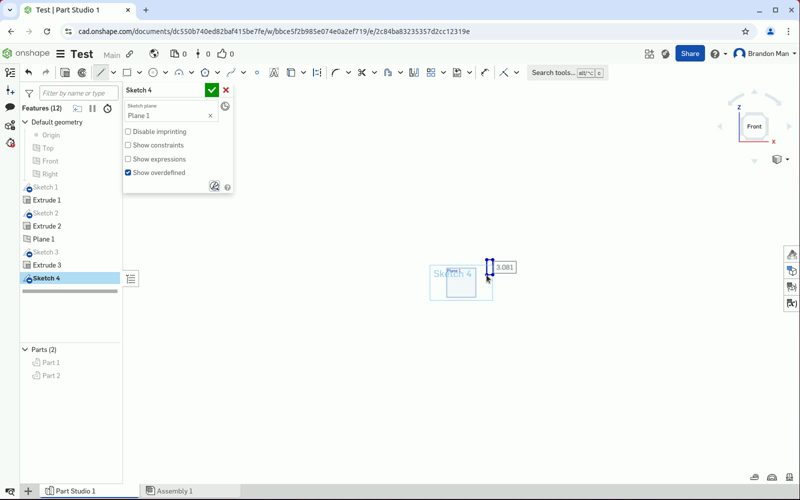
mouse_move(487, 264)
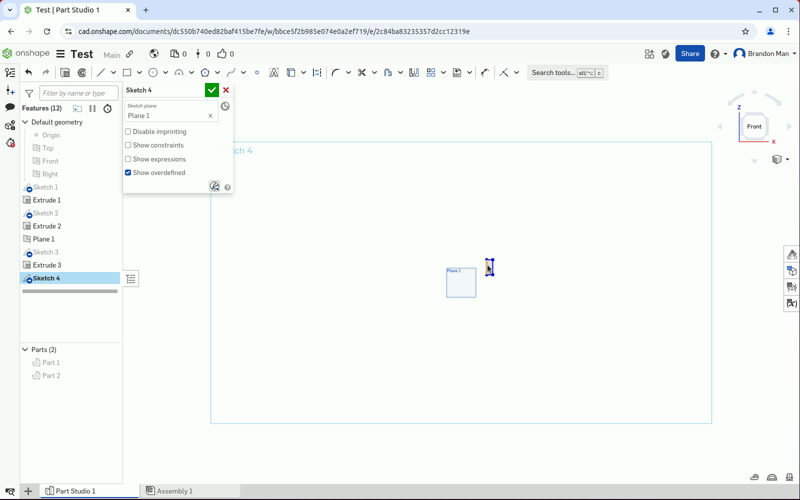
scroll(6)
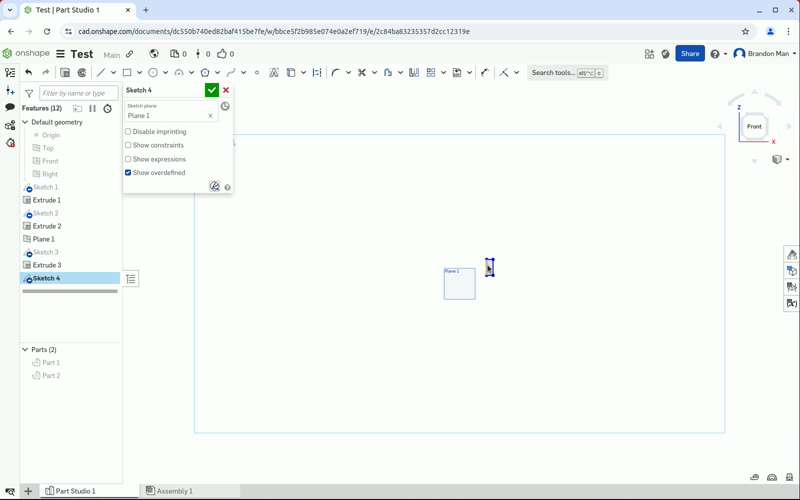
scroll(6)
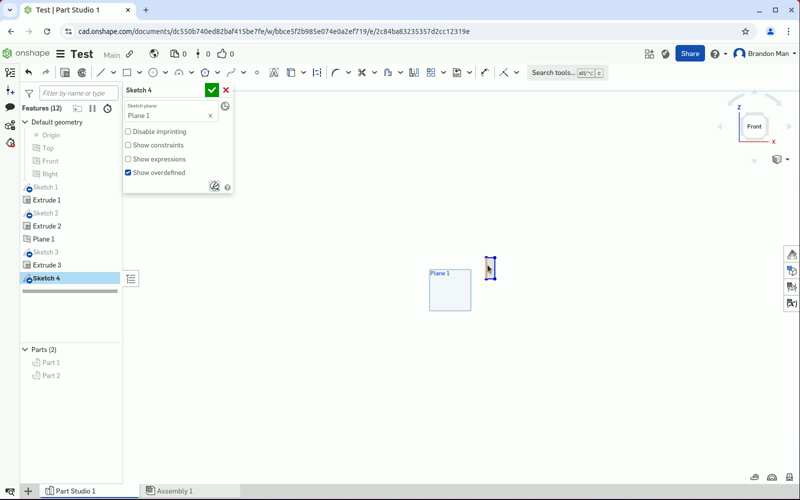
scroll(6)
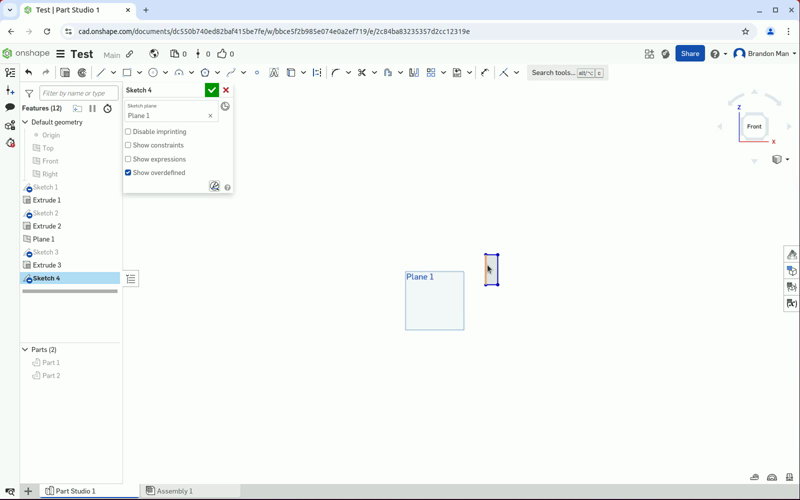
scroll(6)
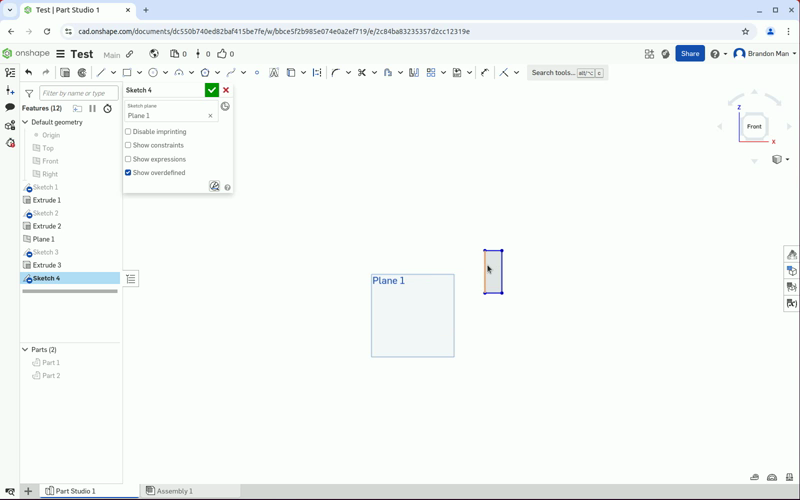
scroll(6)
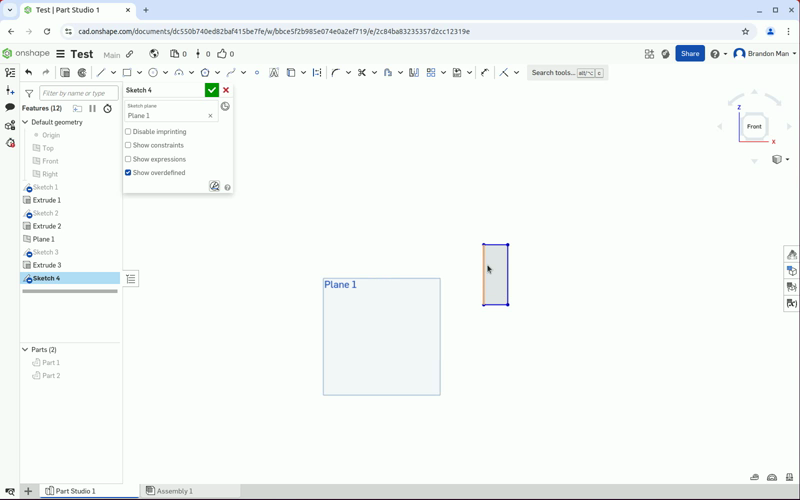
scroll(6)
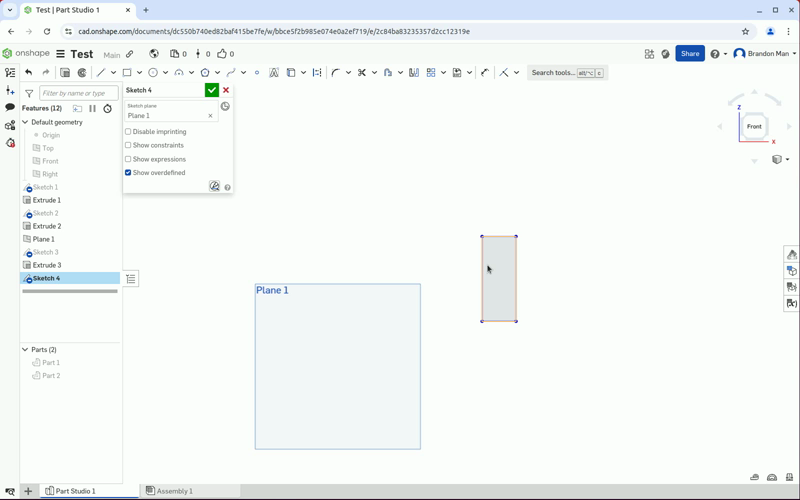
scroll(6)
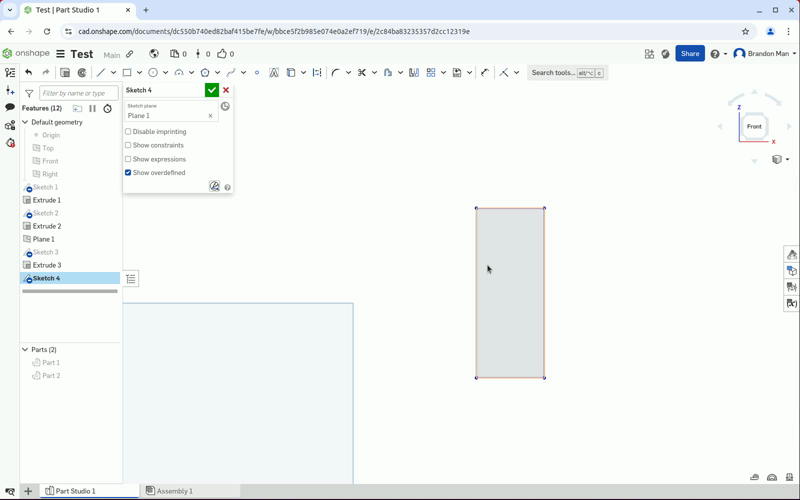
click(487, 264)
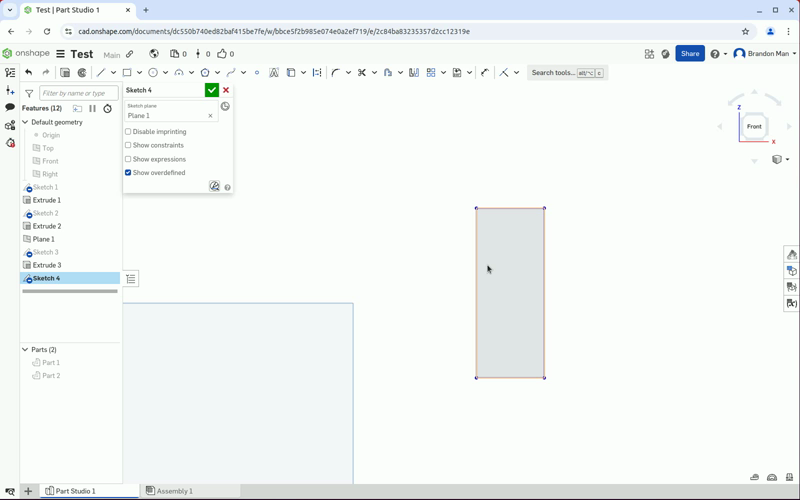
scroll(-6)
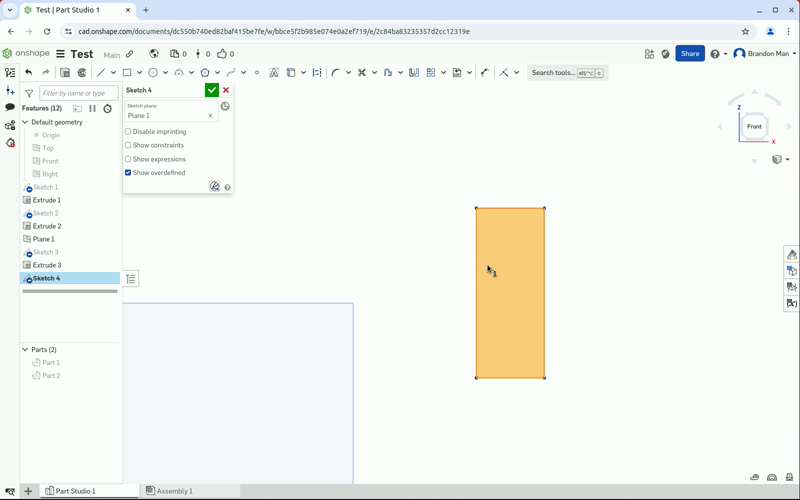
scroll(-6)
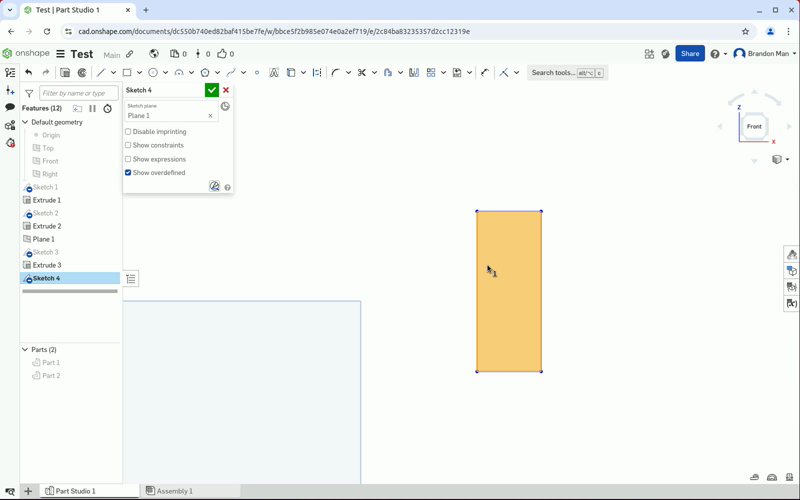
scroll(-6)
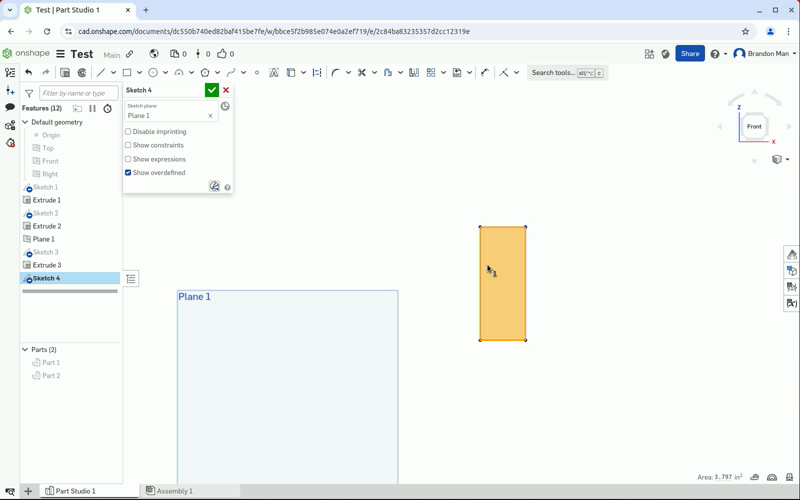
scroll(-6)
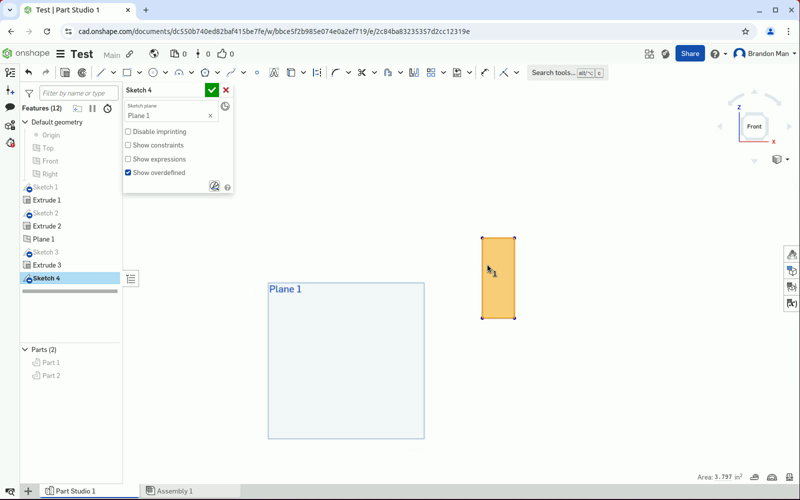
scroll(-6)
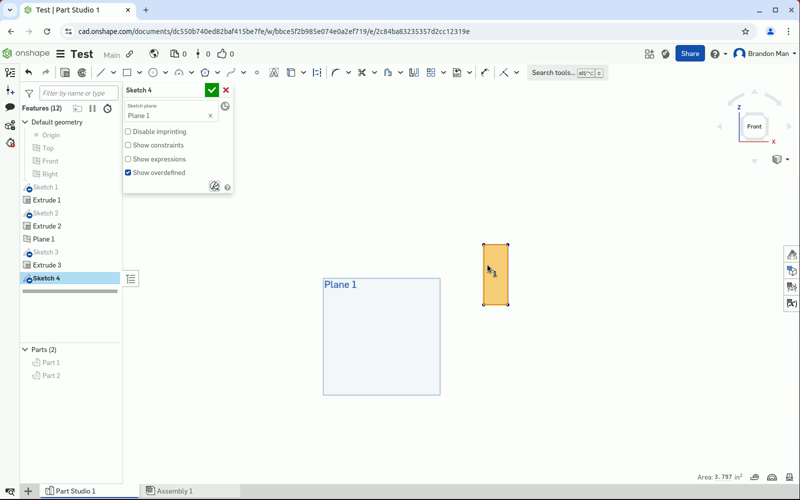
scroll(-6)
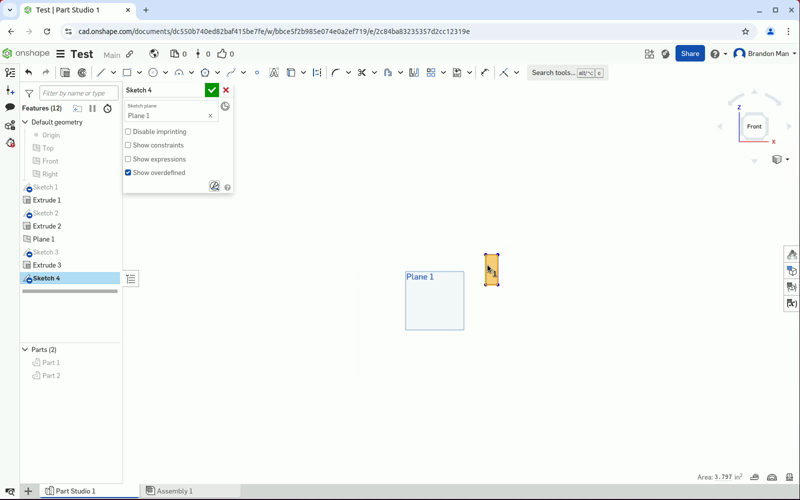
scroll(-6)
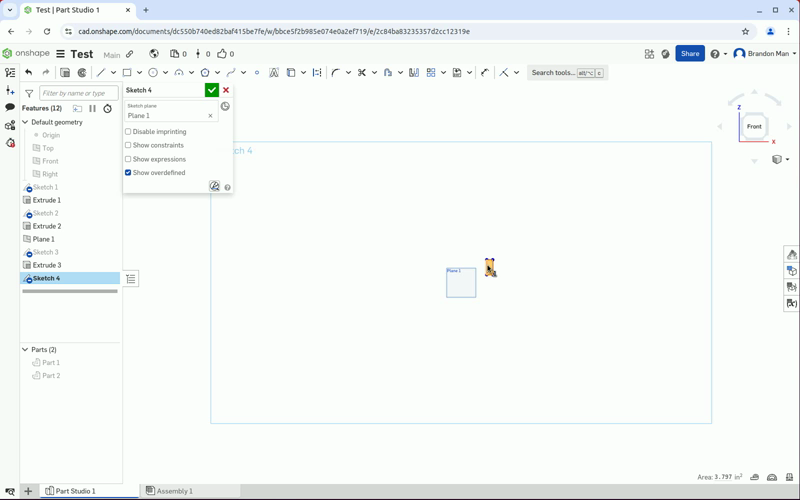
mouse_move(73, 352)
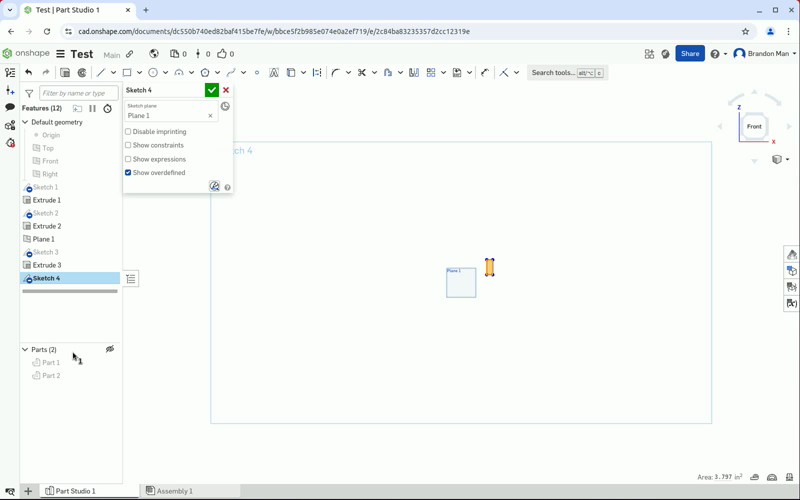
key(shift+y)
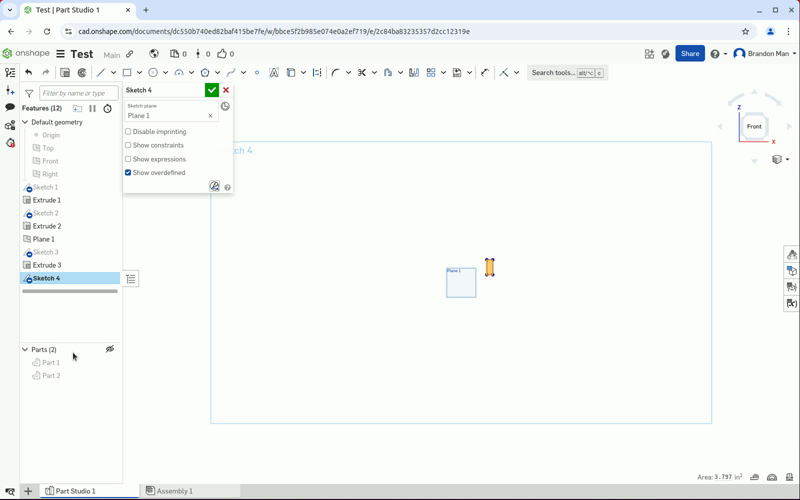
key(shift+e)
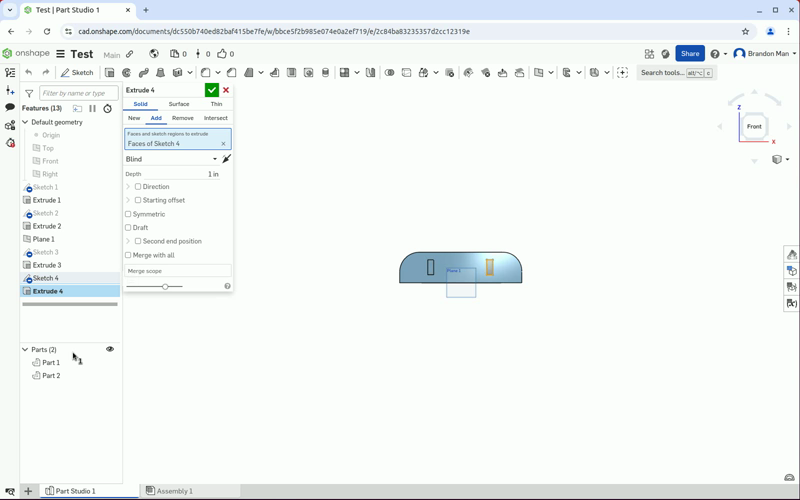
mouse_move(143, 106)
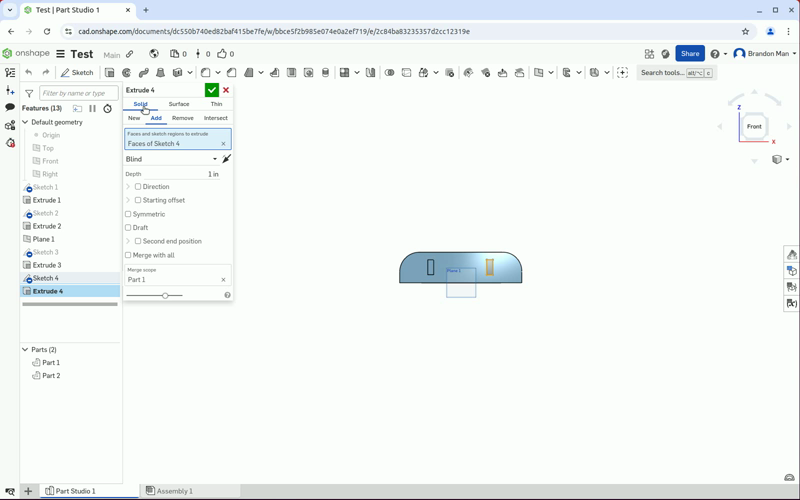
click(143, 106)
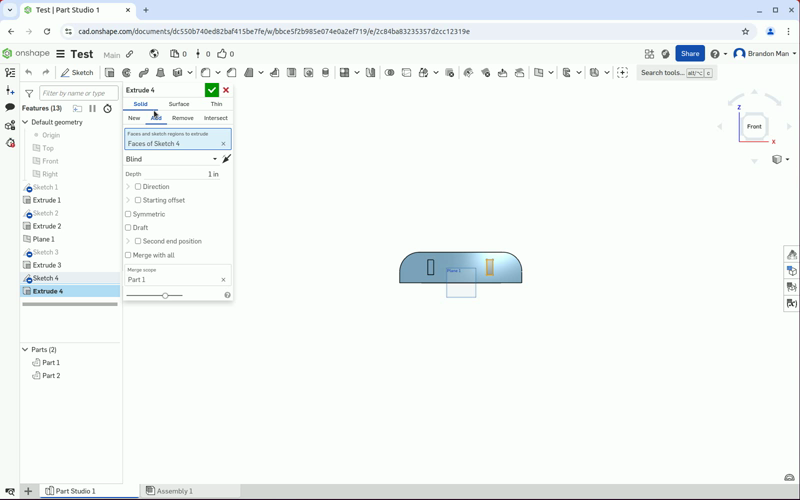
mouse_move(186, 120)
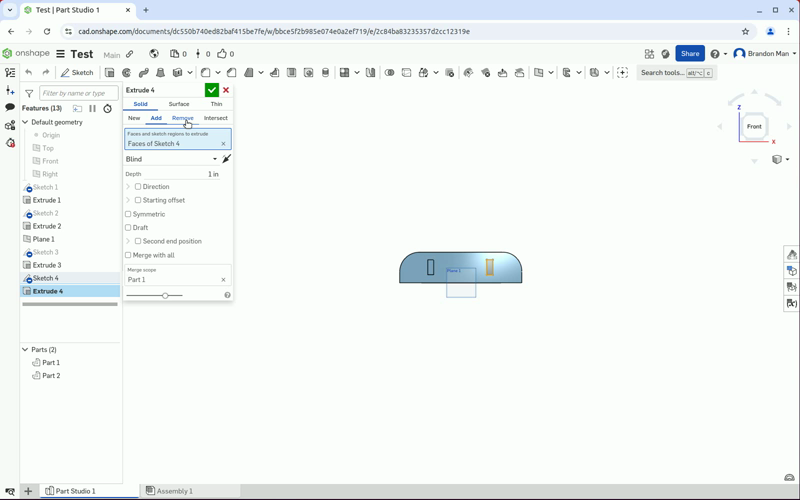
click(186, 120)
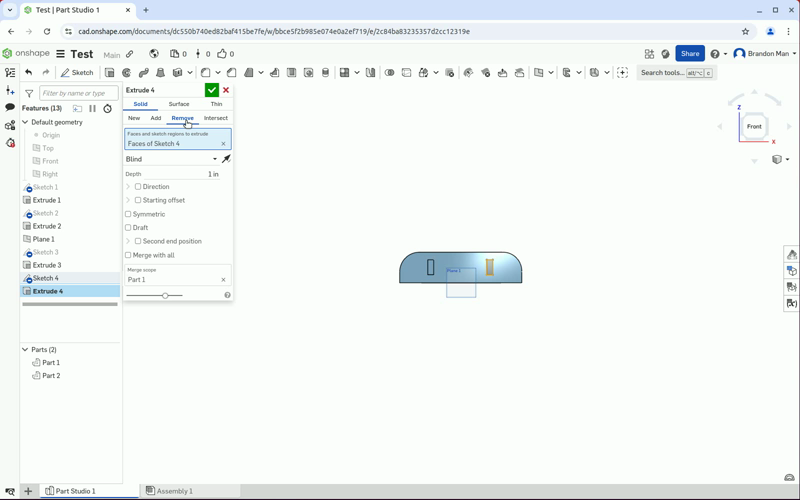
key(tab, 4)
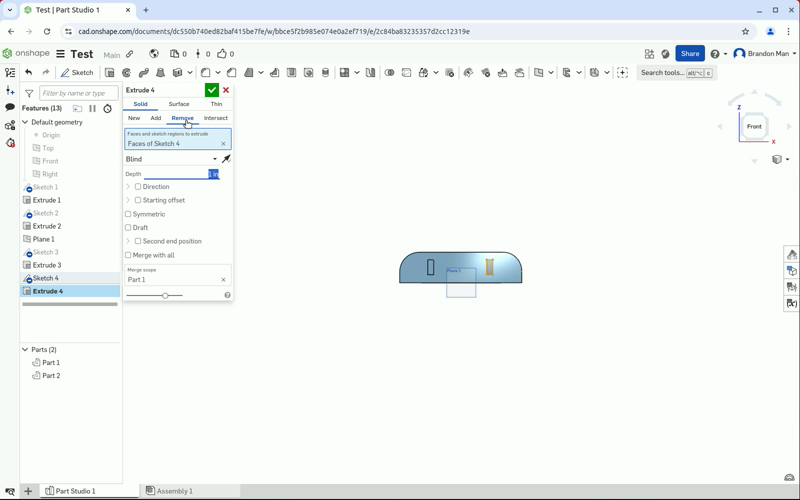
text(1.685)
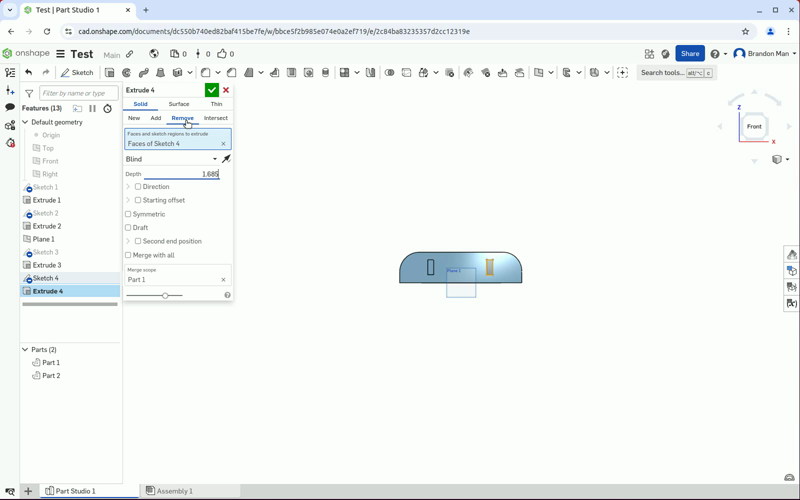
key(tab, 6)
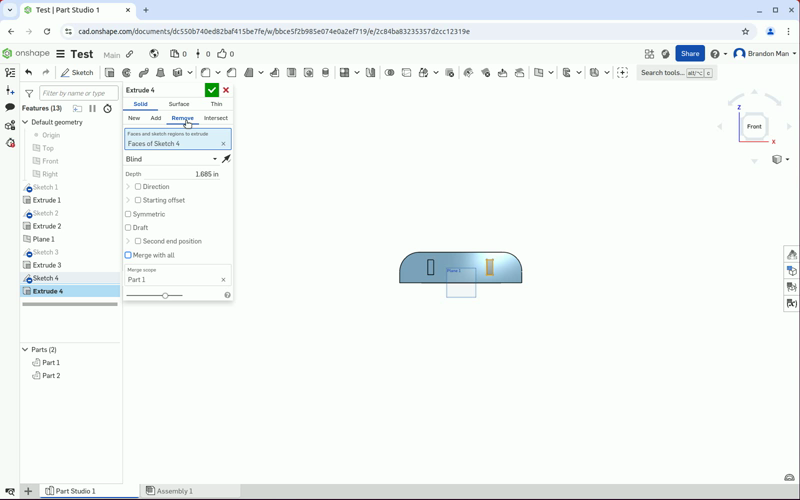
key(space)
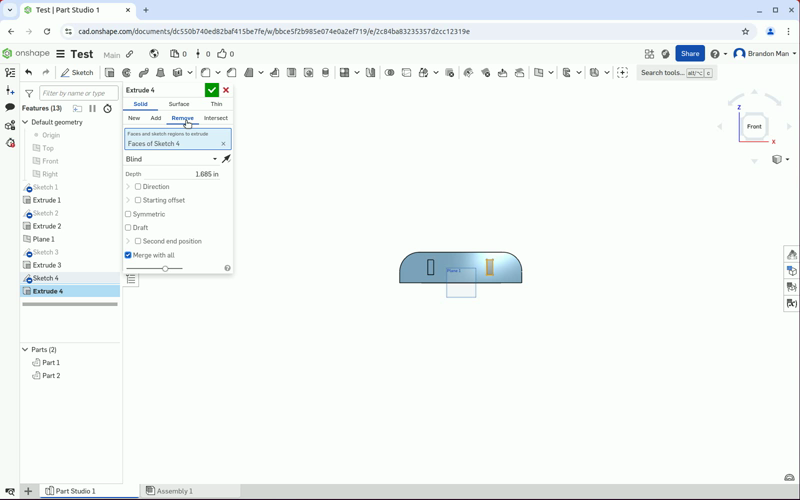
key(enter)
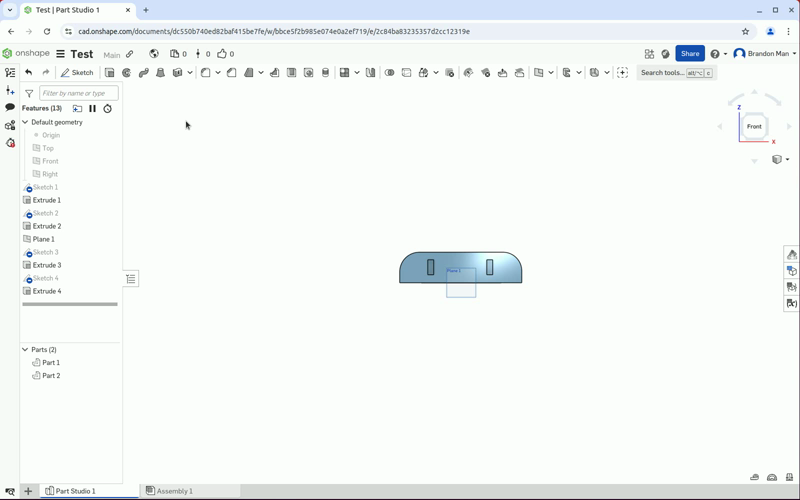
key(shift+h)
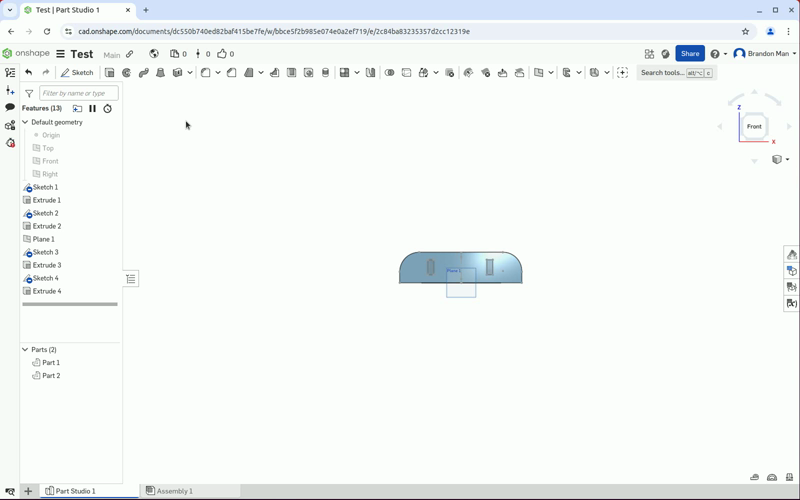
key(shift+h)
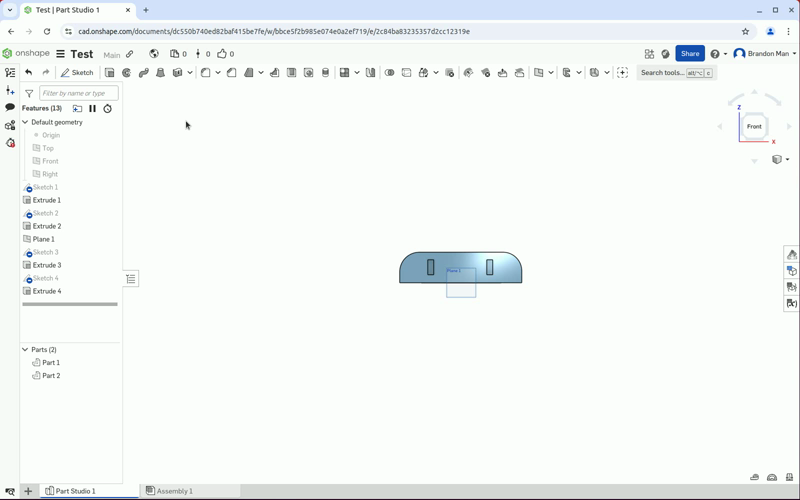
mouse_move(73, 189)
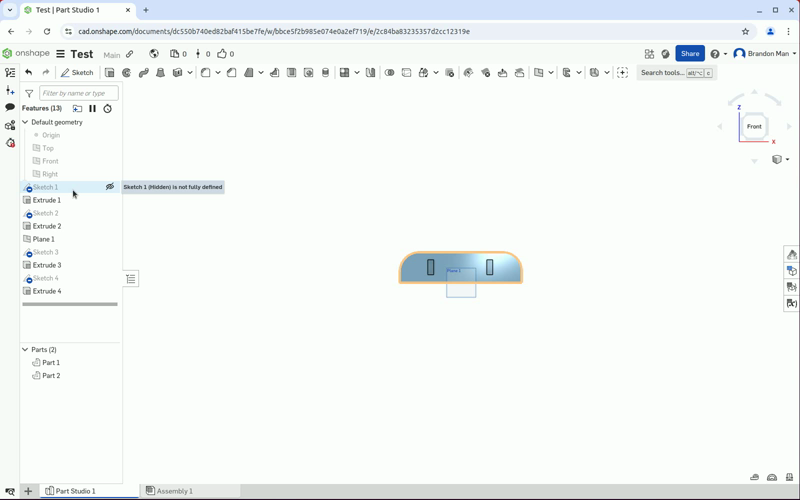
click(73, 189)
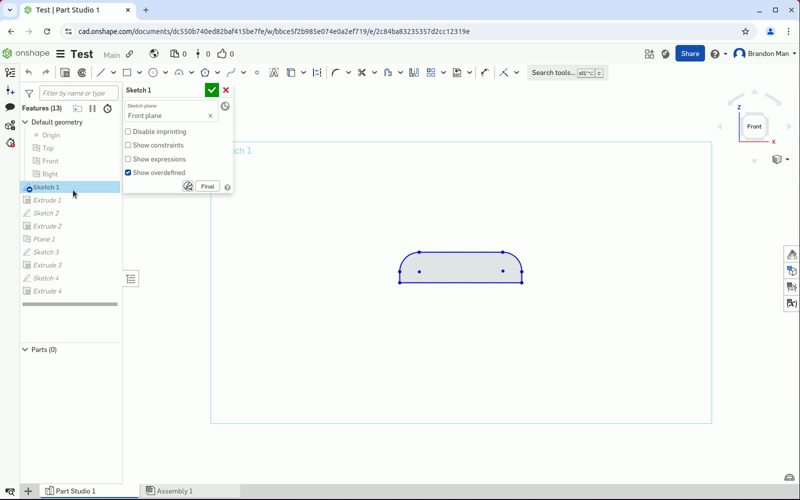
mouse_move(229, 92)
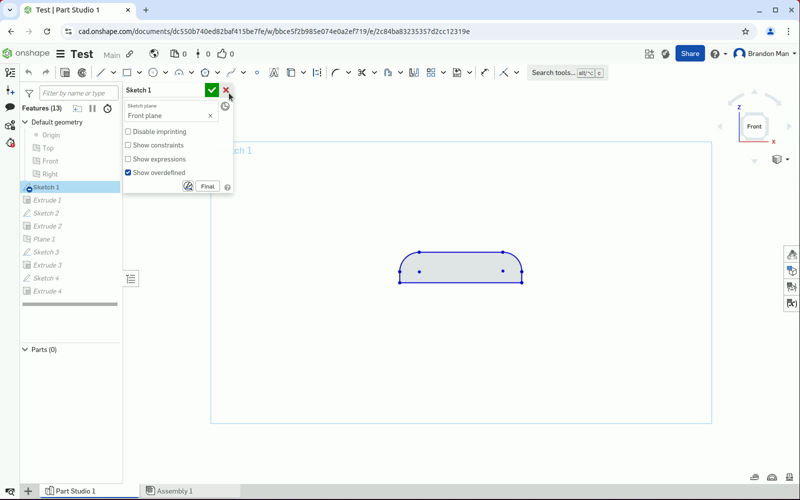
click(229, 92)
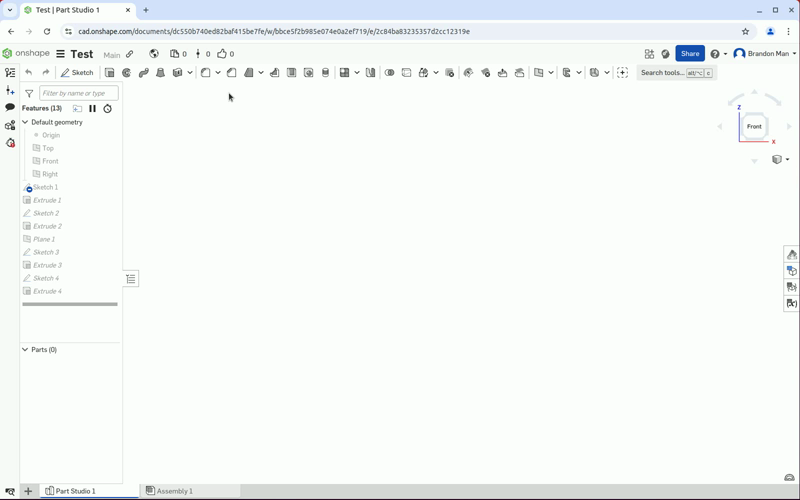
key(shift+s)
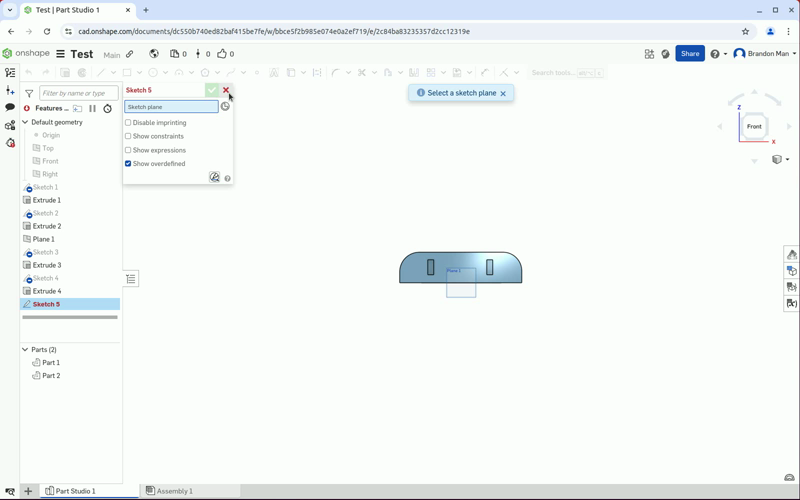
mouse_move(73, 241)
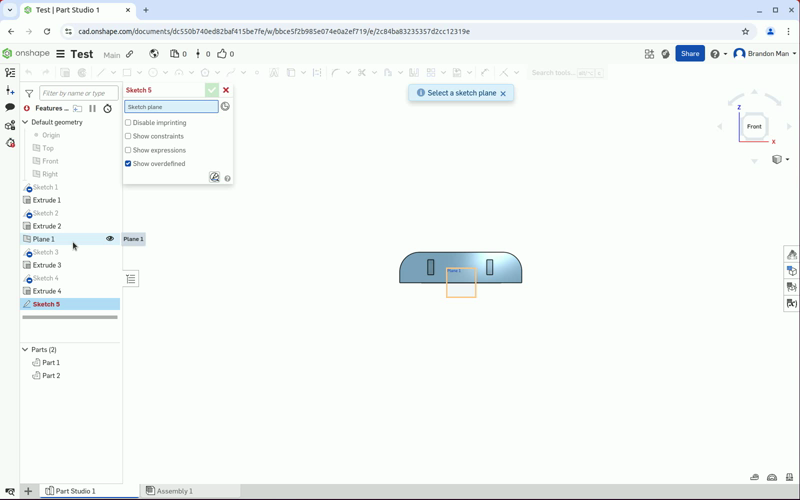
click(73, 241)
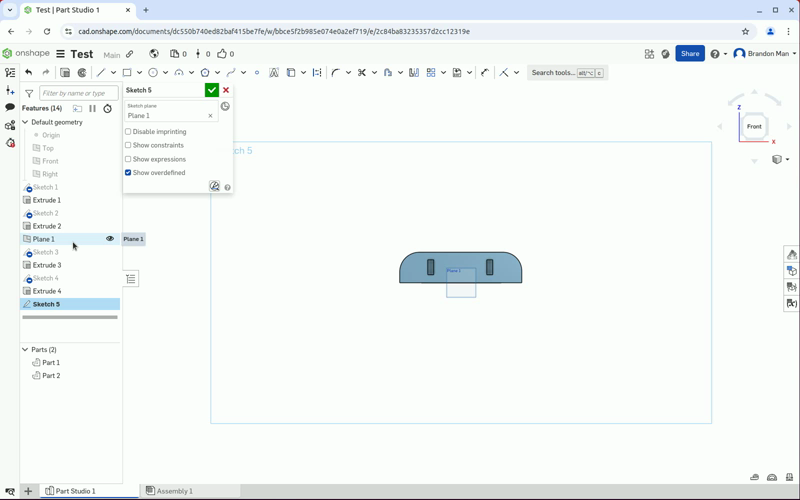
mouse_move(73, 352)
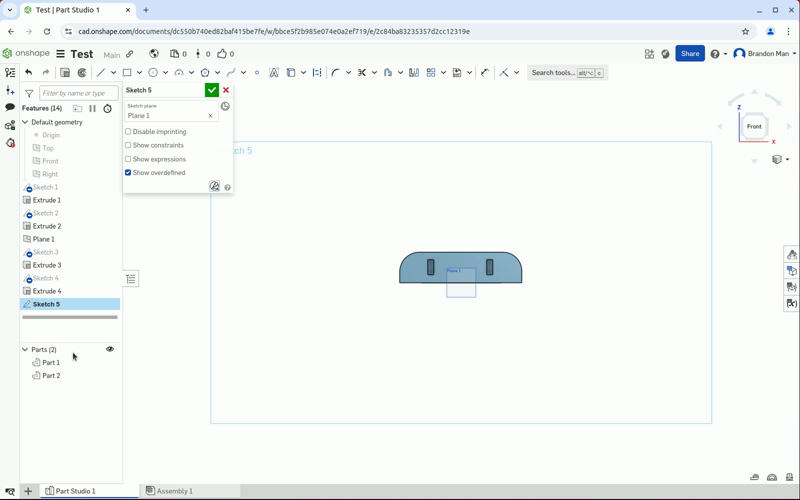
key(y)
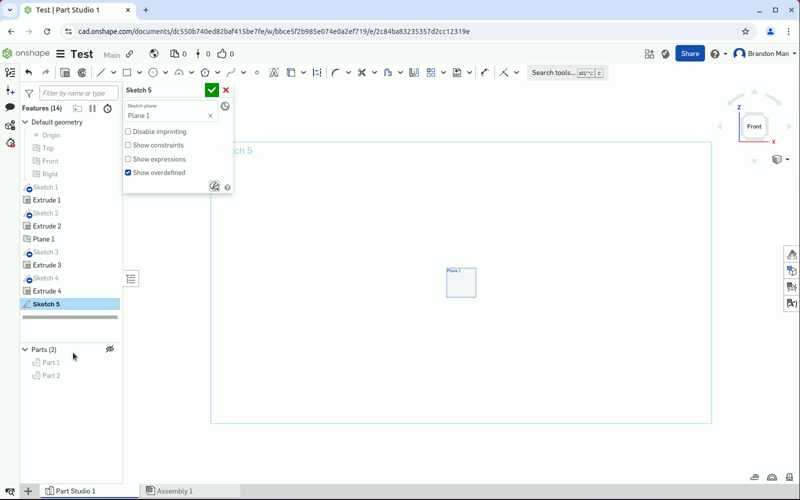
key(l)
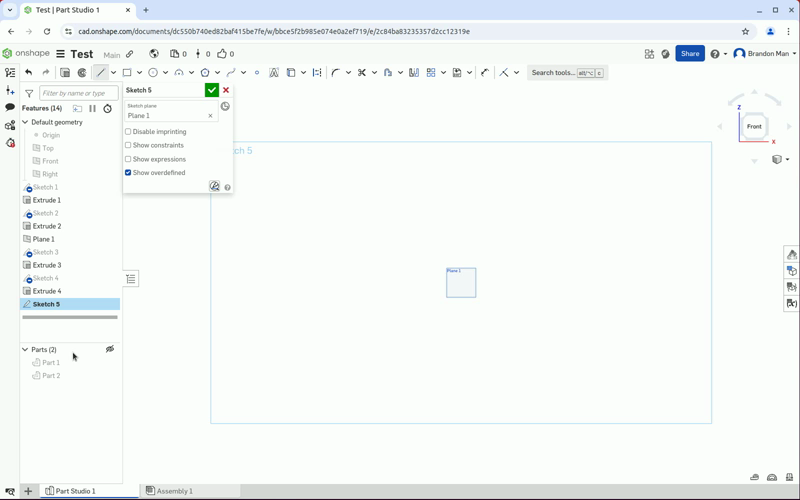
key_down(shift)
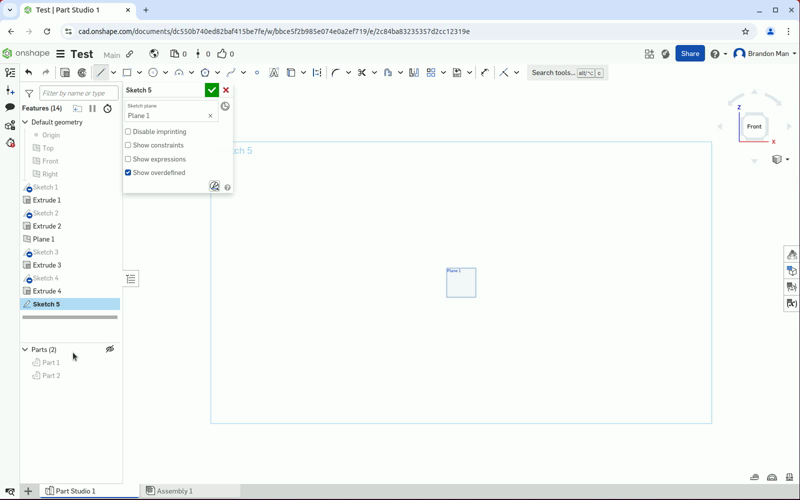
mouse_move(432, 274)
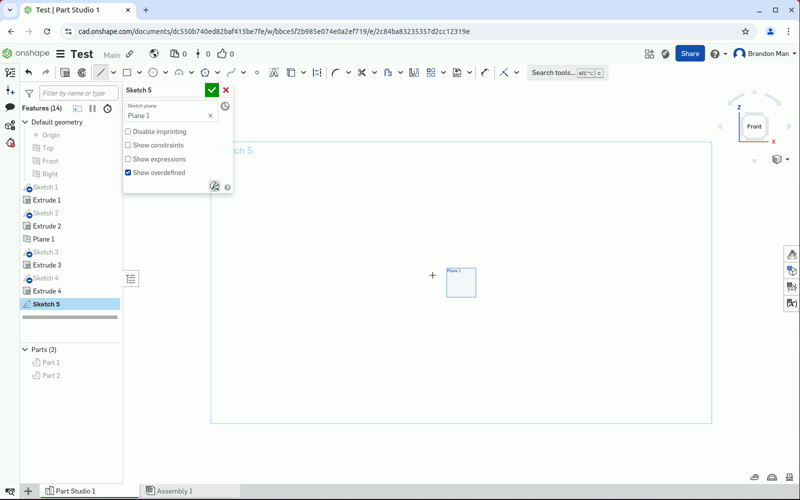
click(432, 274)
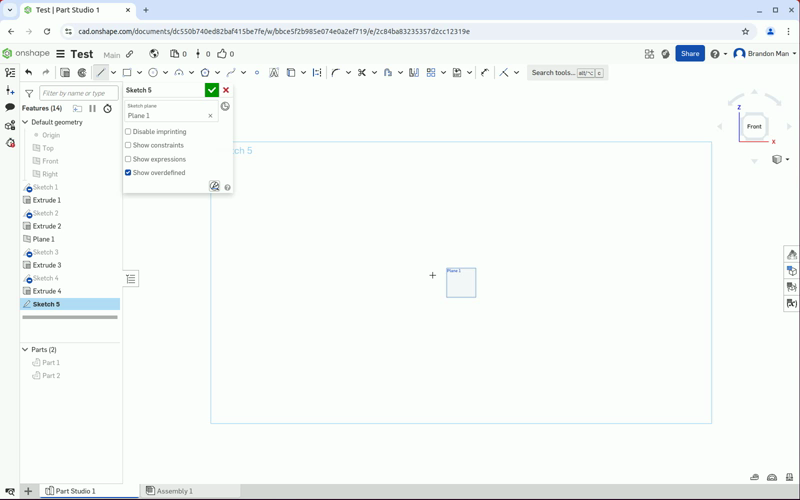
key_up(shift)
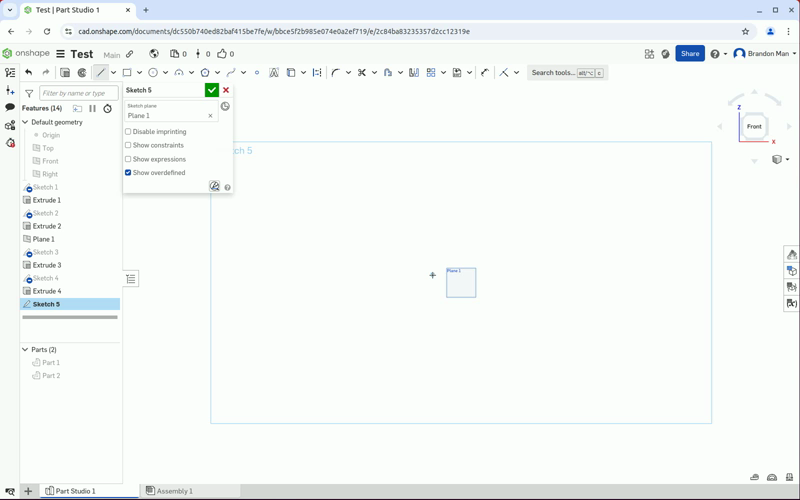
key_down(shift)
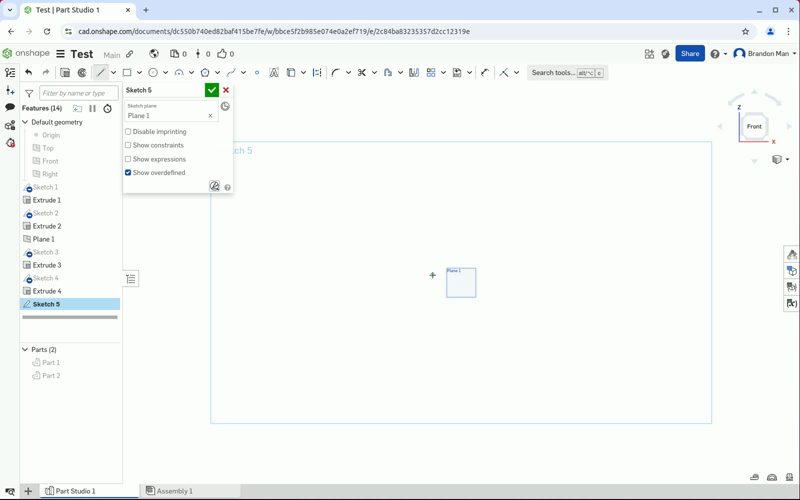
mouse_move(462, 274)
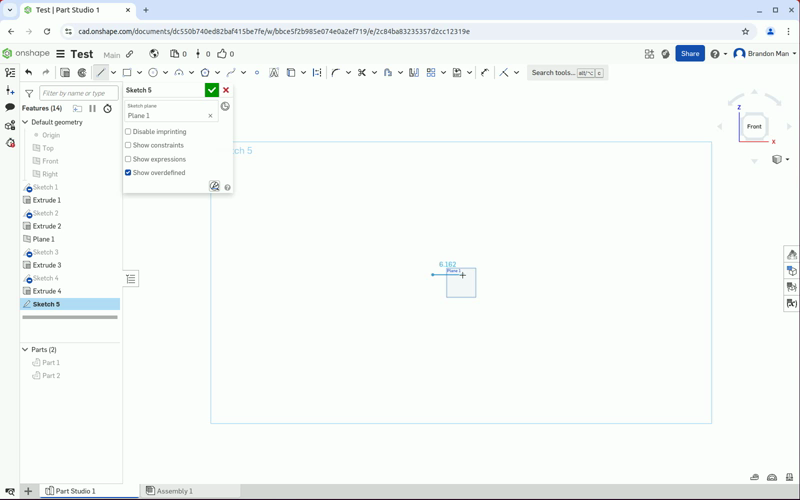
mouse_move(487, 274)
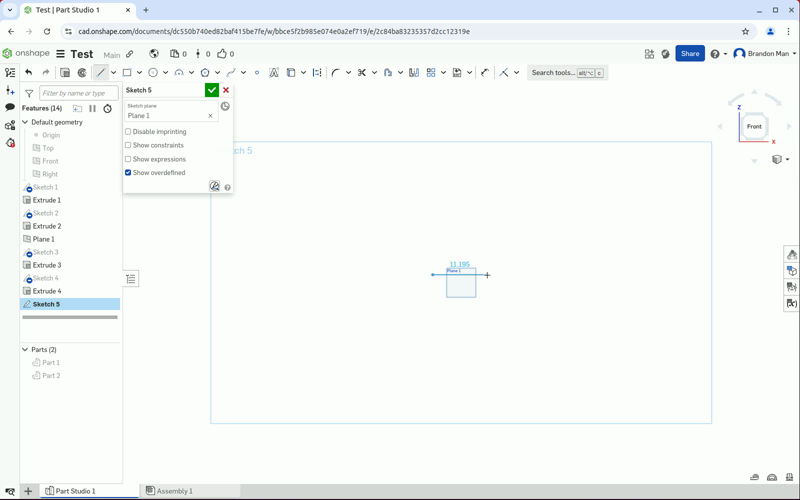
click(487, 274)
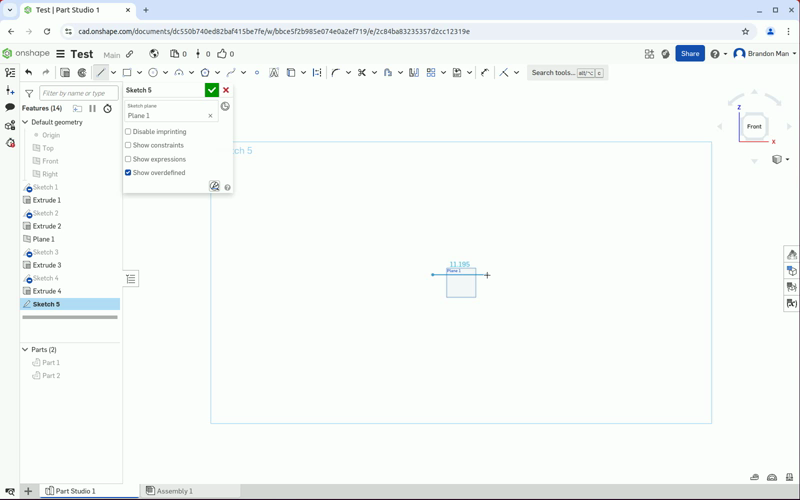
key_up(shift)
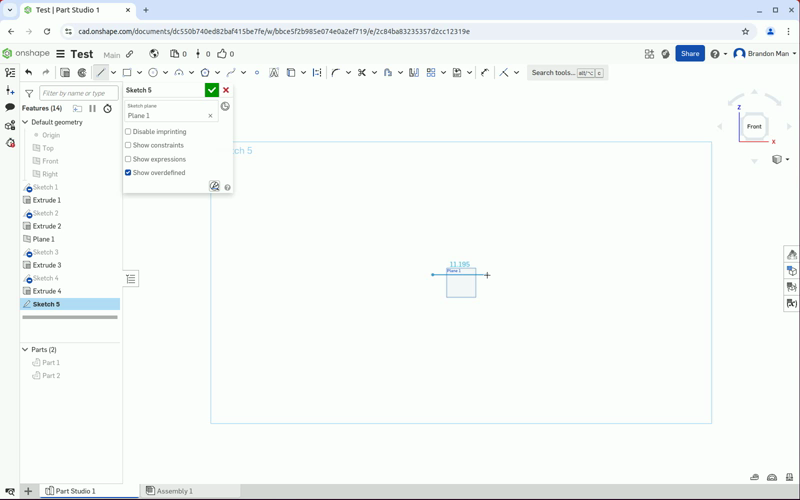
key_down(shift)
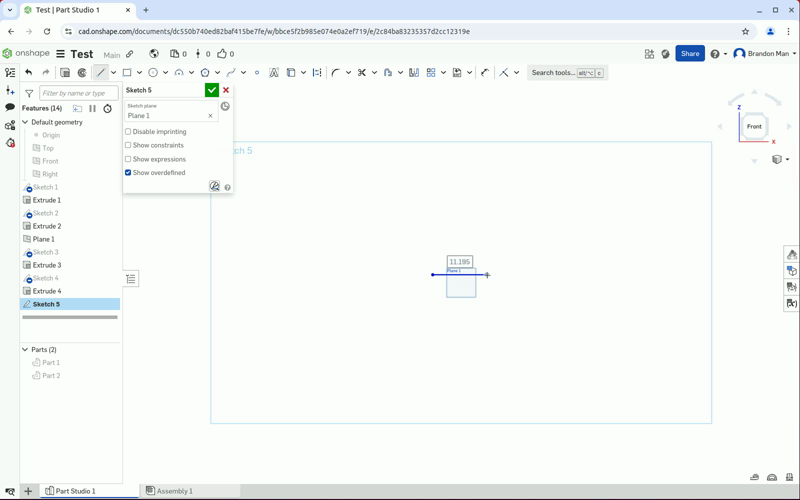
mouse_move(517, 274)
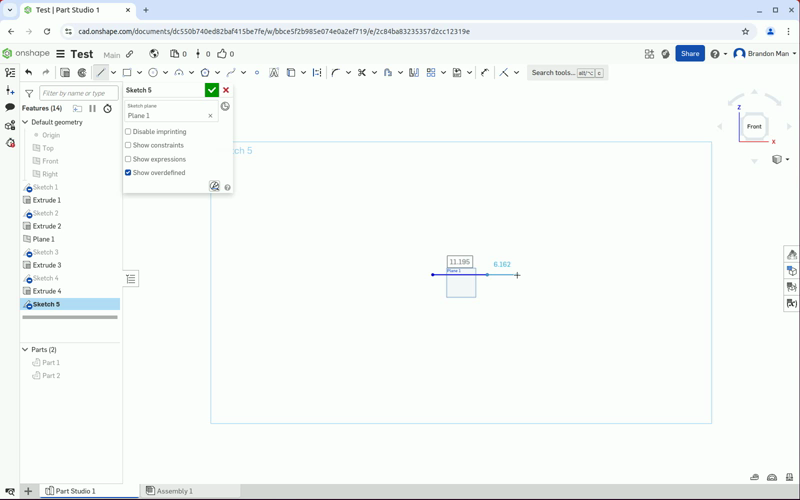
mouse_move(487, 261)
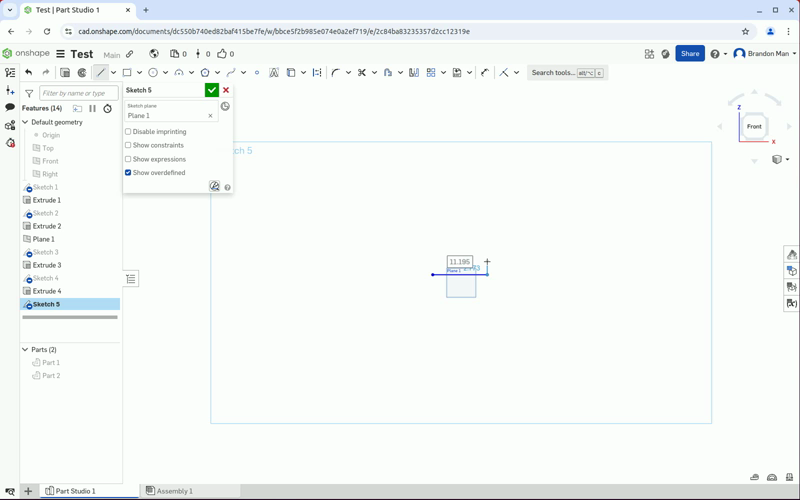
click(487, 261)
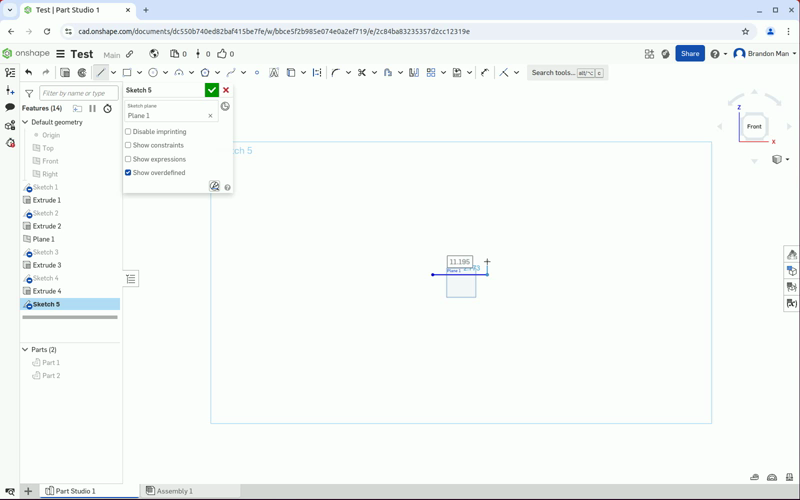
key_up(shift)
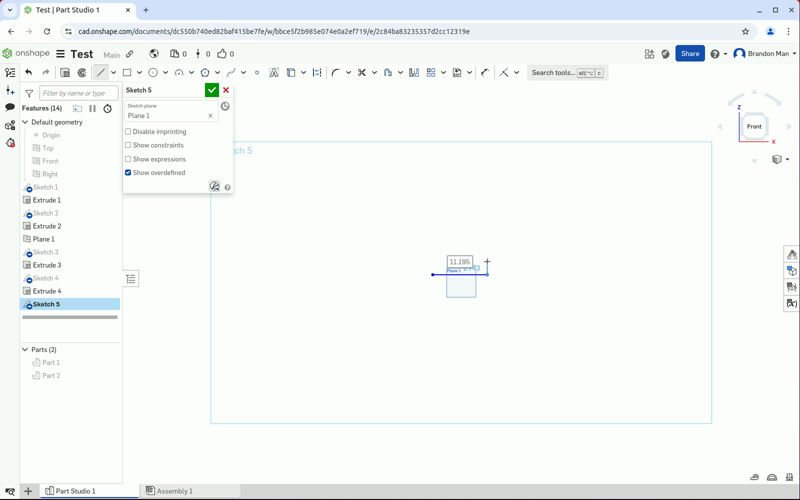
key_down(shift)
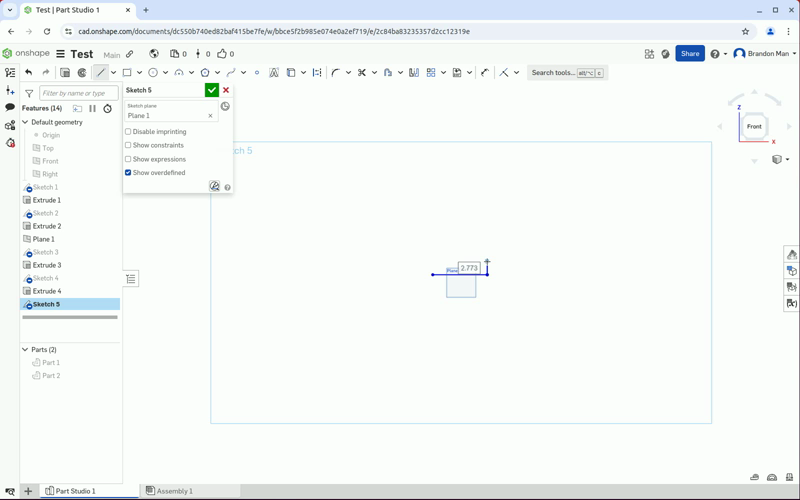
mouse_move(517, 261)
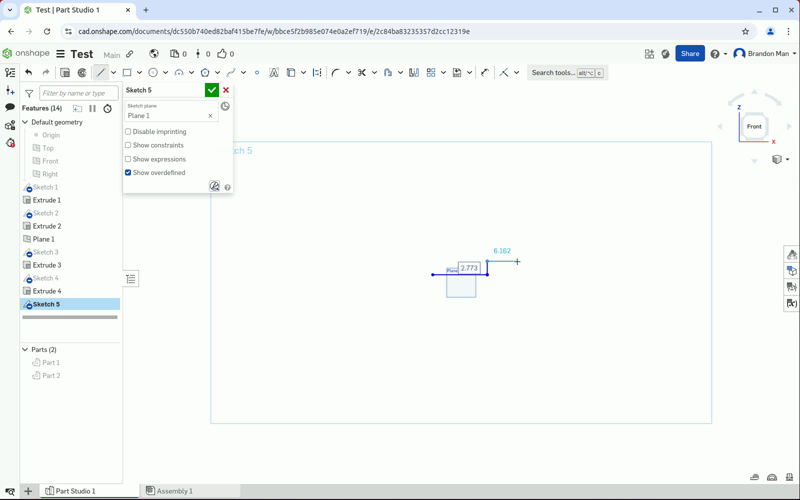
mouse_move(432, 261)
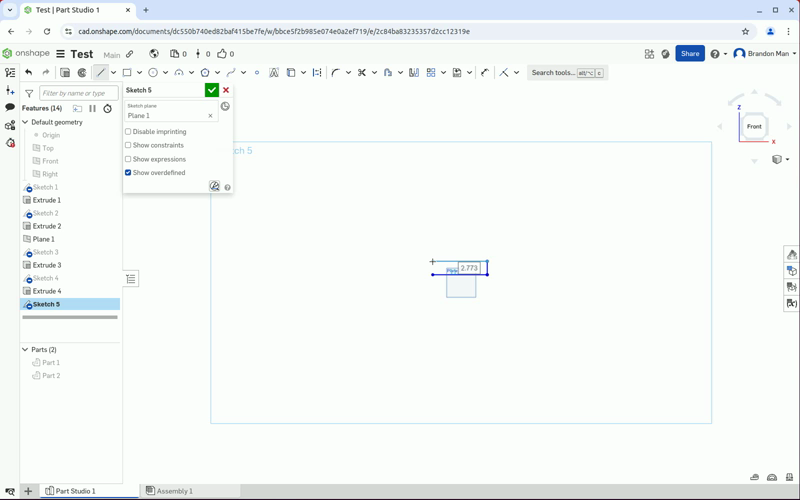
click(432, 261)
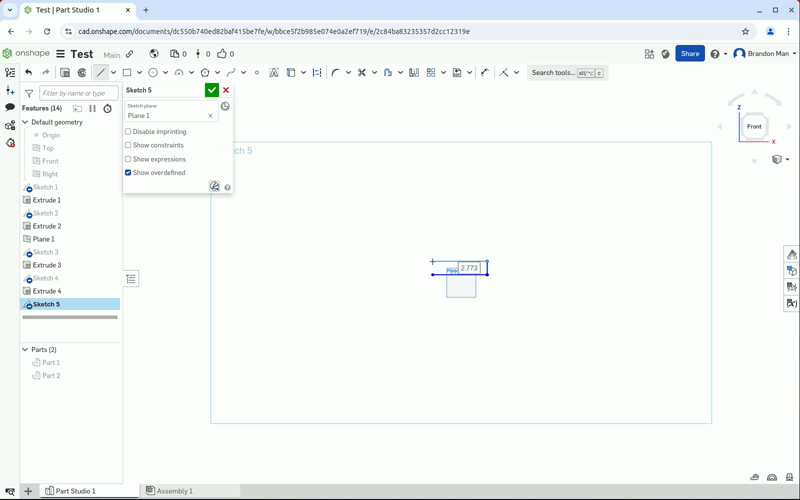
key_up(shift)
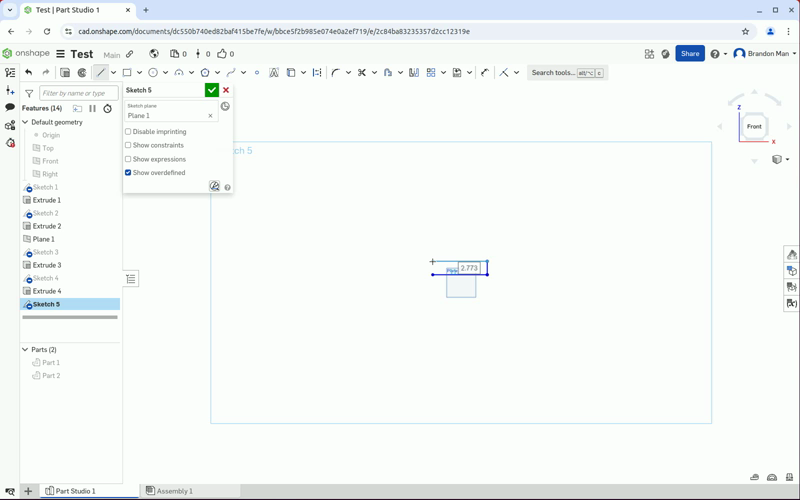
mouse_move(462, 261)
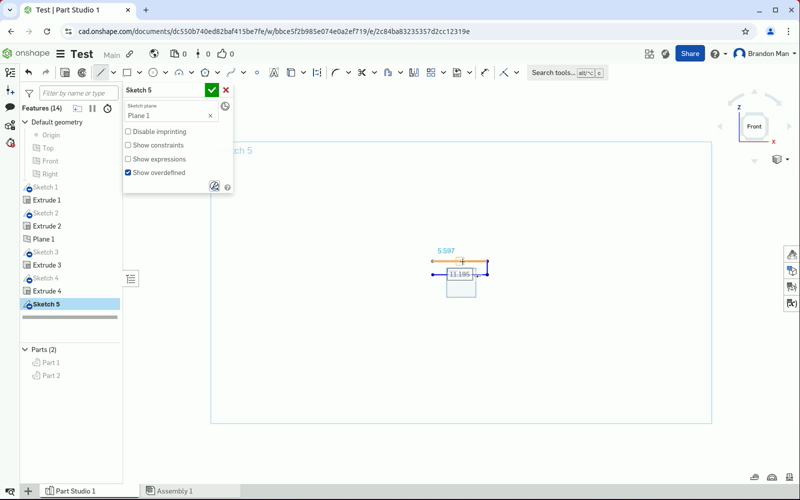
key_down(shift)
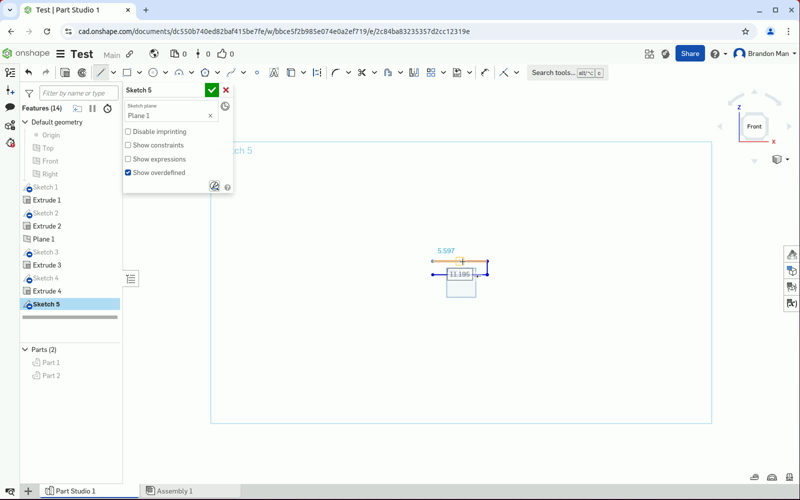
mouse_move(432, 274)
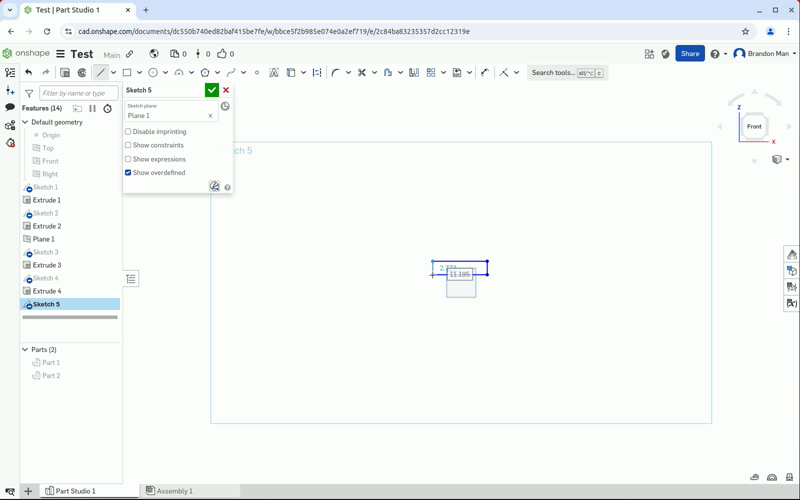
key_up(shift)
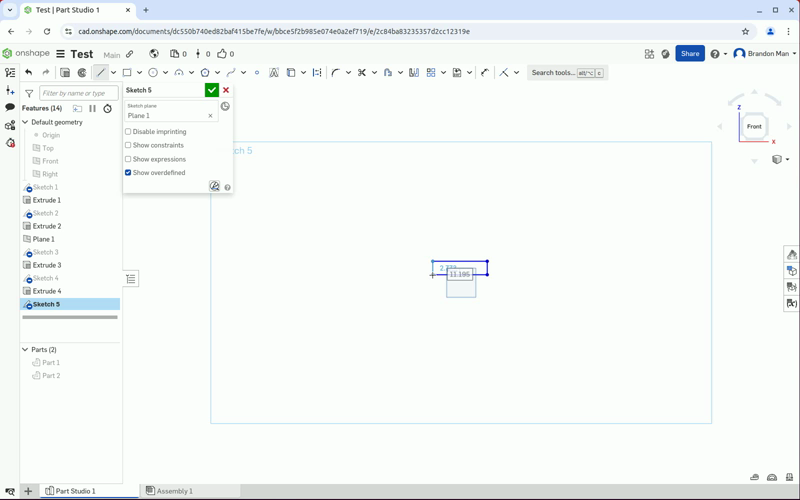
click(432, 274)
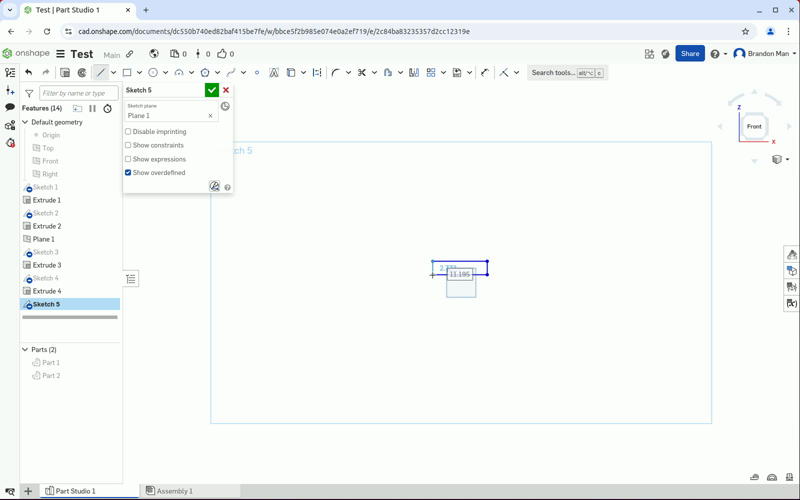
key(esc)
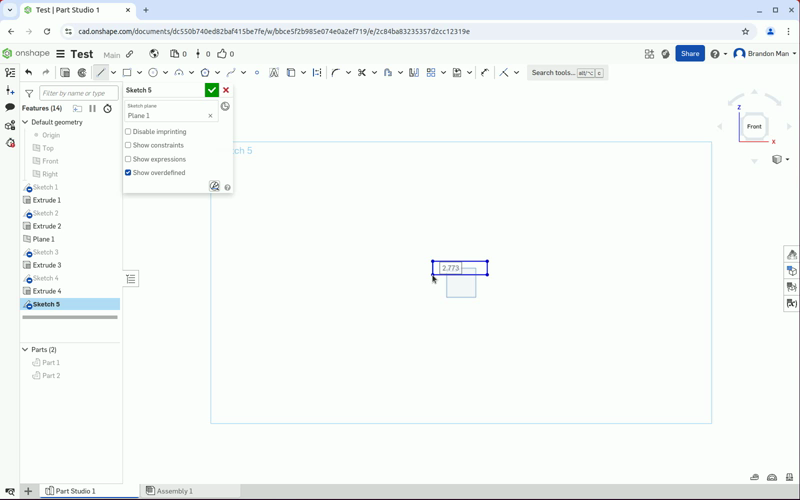
mouse_move(480, 269)
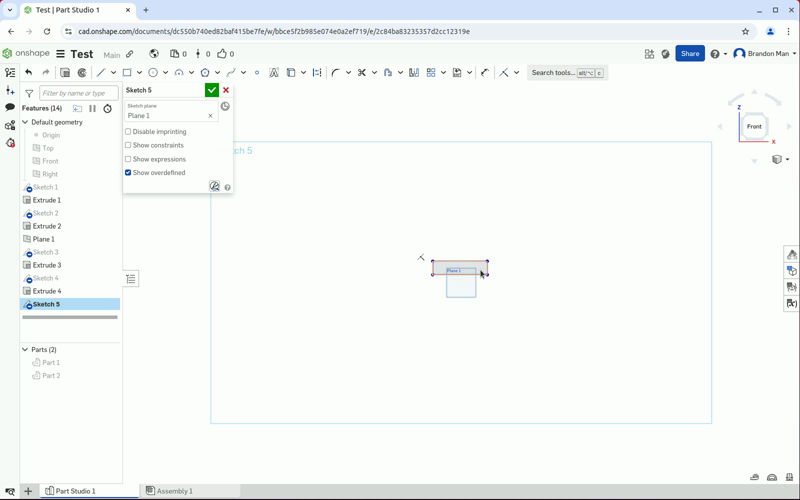
scroll(6)
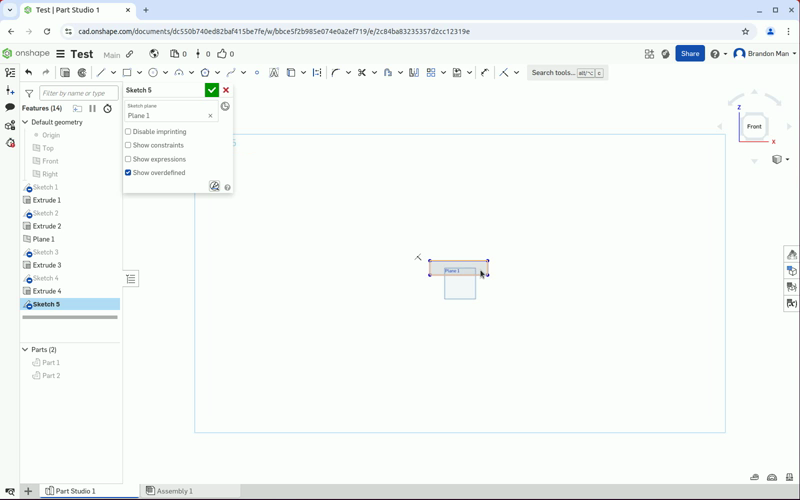
scroll(6)
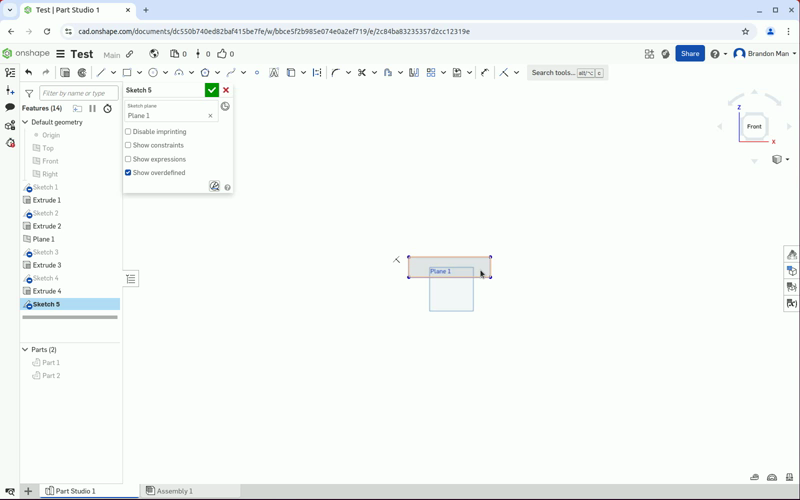
scroll(6)
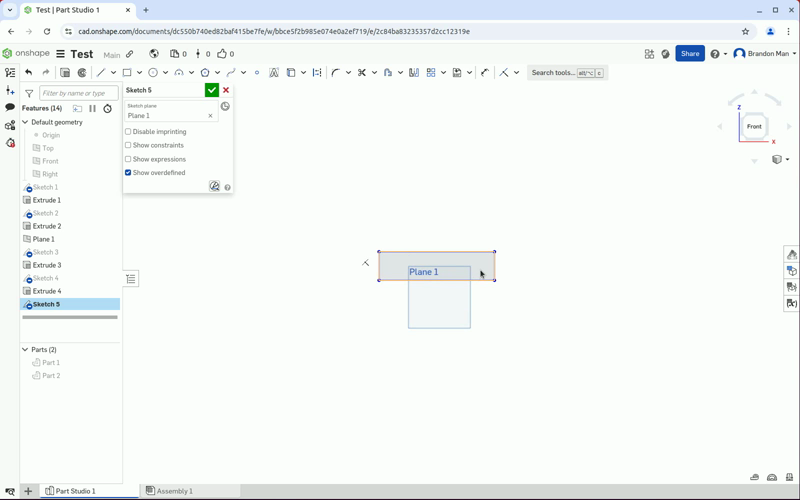
scroll(6)
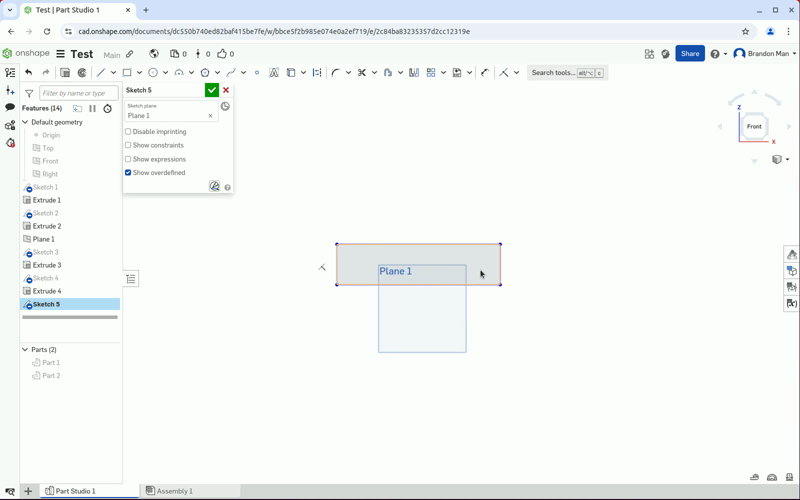
scroll(6)
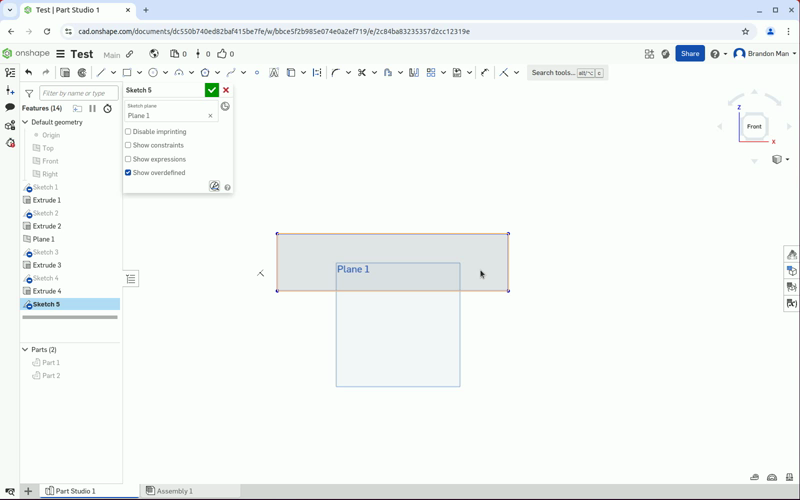
scroll(6)
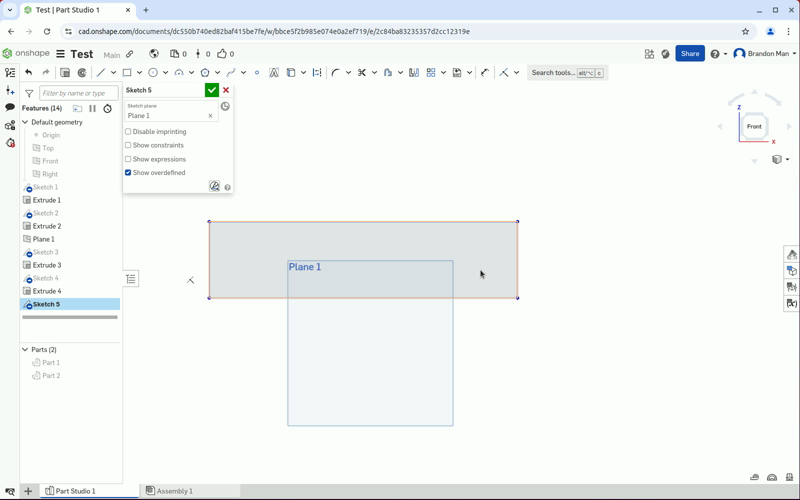
scroll(6)
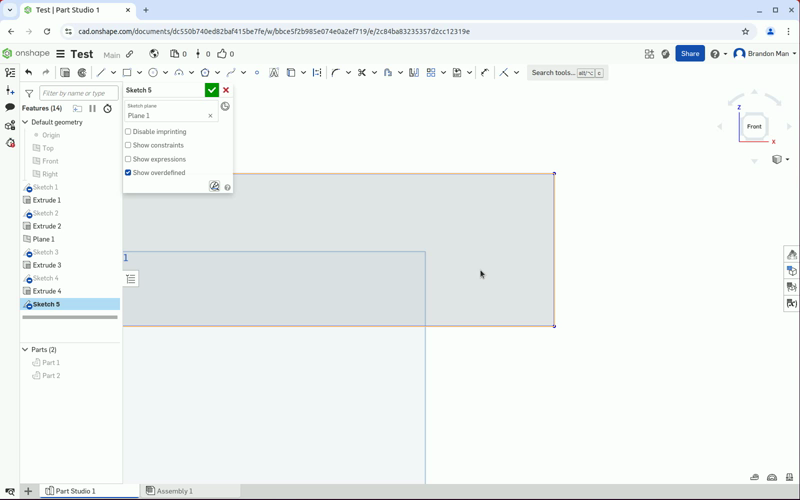
click(480, 269)
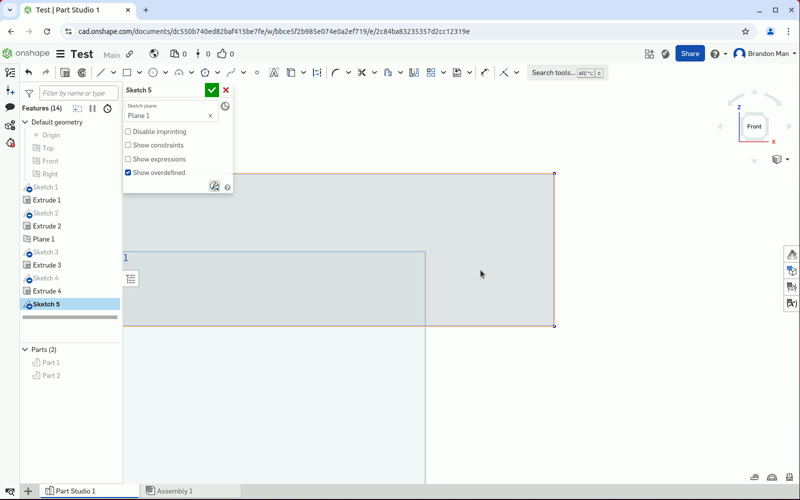
scroll(-6)
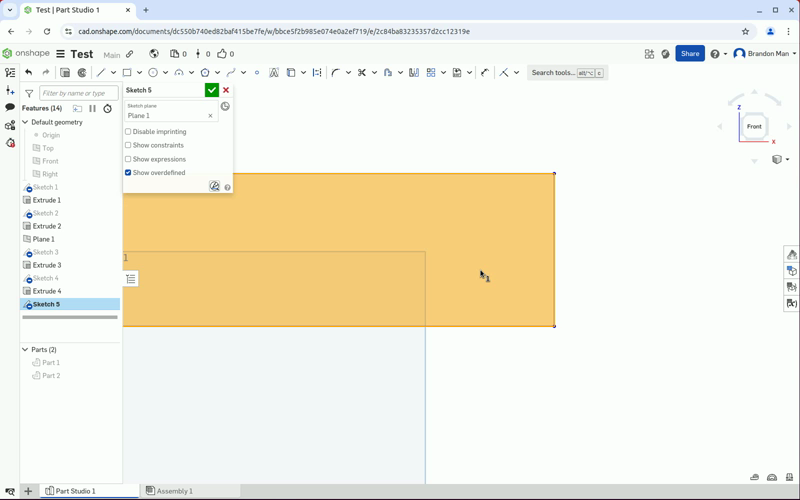
scroll(-6)
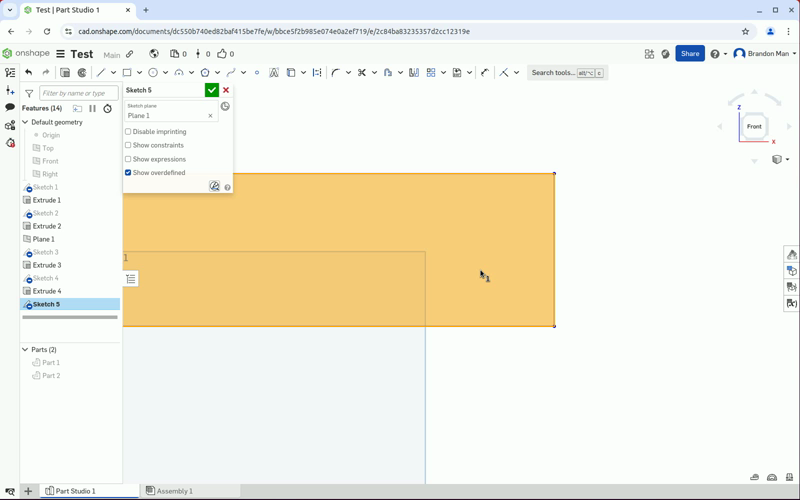
scroll(-6)
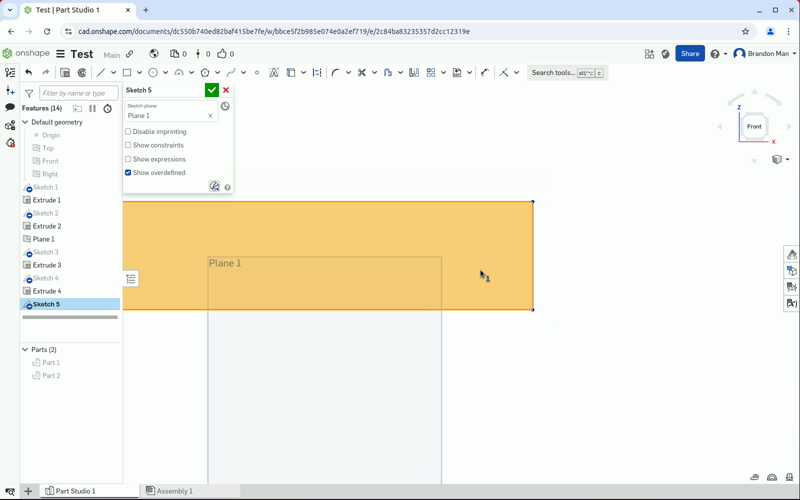
scroll(-6)
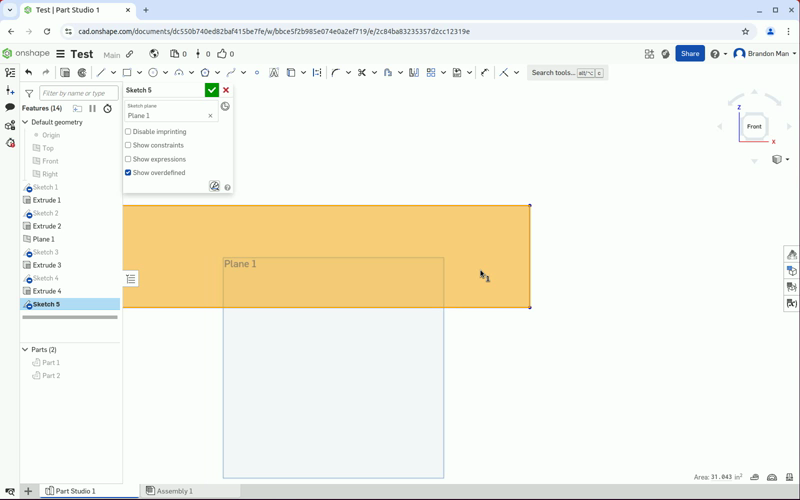
scroll(-6)
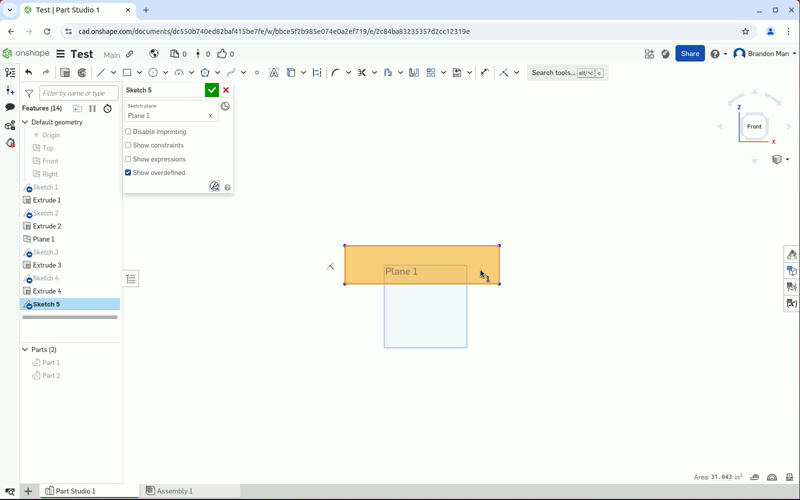
scroll(-6)
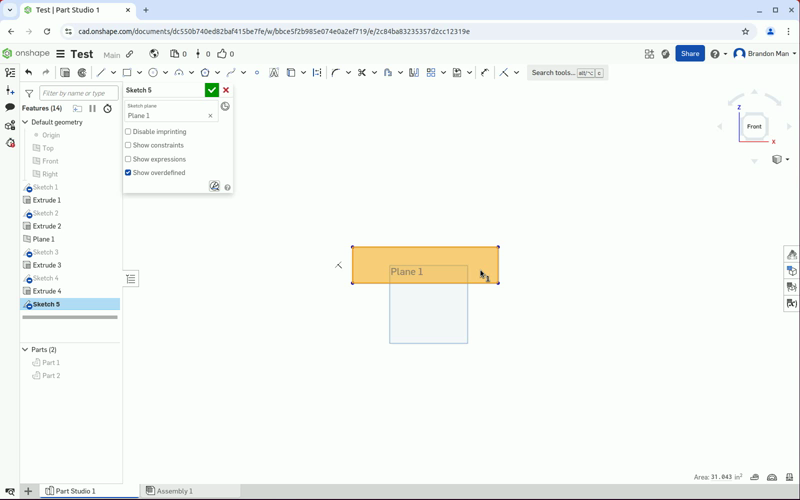
scroll(-6)
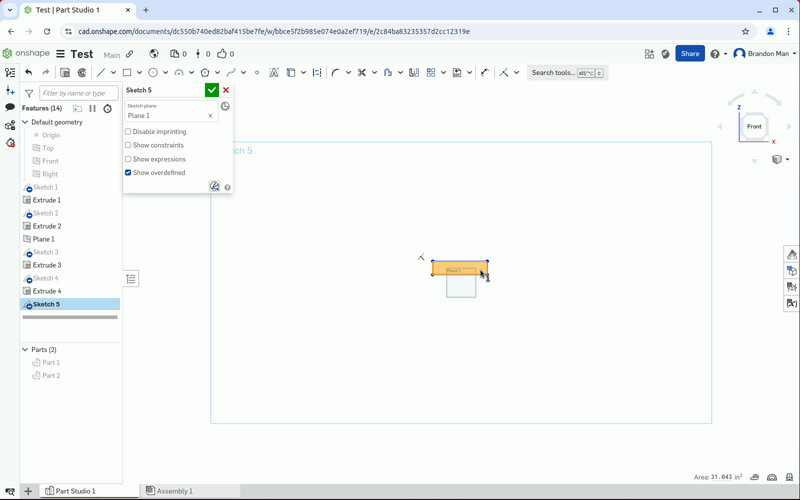
mouse_move(73, 352)
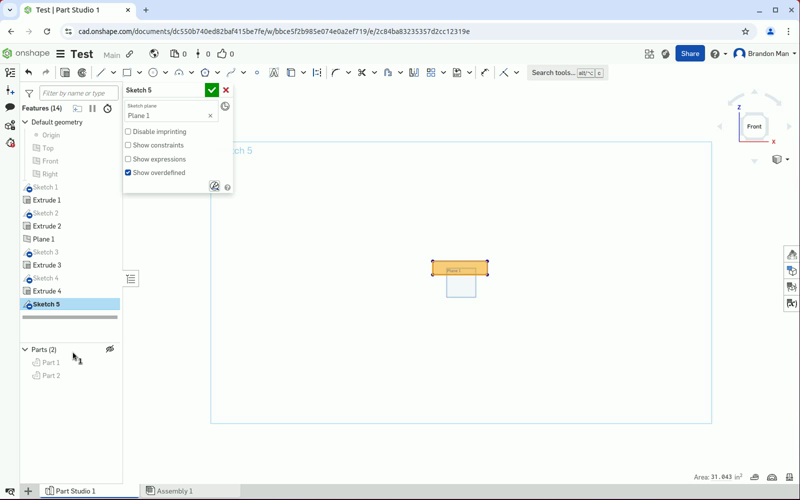
key(shift+y)
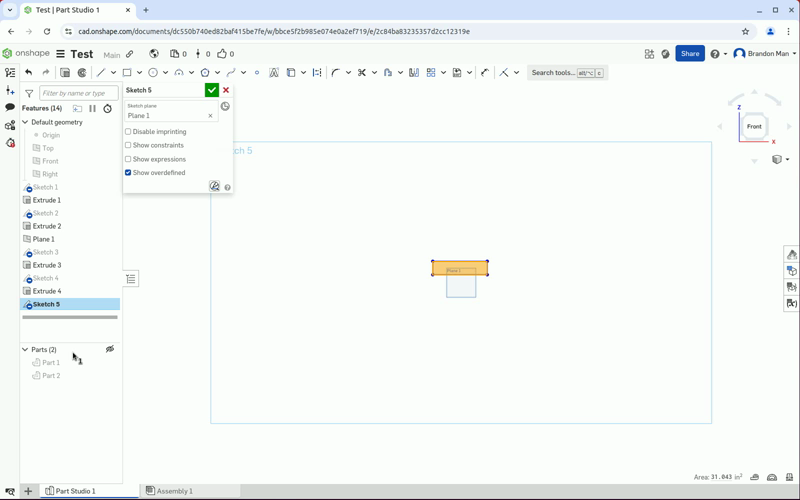
key(shift+e)
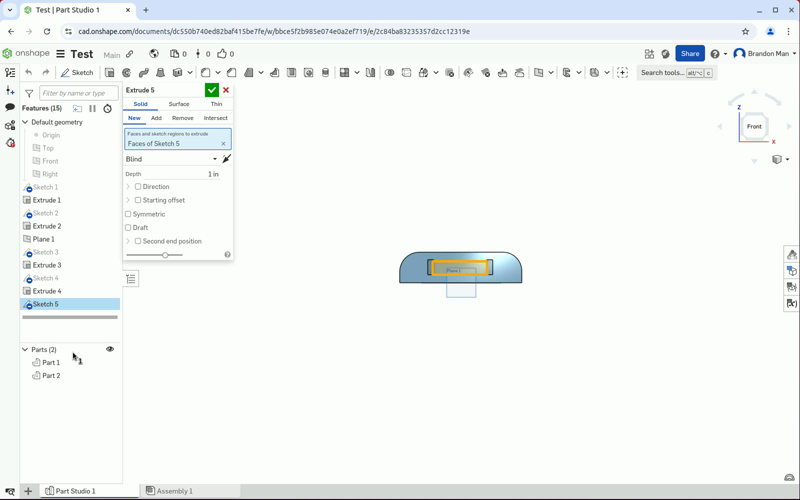
mouse_move(143, 106)
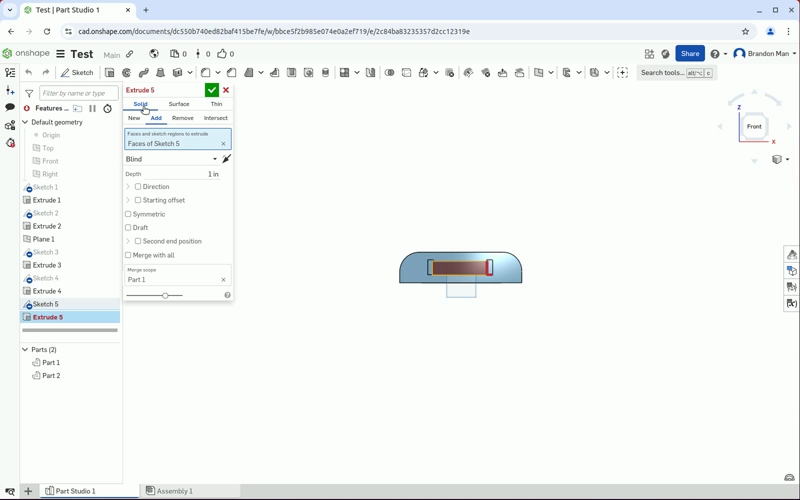
click(143, 106)
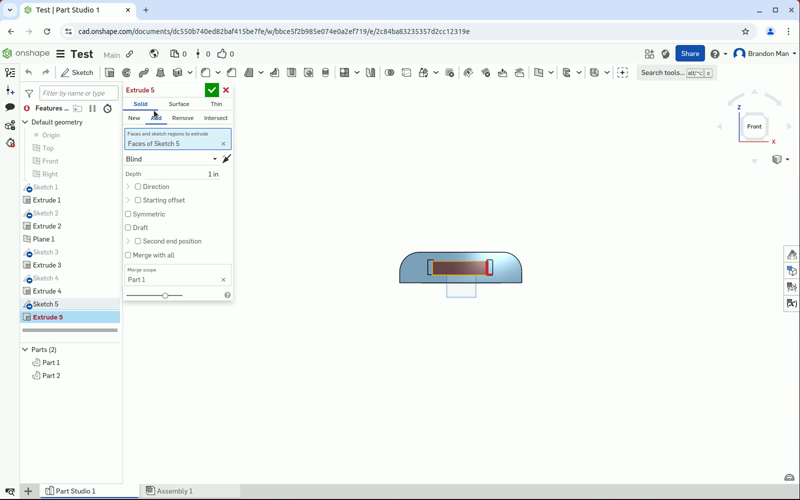
mouse_move(186, 120)
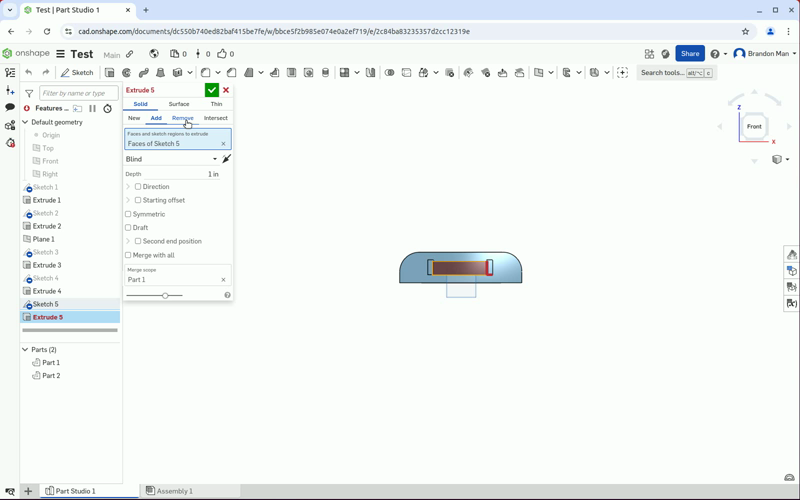
click(186, 120)
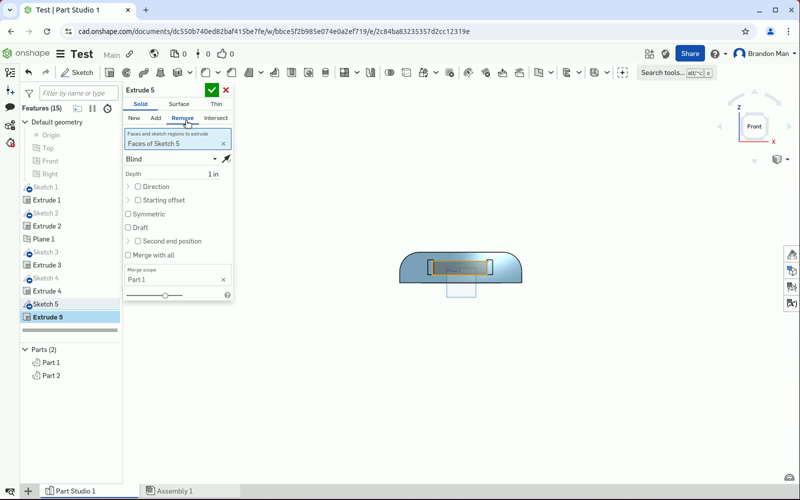
key(tab, 4)
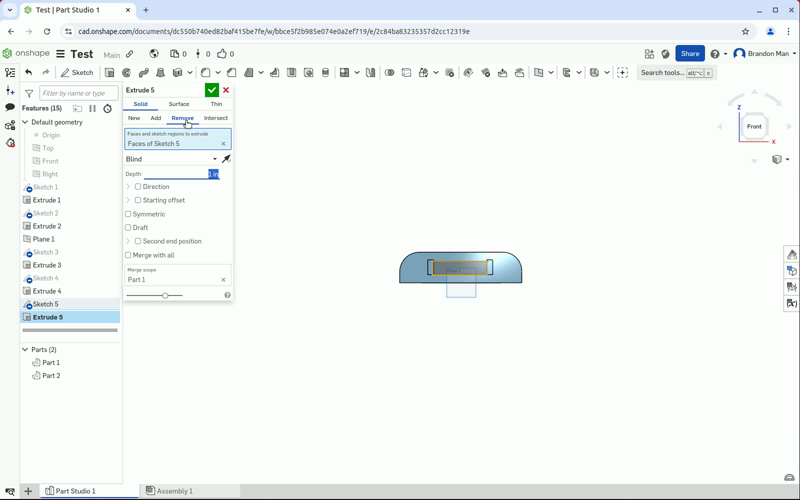
text(1.685)
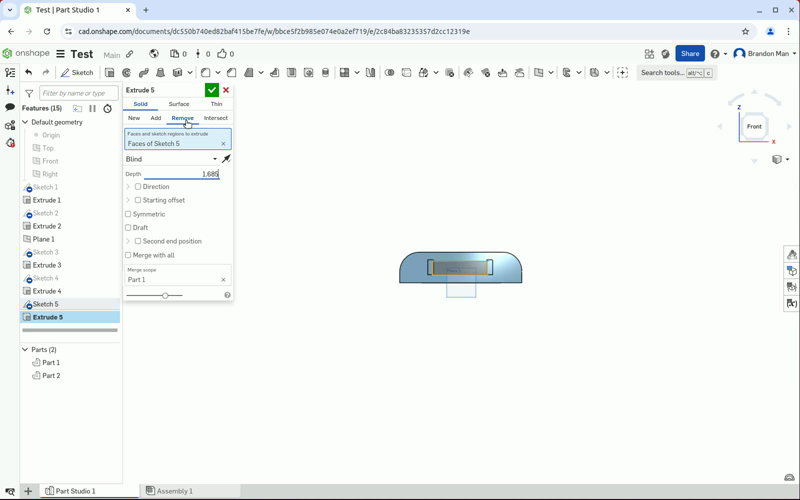
key(tab, 6)
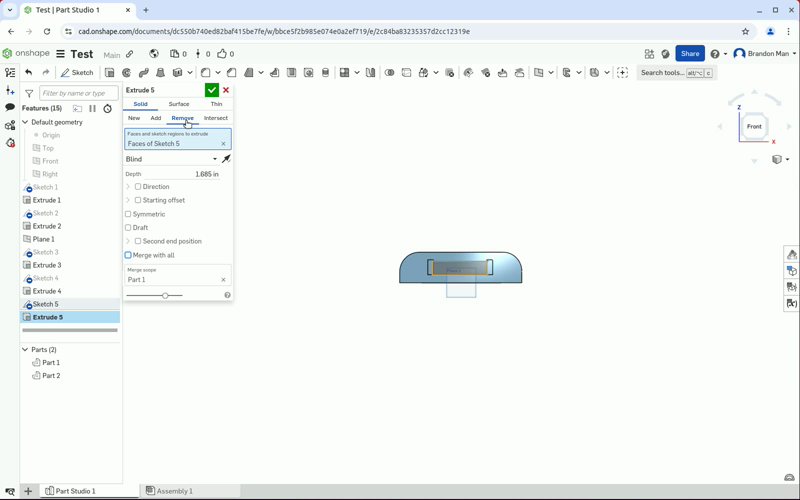
key(space)
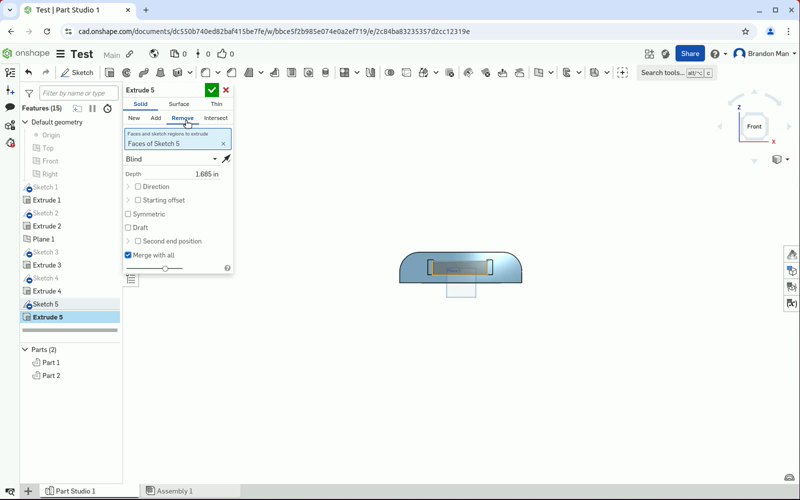
key(enter)
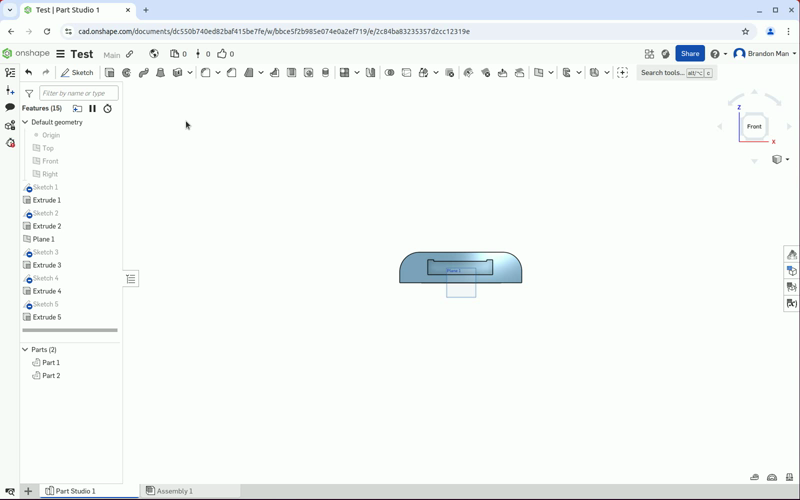
key(shift+h)
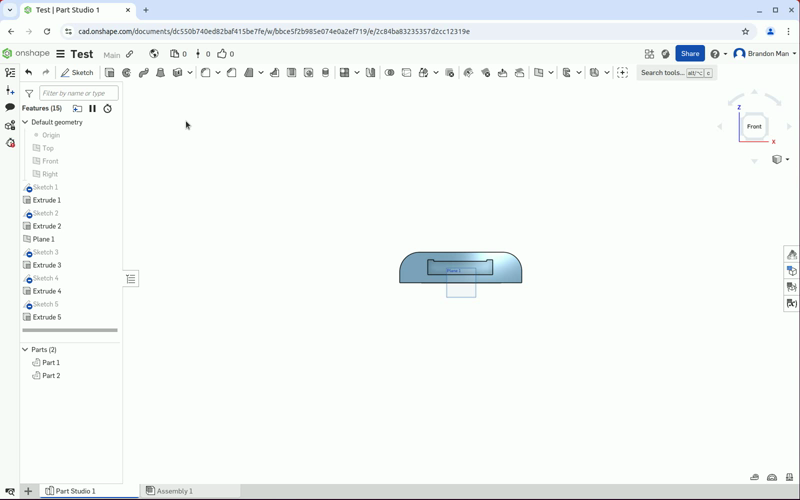
key(shift+h)
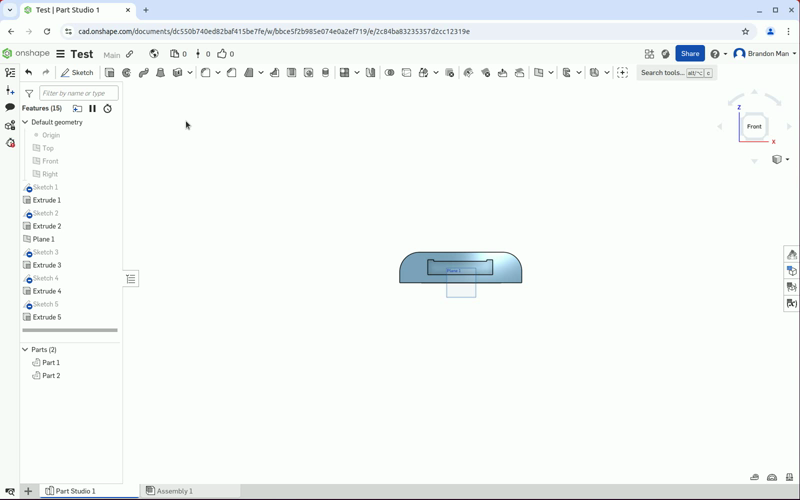
mouse_move(73, 189)
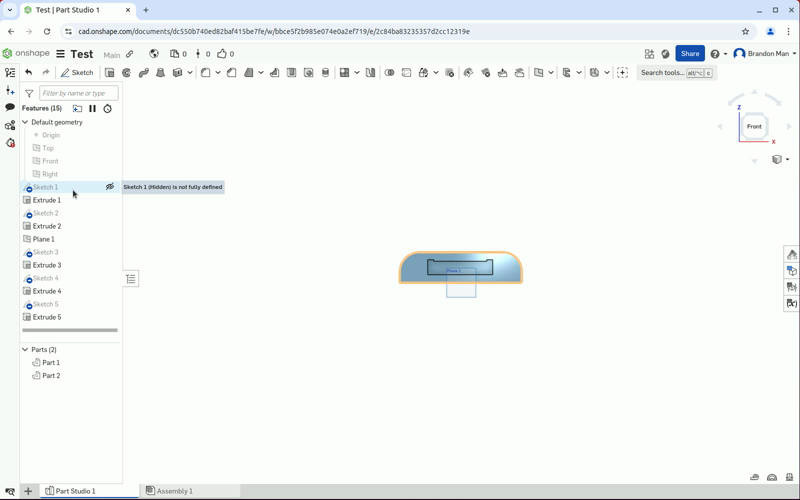
click(73, 189)
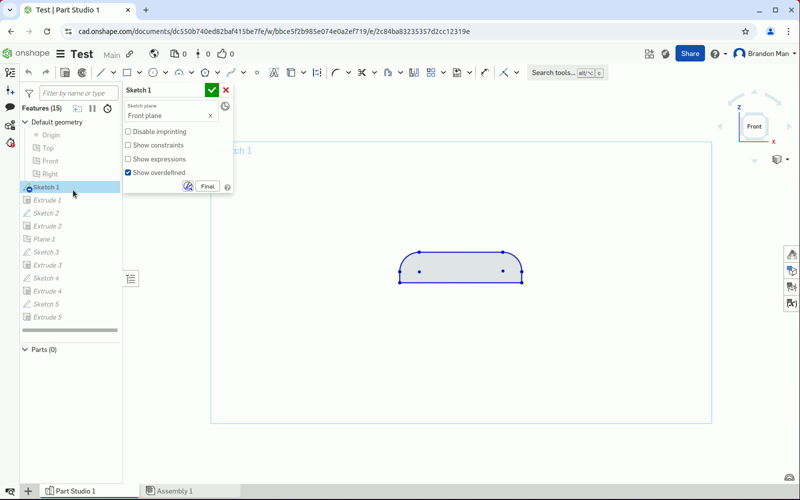
mouse_move(229, 92)
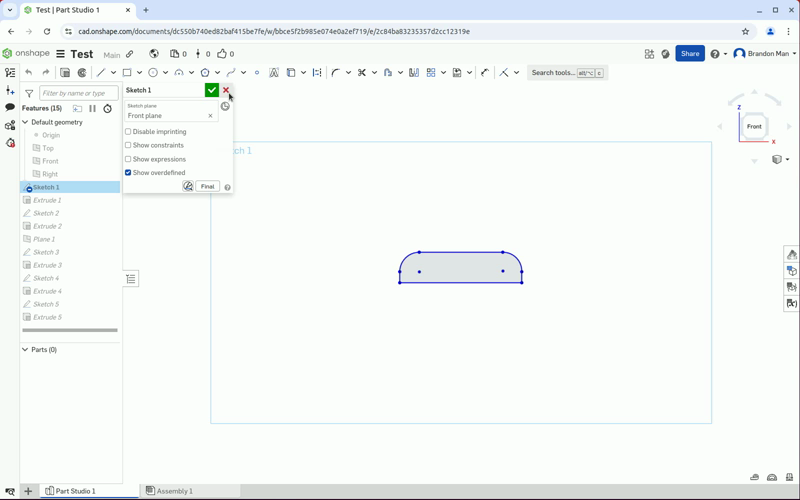
click(229, 92)
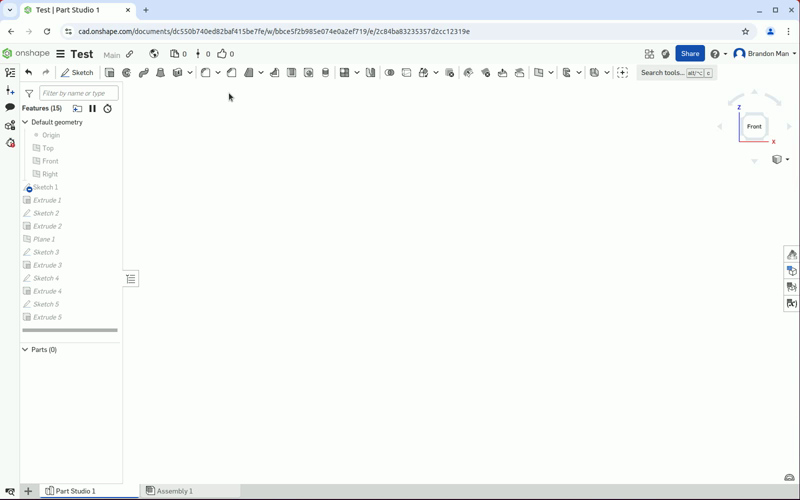
key(shift+s)
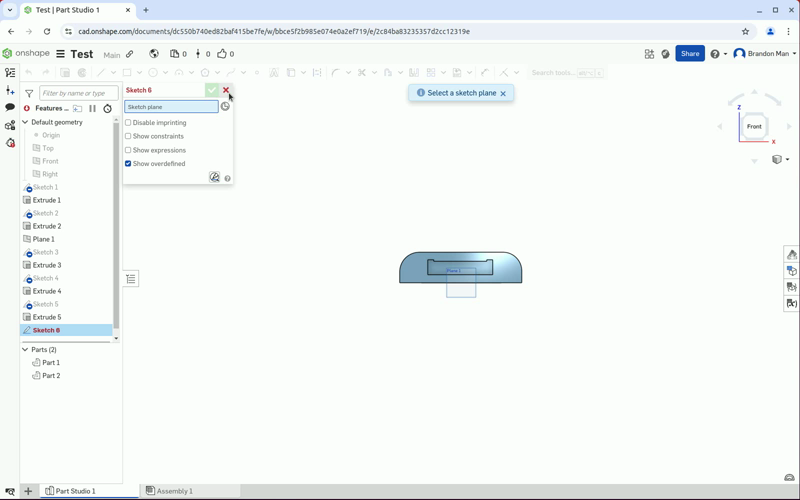
mouse_move(69, 241)
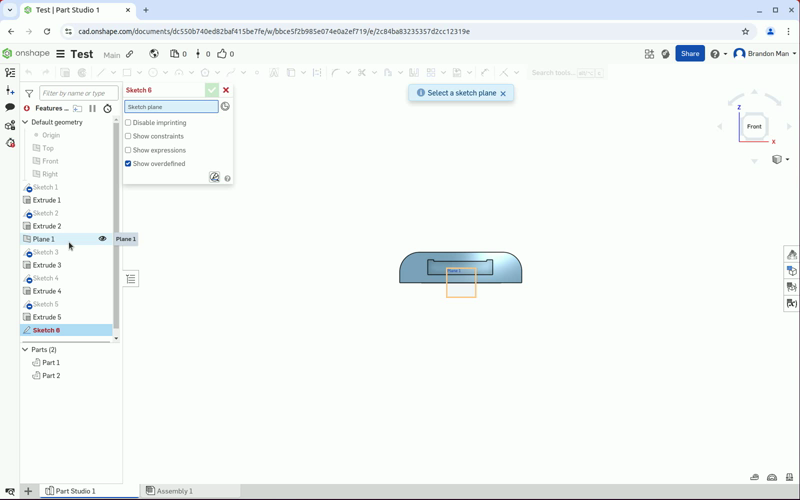
click(69, 241)
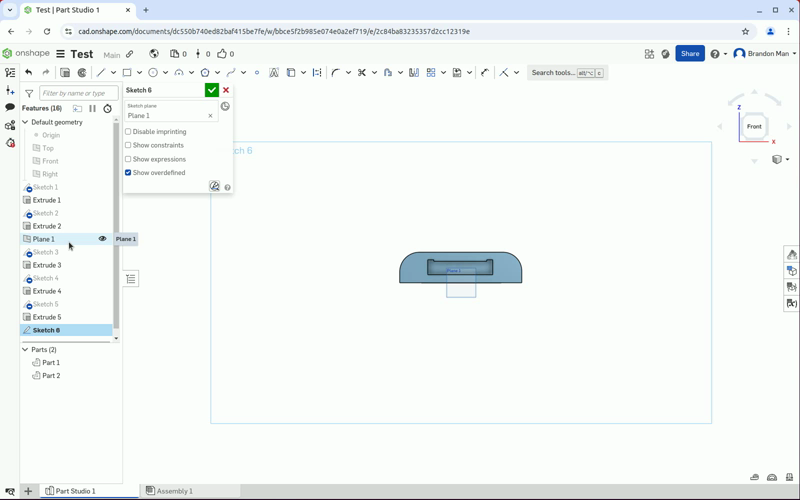
mouse_move(73, 352)
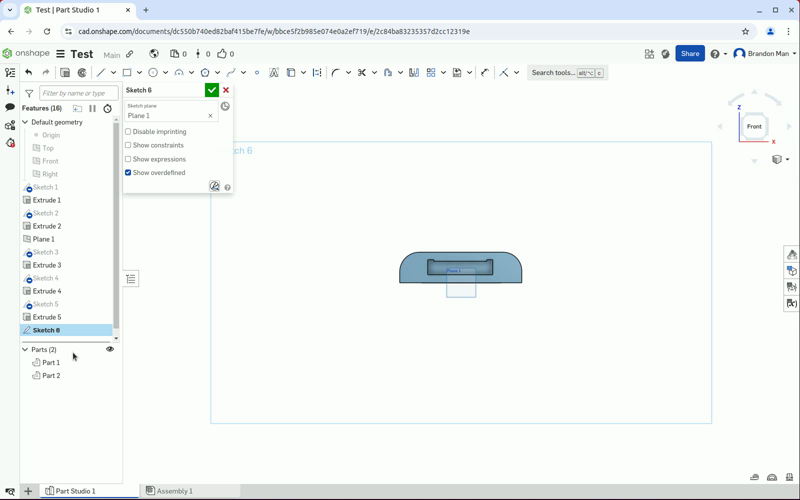
key(y)
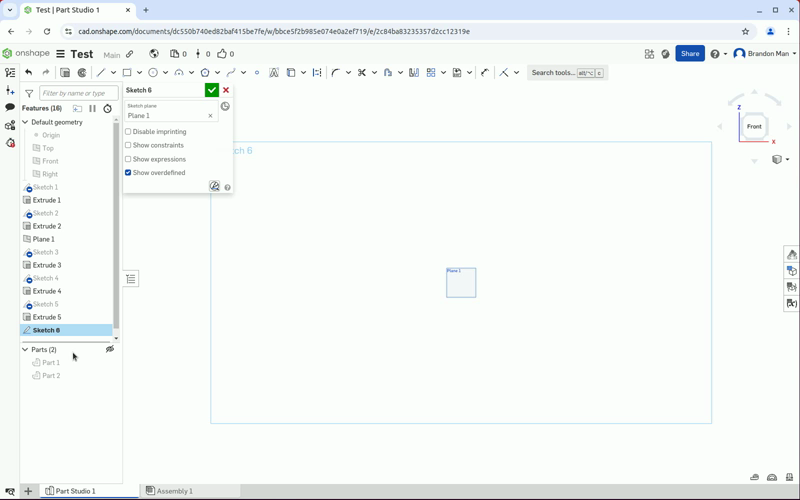
key(l)
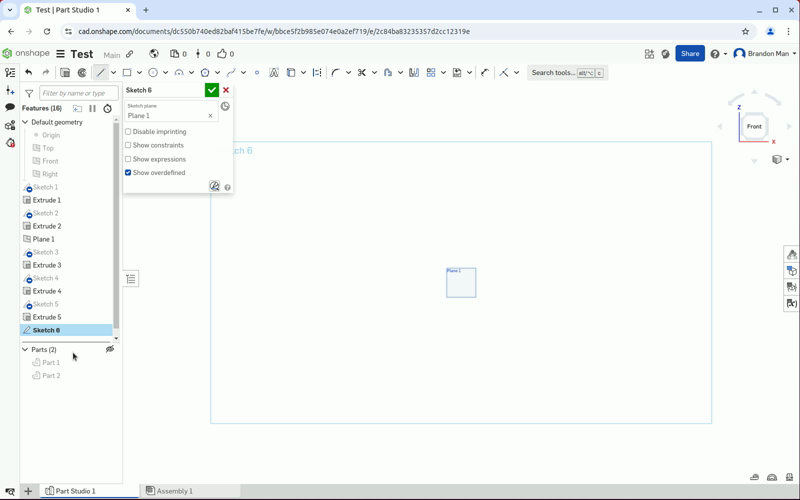
key_down(shift)
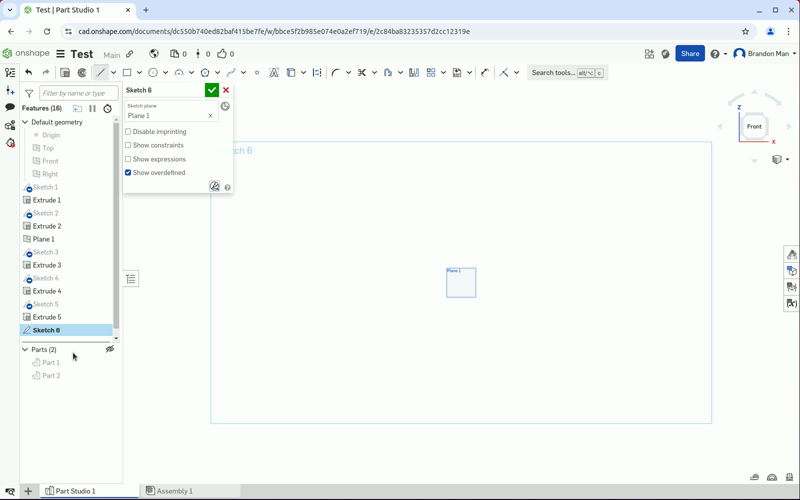
mouse_move(432, 274)
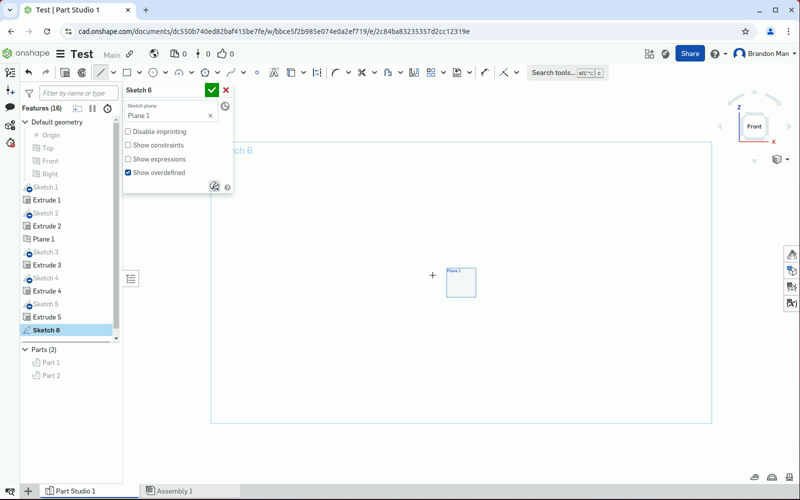
click(432, 274)
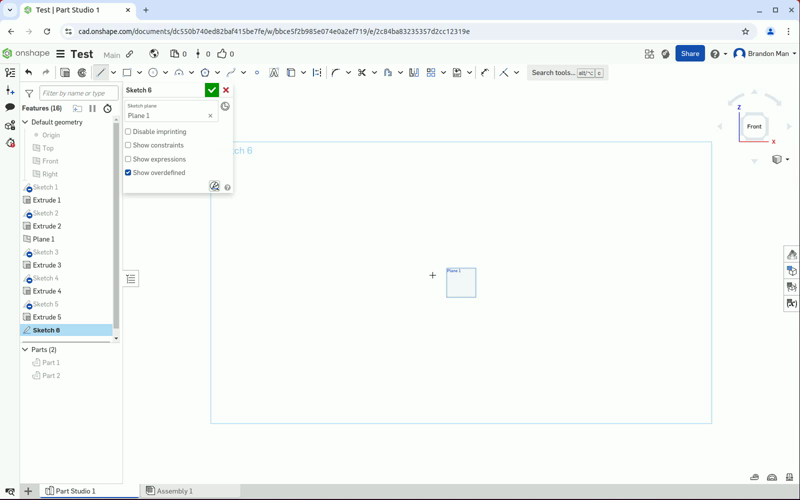
key_up(shift)
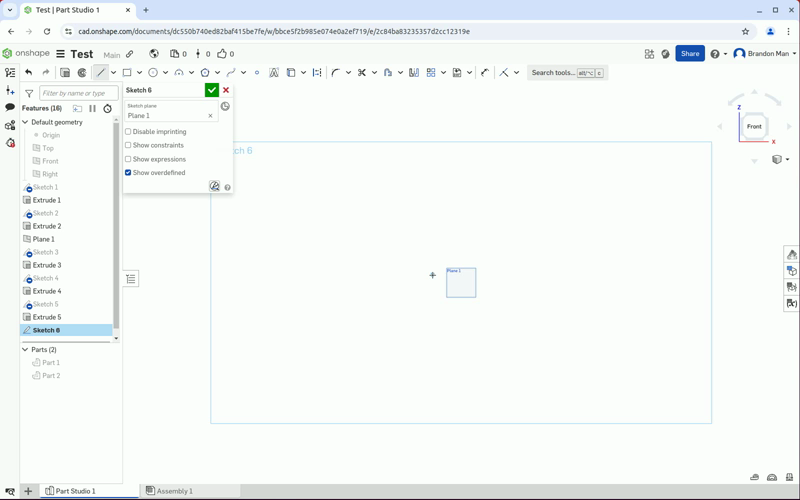
key_down(shift)
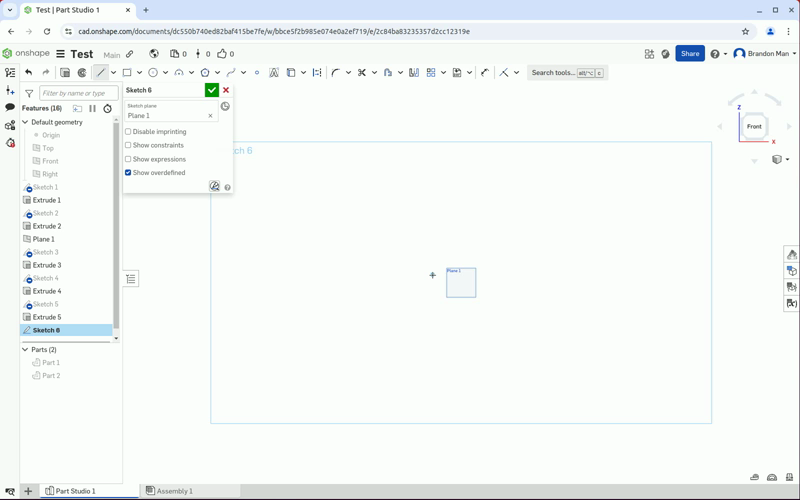
mouse_move(462, 274)
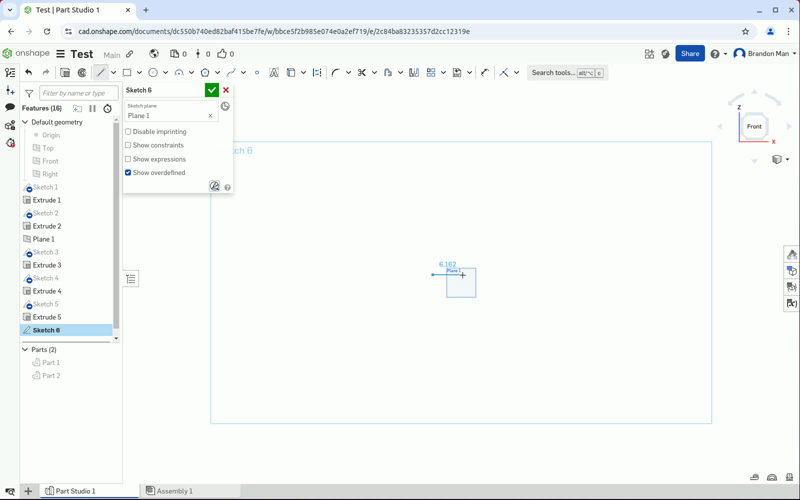
mouse_move(487, 274)
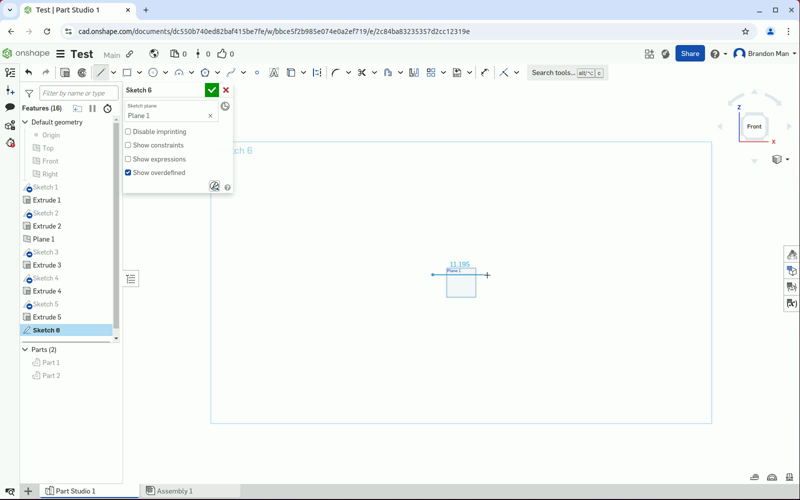
click(487, 274)
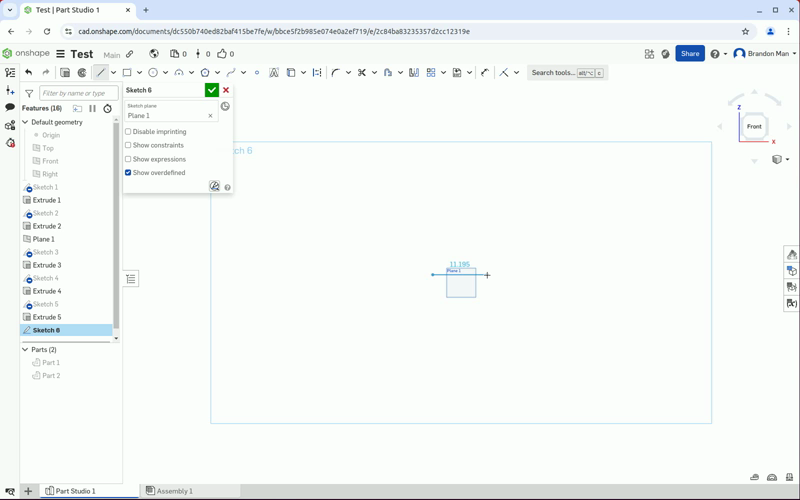
key_up(shift)
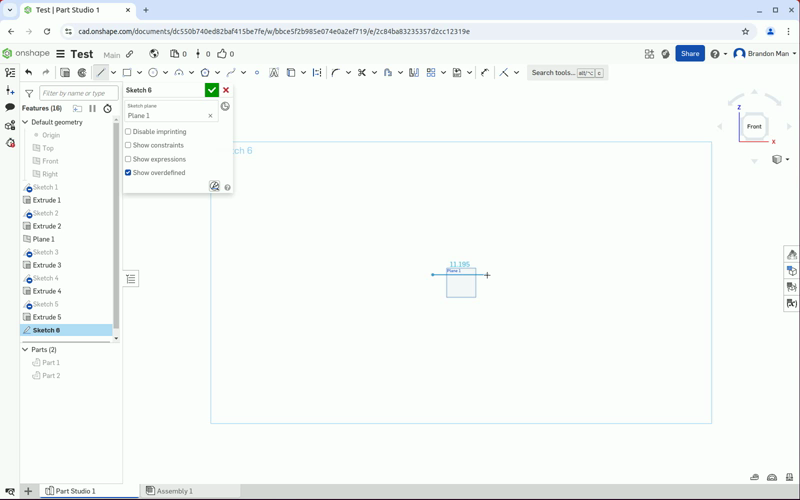
key_down(shift)
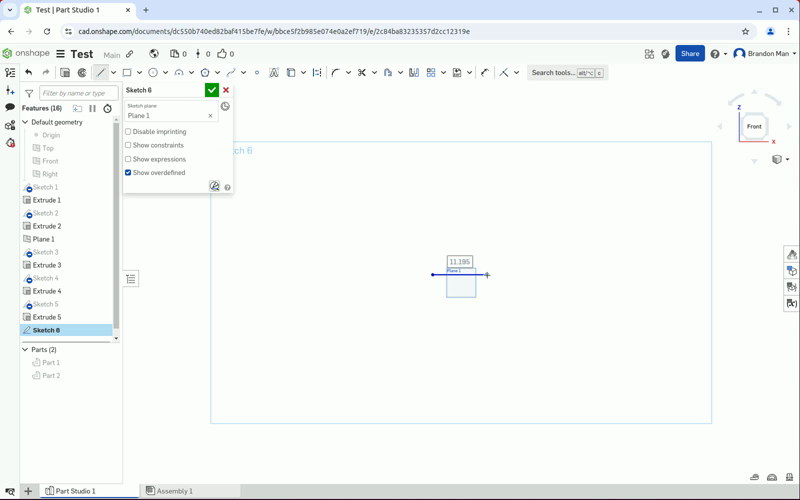
mouse_move(517, 274)
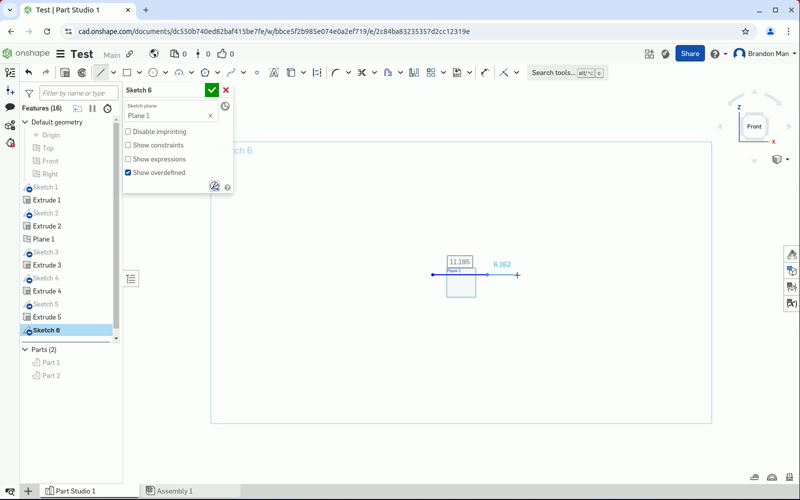
mouse_move(487, 261)
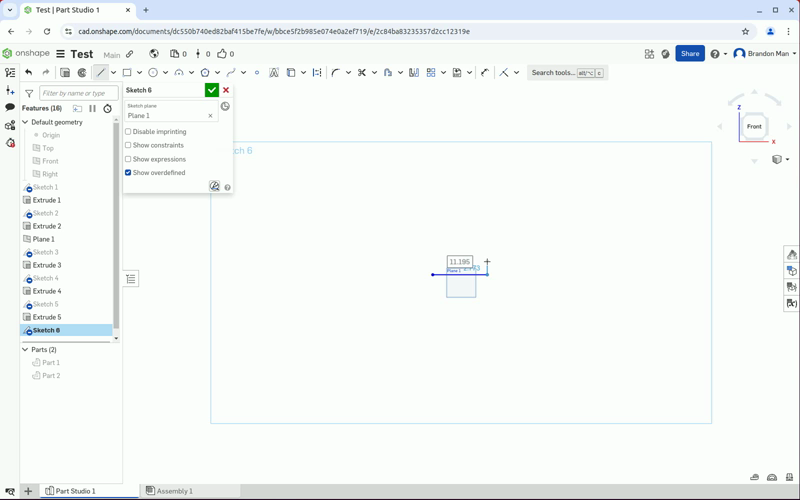
click(487, 261)
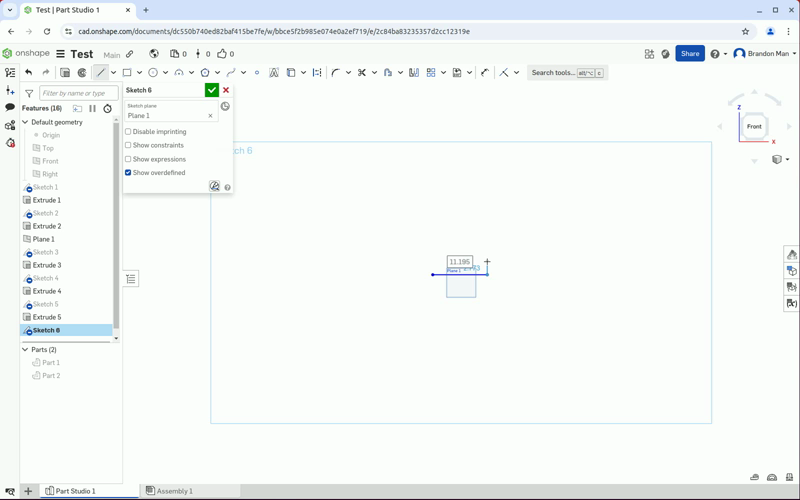
key_up(shift)
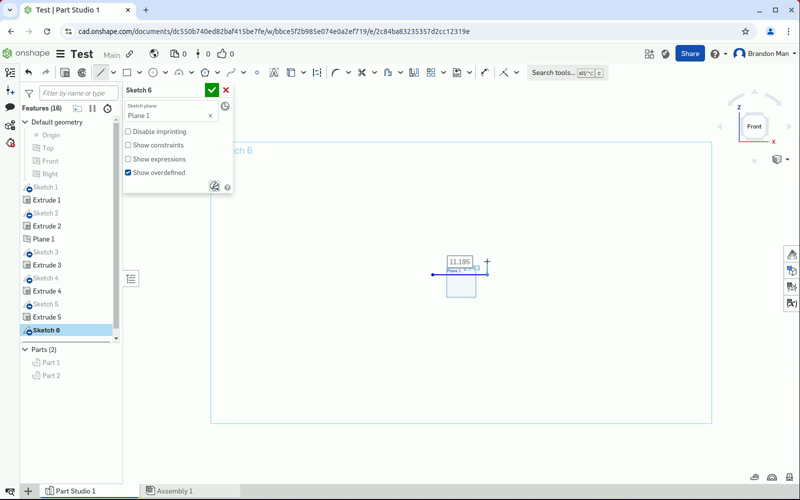
key_down(shift)
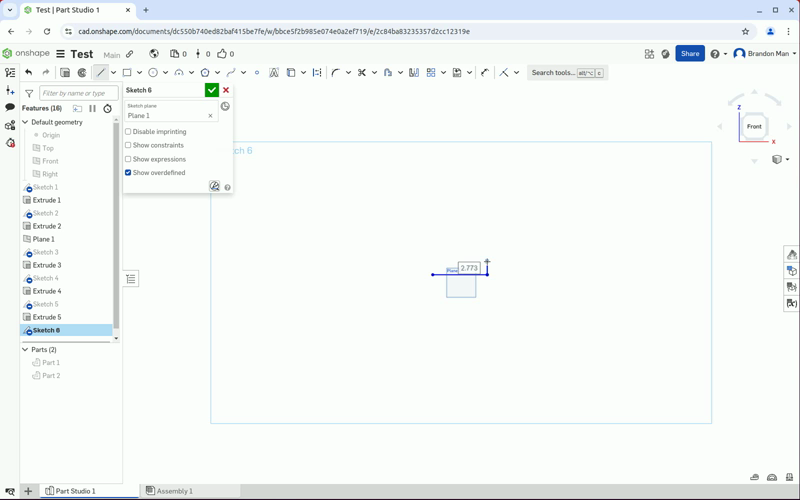
mouse_move(517, 261)
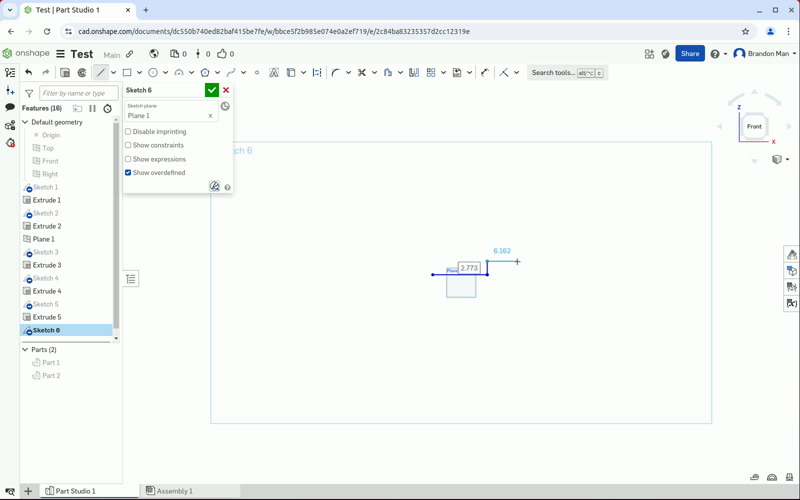
mouse_move(432, 261)
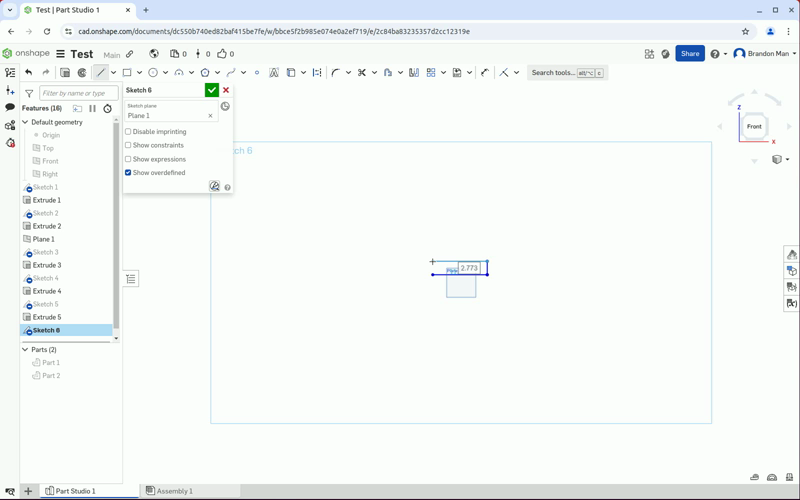
click(432, 261)
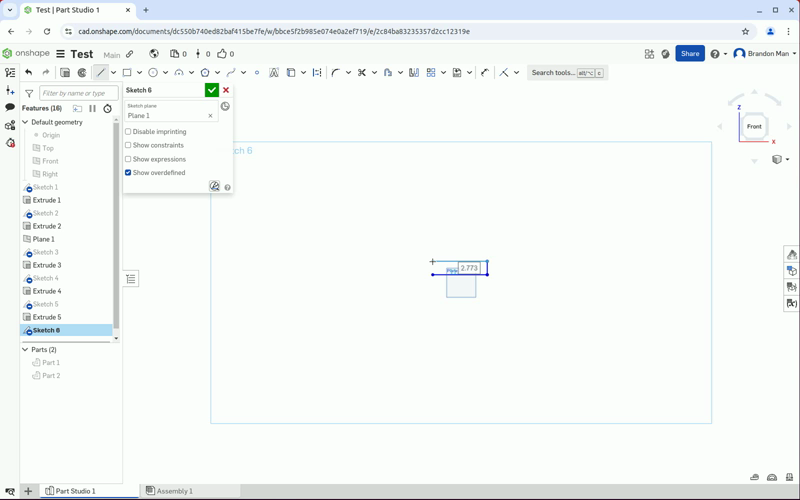
key_up(shift)
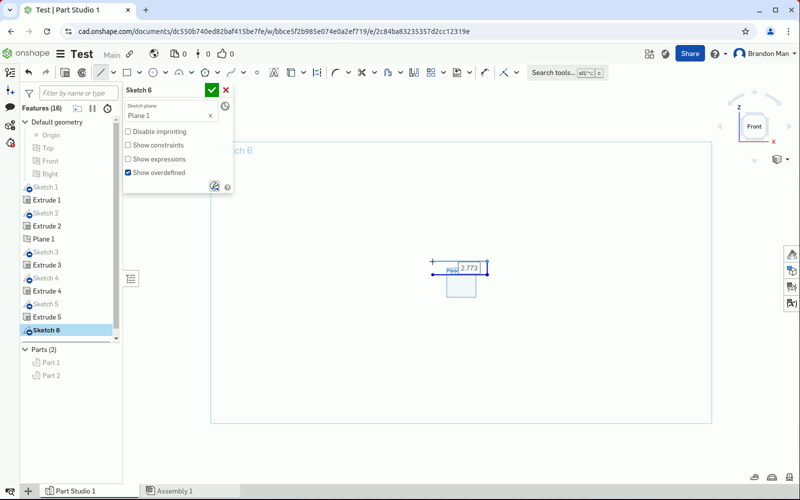
mouse_move(462, 261)
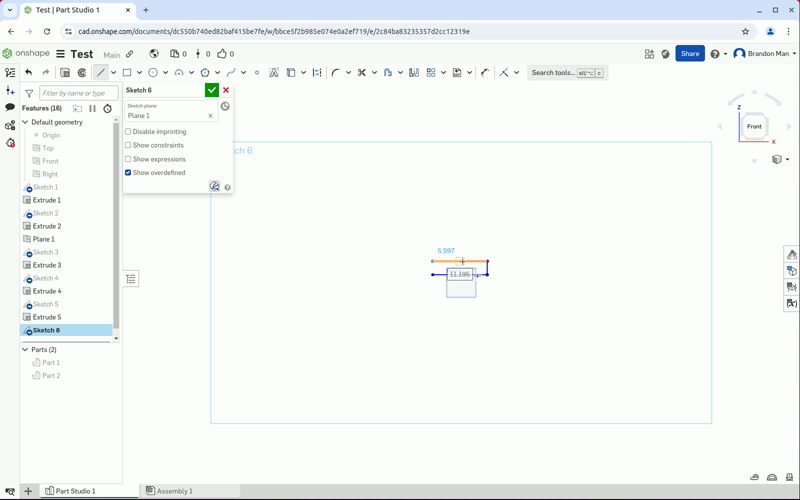
key_down(shift)
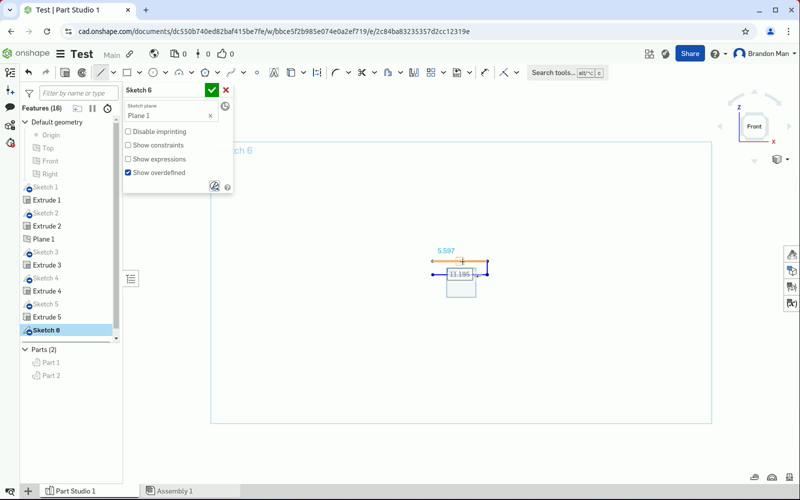
mouse_move(432, 274)
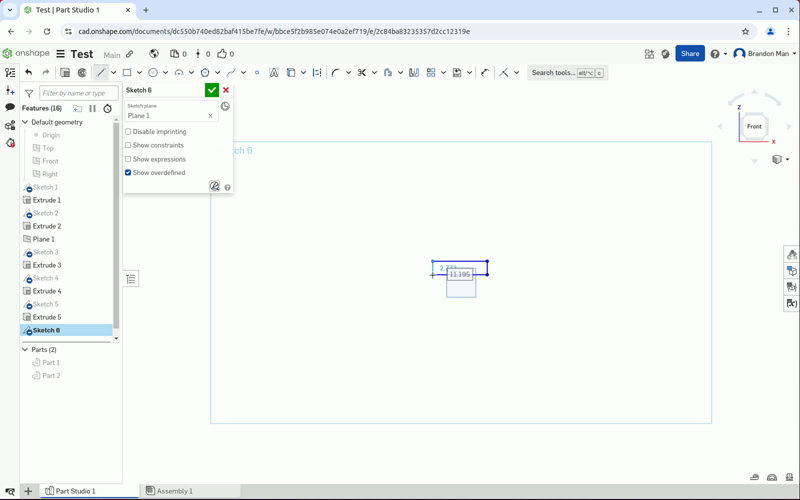
key_up(shift)
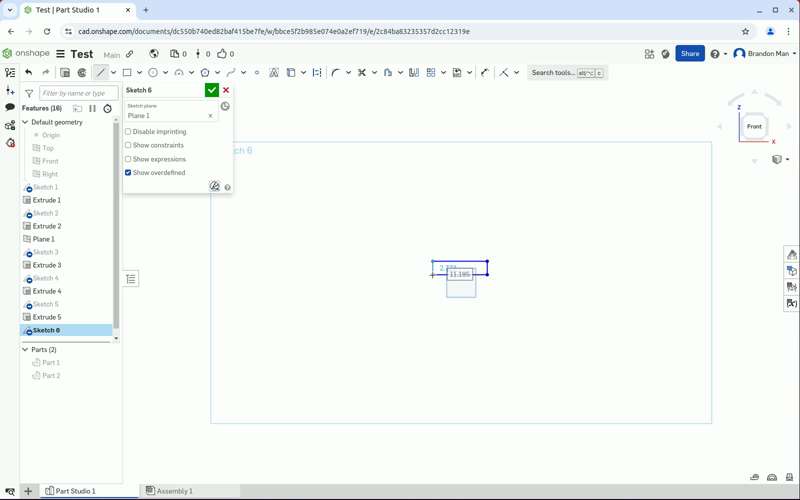
click(432, 274)
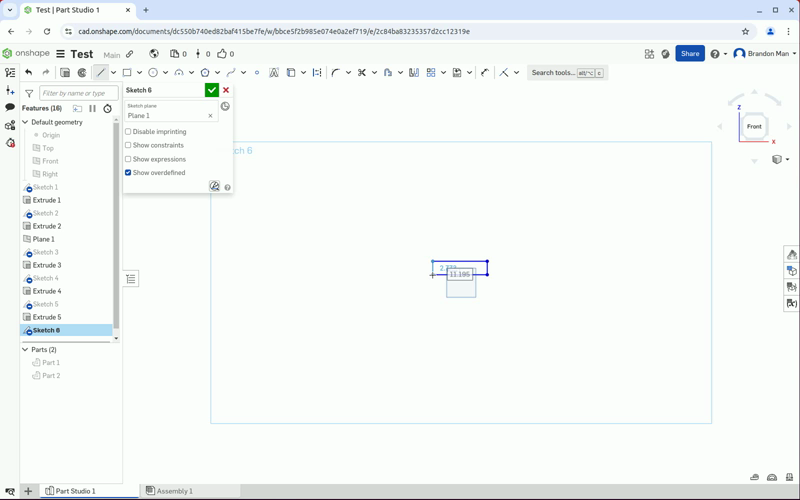
key(esc)
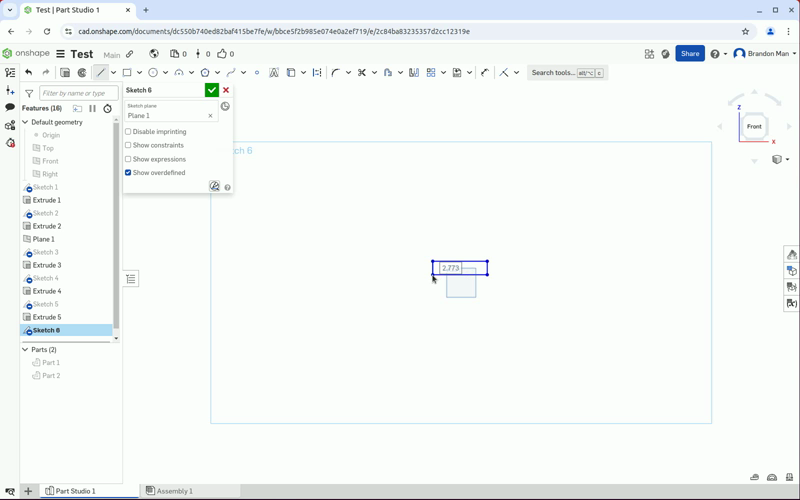
mouse_move(468, 271)
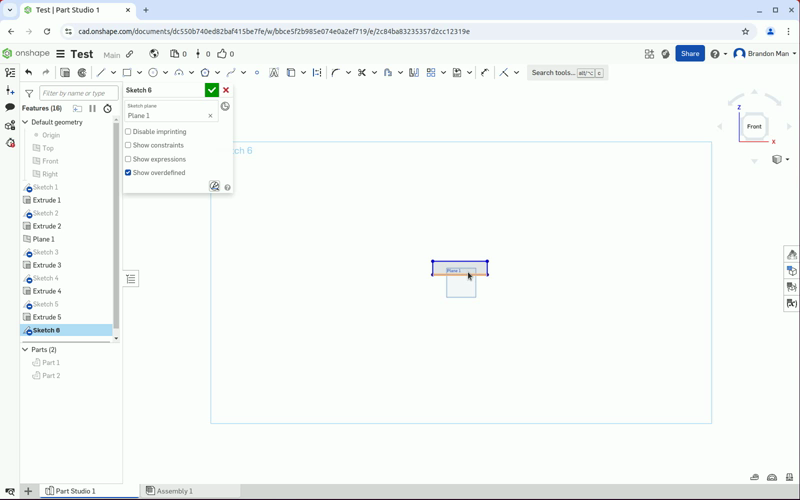
scroll(6)
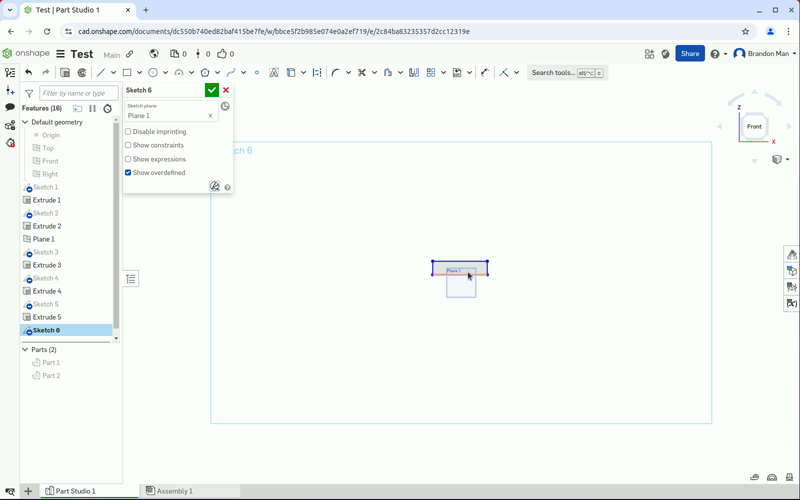
scroll(6)
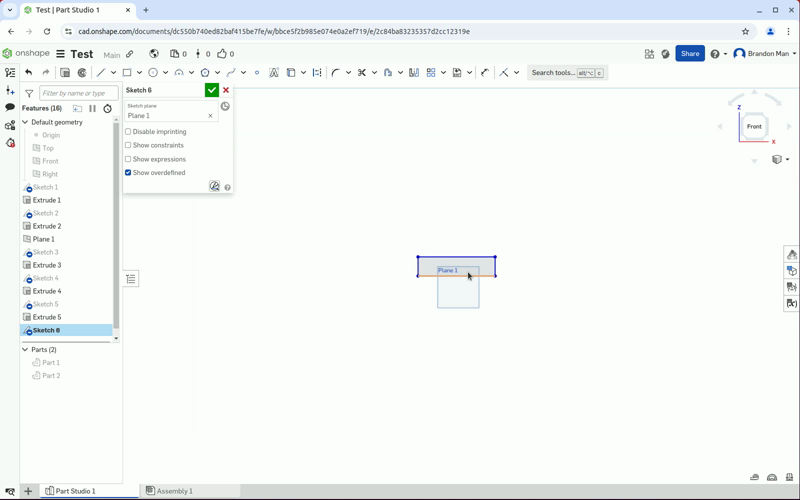
scroll(6)
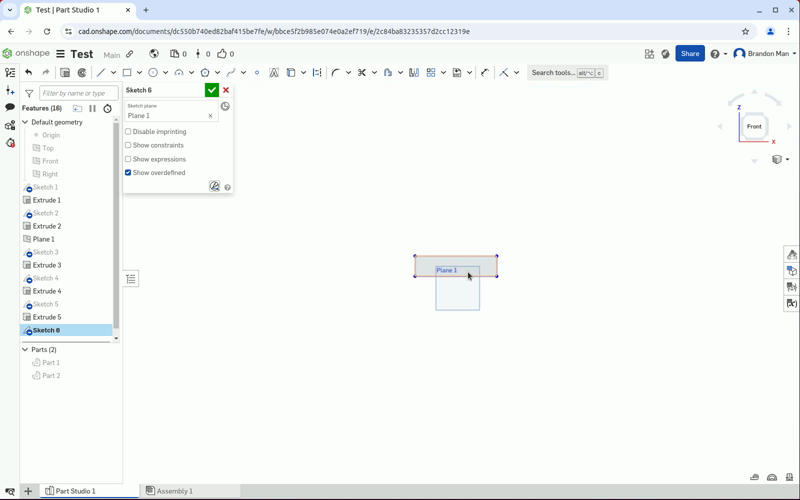
scroll(6)
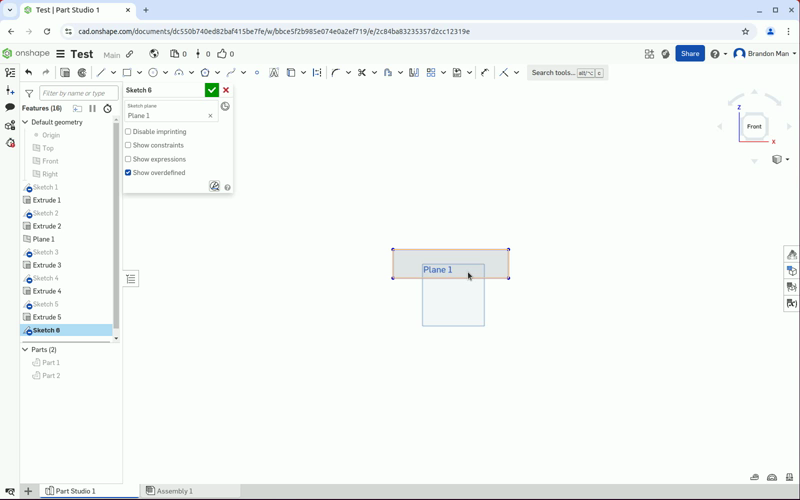
scroll(6)
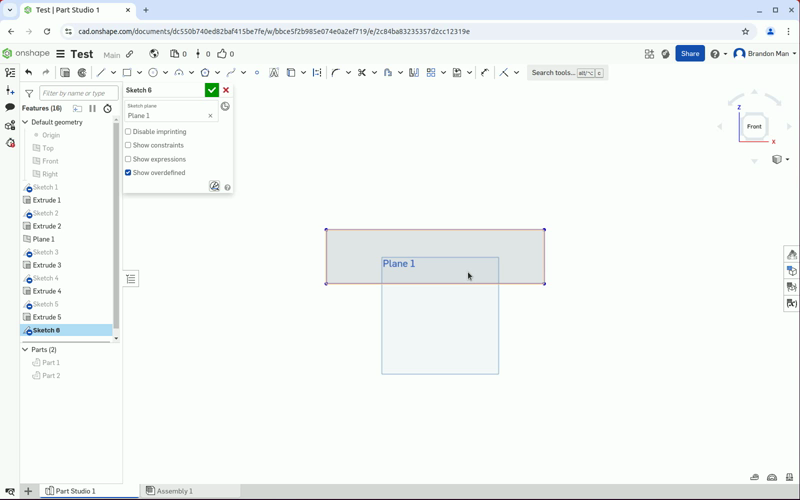
scroll(6)
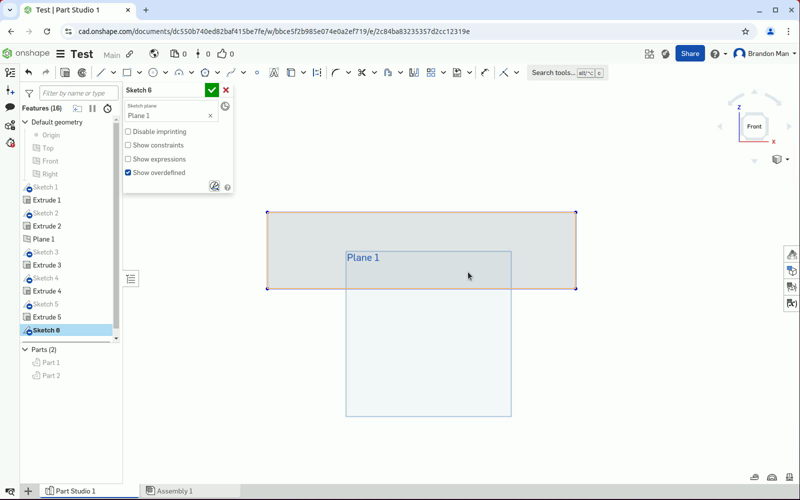
scroll(6)
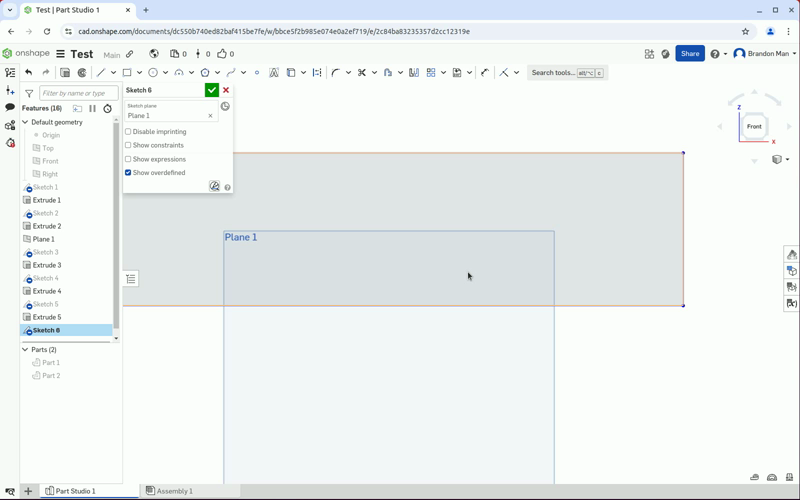
click(468, 271)
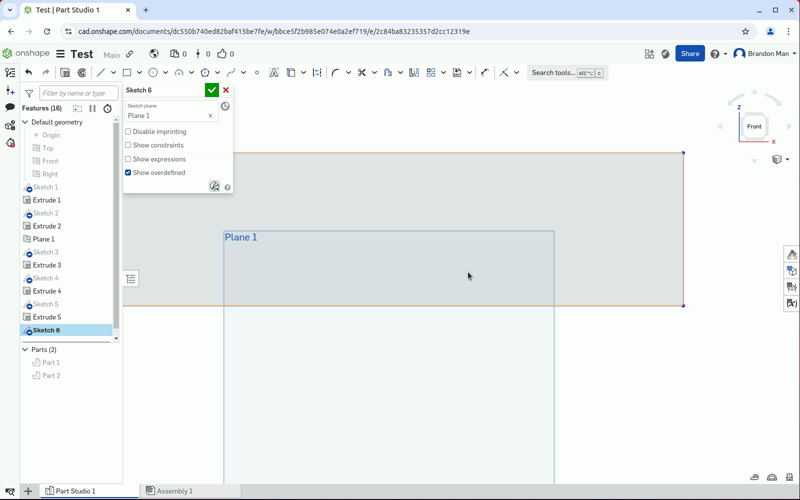
scroll(-6)
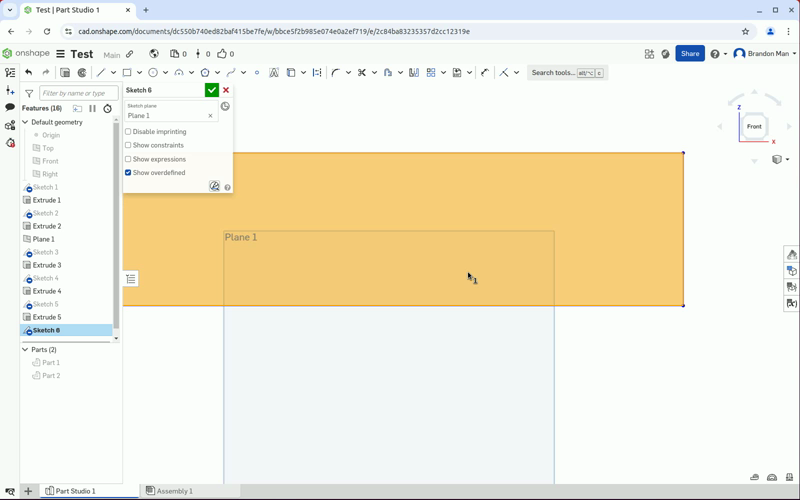
scroll(-6)
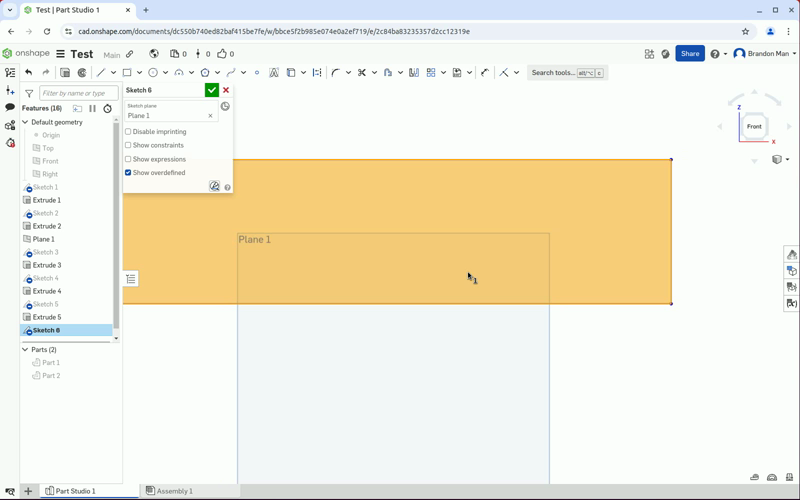
scroll(-6)
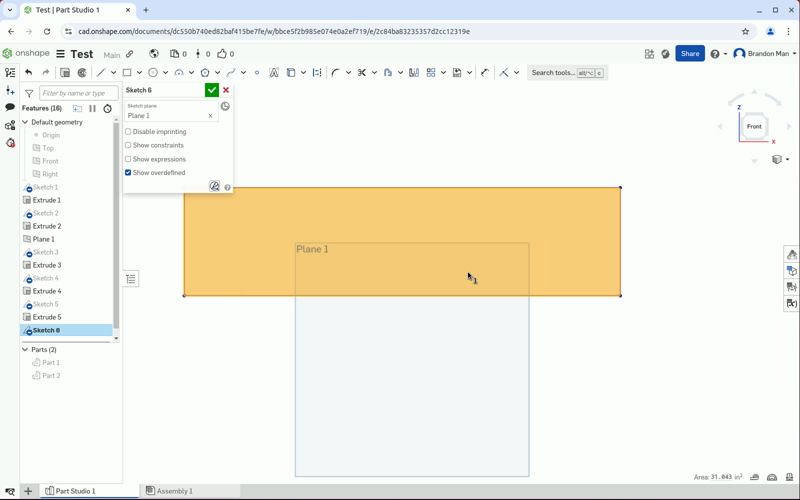
scroll(-6)
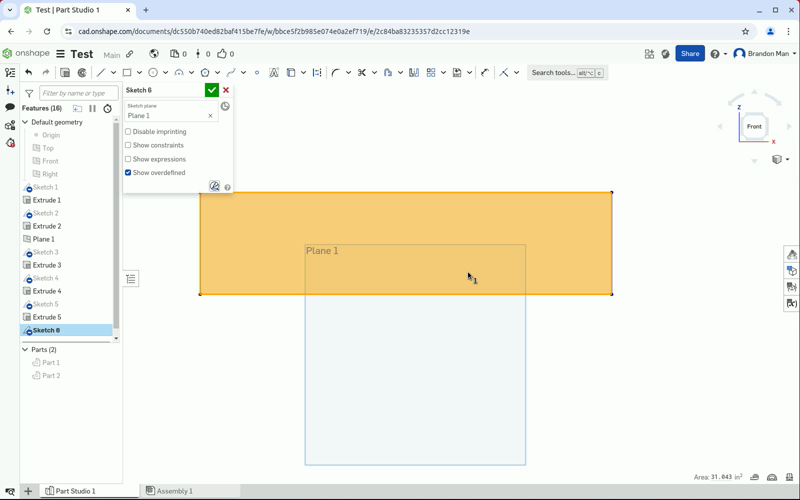
scroll(-6)
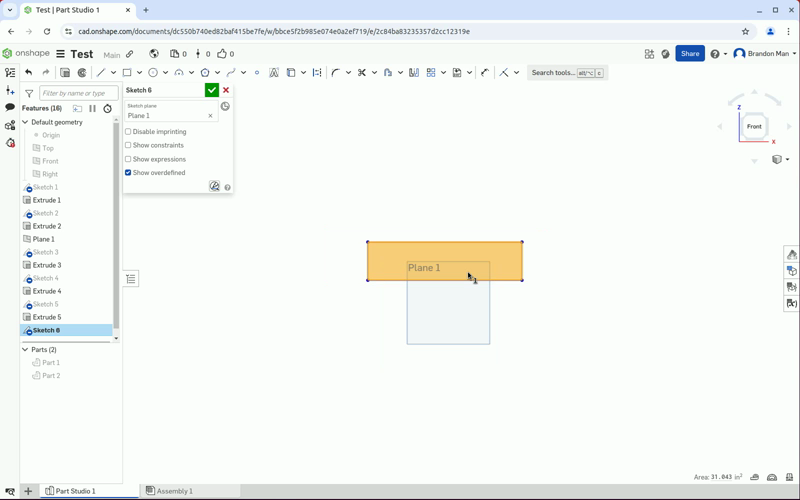
scroll(-6)
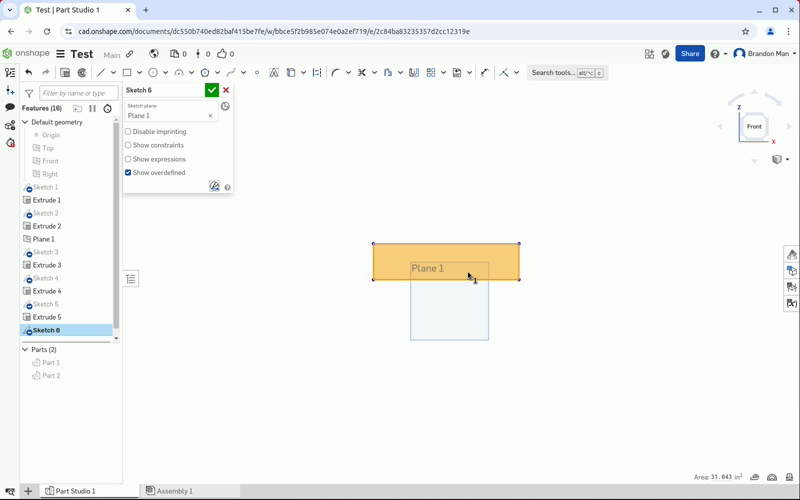
scroll(-6)
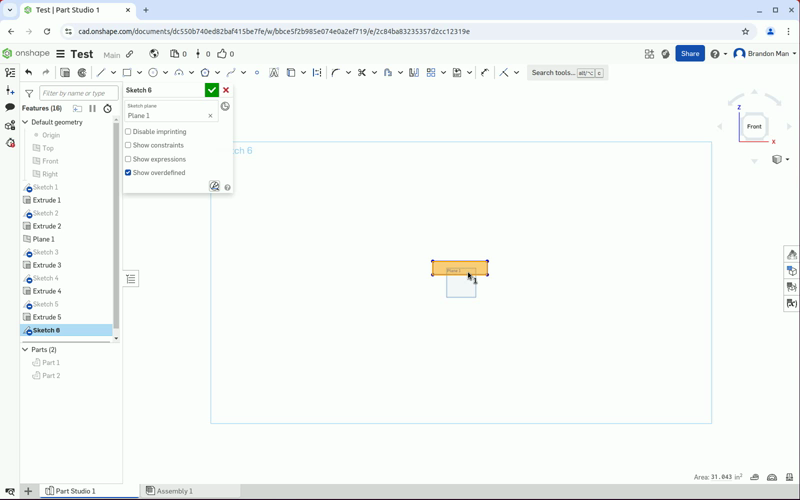
mouse_move(73, 352)
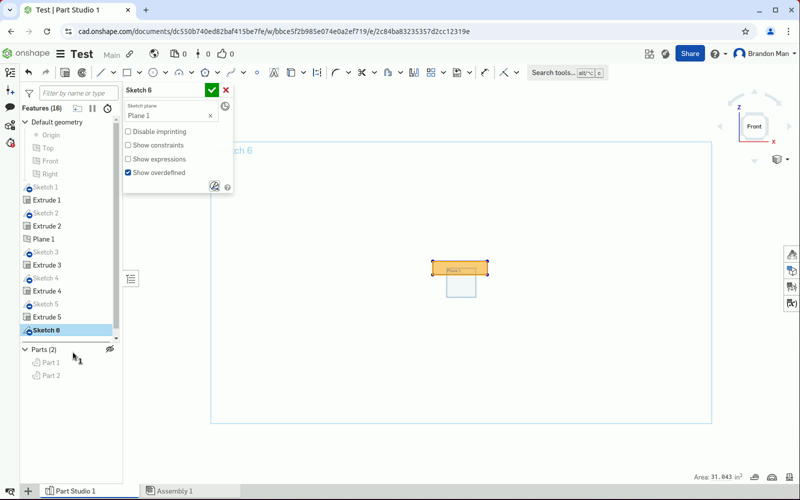
key(shift+y)
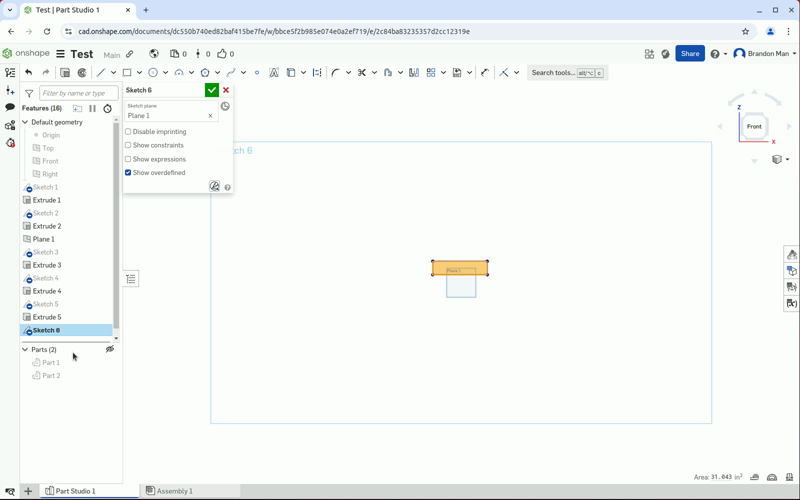
key(shift+e)
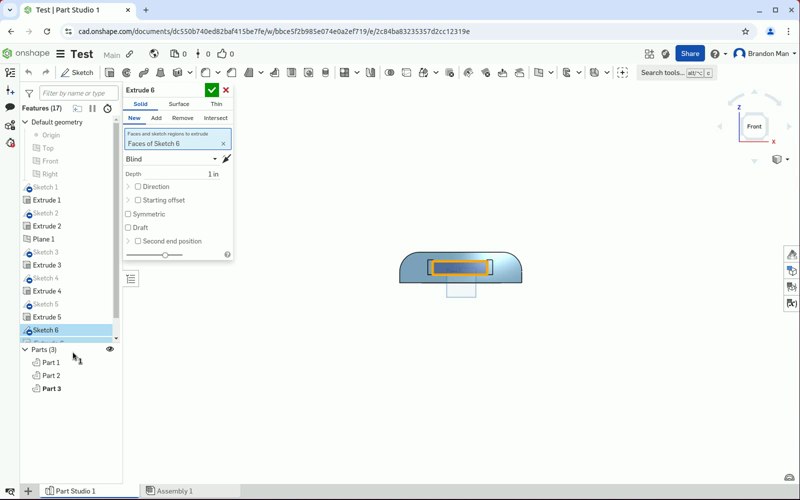
mouse_move(143, 106)
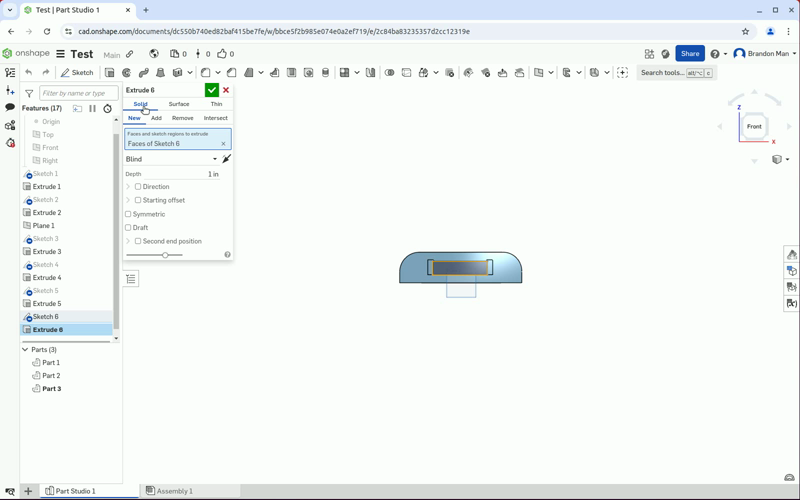
click(143, 106)
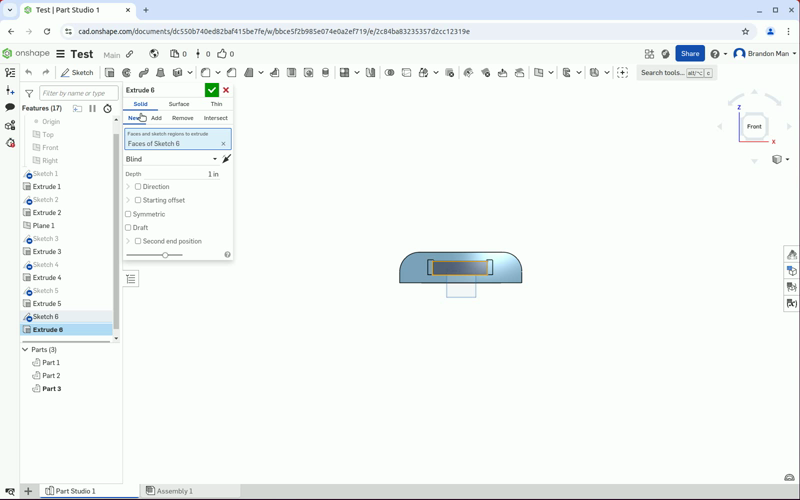
mouse_move(137, 120)
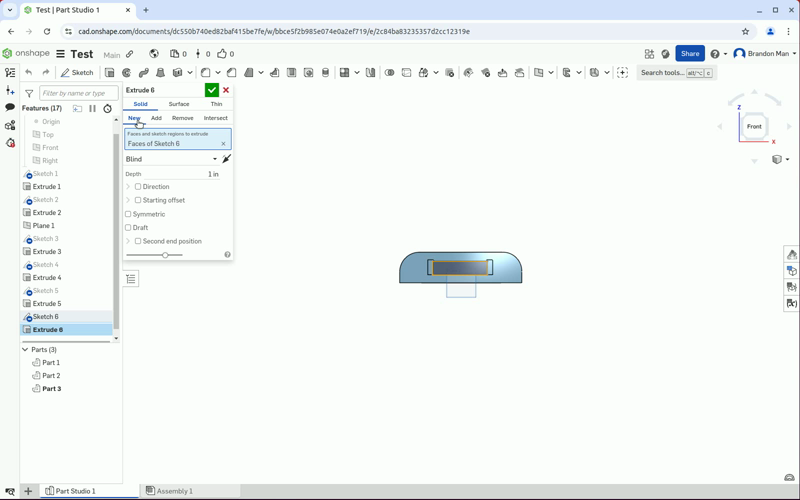
click(137, 120)
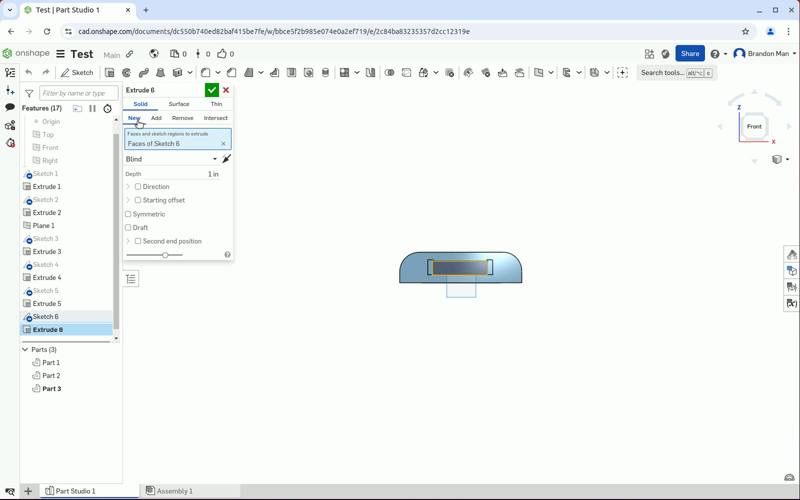
key(tab, 4)
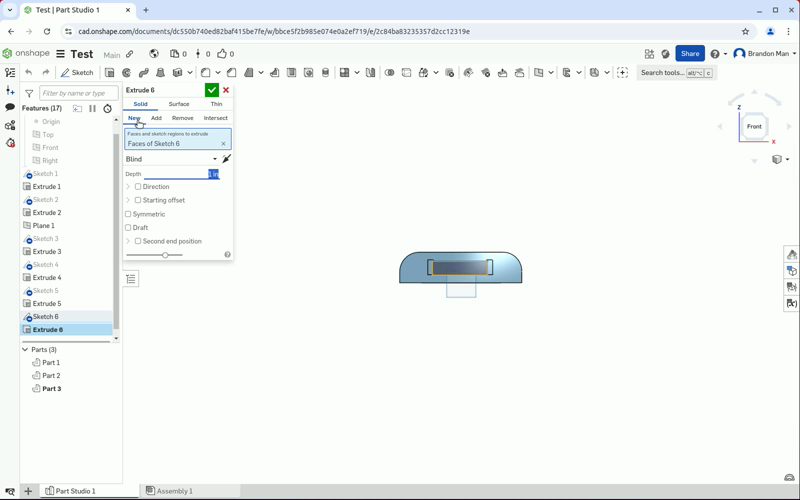
text(-0.722)
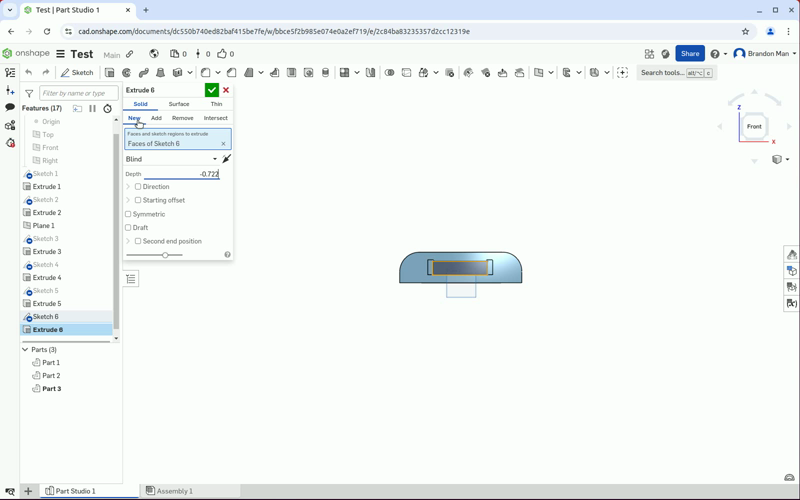
key(enter)
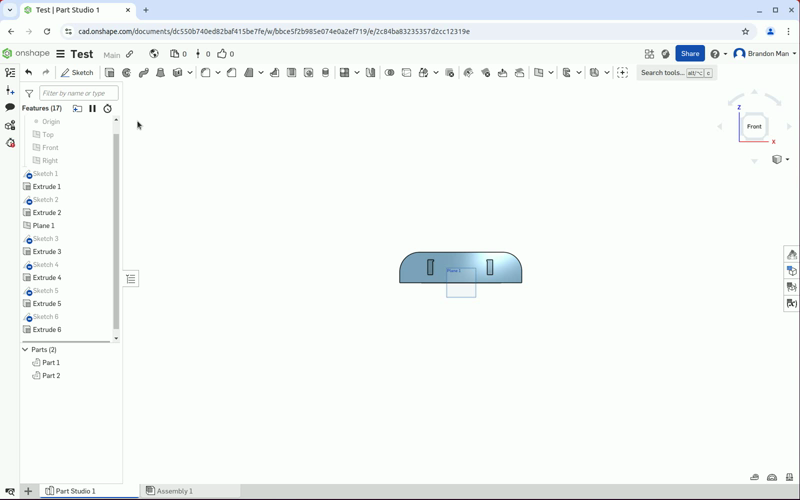
key(shift+h)
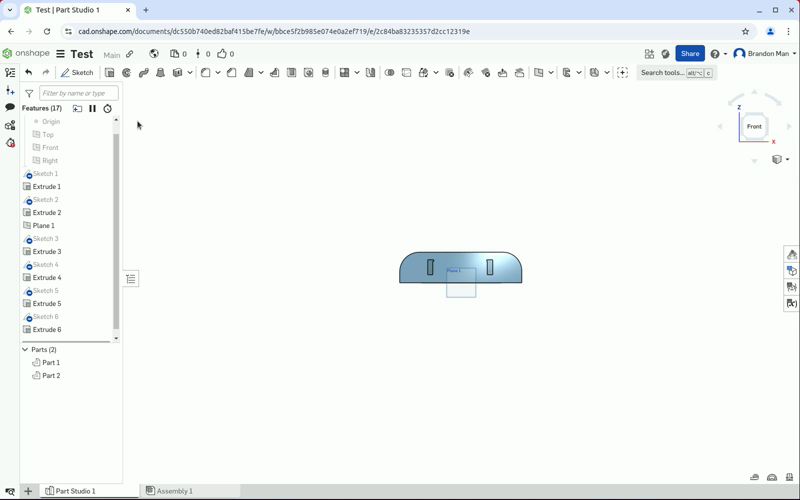
key(shift+h)
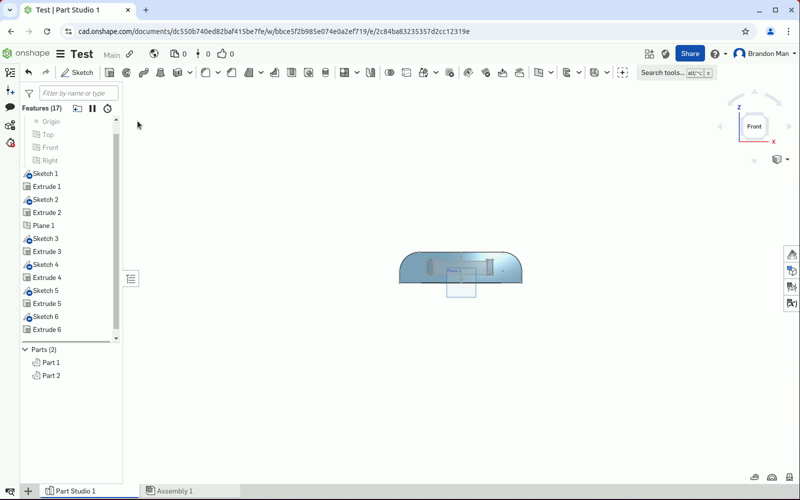
key(shift+7)
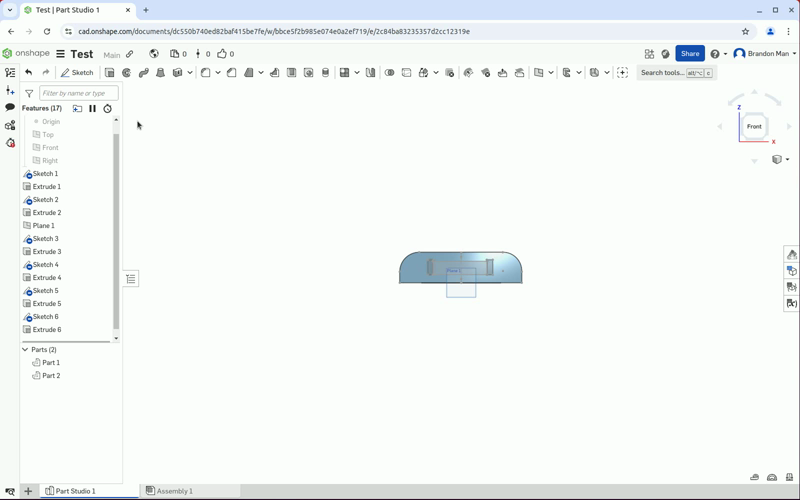
key(left, 2)
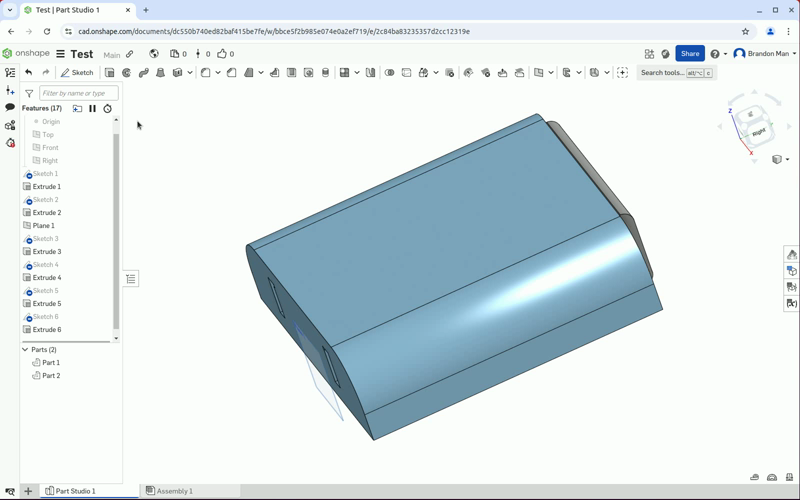
key(down, 2)
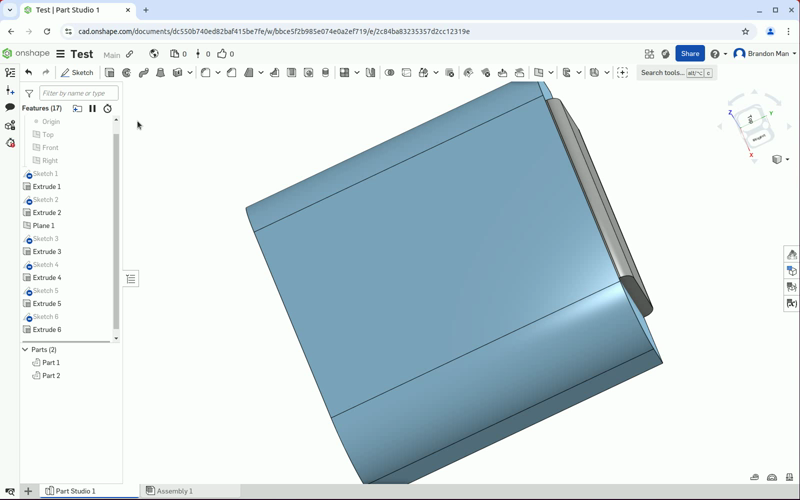
key(up, 2)
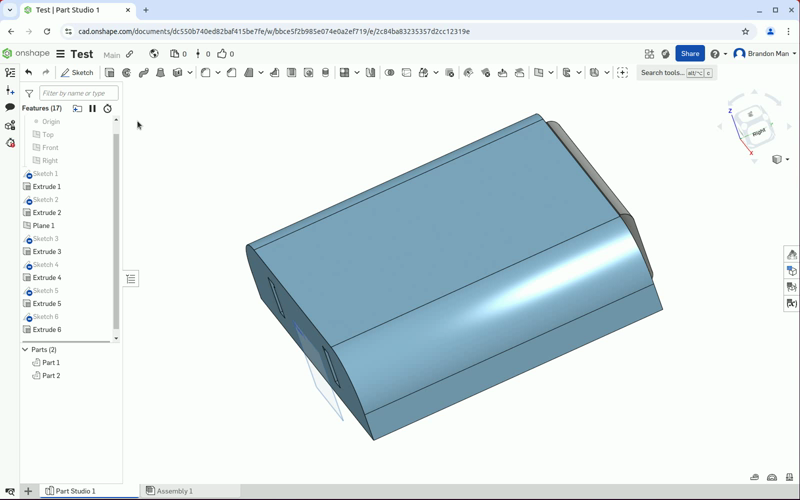
key(right, 2)
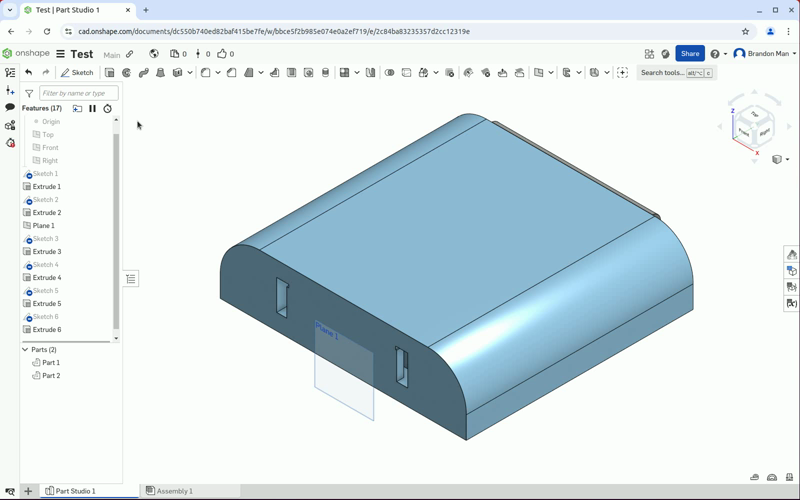
mouse_move(69, 176)
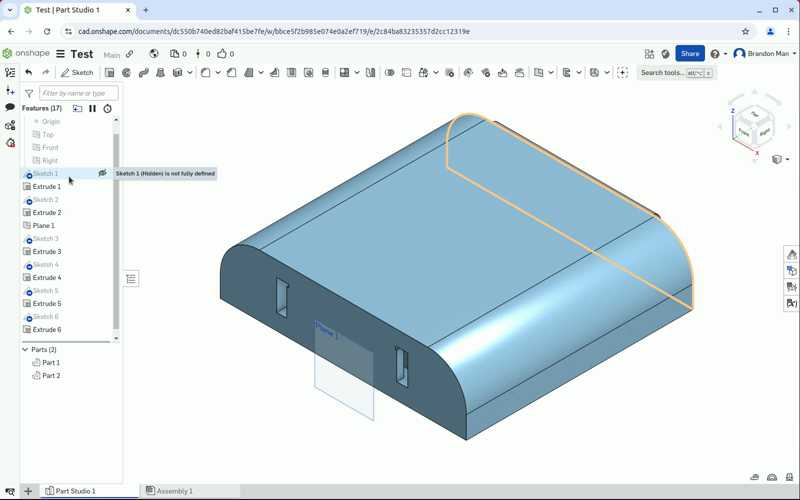
click(69, 176)